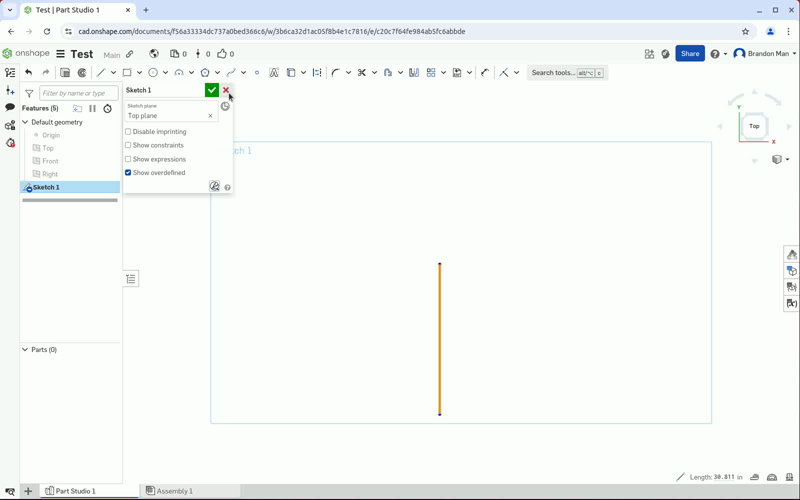
key(shift+h)
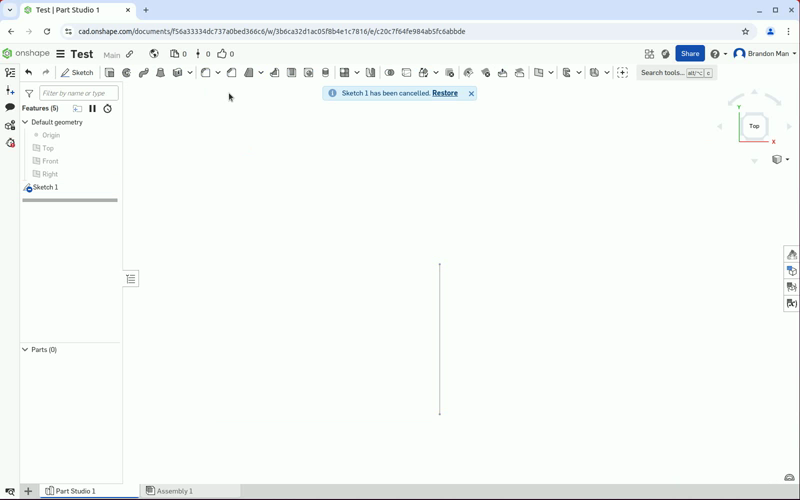
key(shift+s)
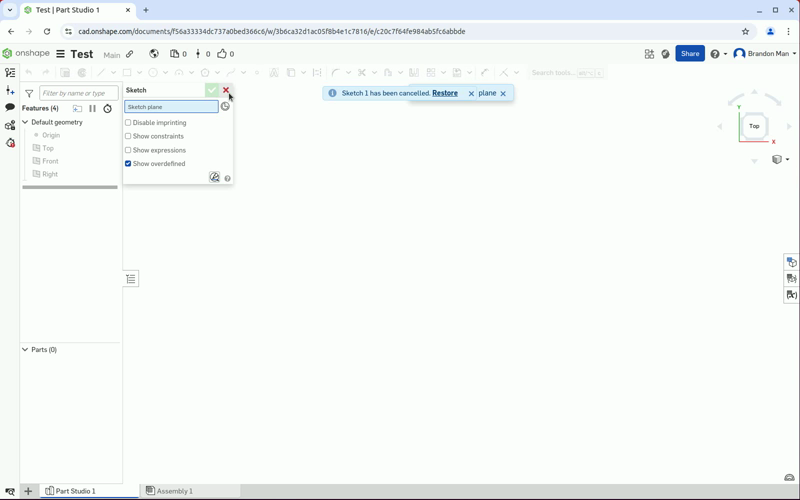
mouse_move(73, 150)
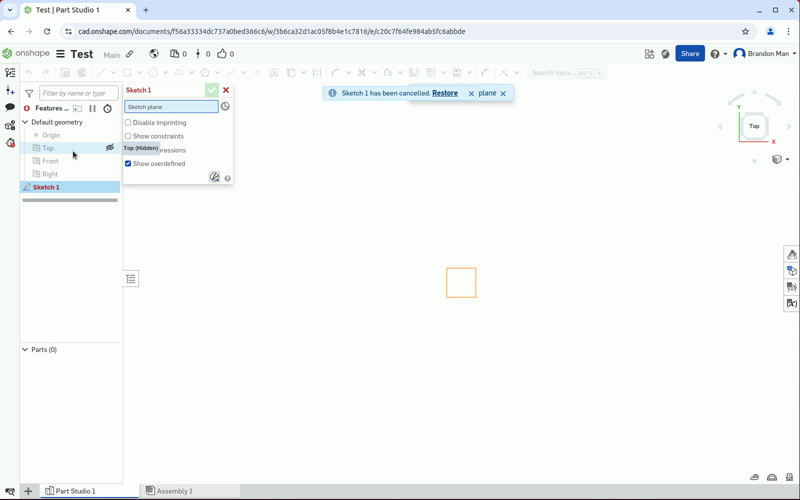
click(73, 150)
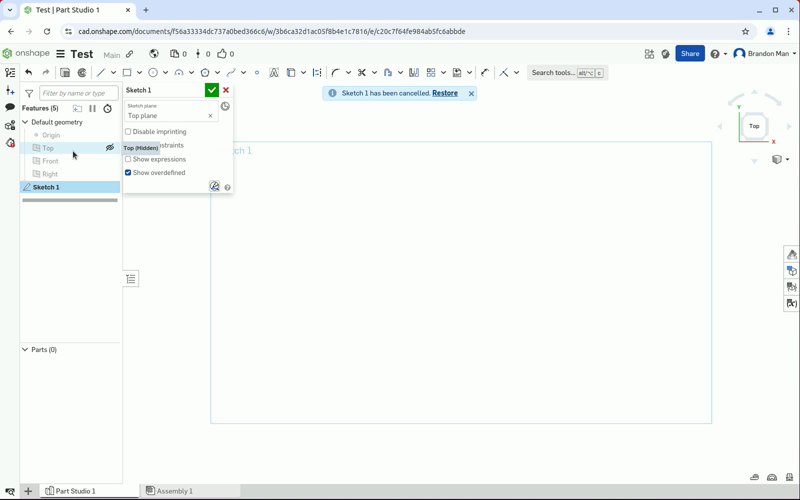
mouse_move(73, 352)
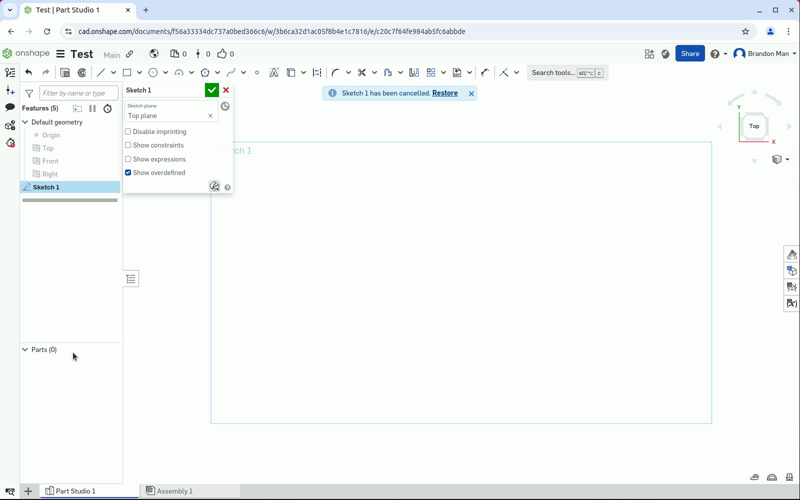
key(y)
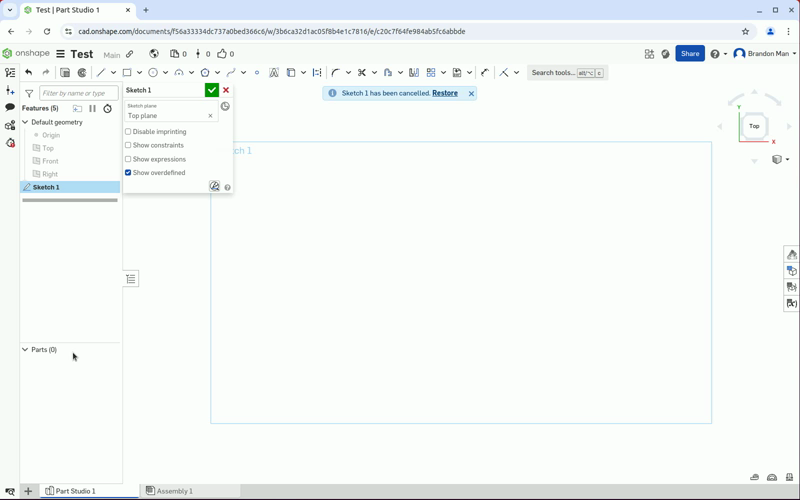
key(l)
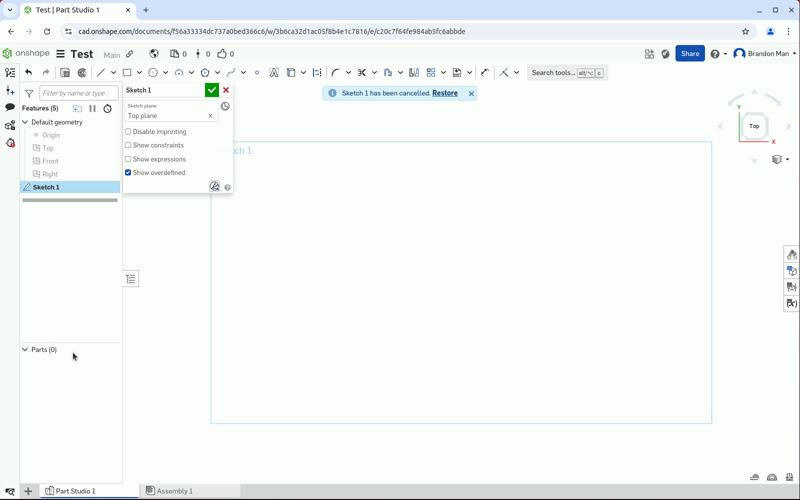
key_down(shift)
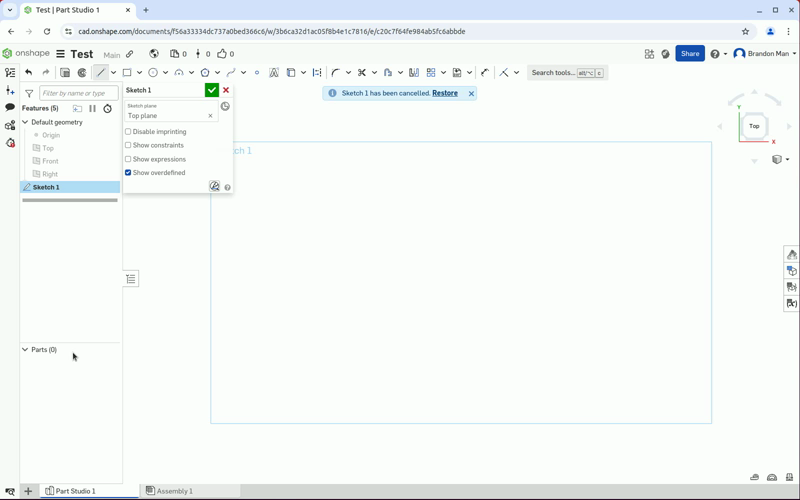
mouse_move(374, 307)
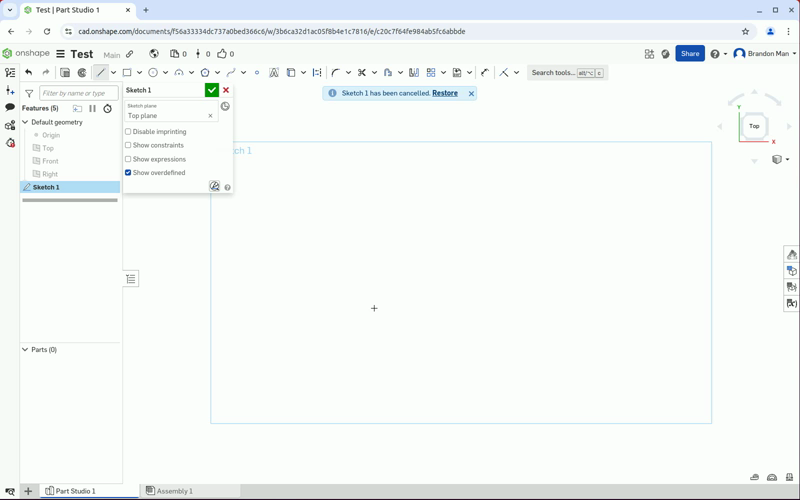
click(374, 307)
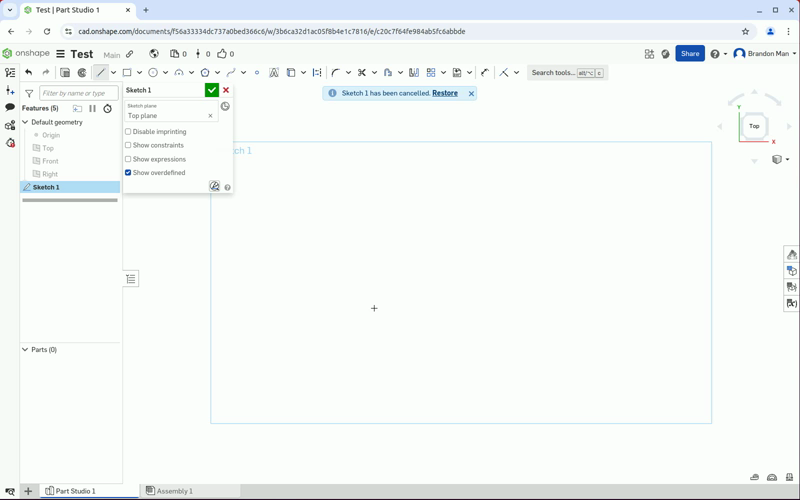
key_up(shift)
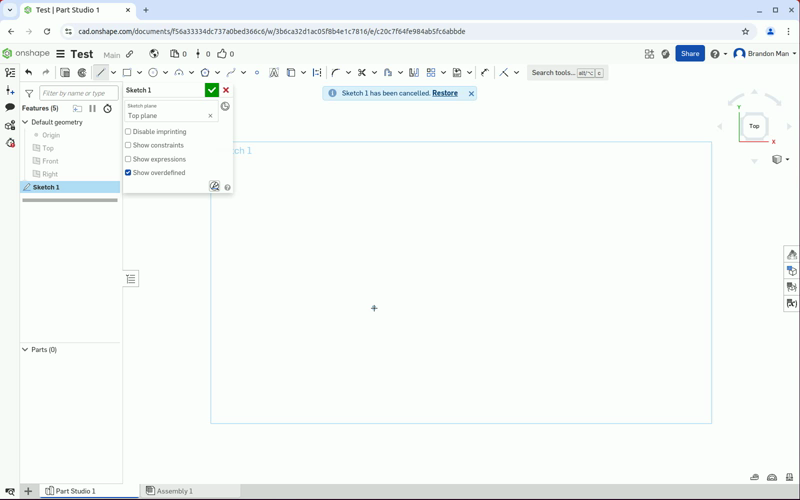
key_down(shift)
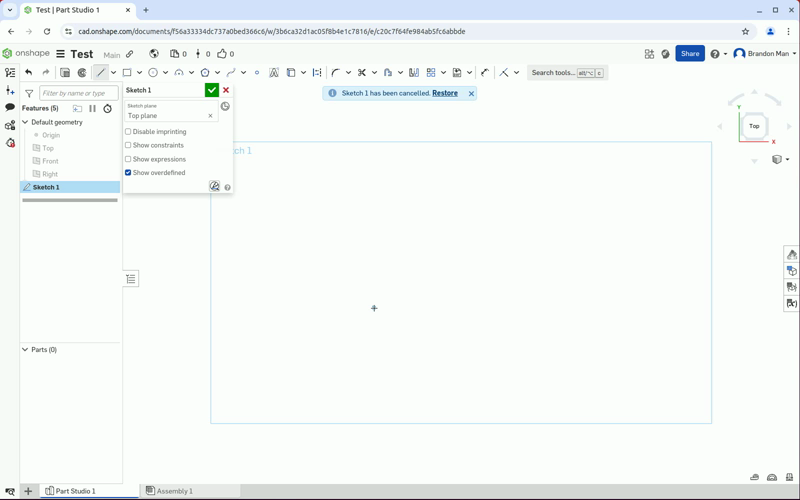
mouse_move(539, 307)
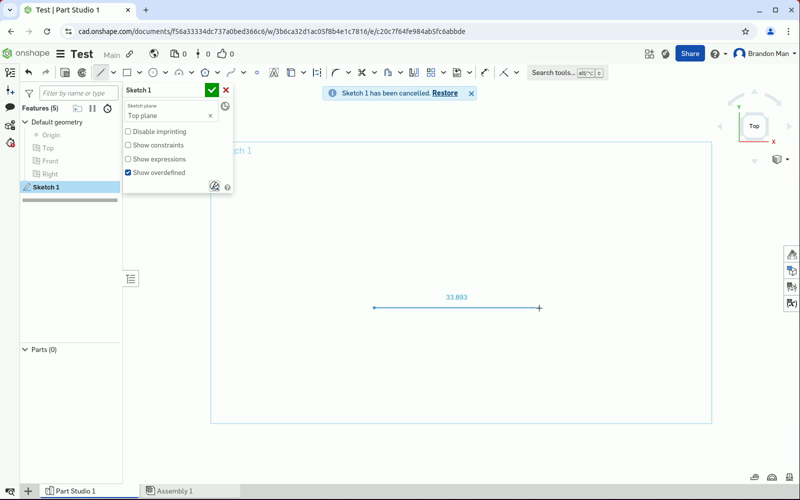
click(539, 307)
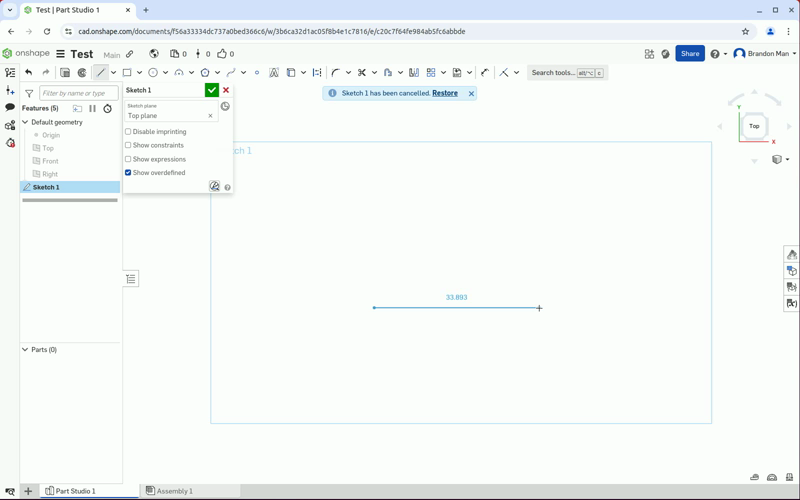
key_up(shift)
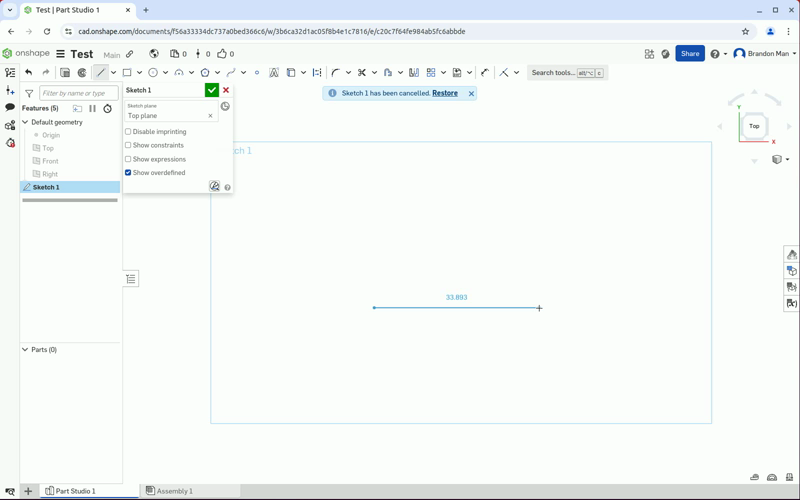
key(esc)
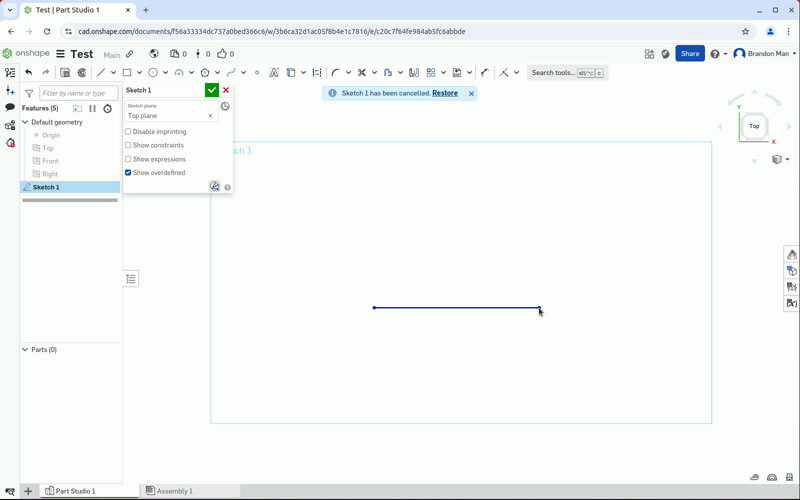
key(a)
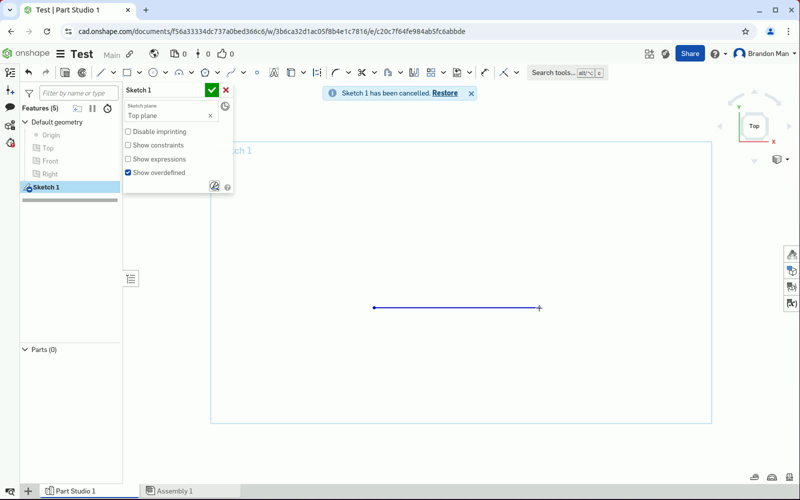
mouse_move(539, 307)
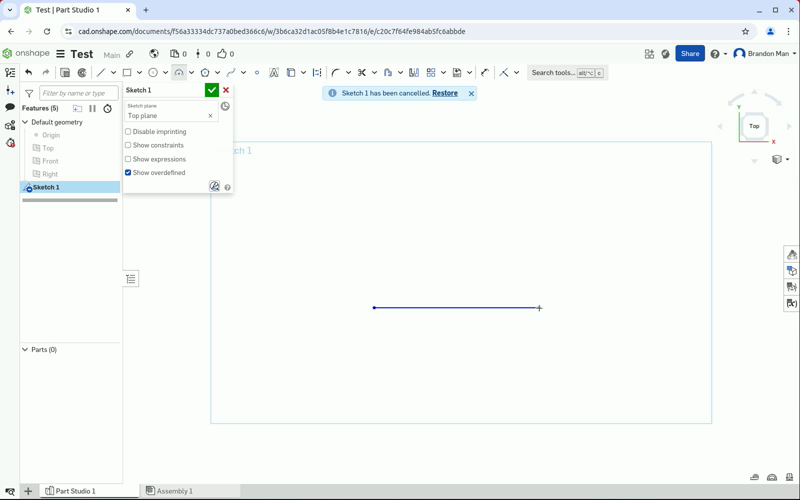
click(539, 307)
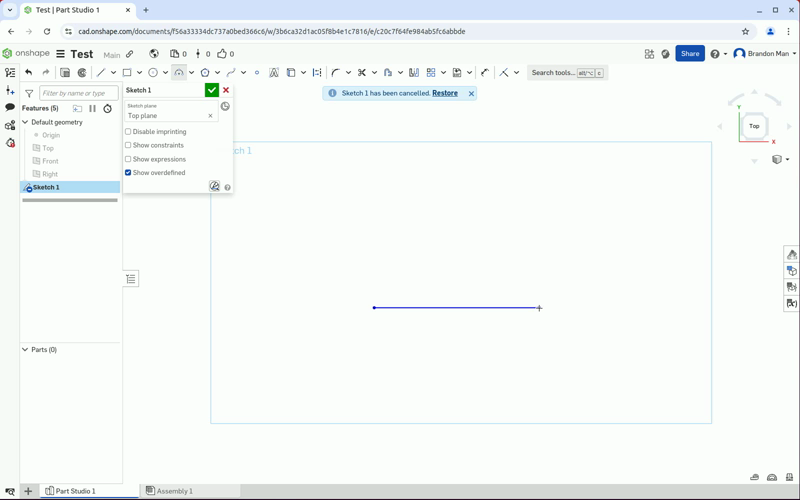
key_down(shift)
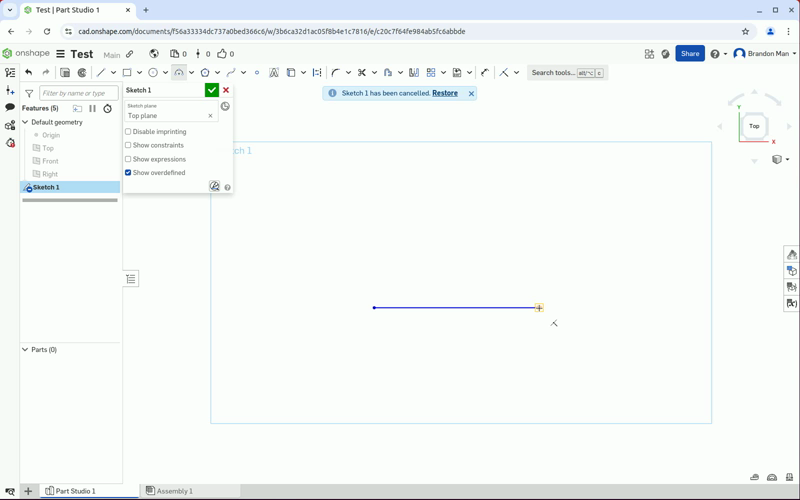
mouse_move(539, 255)
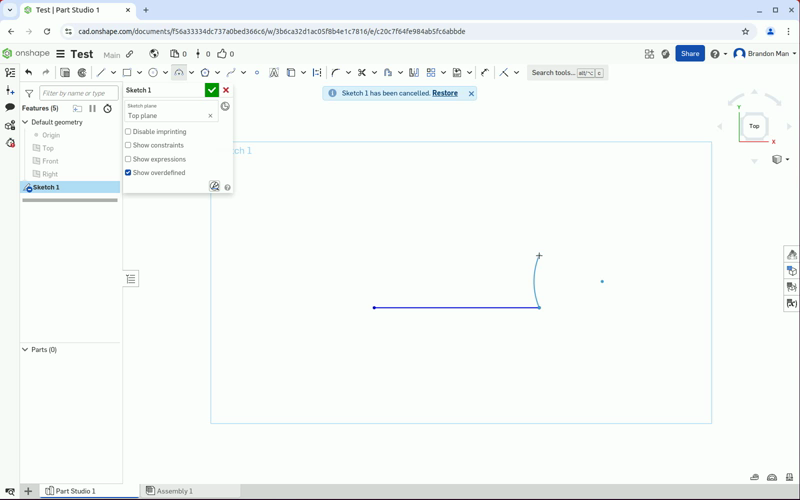
click(539, 255)
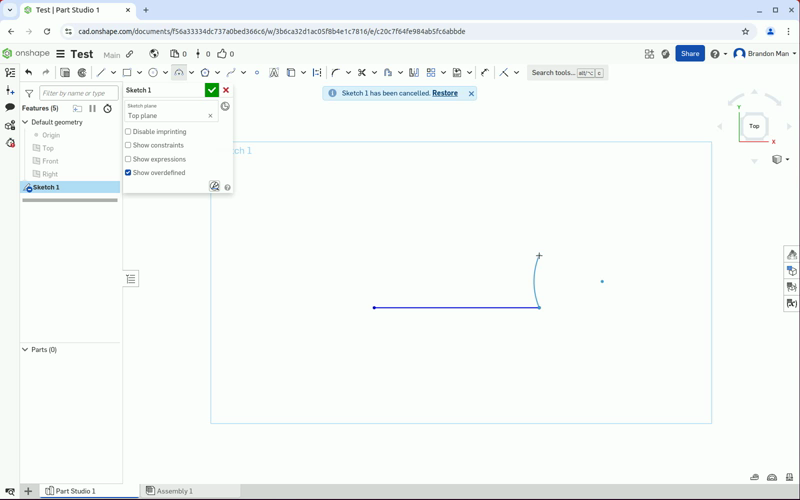
mouse_move(565, 281)
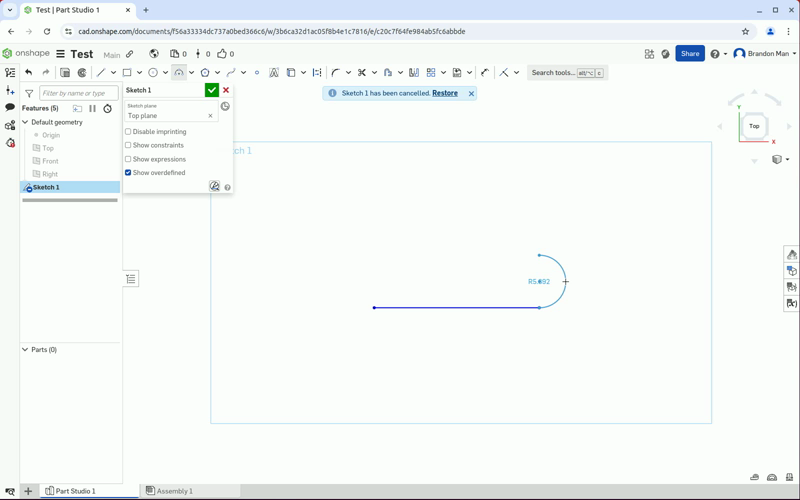
click(565, 281)
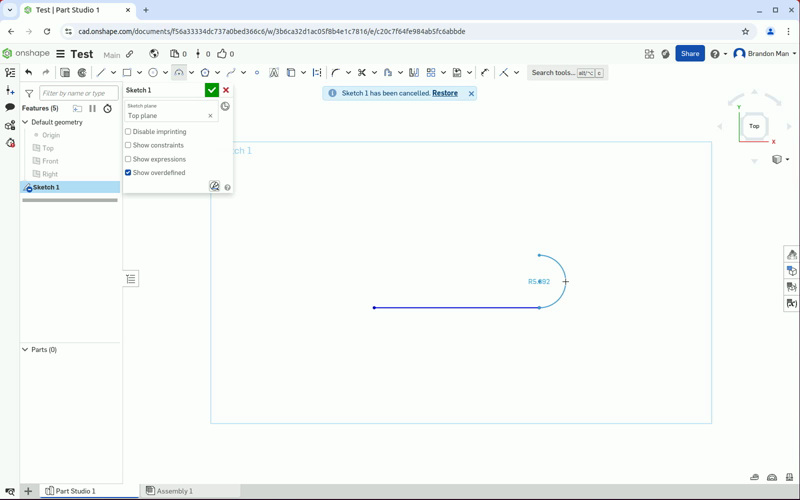
key_up(shift)
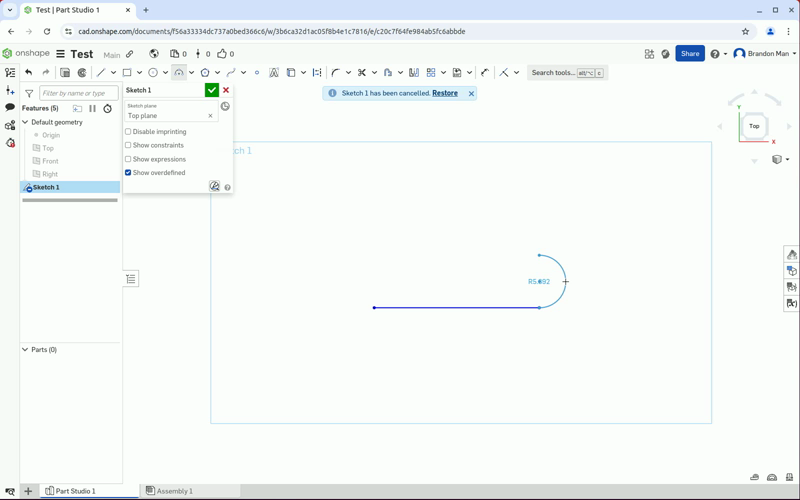
key(esc)
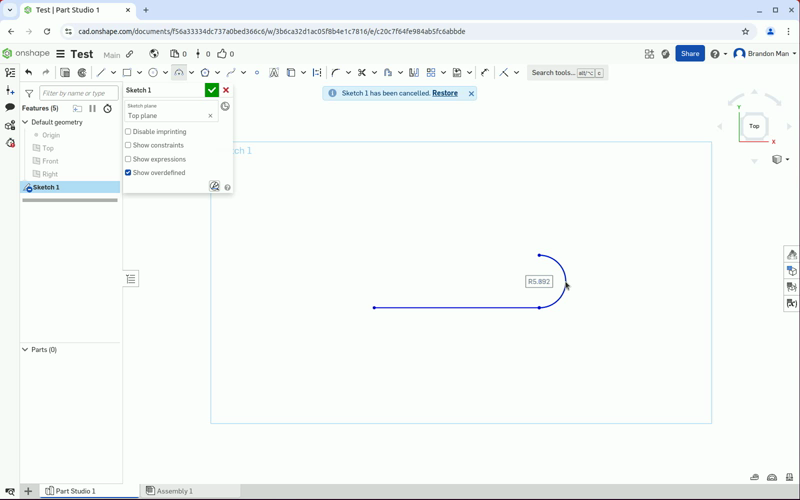
key(l)
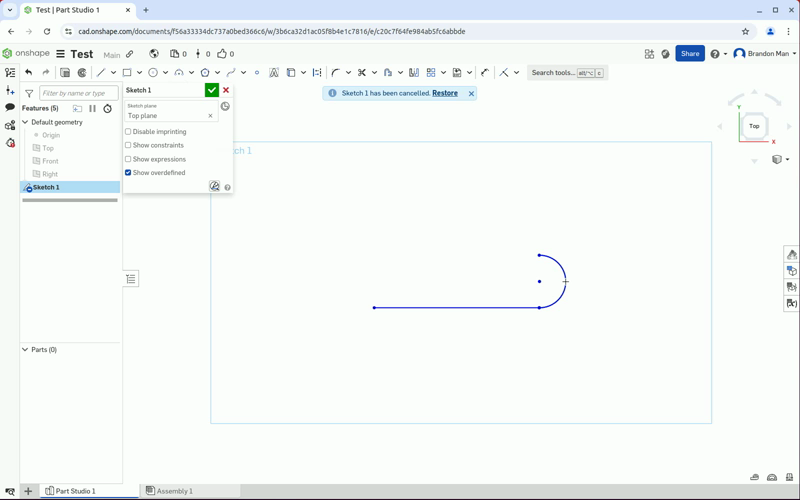
mouse_move(539, 255)
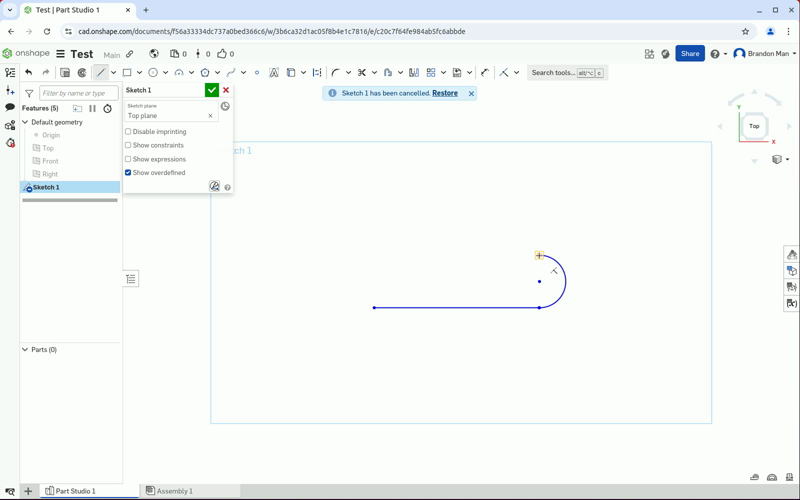
click(539, 255)
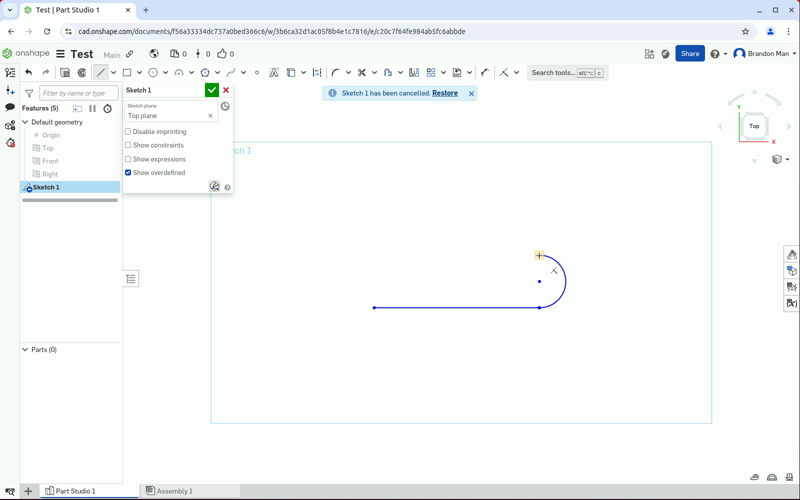
key_down(shift)
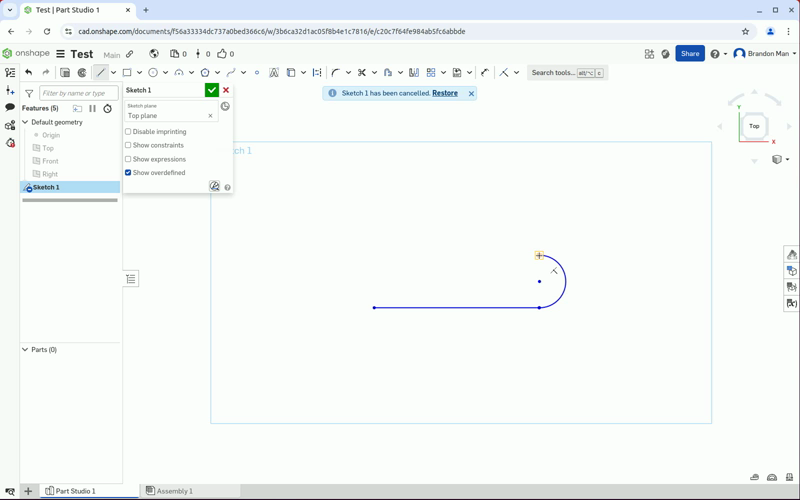
mouse_move(374, 255)
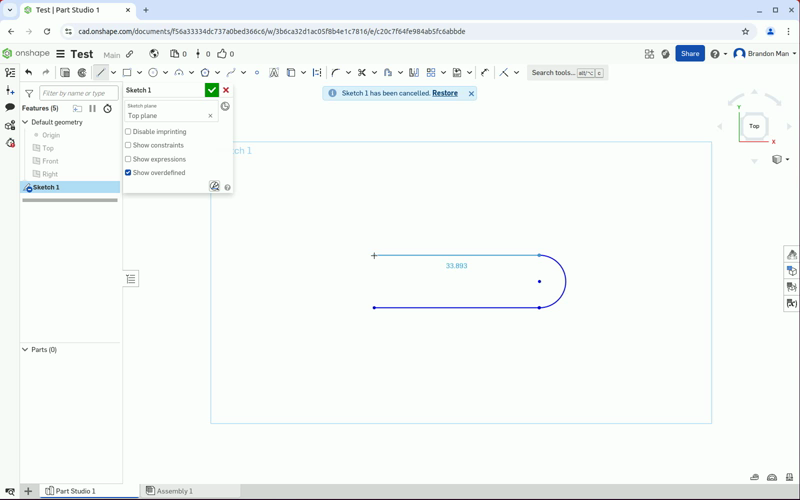
click(374, 255)
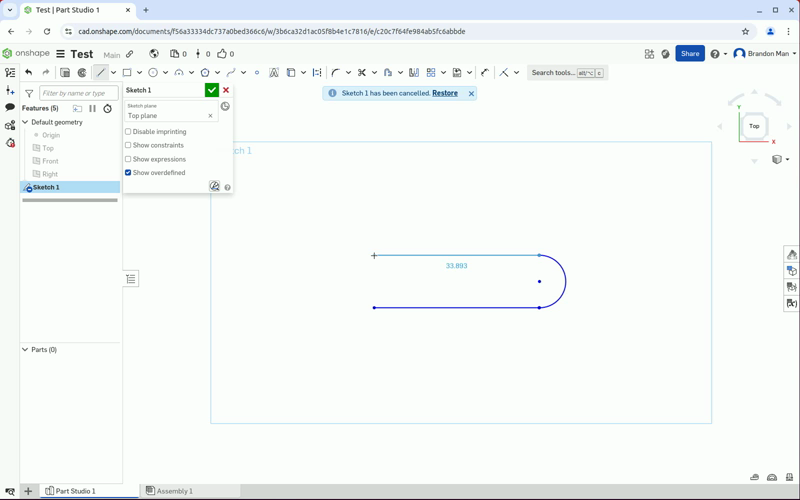
key_up(shift)
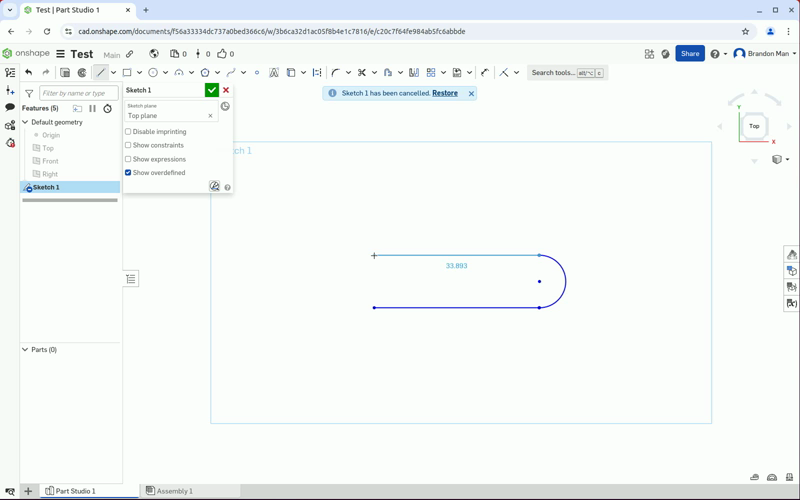
key(esc)
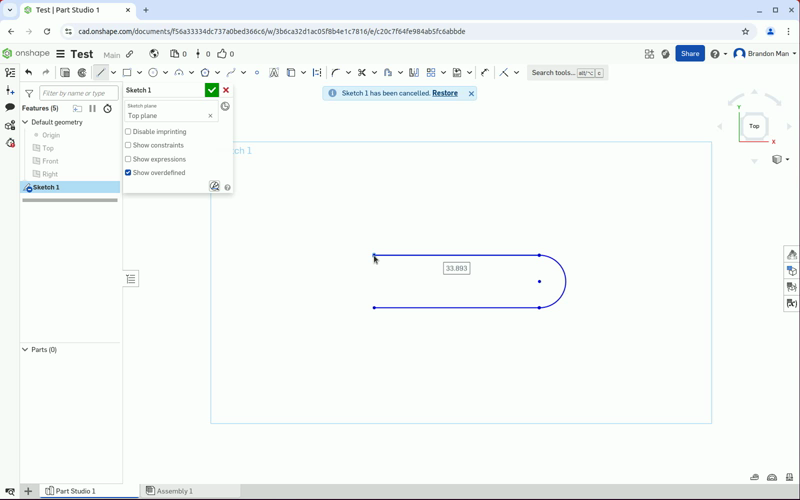
key(a)
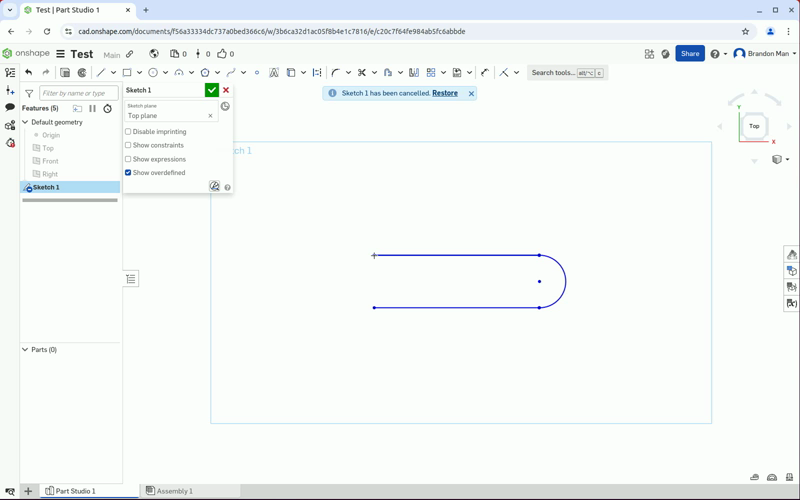
mouse_move(374, 255)
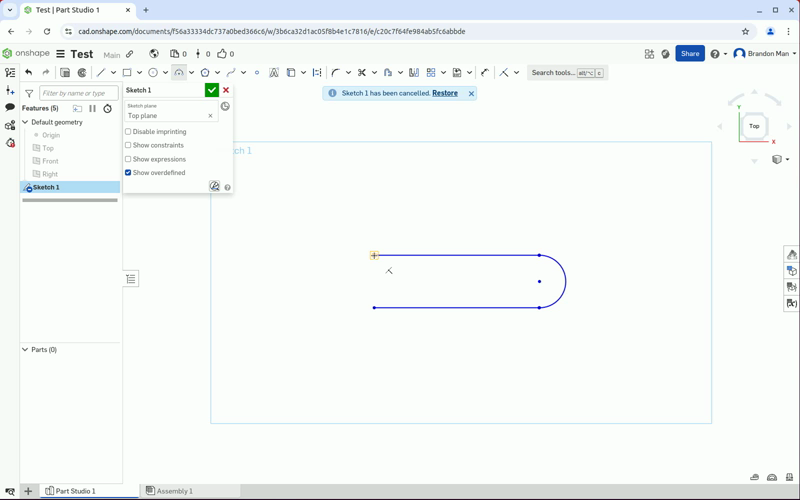
click(374, 255)
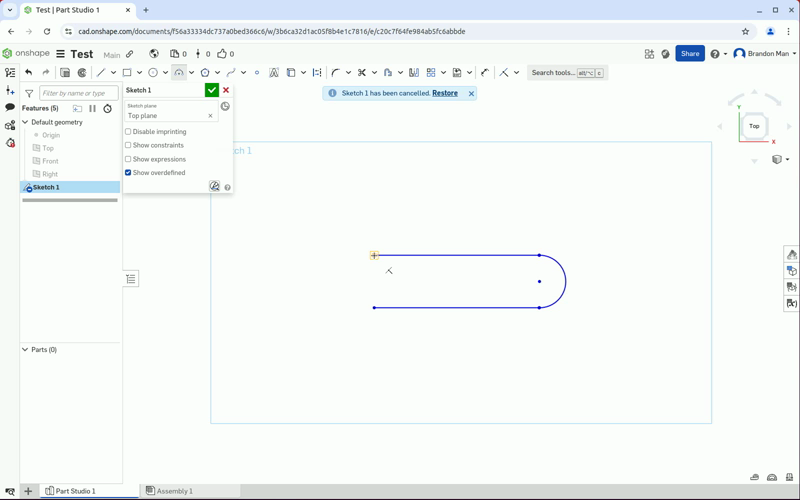
mouse_move(374, 307)
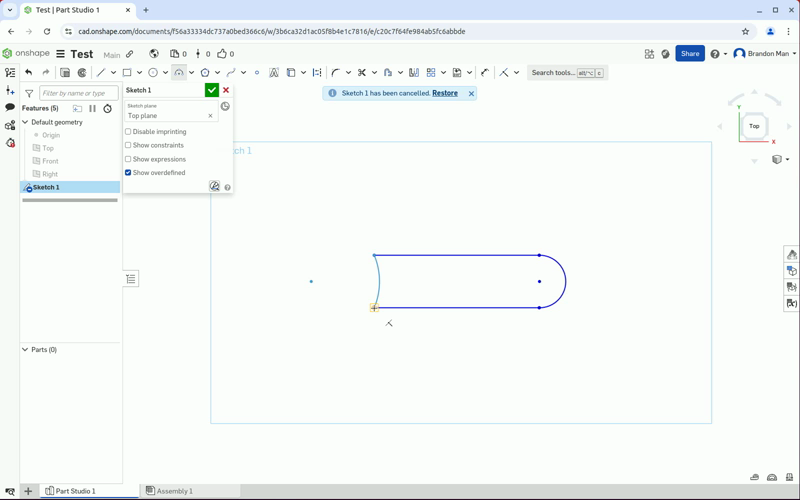
click(374, 307)
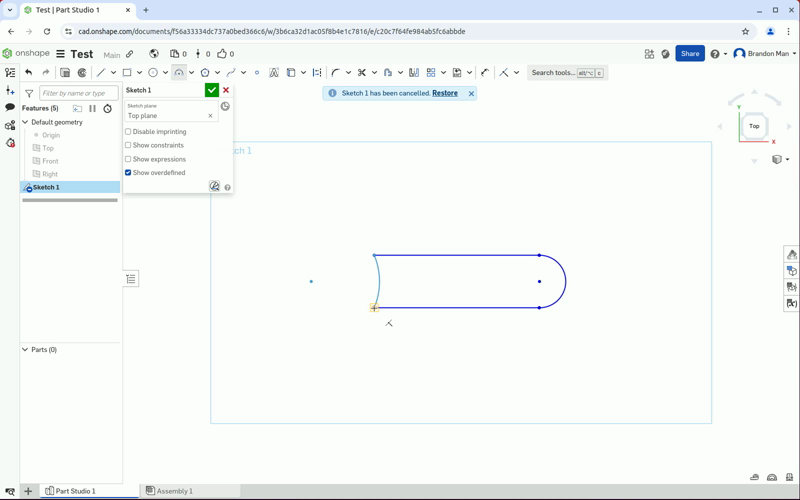
key_down(shift)
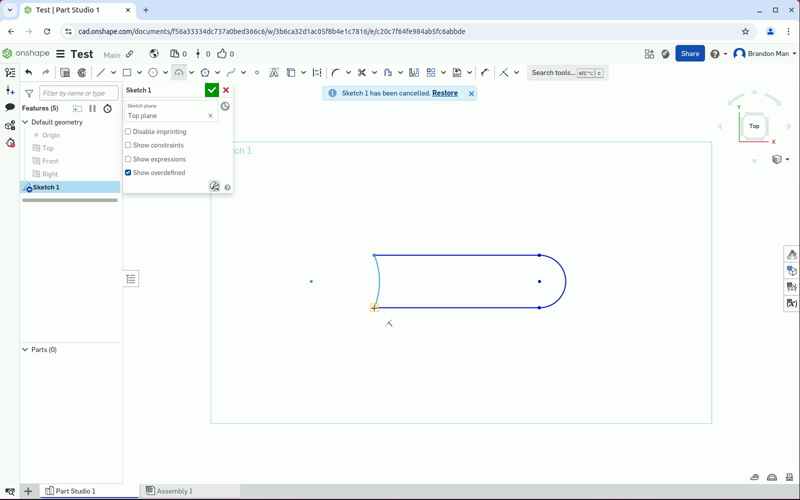
mouse_move(400, 281)
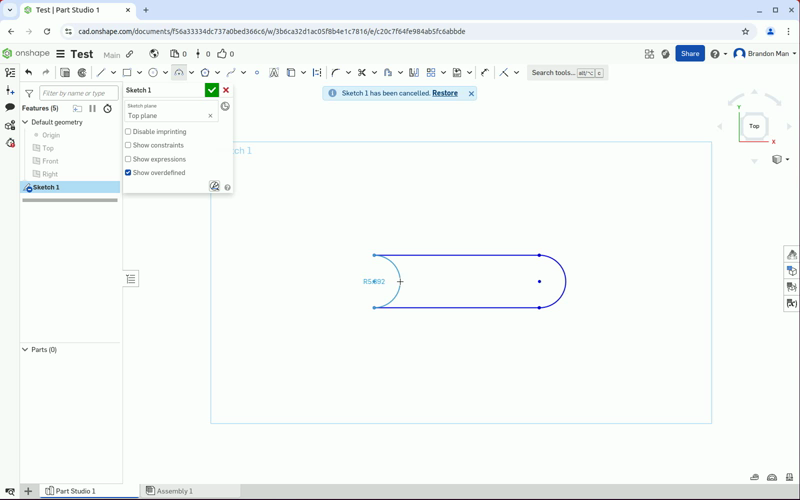
click(400, 281)
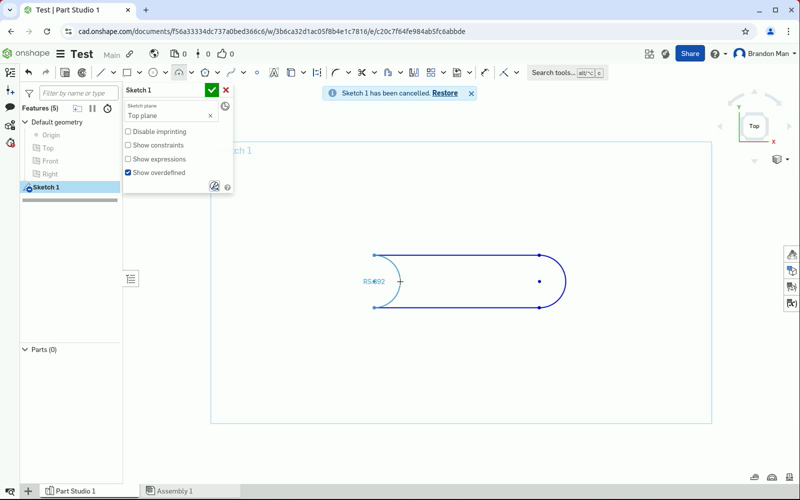
key_up(shift)
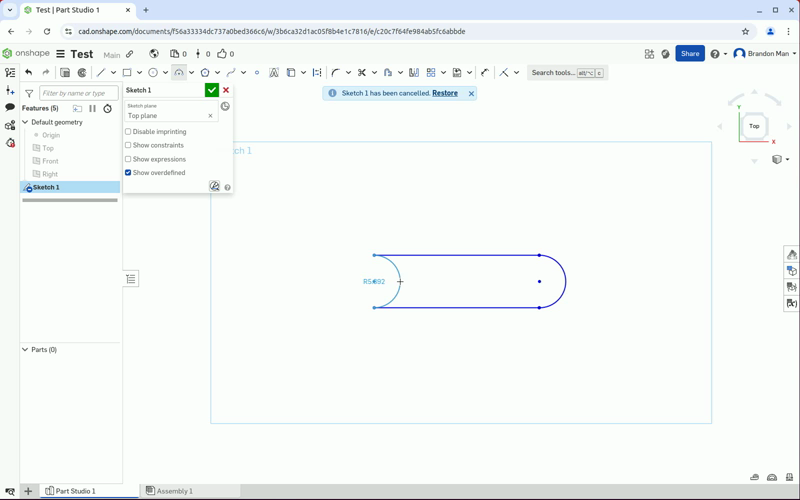
key(esc)
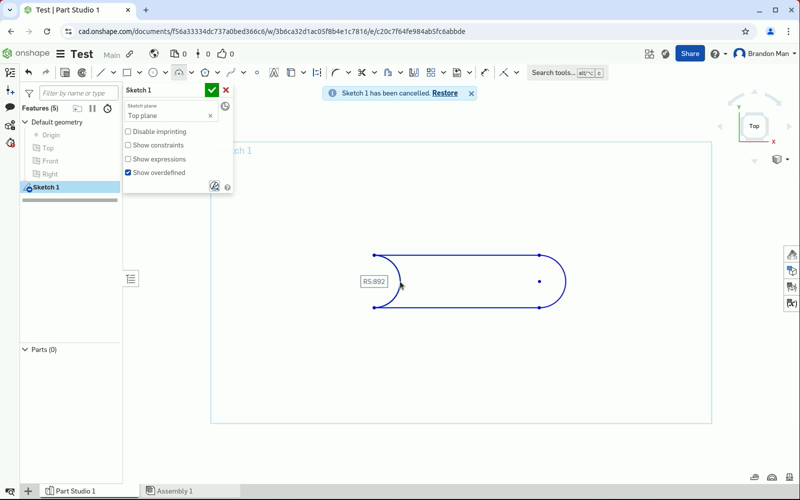
mouse_move(525, 289)
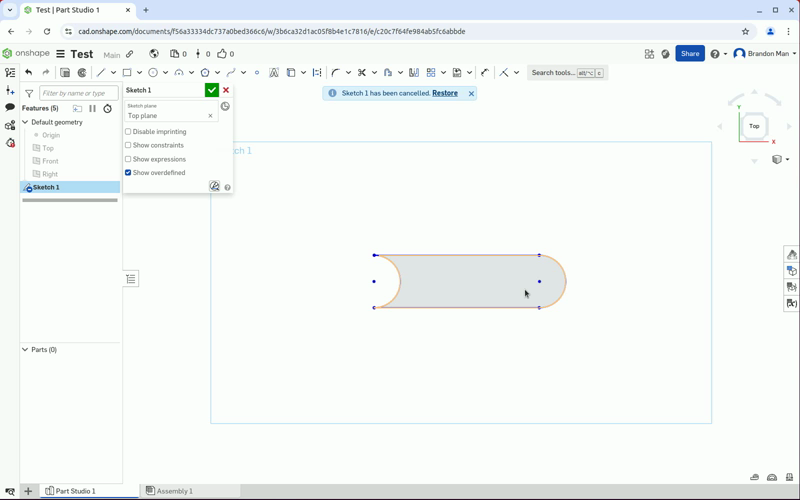
scroll(6)
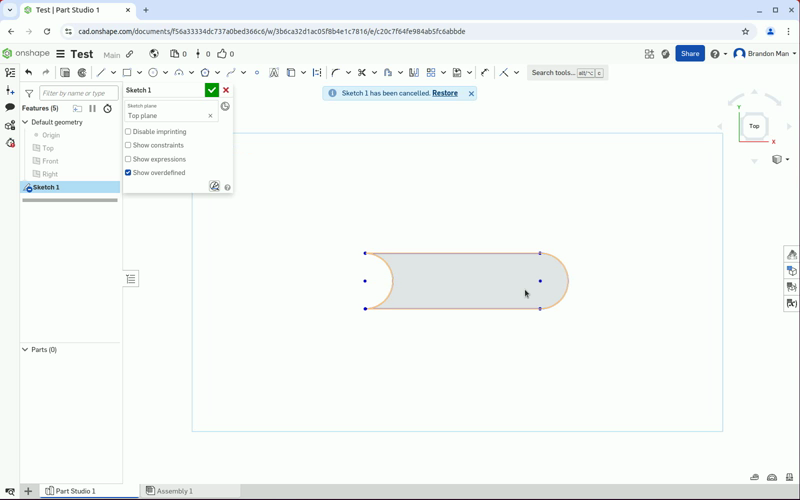
scroll(6)
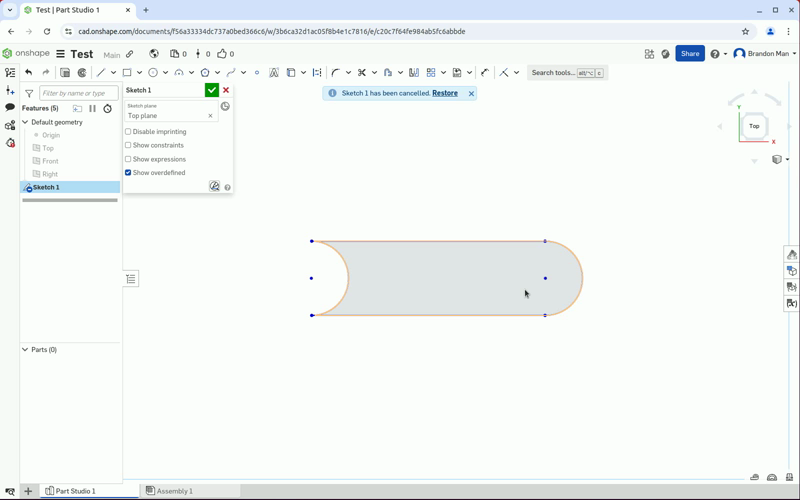
scroll(6)
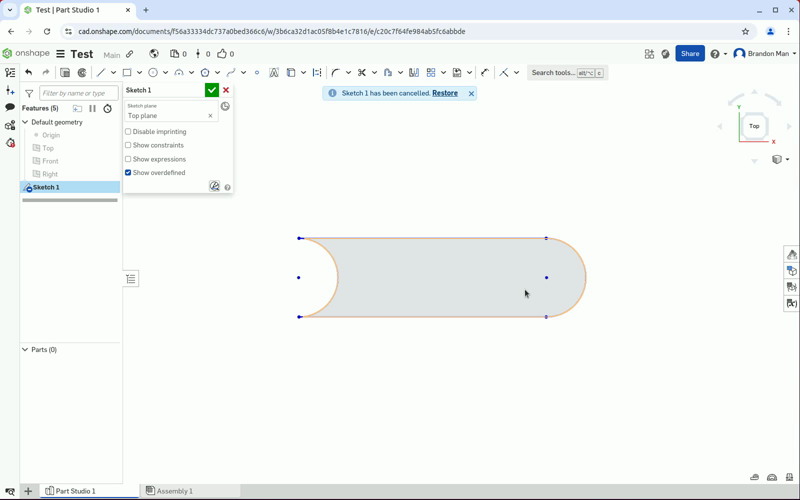
scroll(6)
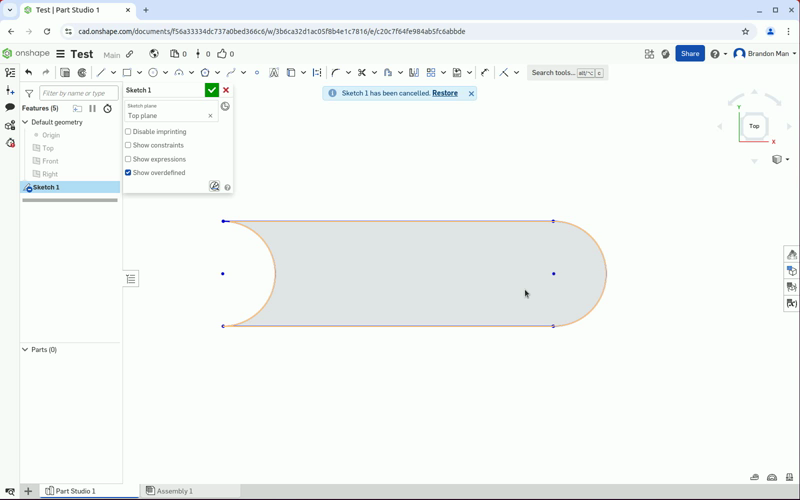
scroll(6)
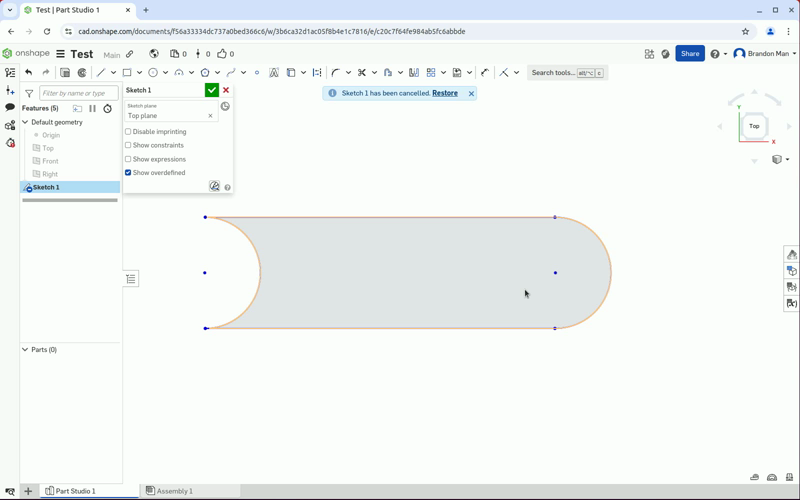
scroll(6)
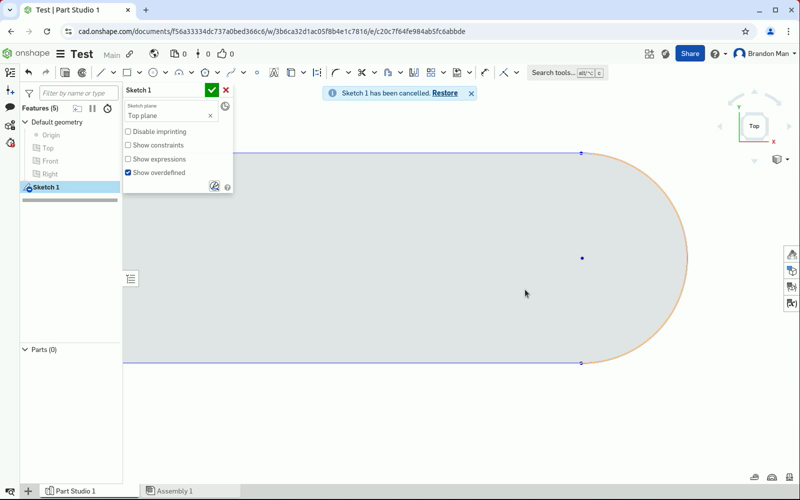
scroll(6)
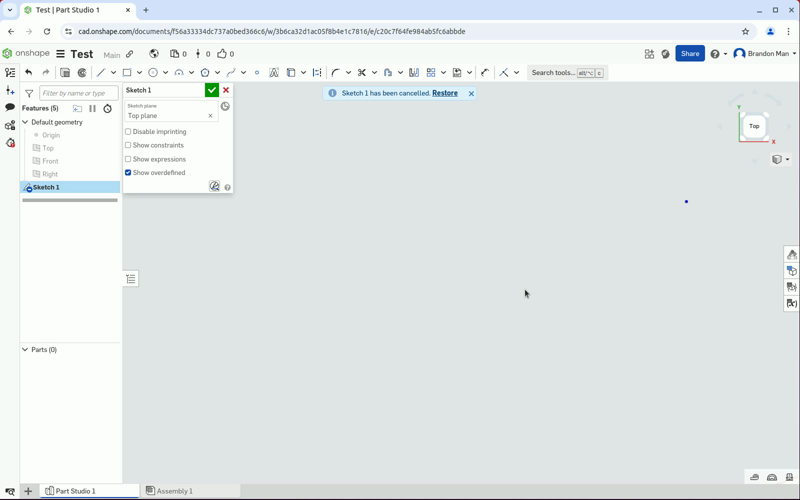
click(525, 289)
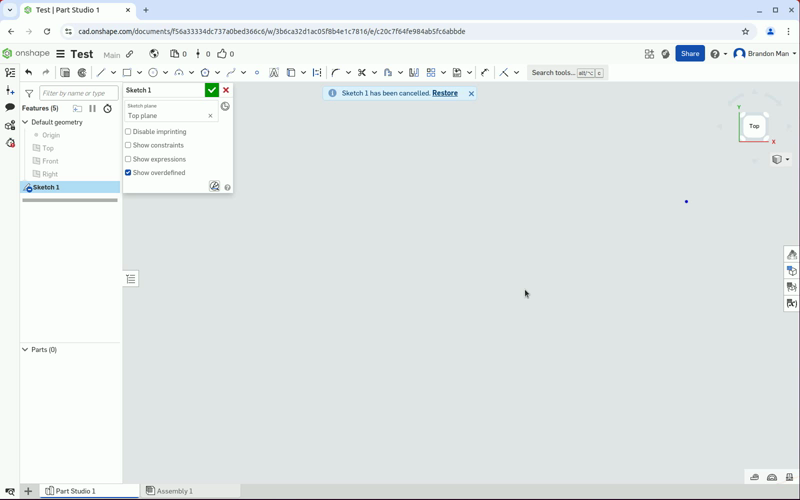
scroll(-6)
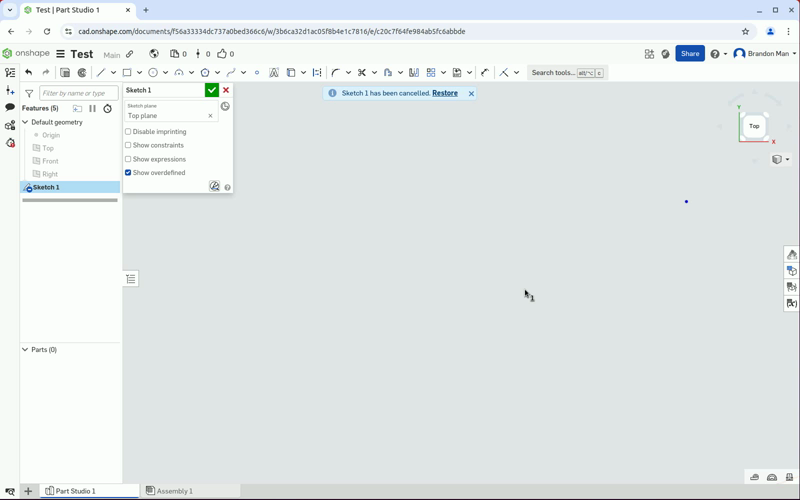
scroll(-6)
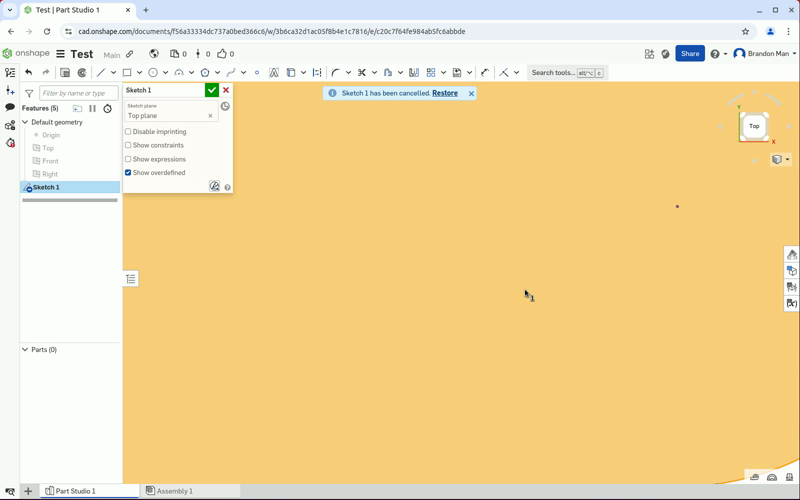
scroll(-6)
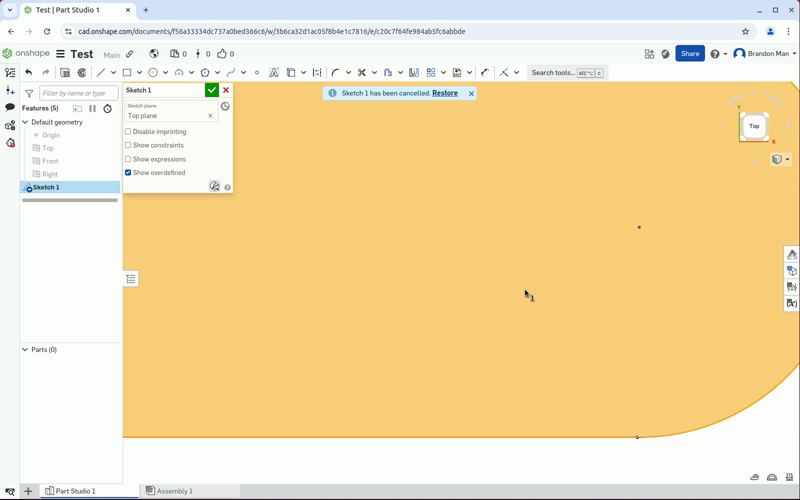
scroll(-6)
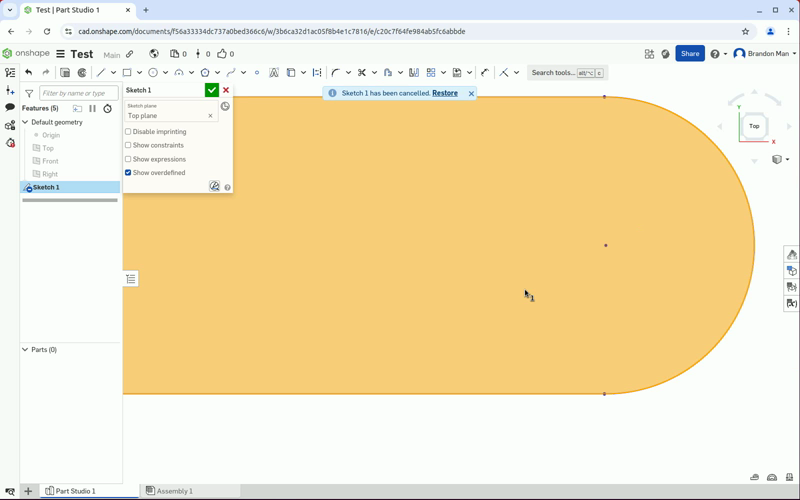
scroll(-6)
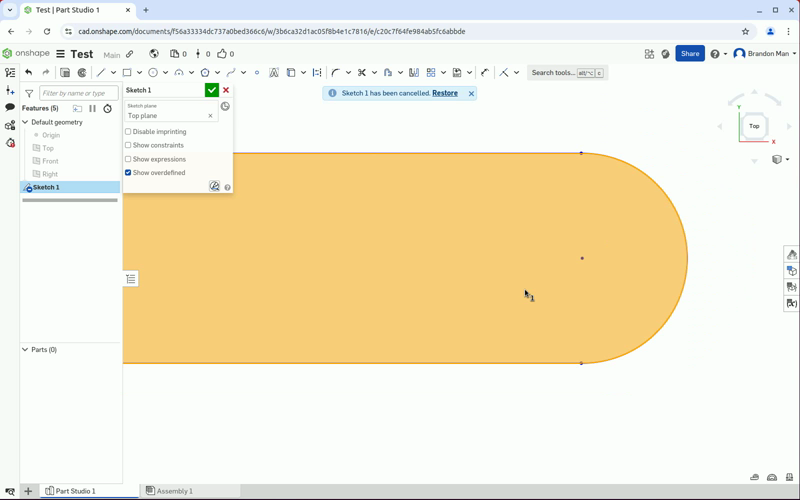
scroll(-6)
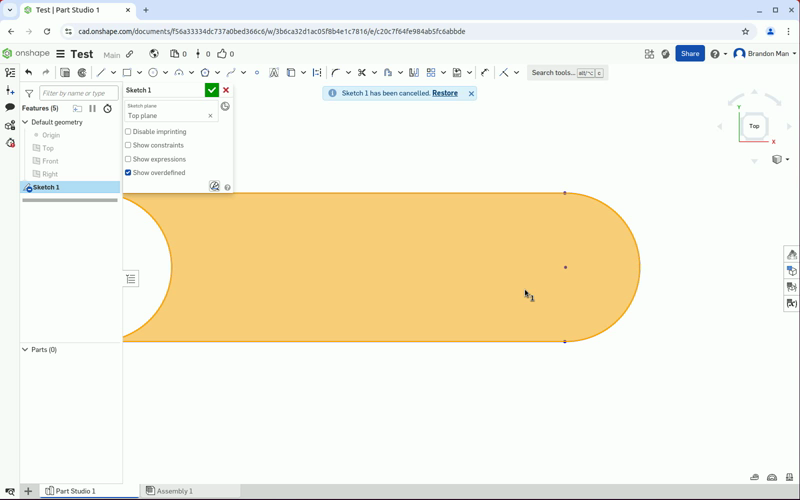
scroll(-6)
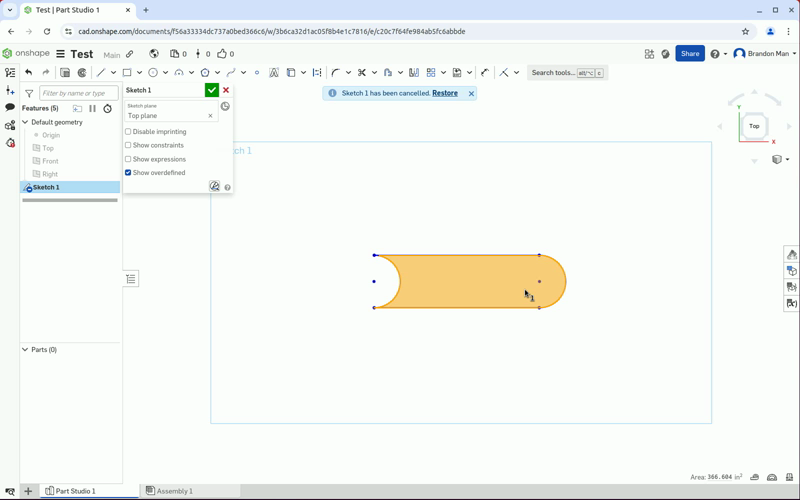
mouse_move(73, 352)
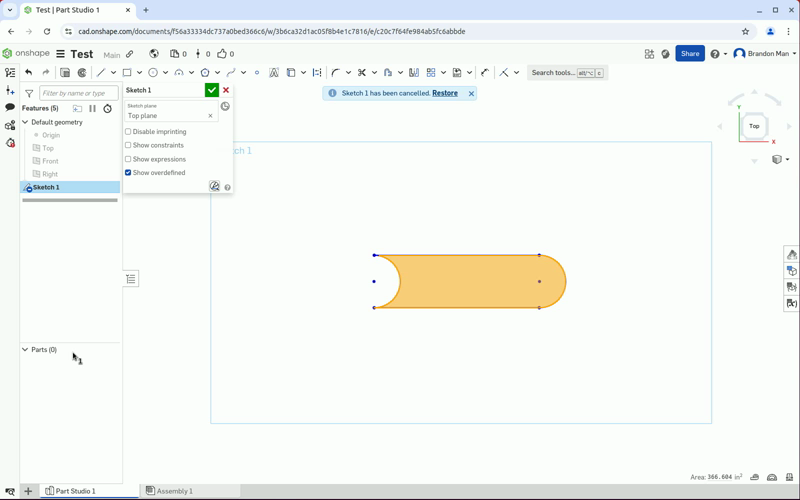
key(shift+y)
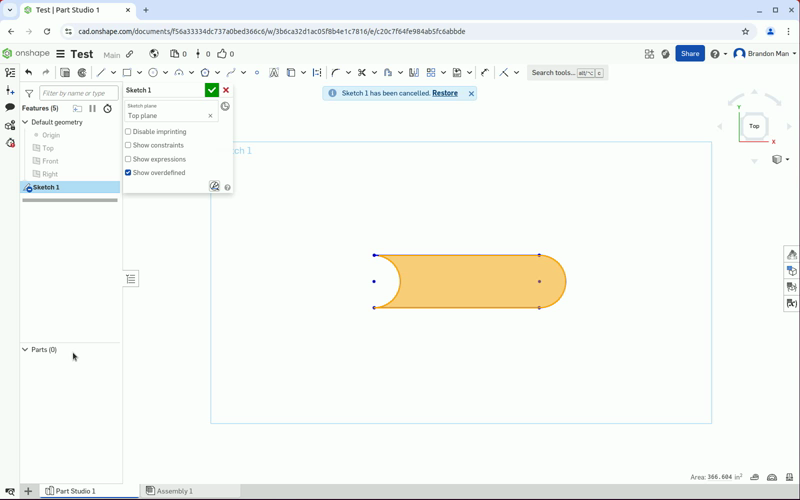
key(shift+e)
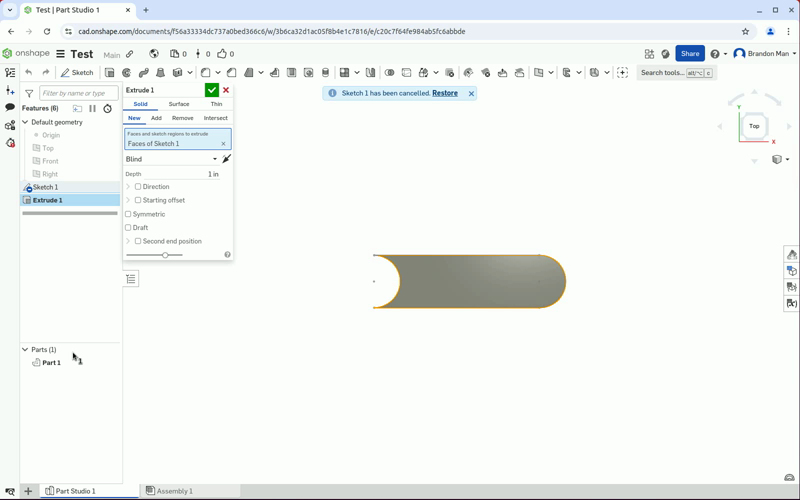
mouse_move(143, 106)
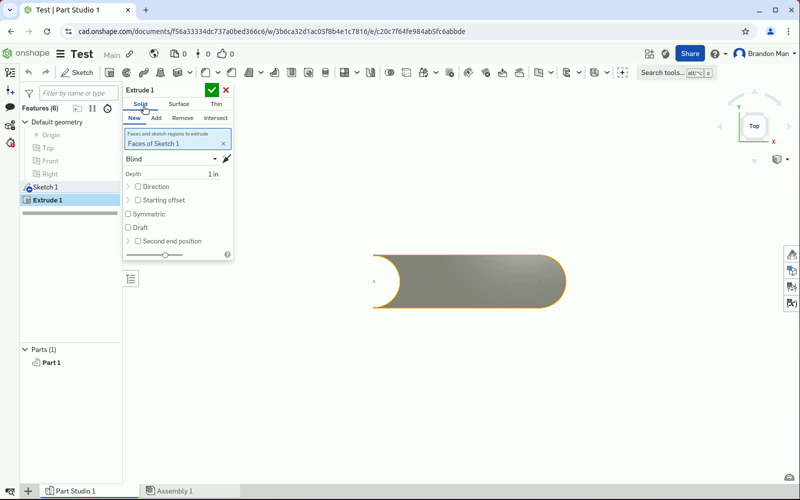
click(143, 106)
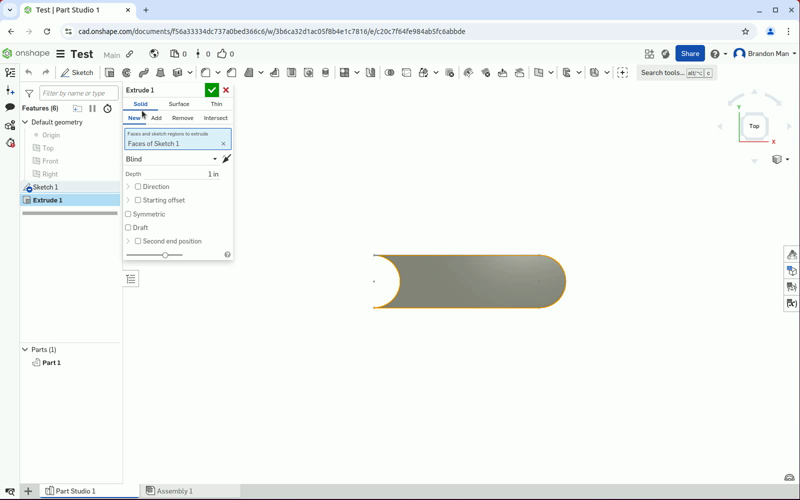
mouse_move(137, 120)
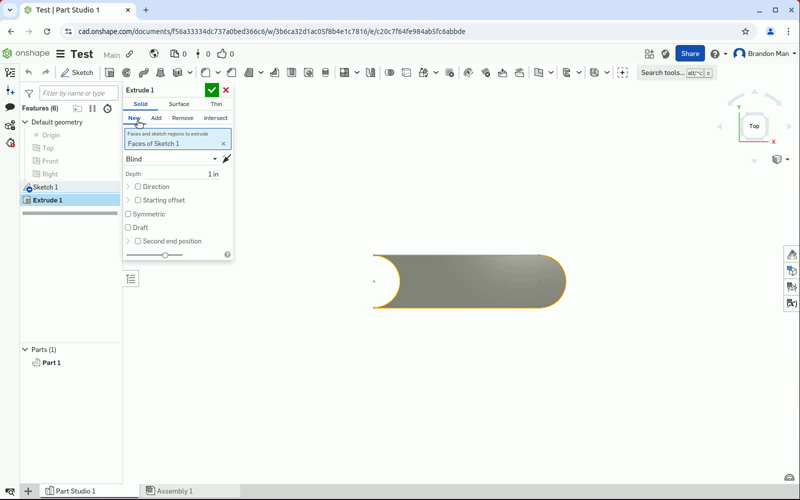
click(137, 120)
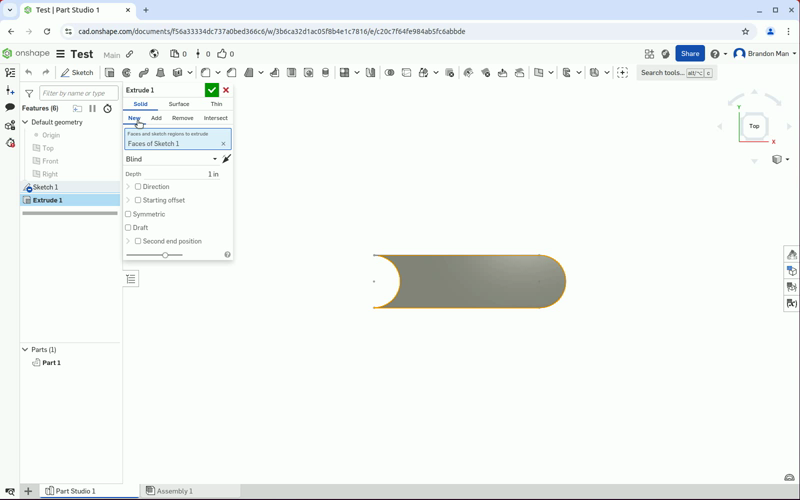
key(tab, 4)
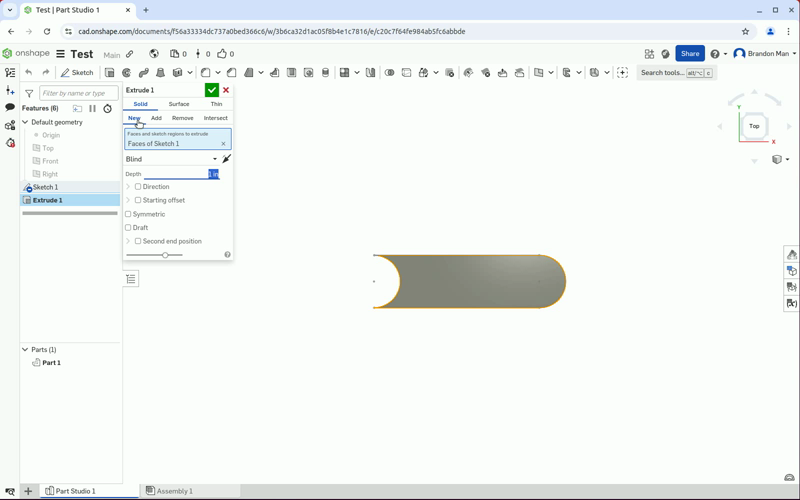
text(3.611)
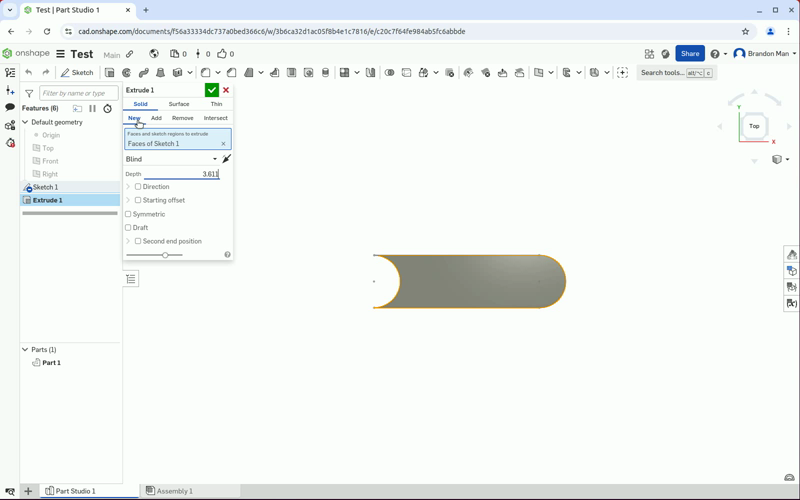
key(enter)
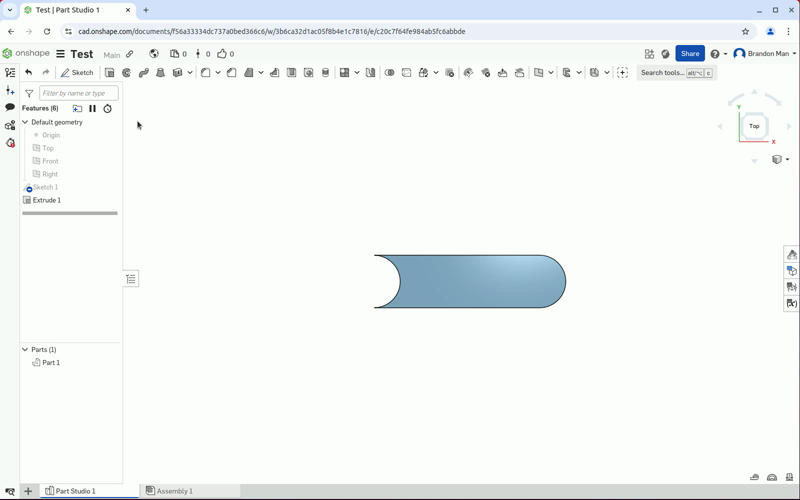
key(shift+h)
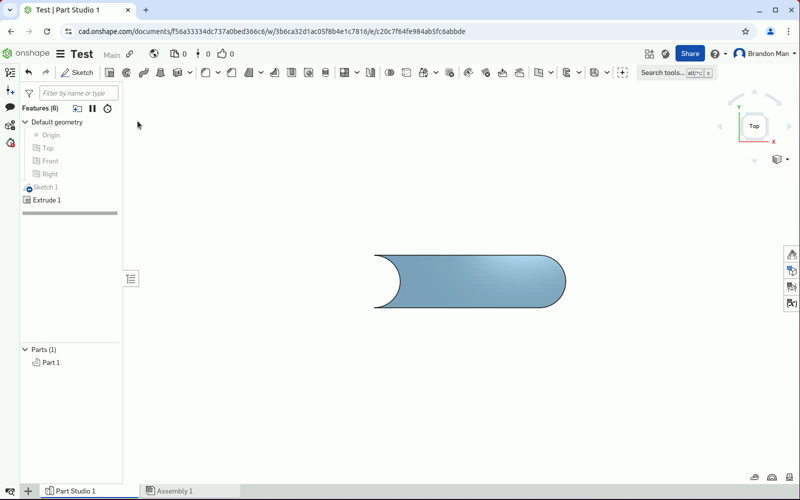
key(shift+h)
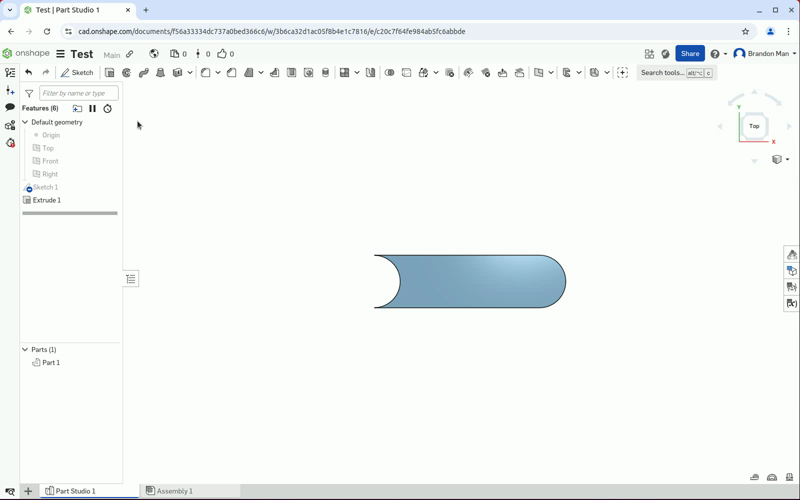
mouse_move(73, 189)
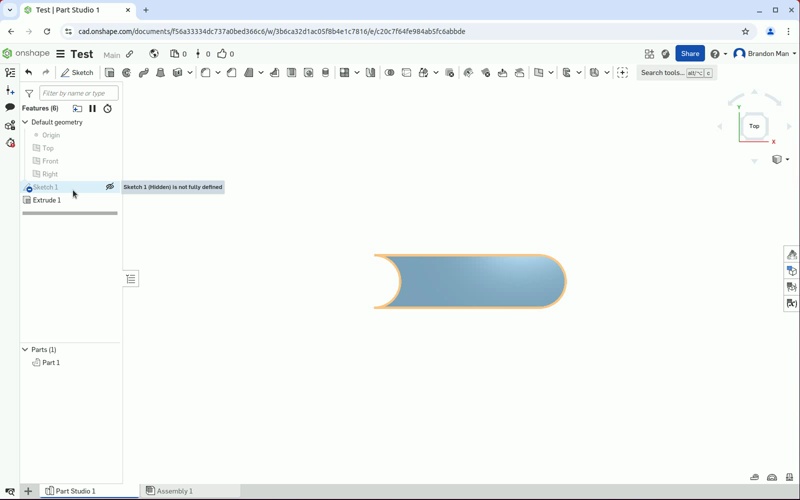
click(73, 189)
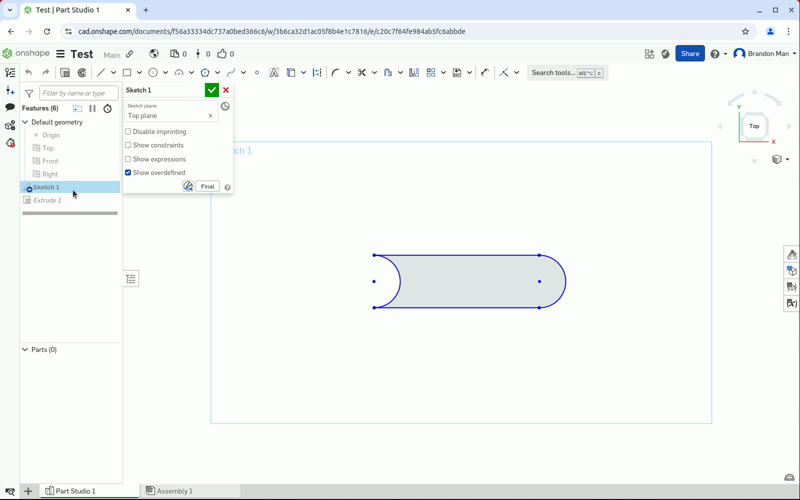
mouse_move(229, 92)
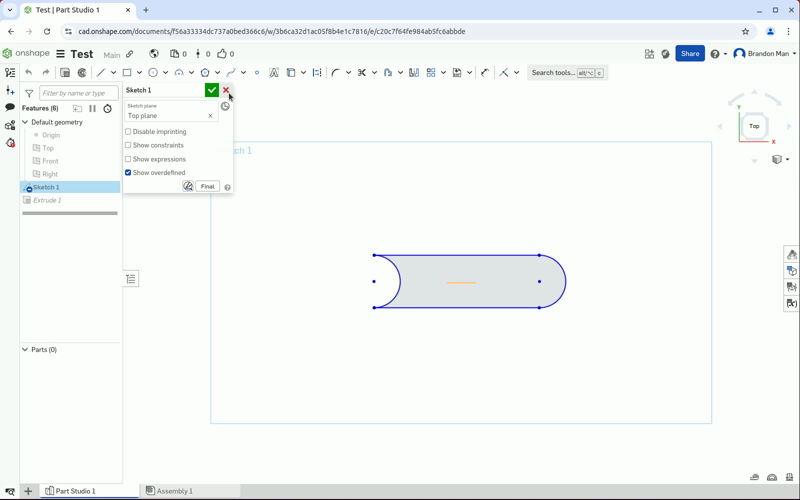
click(229, 92)
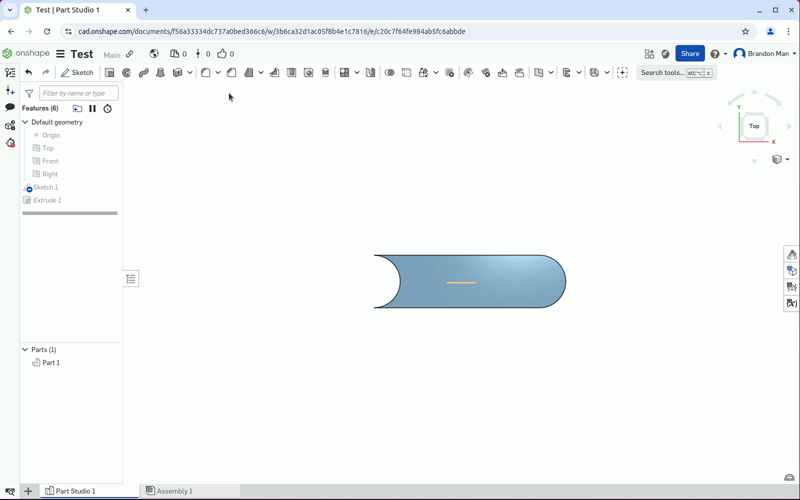
mouse_move(541, 75)
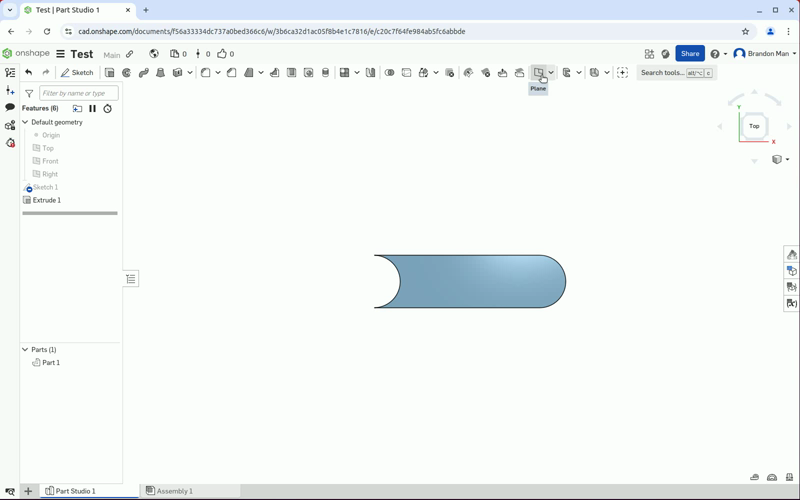
click(541, 75)
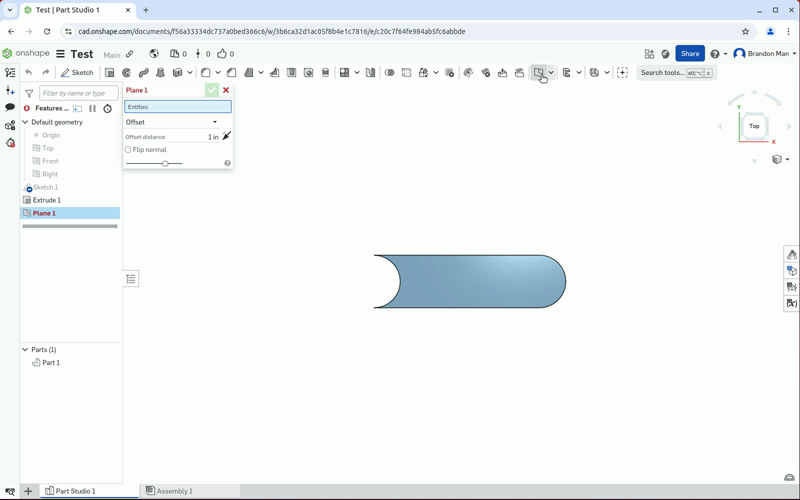
mouse_move(73, 150)
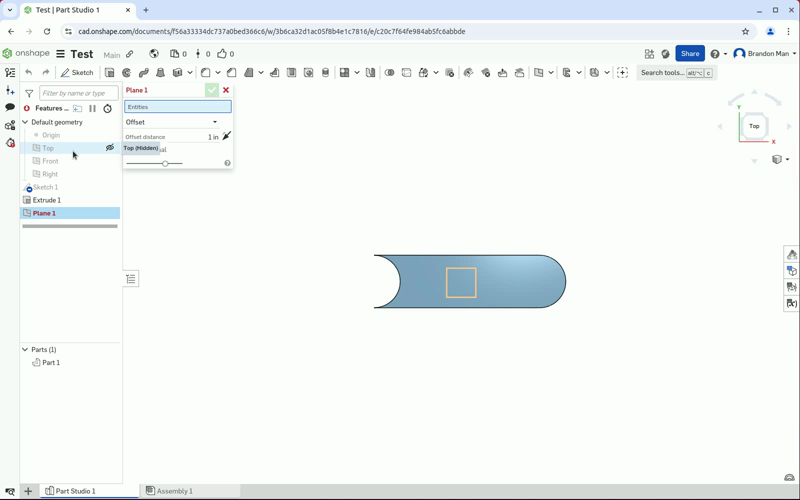
click(73, 150)
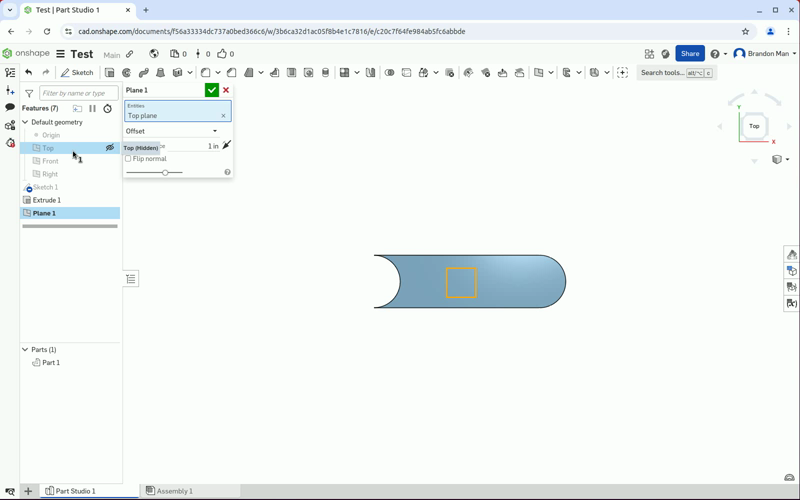
key(tab, 2)
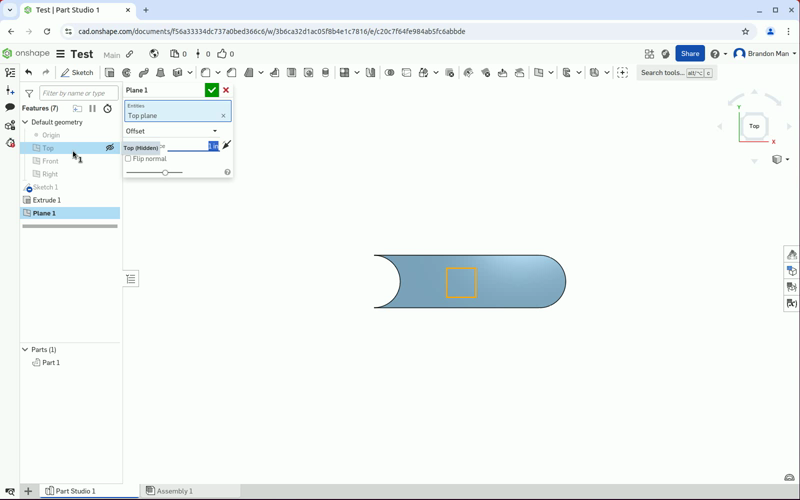
text(3.605)
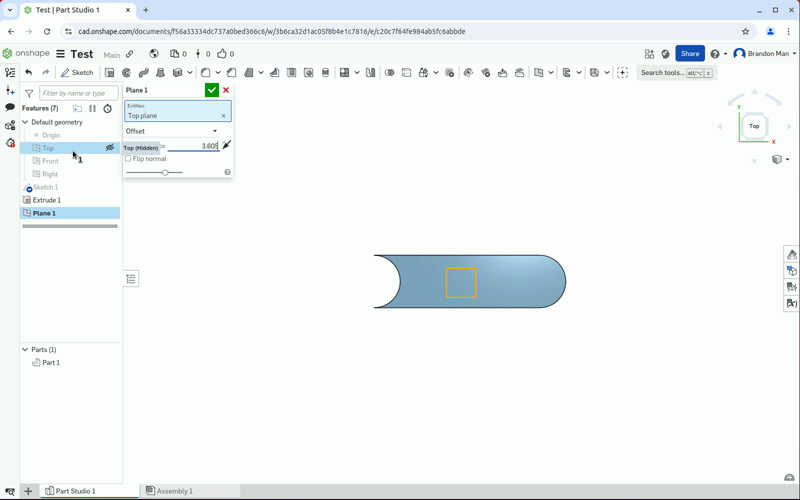
key(enter, 2)
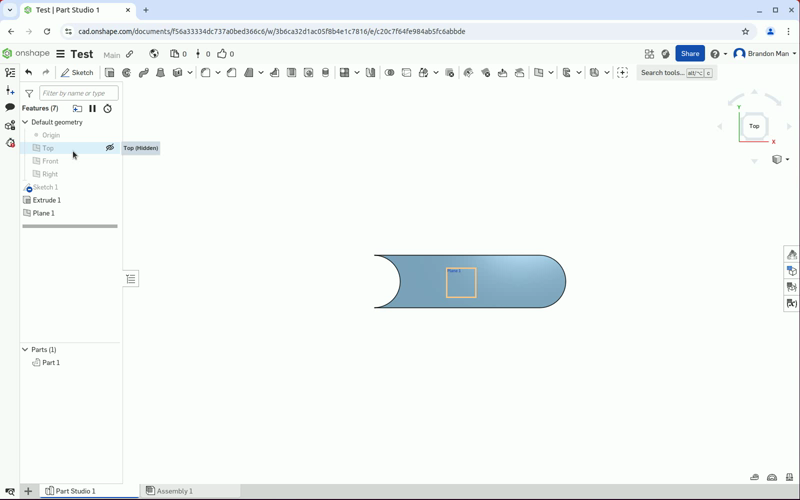
key(shift+s)
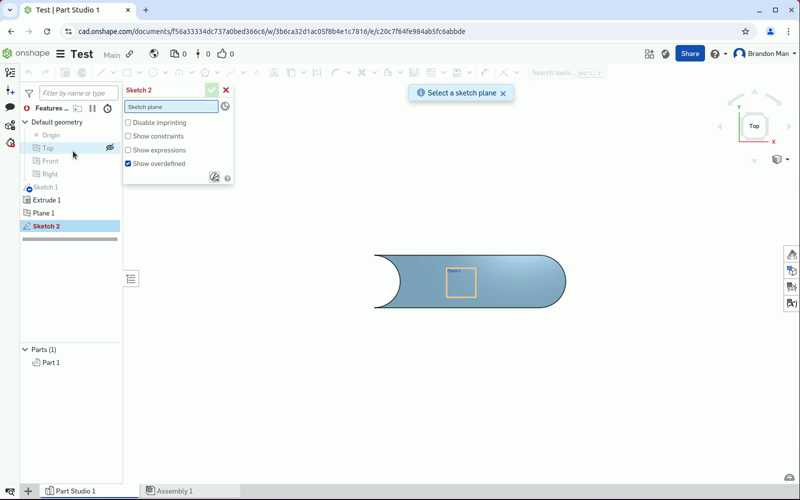
mouse_move(73, 215)
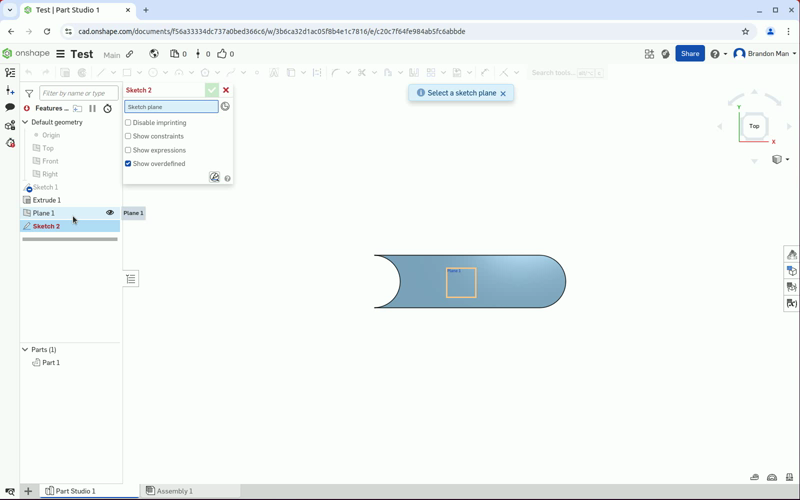
click(73, 215)
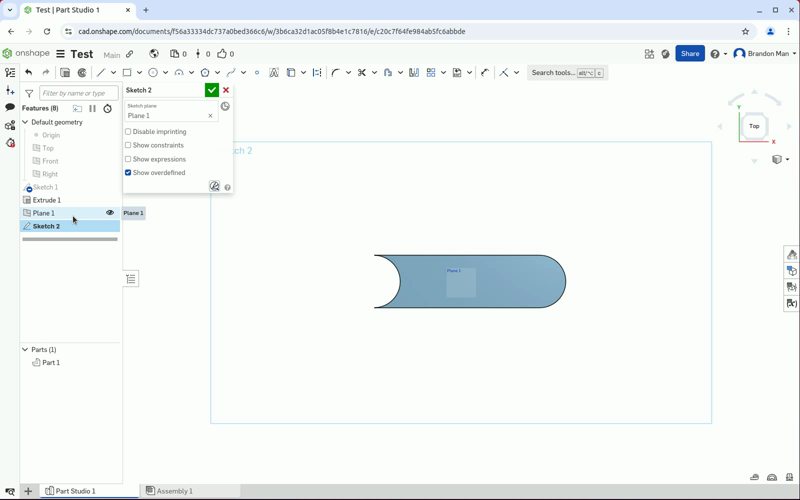
mouse_move(73, 352)
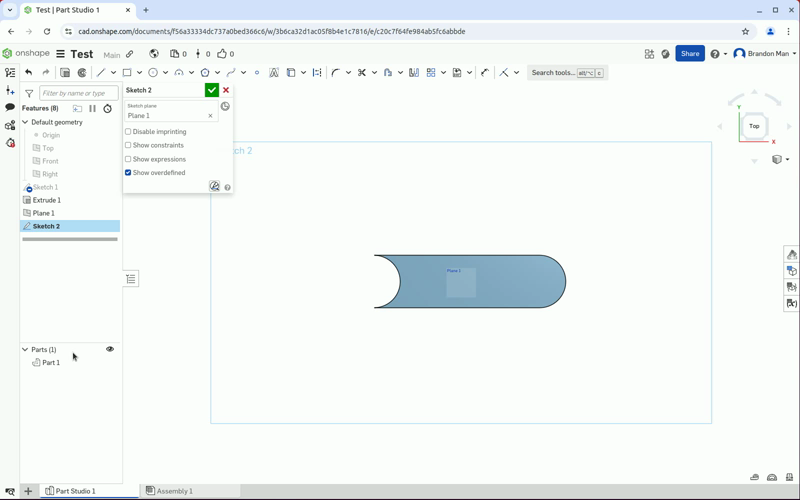
key(y)
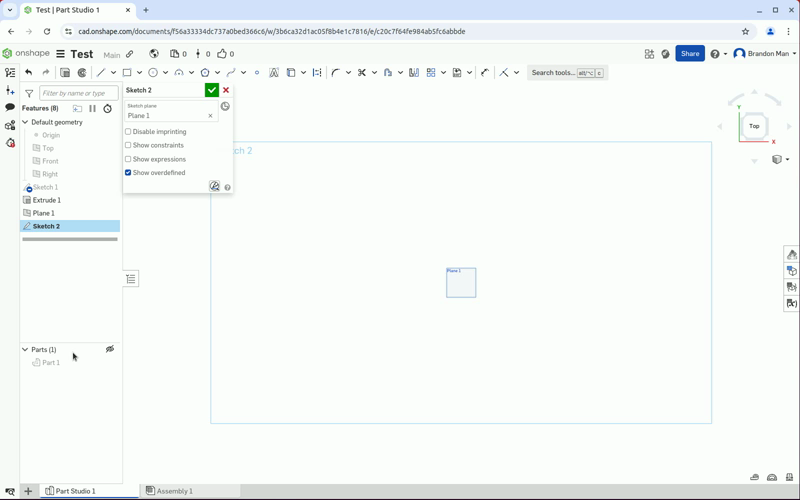
key(l)
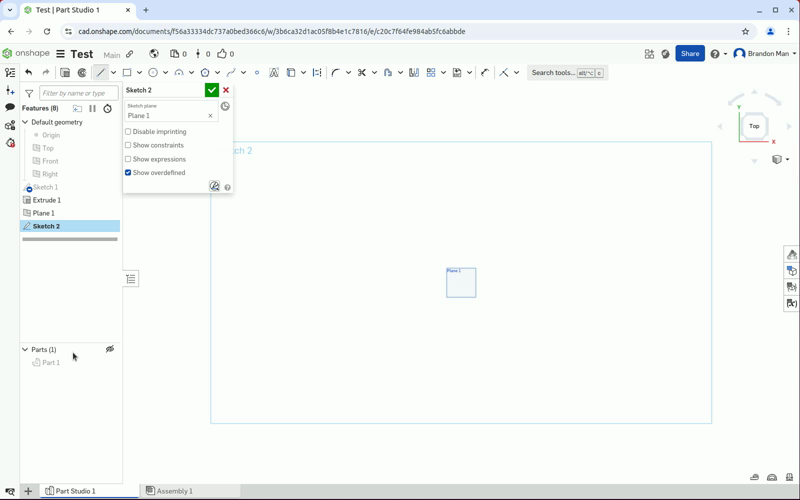
key_down(shift)
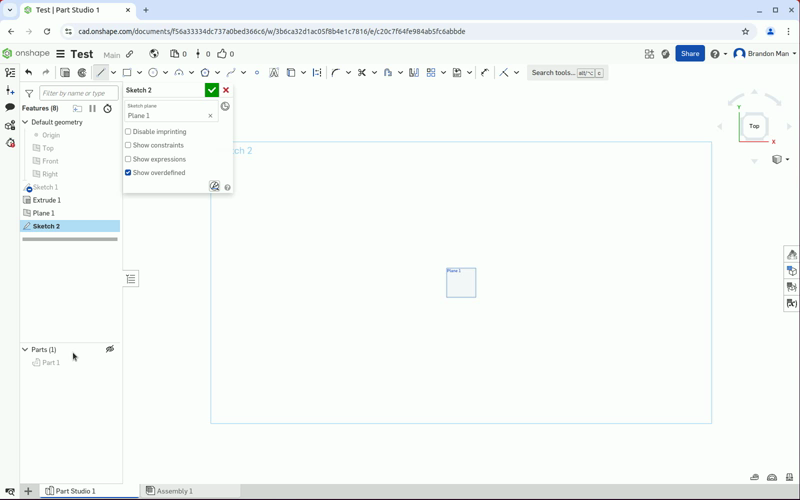
mouse_move(374, 304)
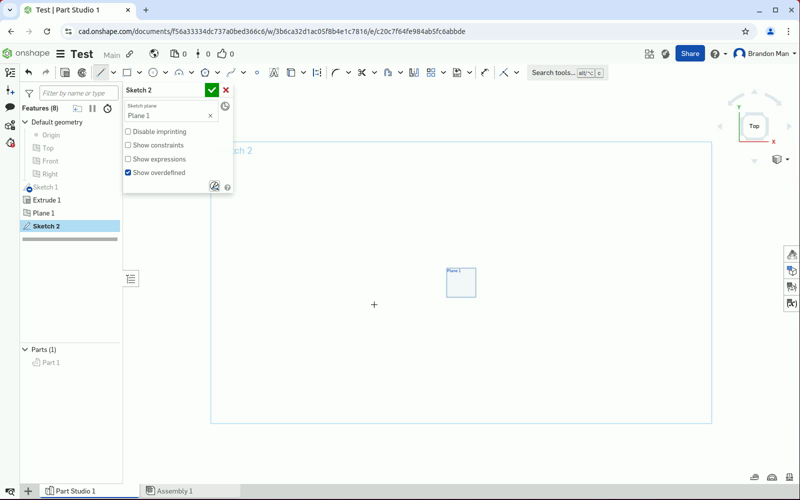
click(374, 304)
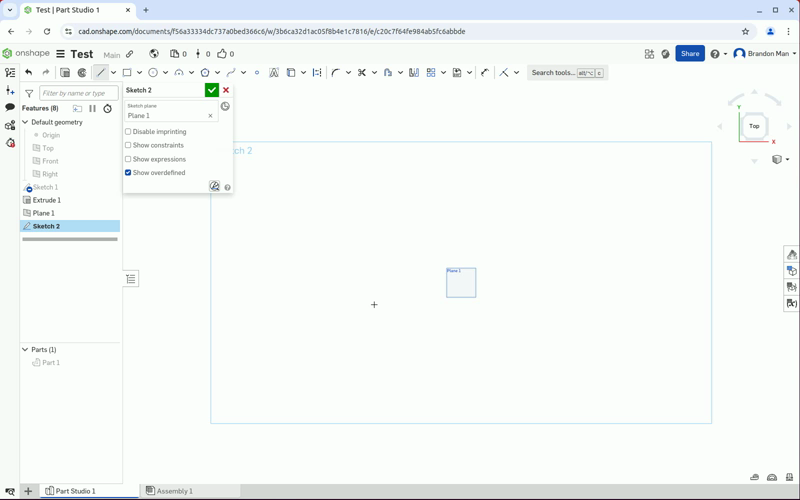
key_up(shift)
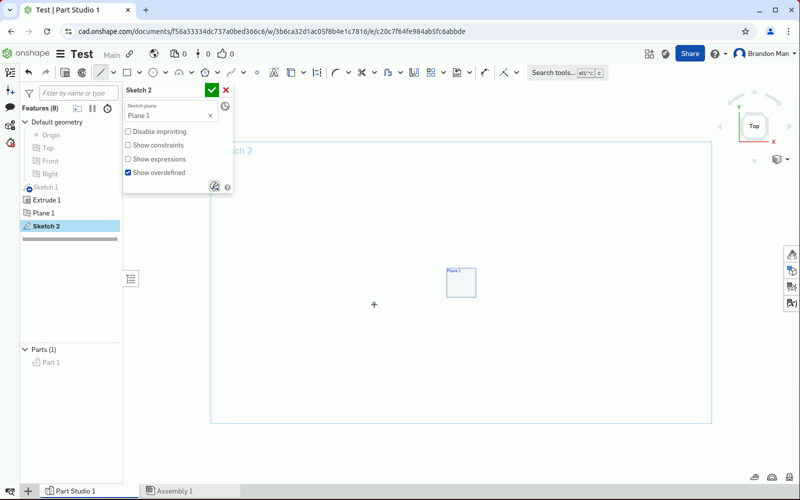
key_down(shift)
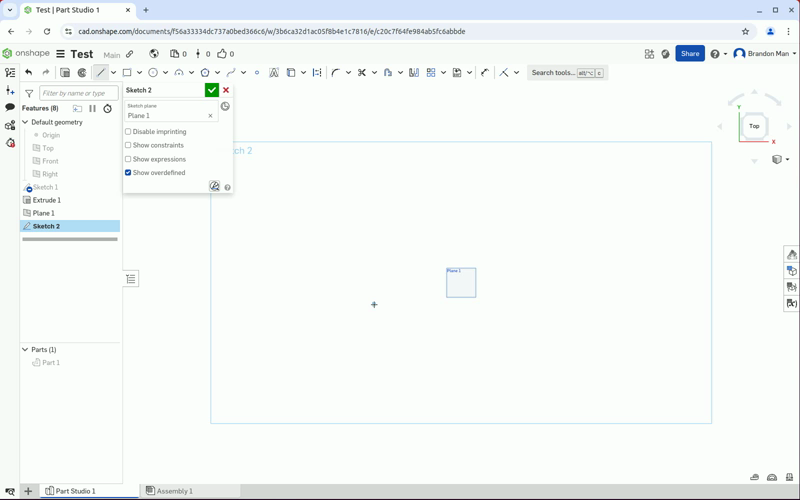
mouse_move(539, 304)
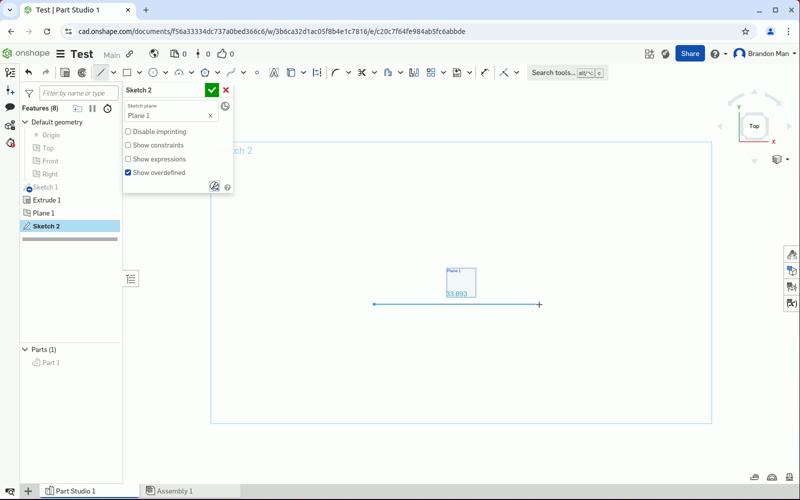
click(539, 304)
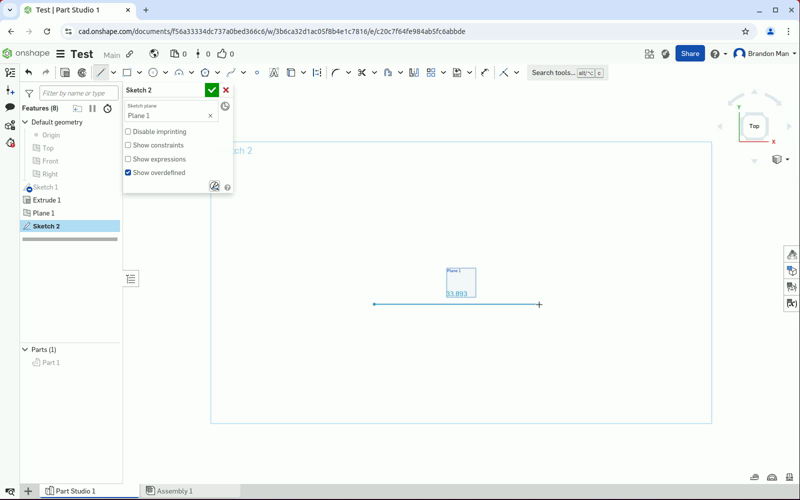
key_up(shift)
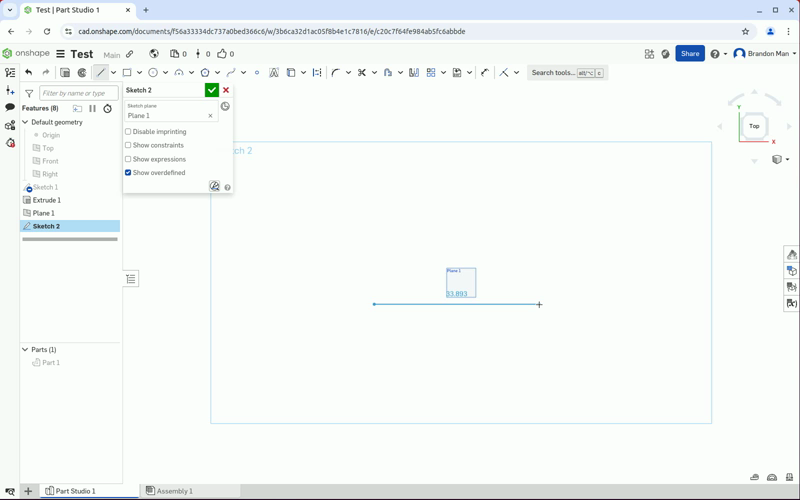
key(esc)
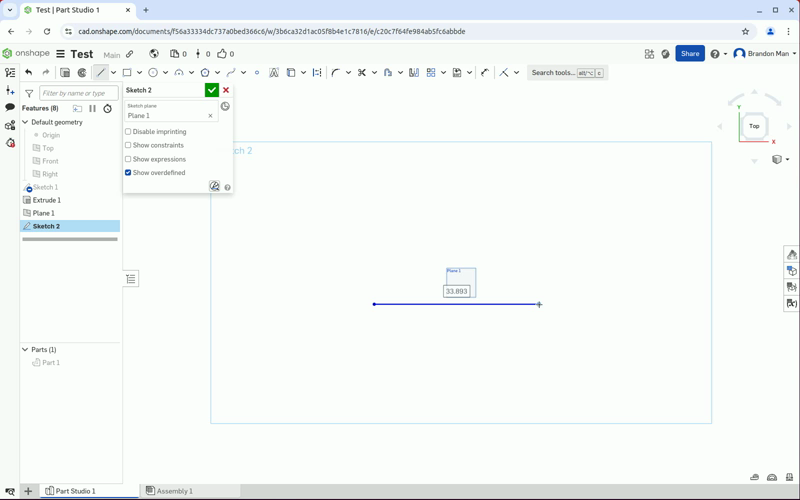
key(a)
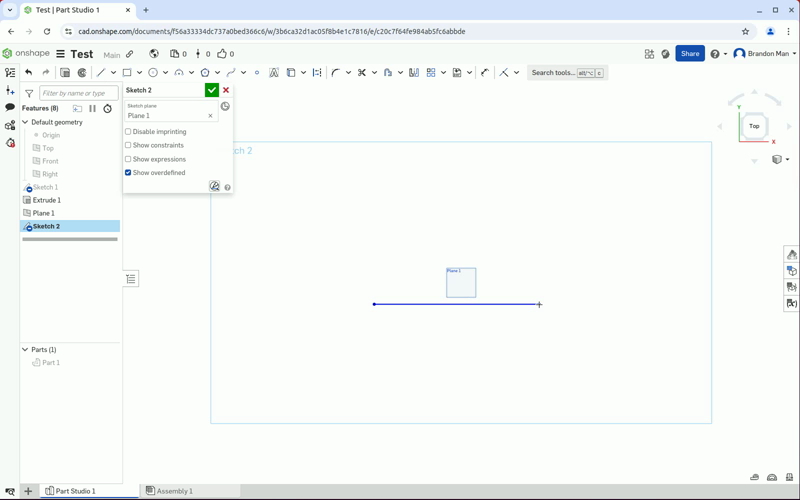
mouse_move(539, 304)
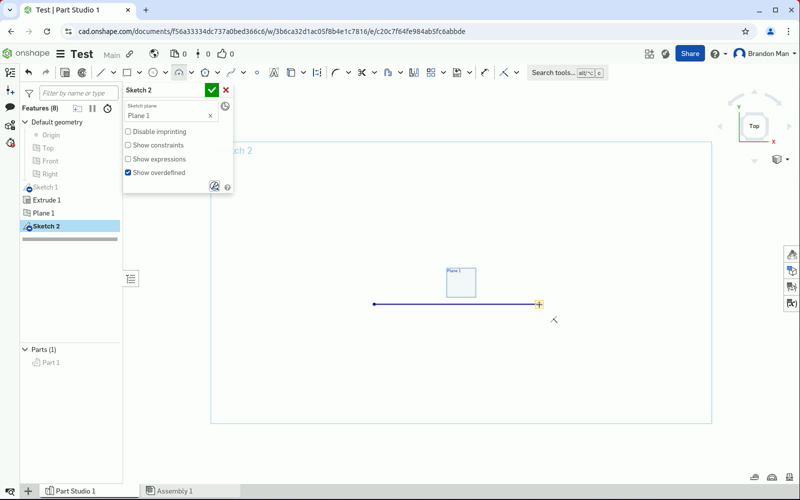
click(539, 304)
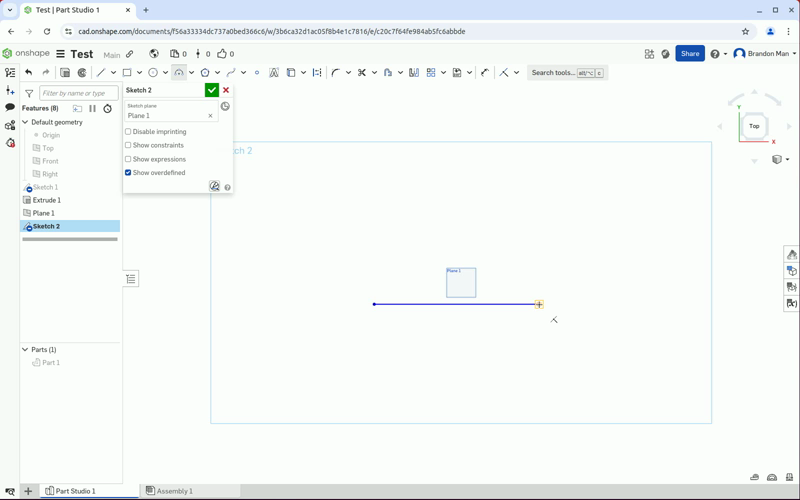
key_down(shift)
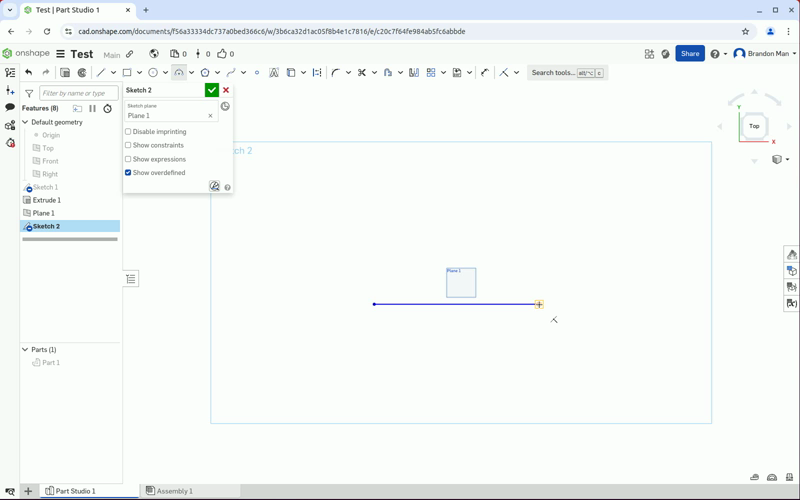
mouse_move(539, 258)
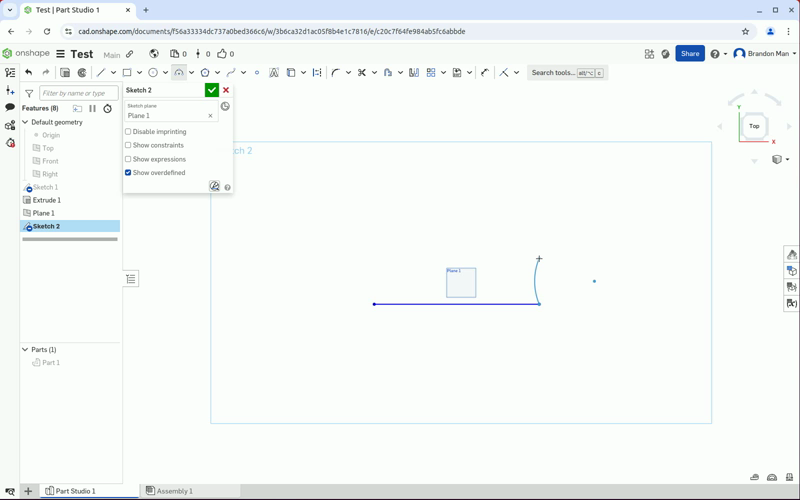
click(539, 258)
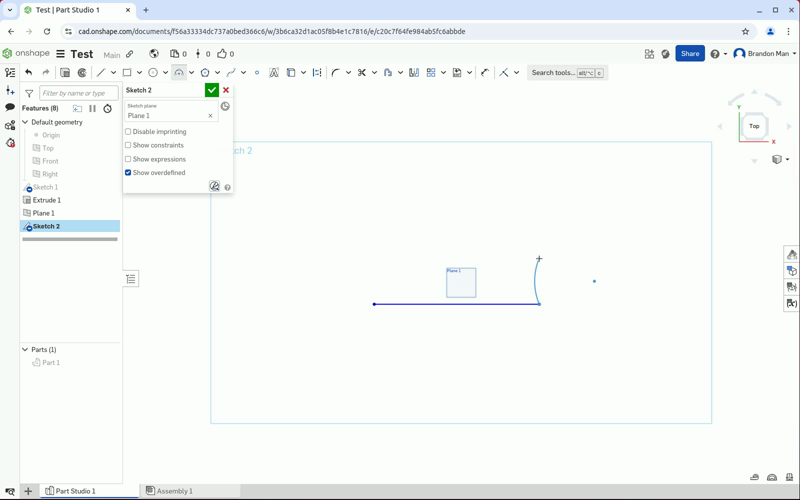
mouse_move(562, 281)
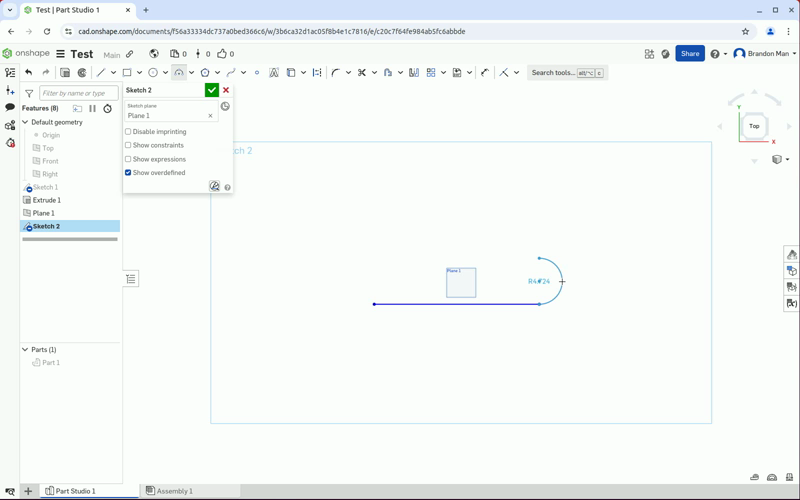
click(562, 281)
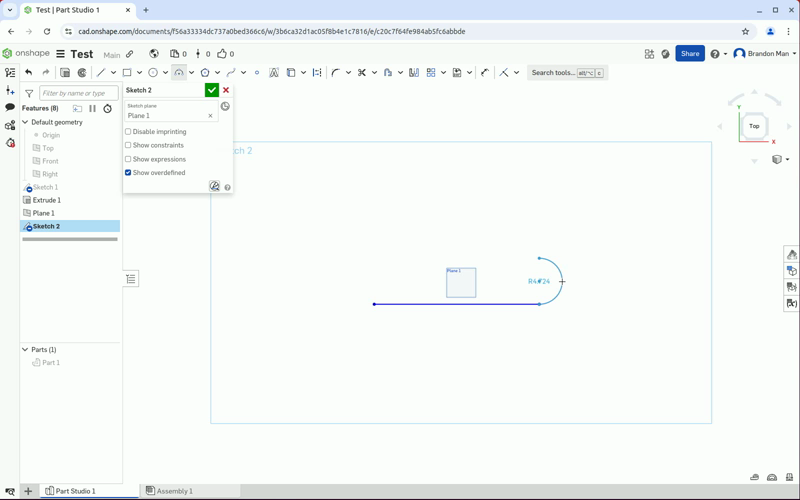
key_up(shift)
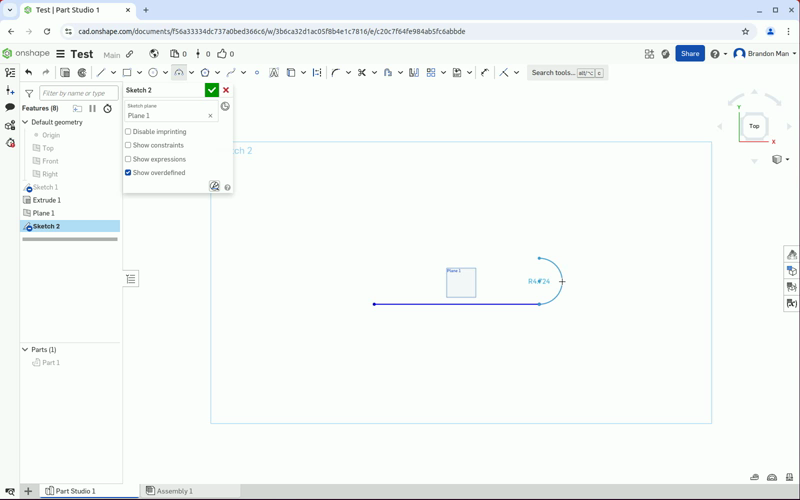
key(esc)
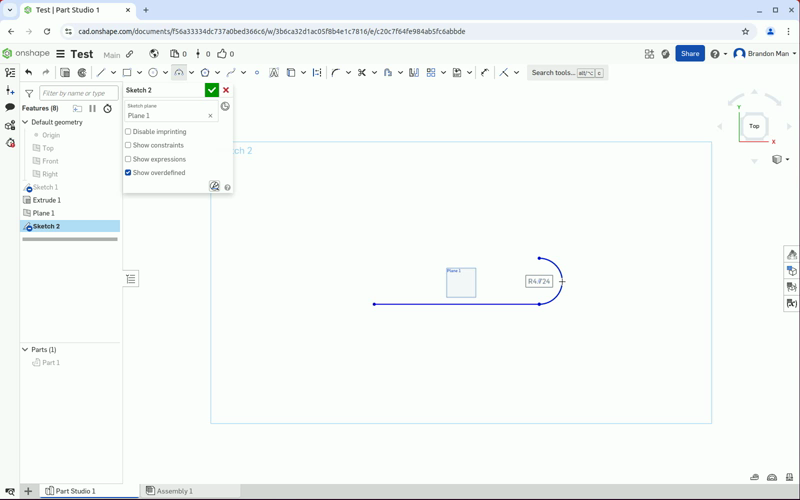
key(l)
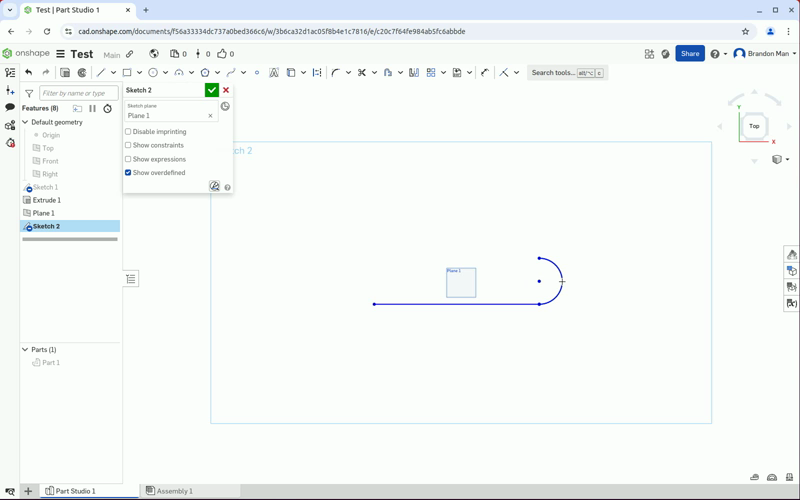
mouse_move(539, 258)
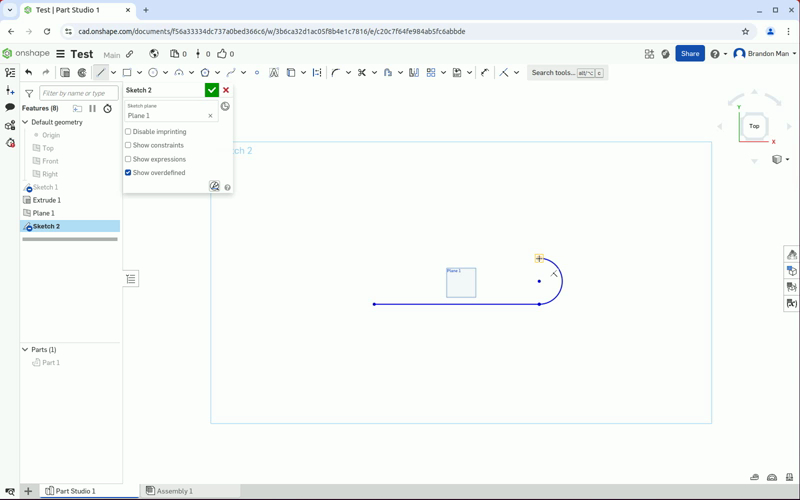
click(539, 258)
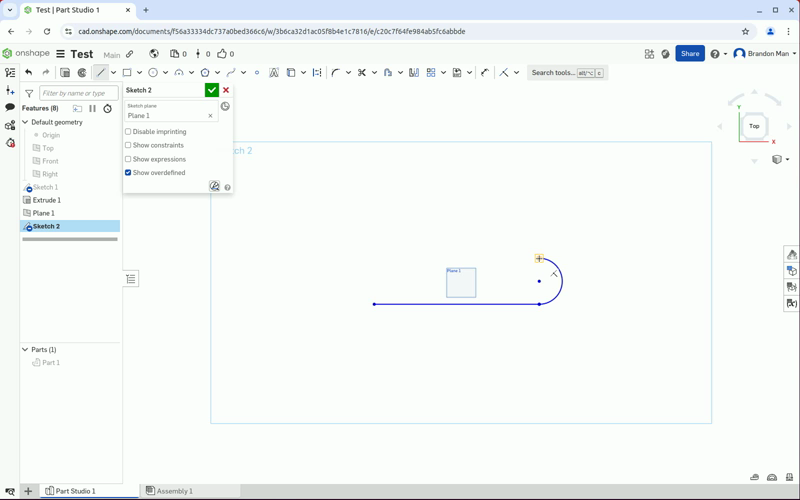
key_down(shift)
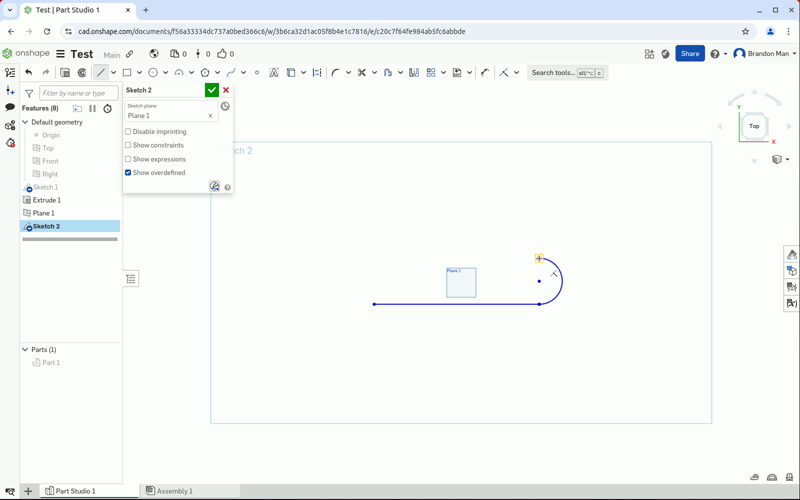
mouse_move(374, 258)
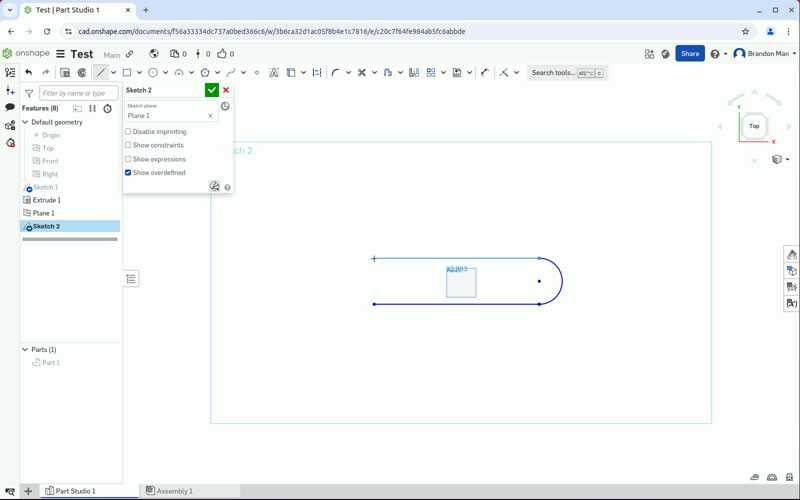
click(374, 258)
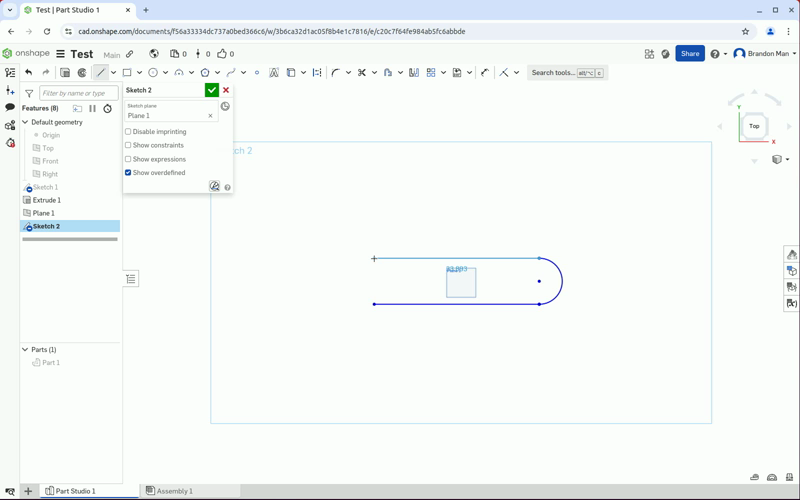
key_up(shift)
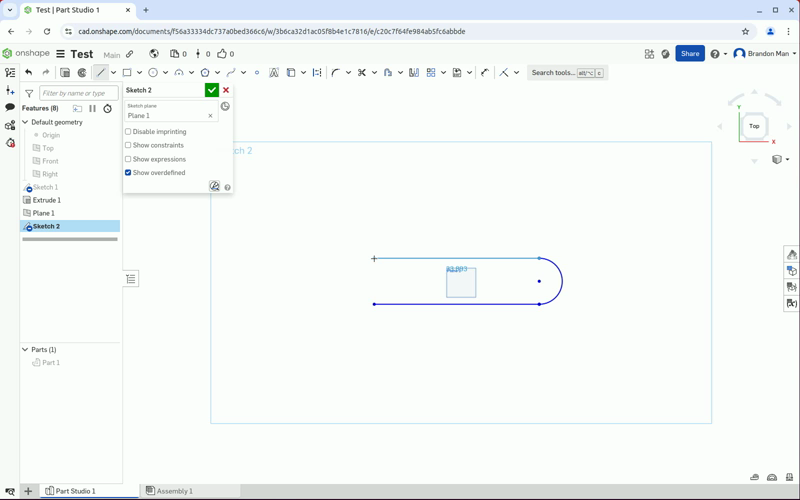
key(esc)
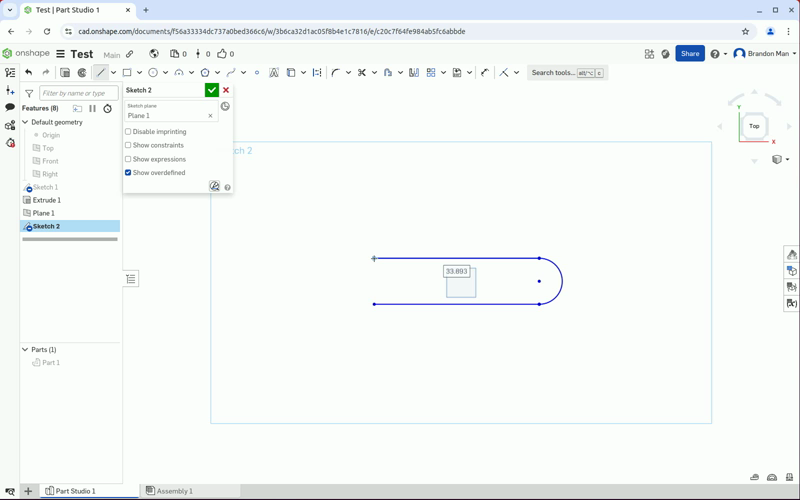
key(a)
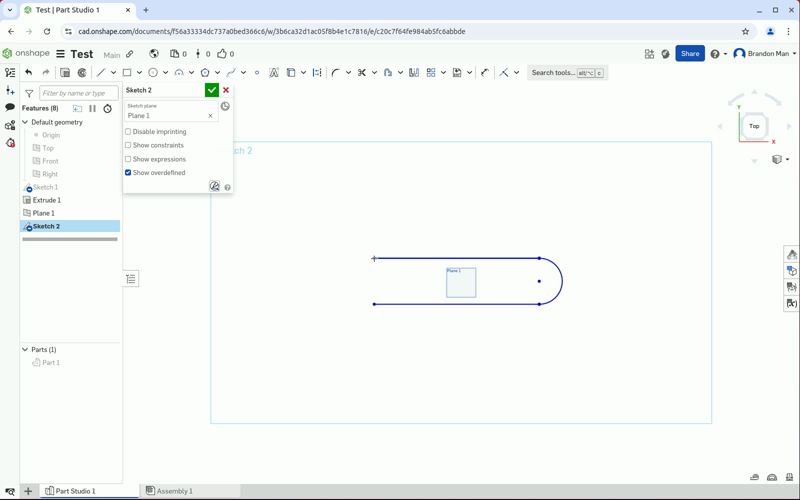
mouse_move(374, 258)
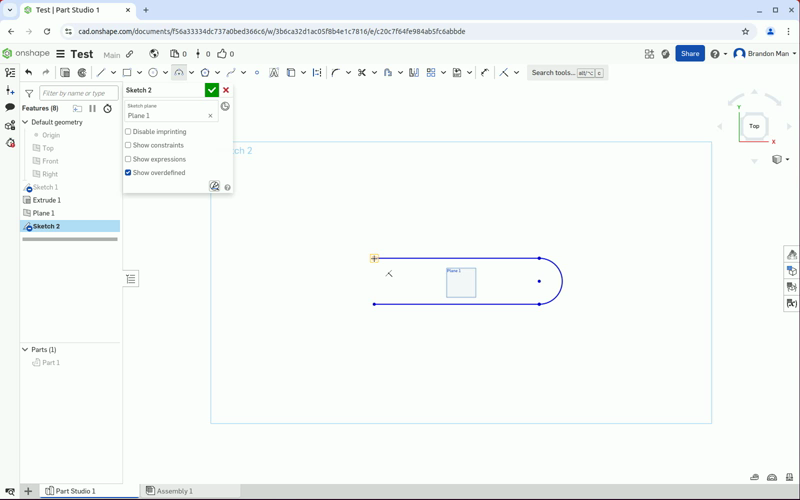
click(374, 258)
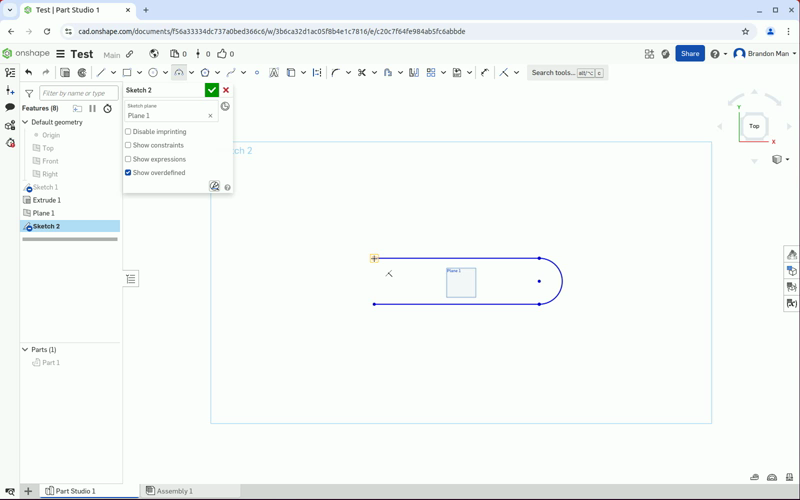
mouse_move(374, 304)
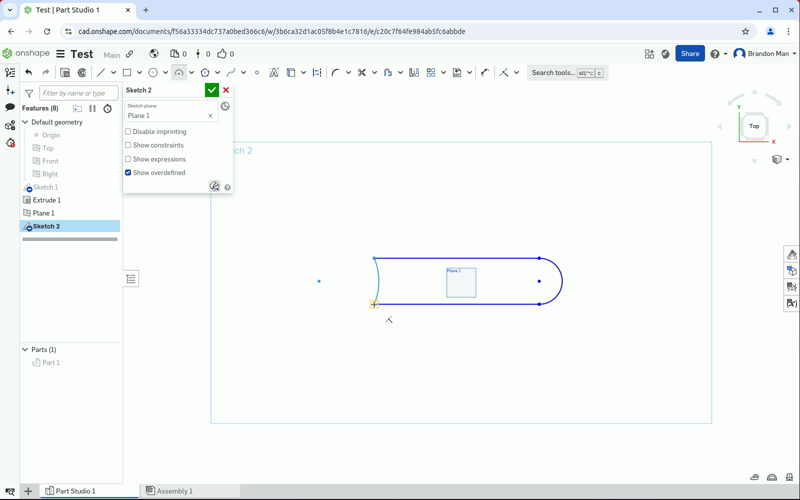
click(374, 304)
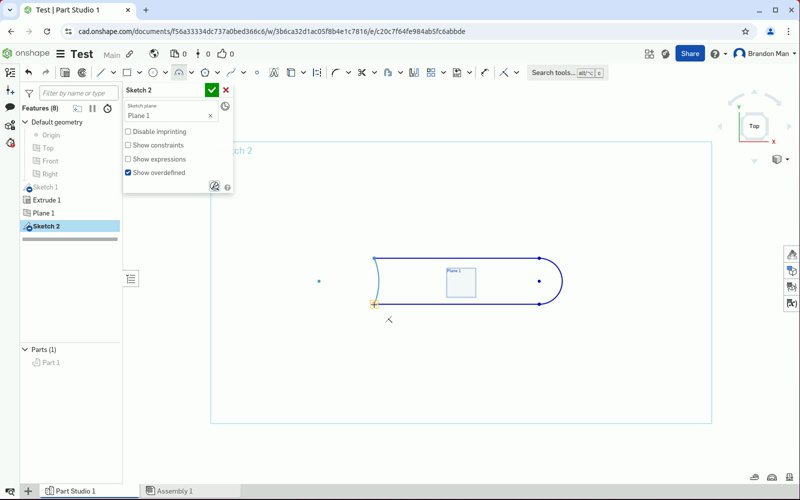
key_down(shift)
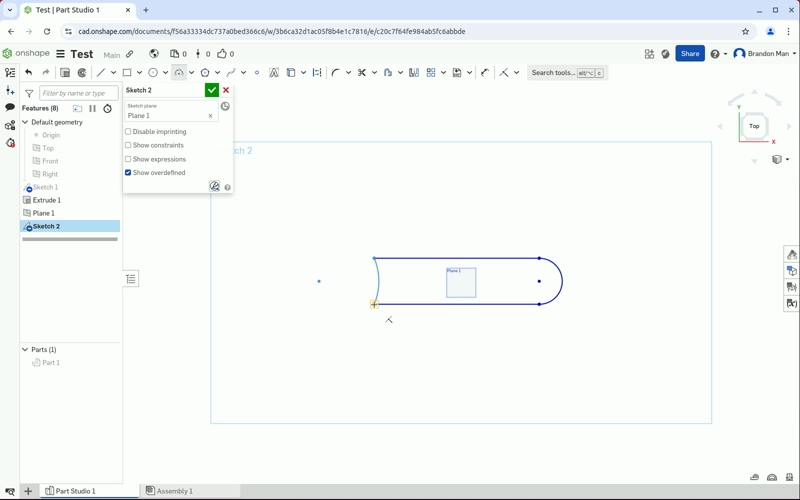
mouse_move(396, 281)
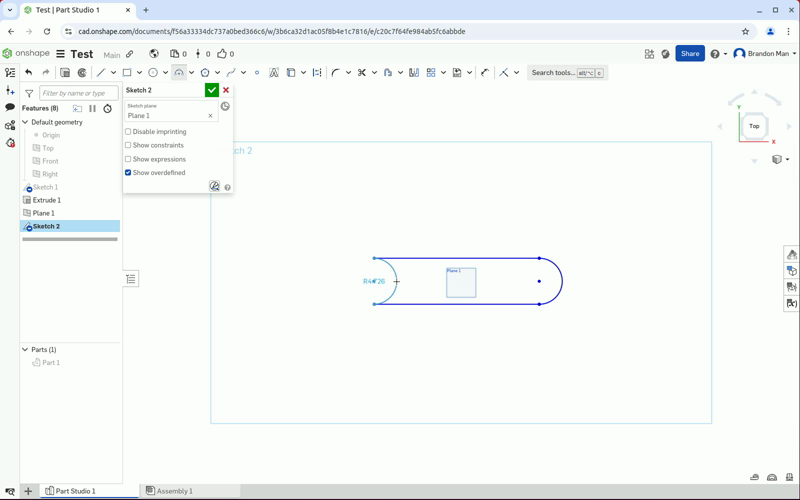
click(396, 281)
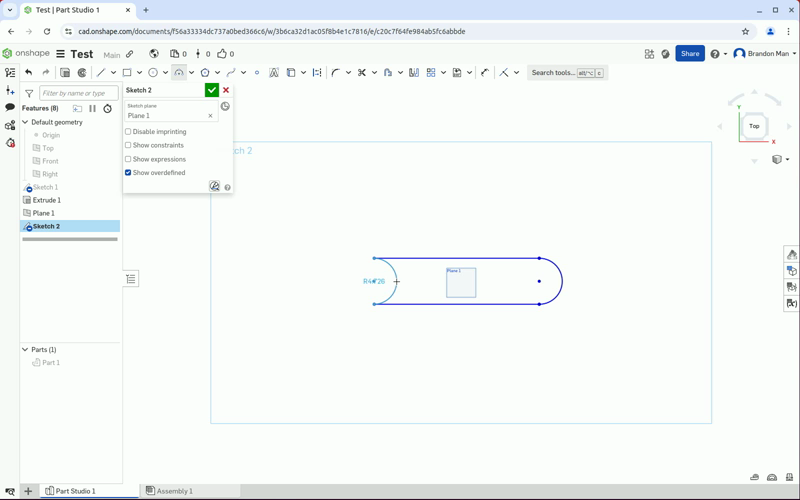
key_up(shift)
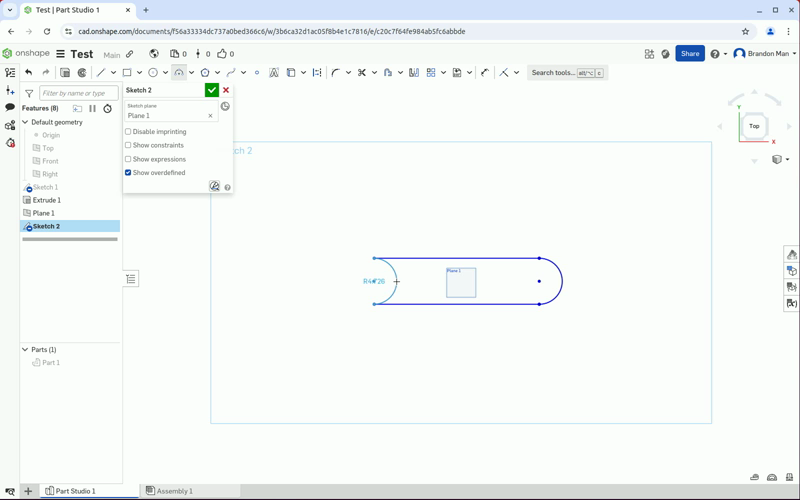
key(esc)
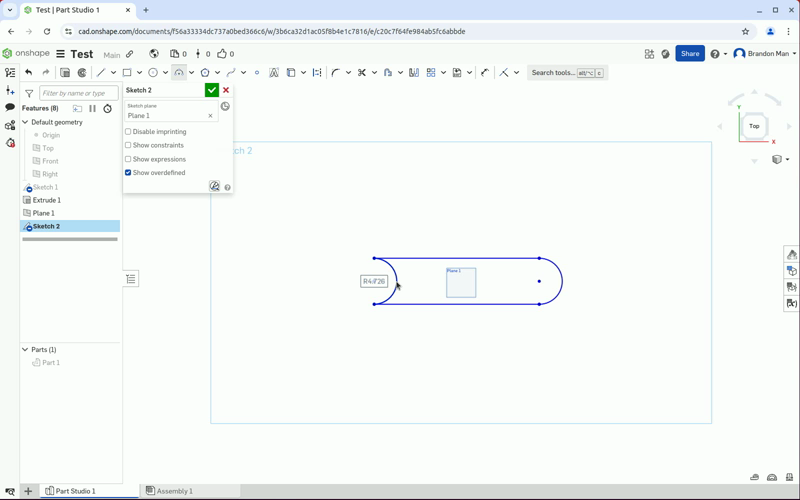
mouse_move(446, 267)
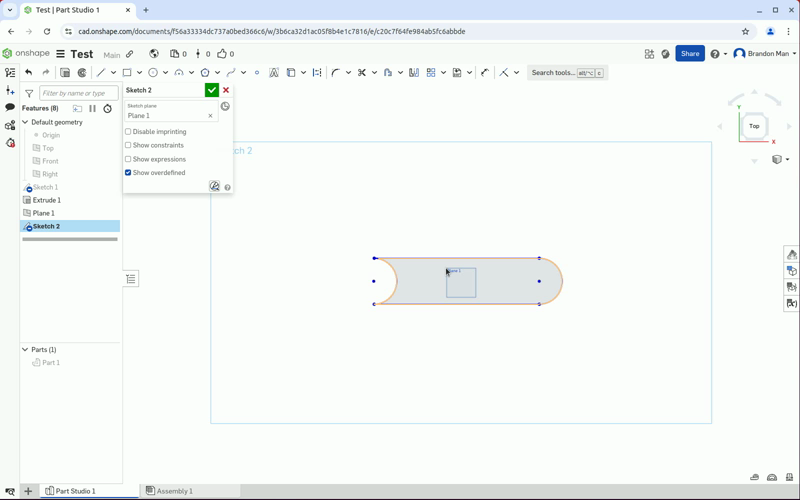
scroll(6)
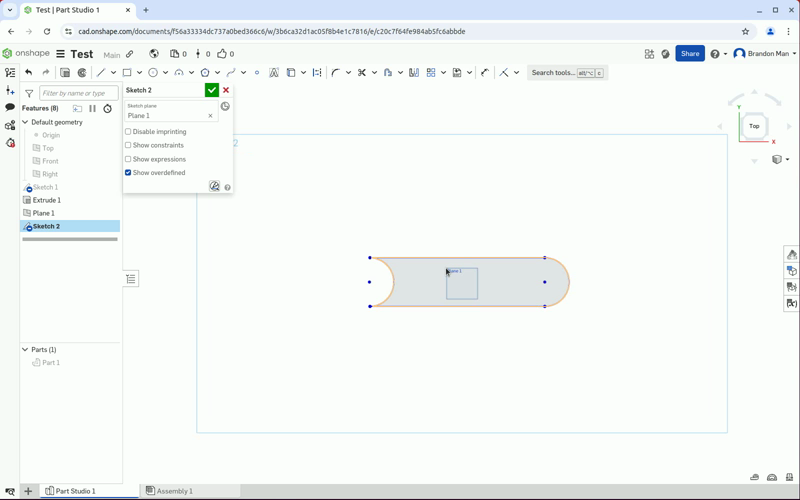
scroll(6)
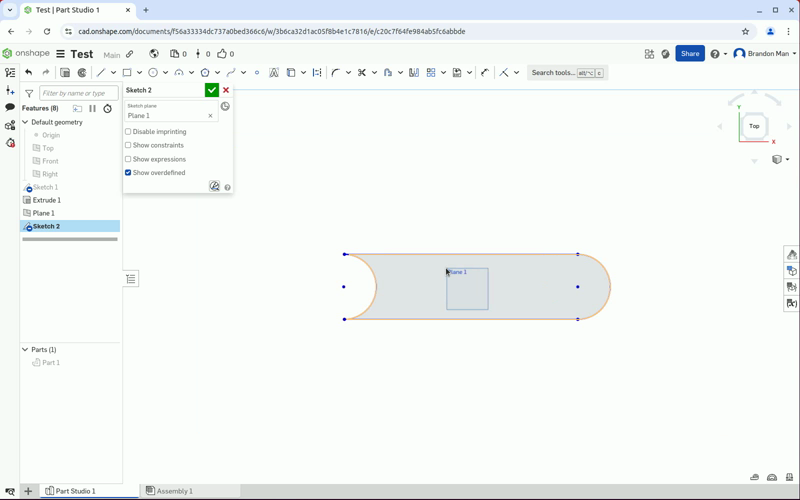
scroll(6)
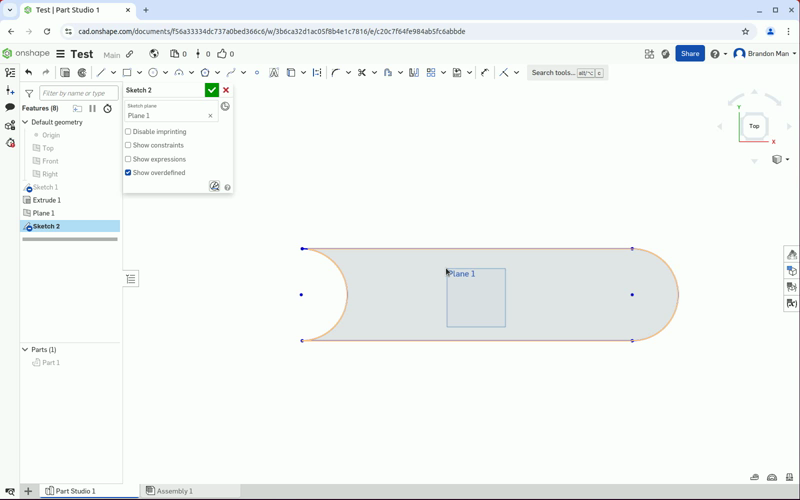
scroll(6)
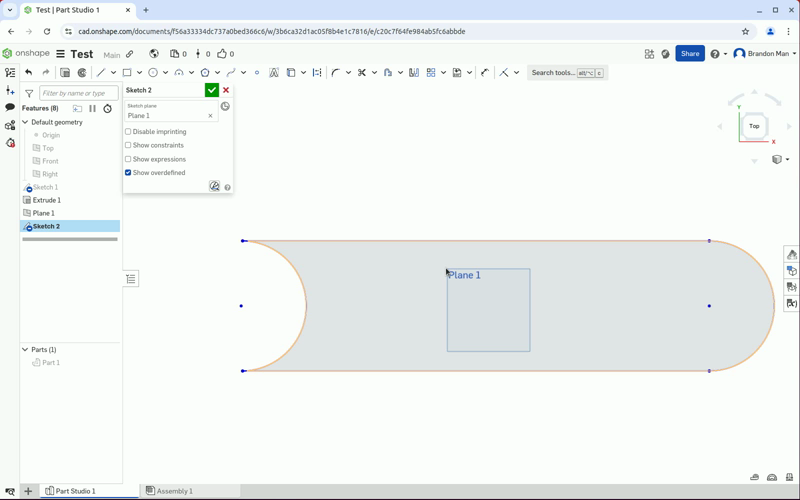
scroll(6)
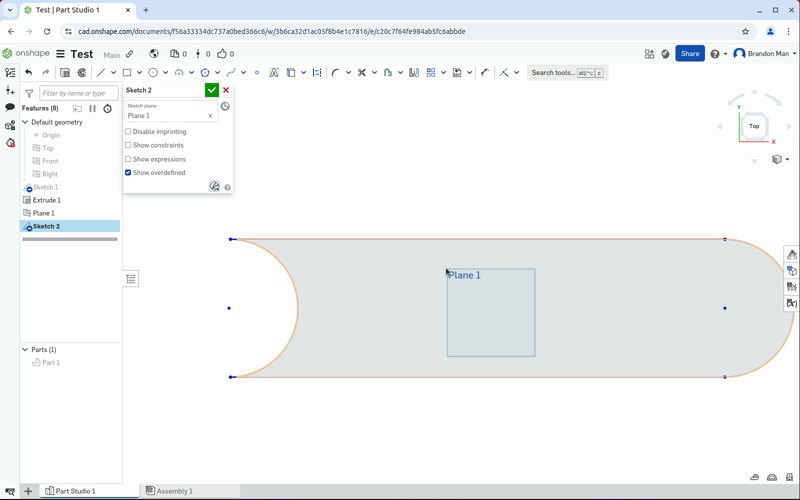
scroll(6)
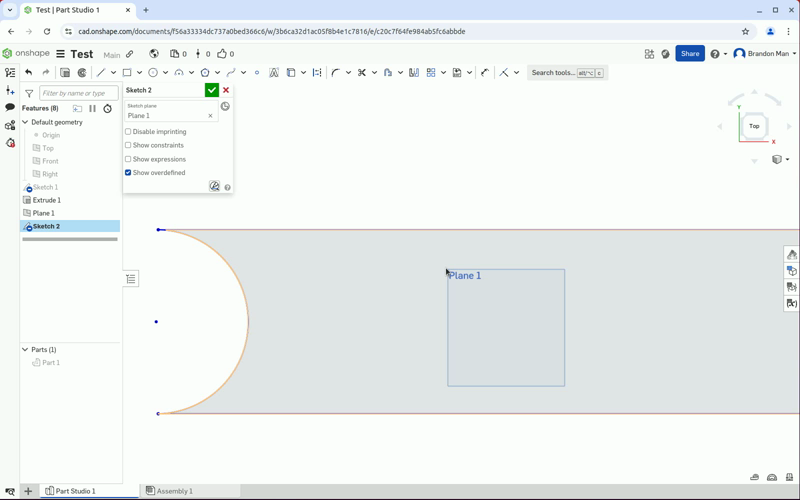
scroll(6)
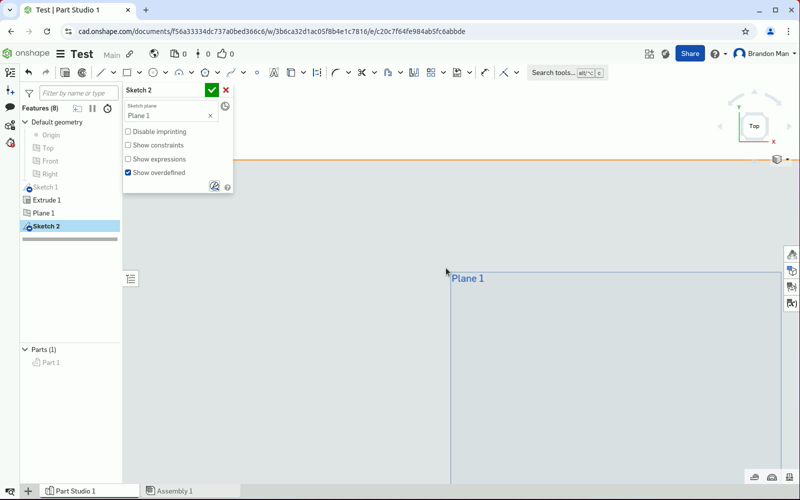
click(446, 267)
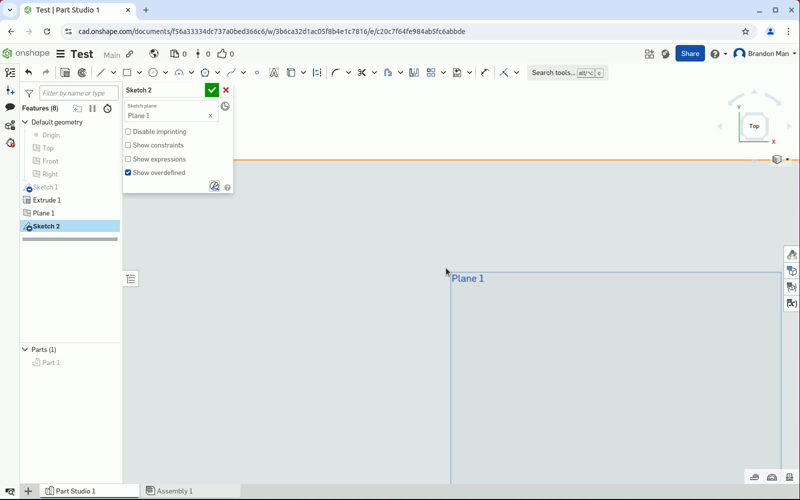
scroll(-6)
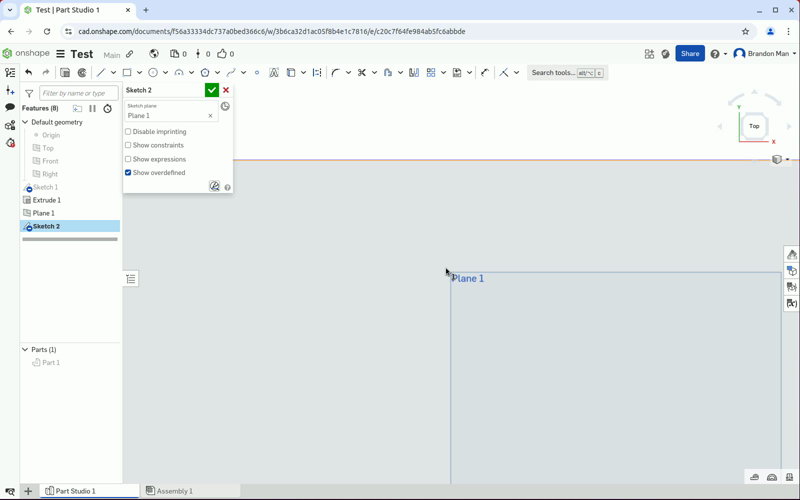
scroll(-6)
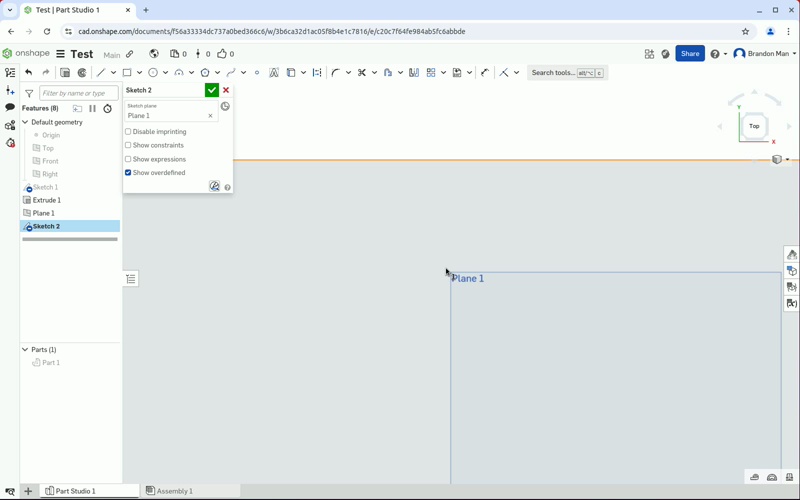
scroll(-6)
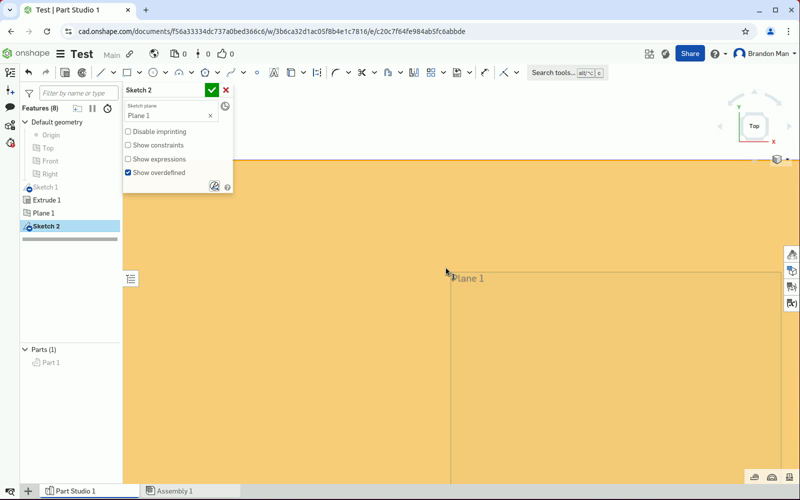
scroll(-6)
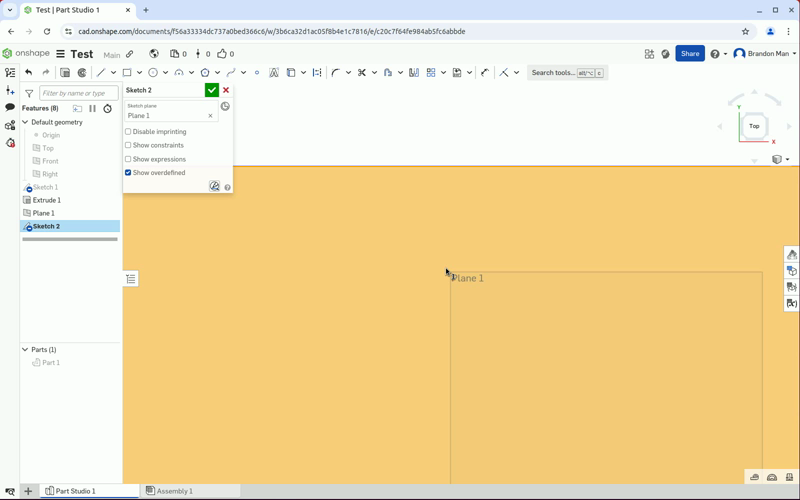
scroll(-6)
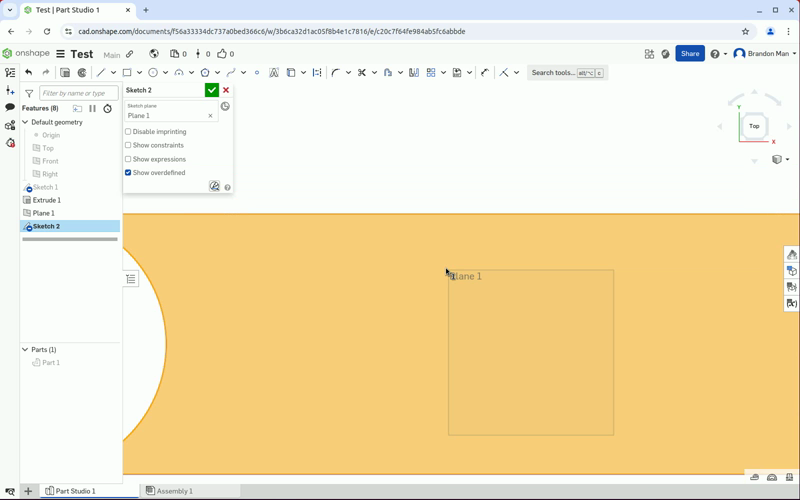
scroll(-6)
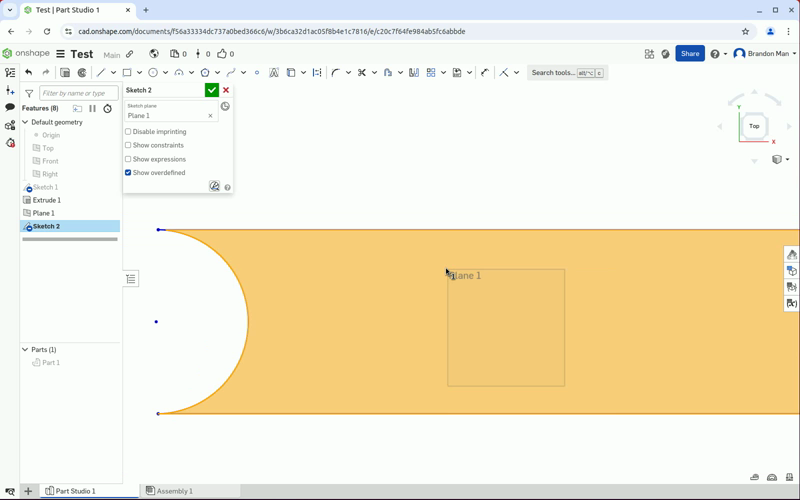
scroll(-6)
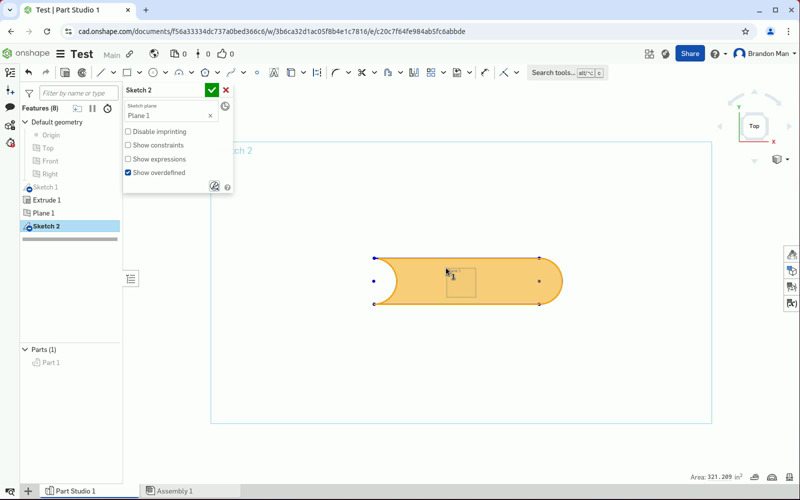
mouse_move(73, 352)
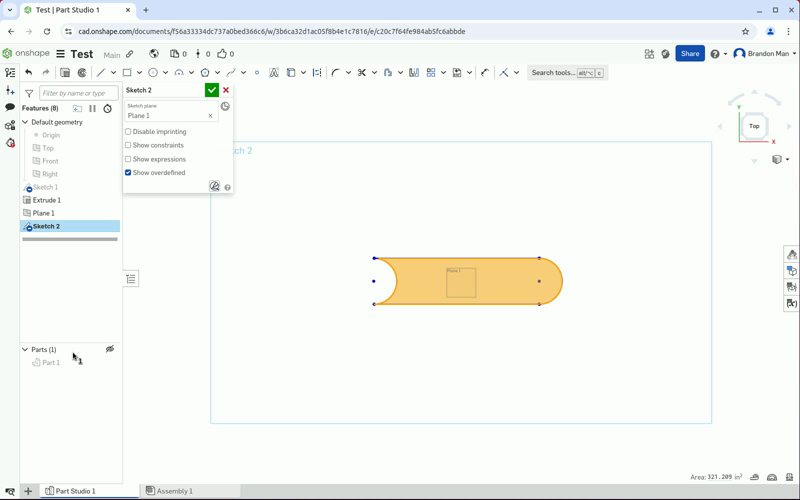
key(shift+y)
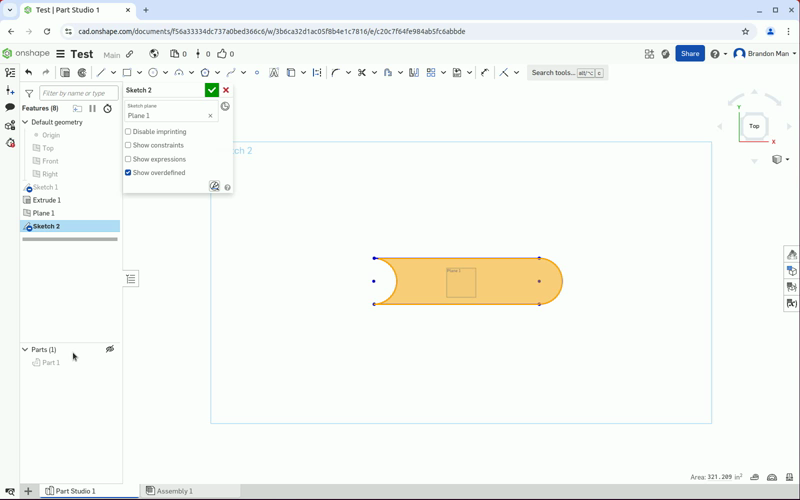
key(shift+e)
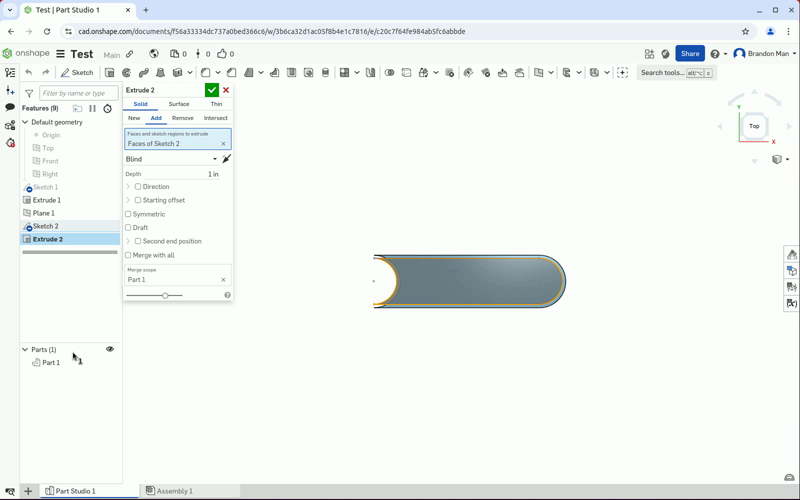
mouse_move(143, 106)
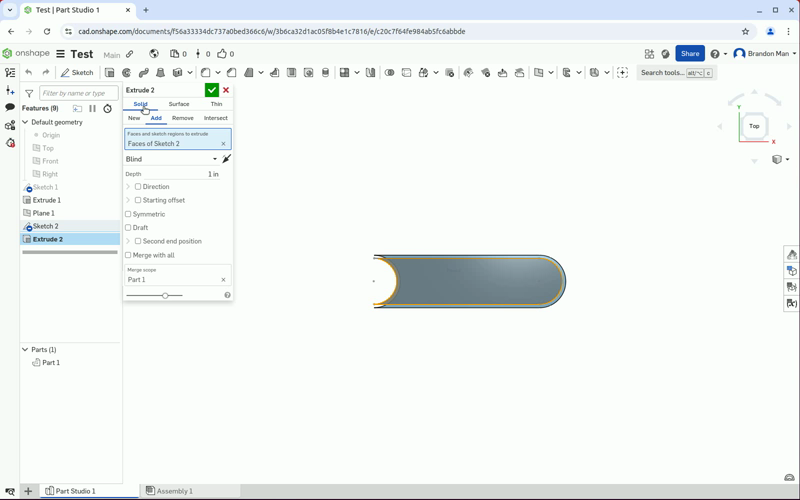
click(143, 106)
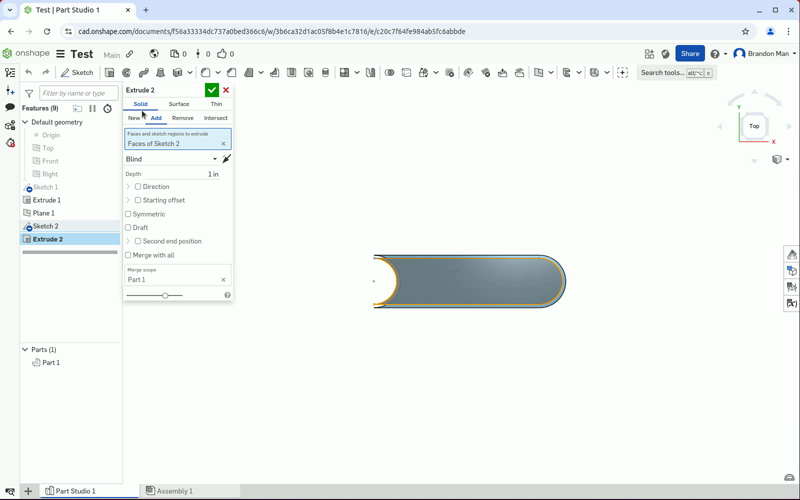
mouse_move(137, 120)
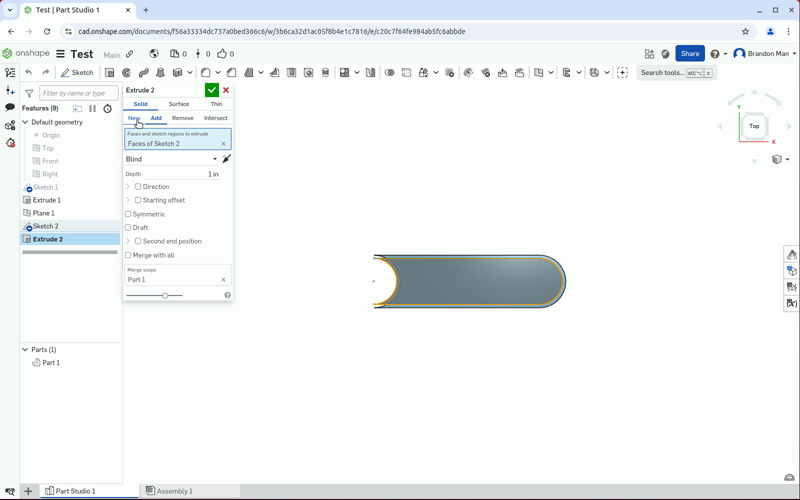
click(137, 120)
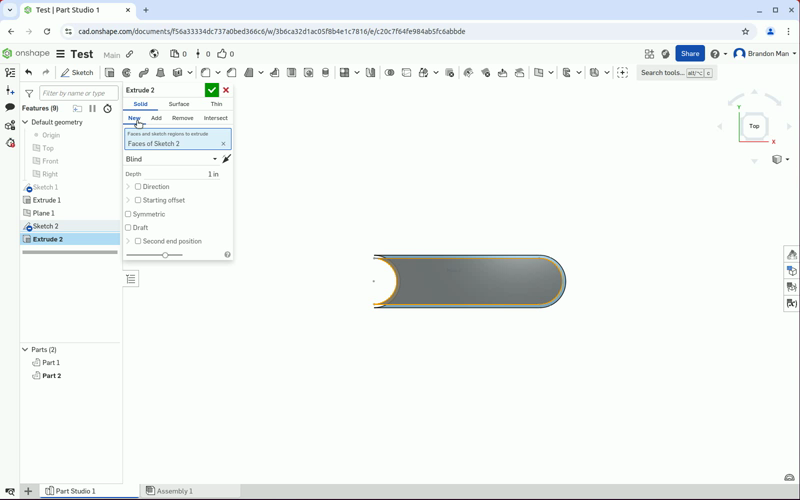
key(tab, 4)
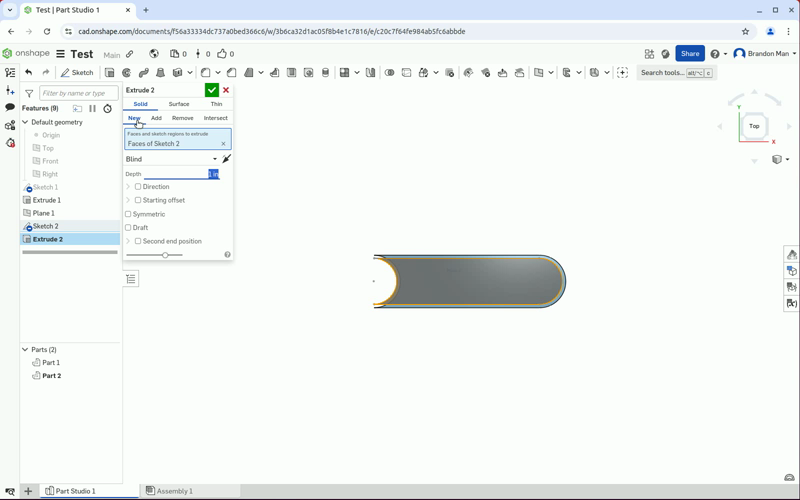
text(0.963)
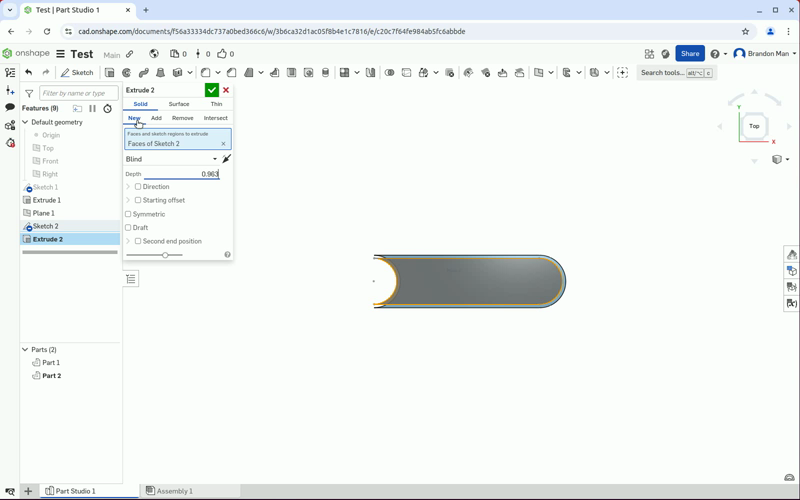
key(enter)
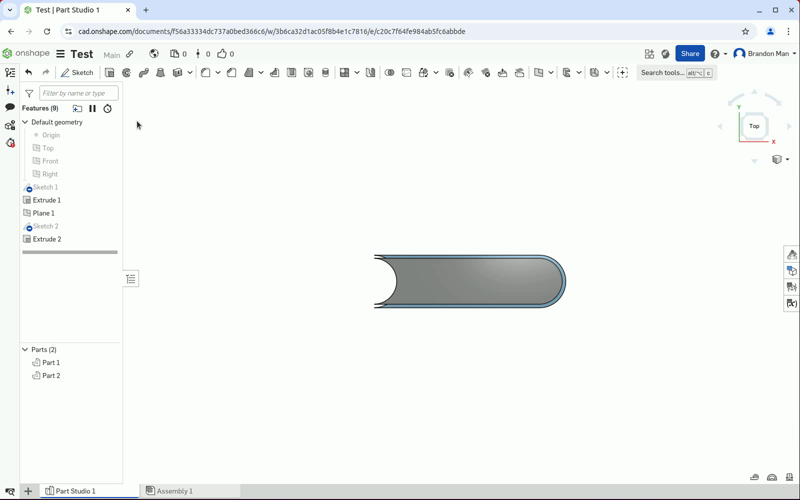
key(shift+h)
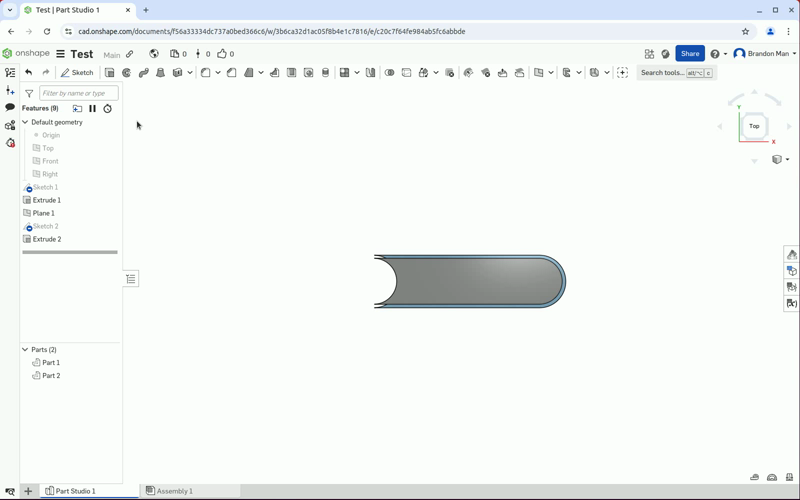
key(shift+h)
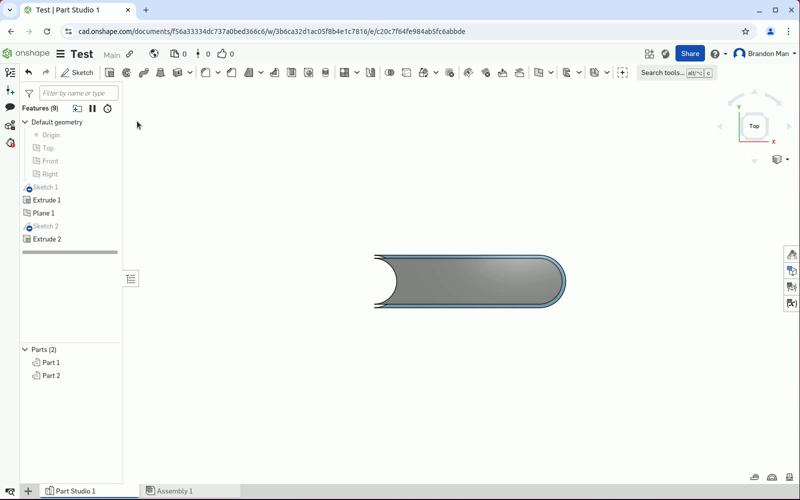
mouse_move(73, 189)
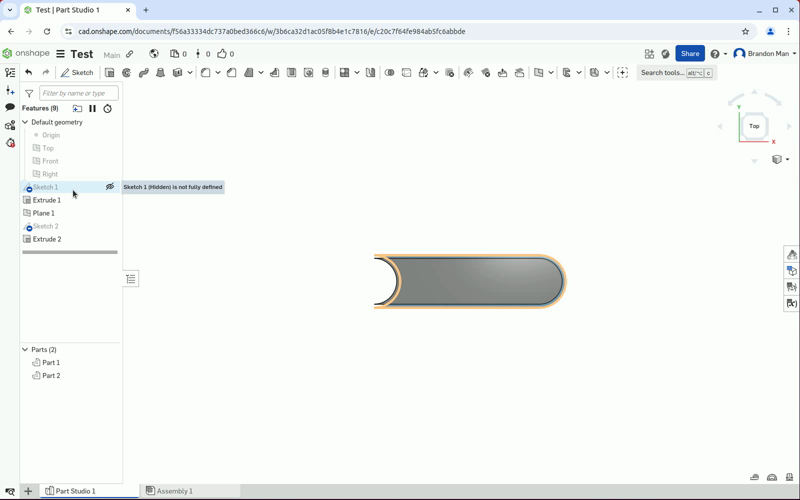
click(73, 189)
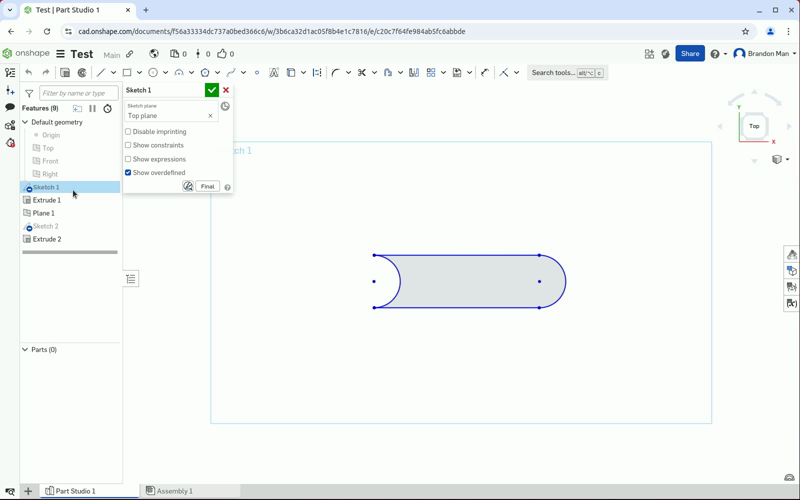
mouse_move(229, 92)
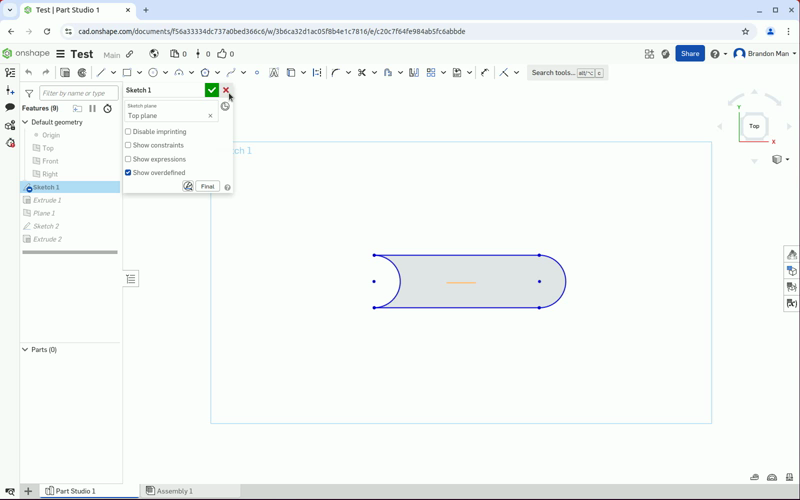
click(229, 92)
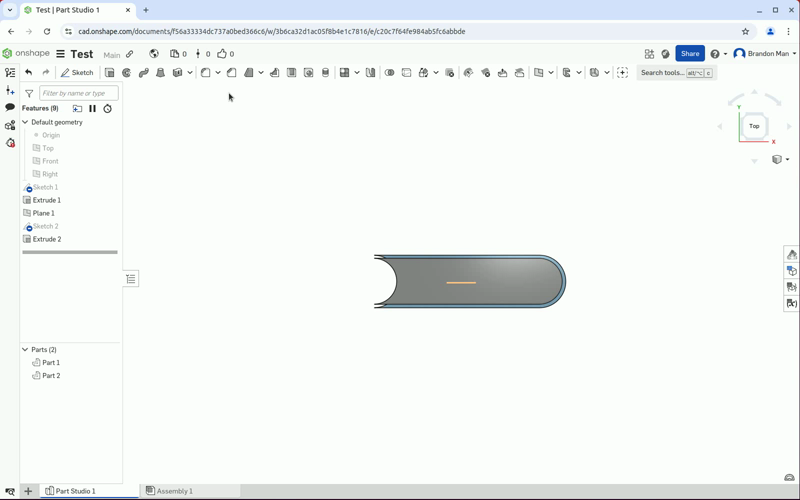
mouse_move(541, 75)
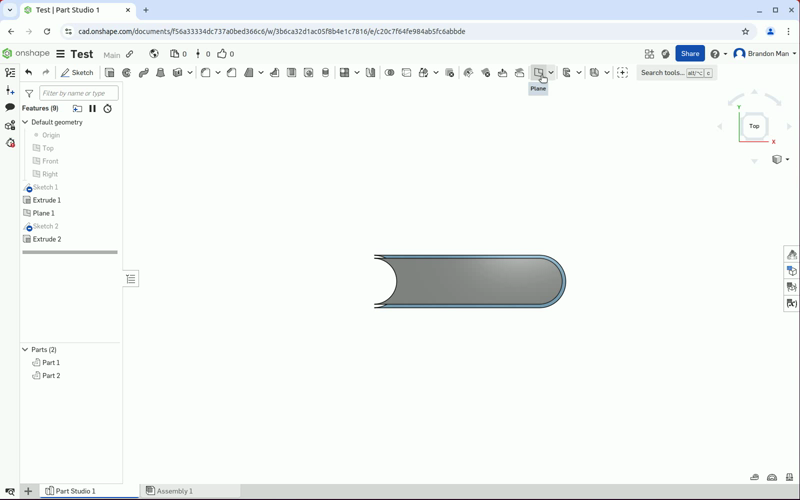
click(541, 75)
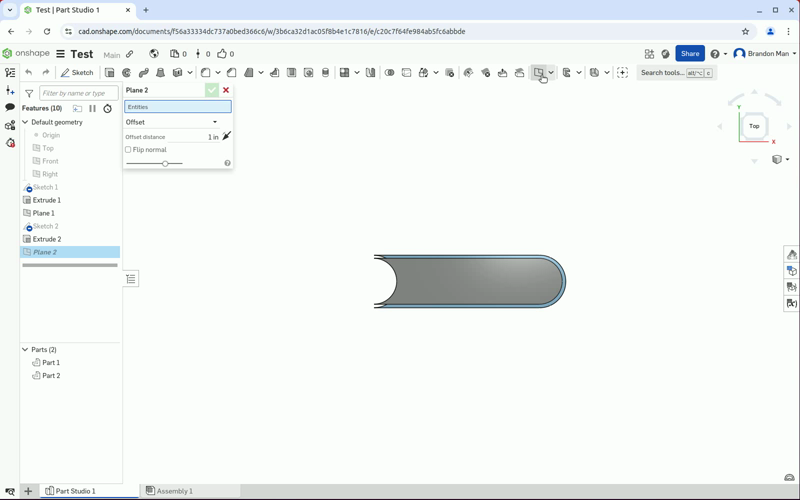
mouse_move(73, 150)
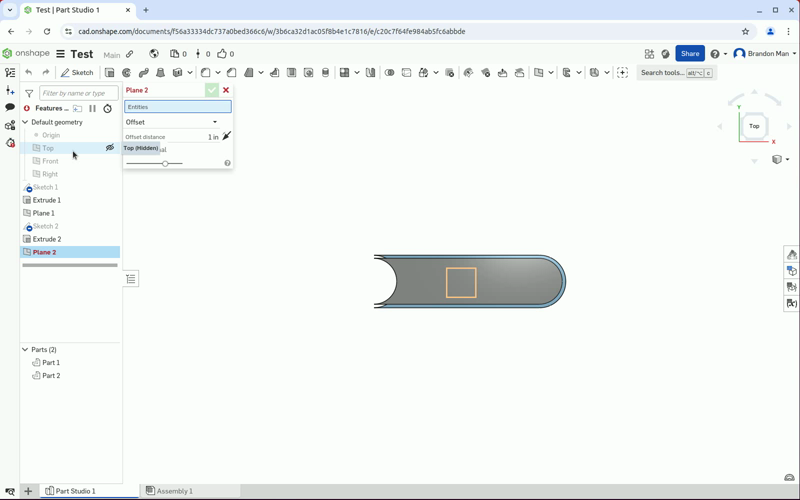
click(73, 150)
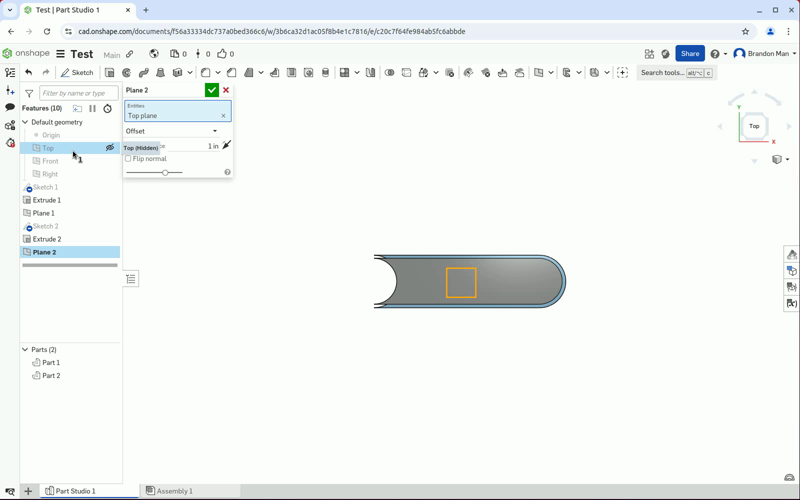
key(tab, 2)
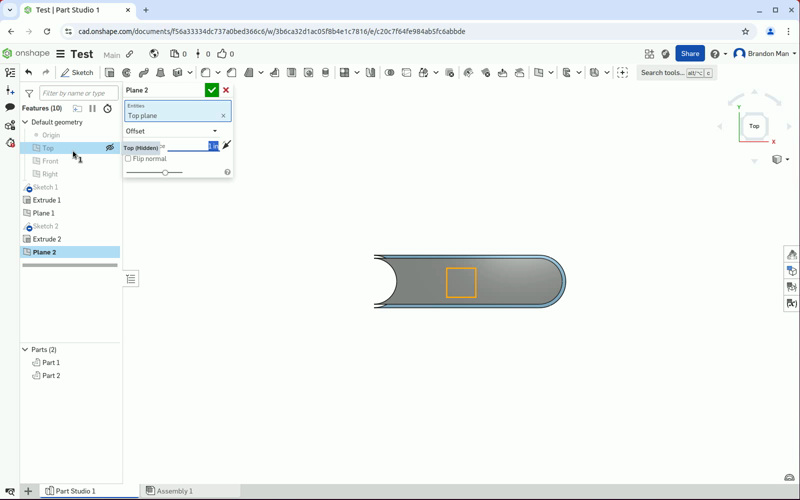
text(4.56)
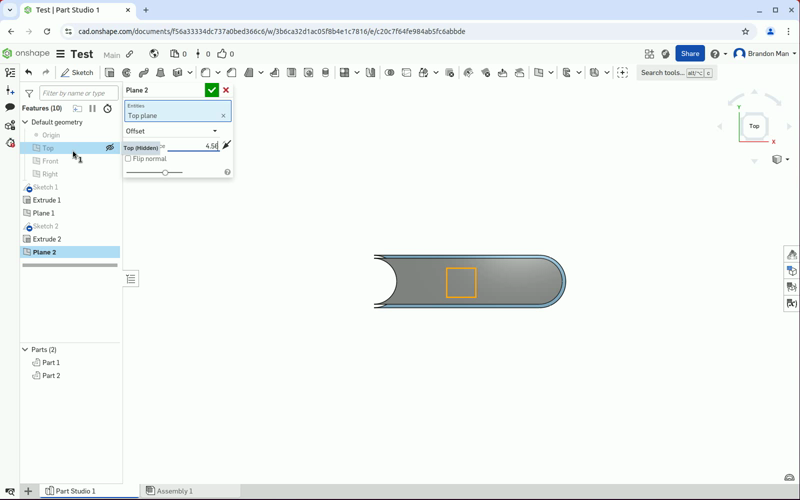
key(enter, 2)
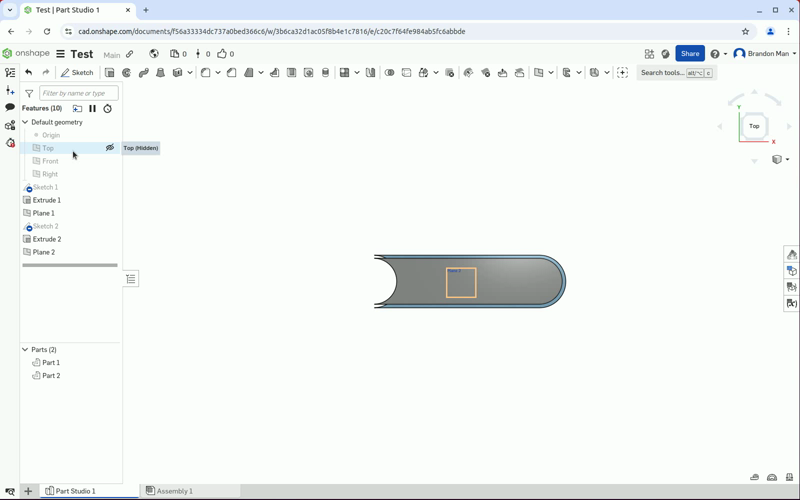
key(shift+s)
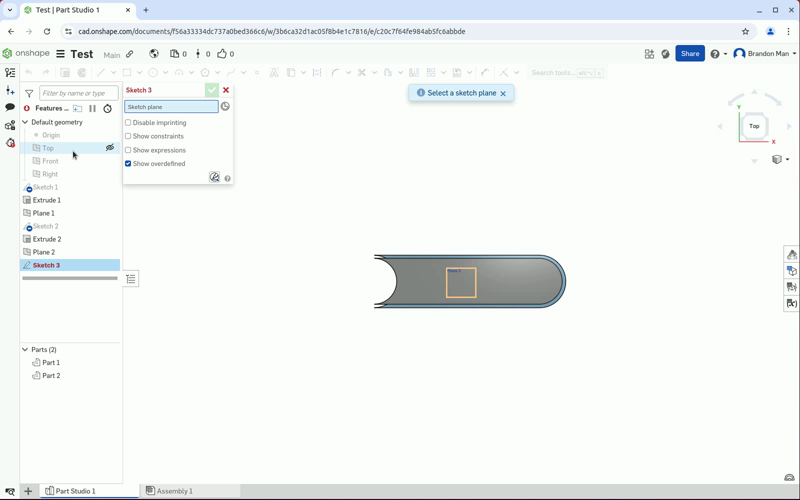
mouse_move(73, 254)
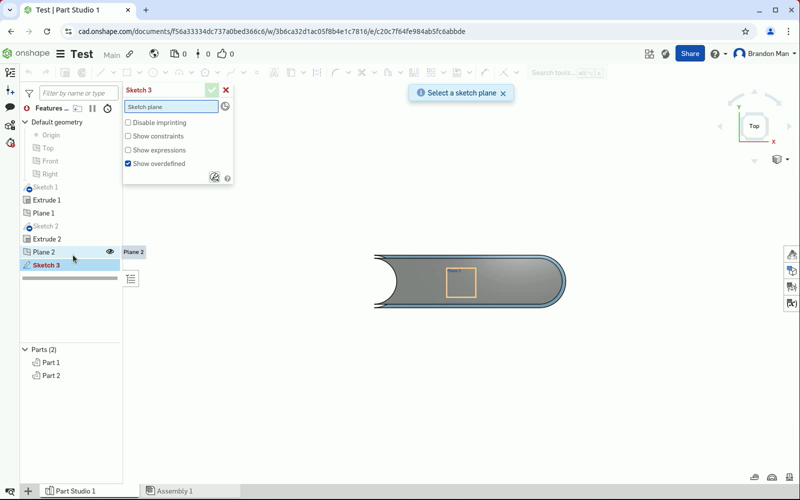
click(73, 254)
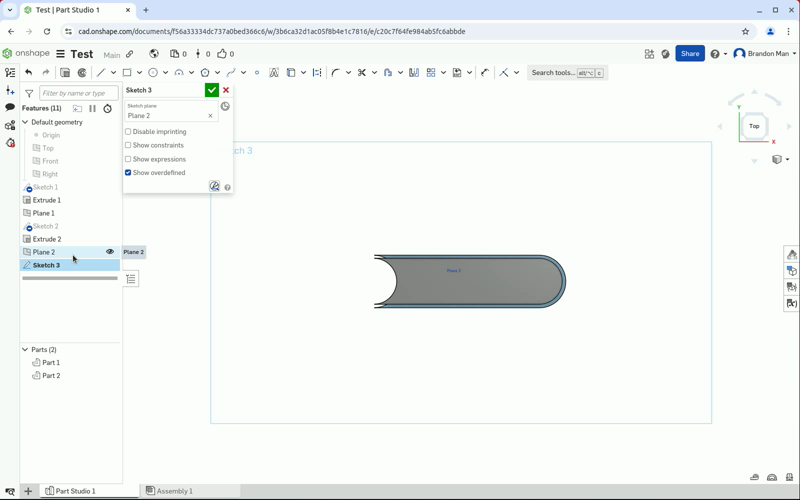
mouse_move(73, 352)
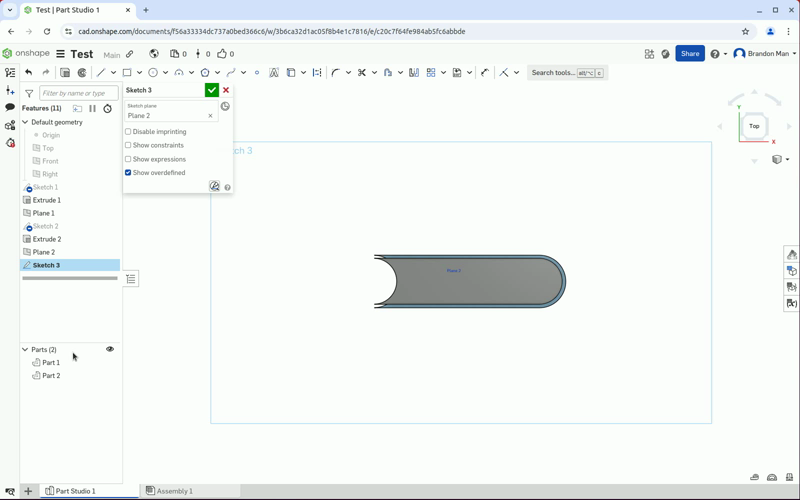
key(y)
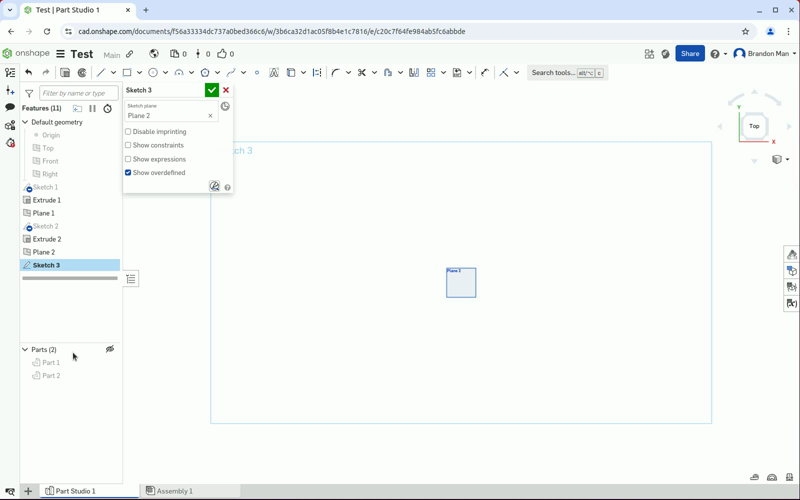
key(c)
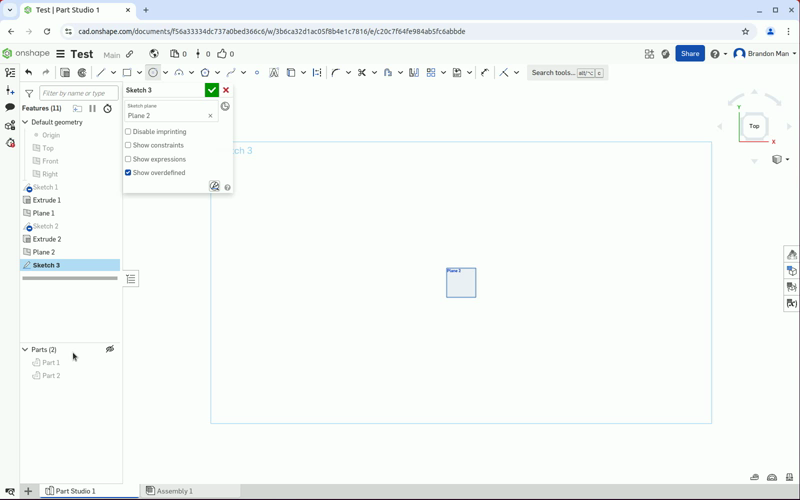
key_down(shift)
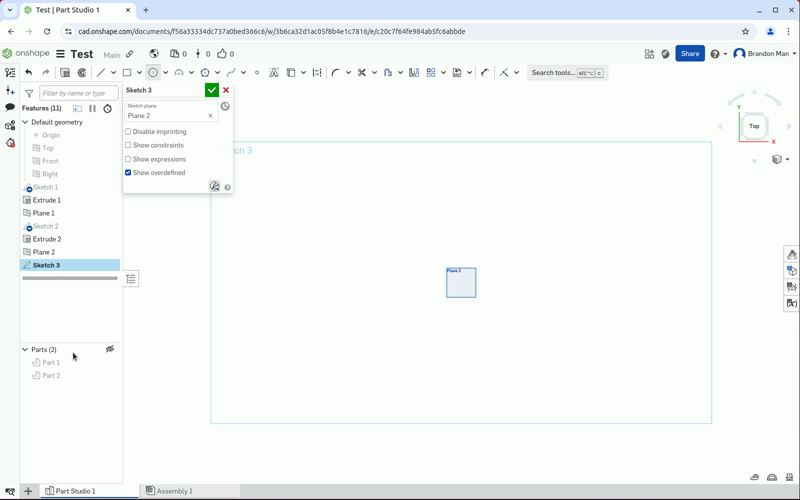
mouse_move(375, 280)
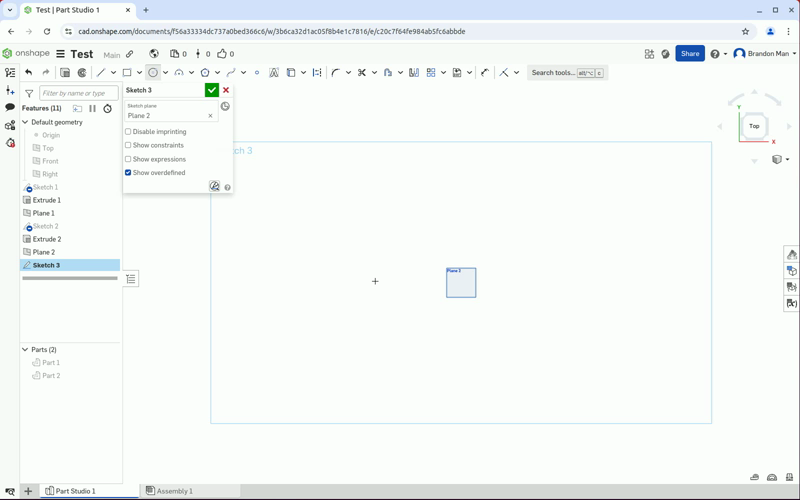
click(375, 280)
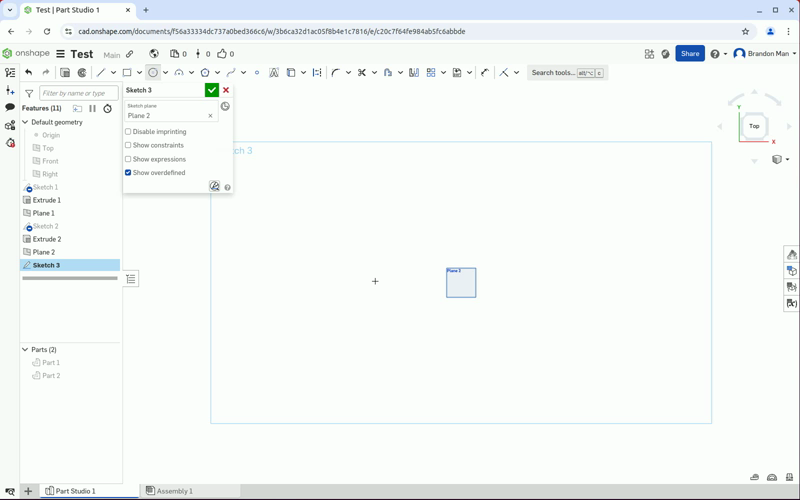
key_up(shift)
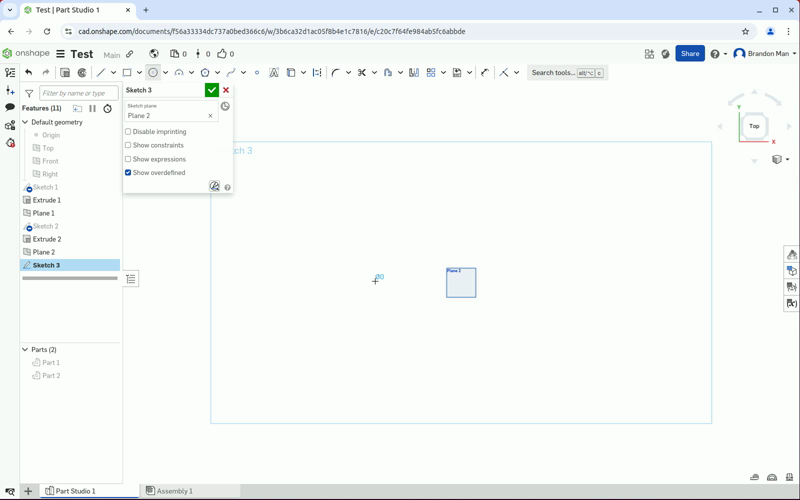
mouse_move(394, 280)
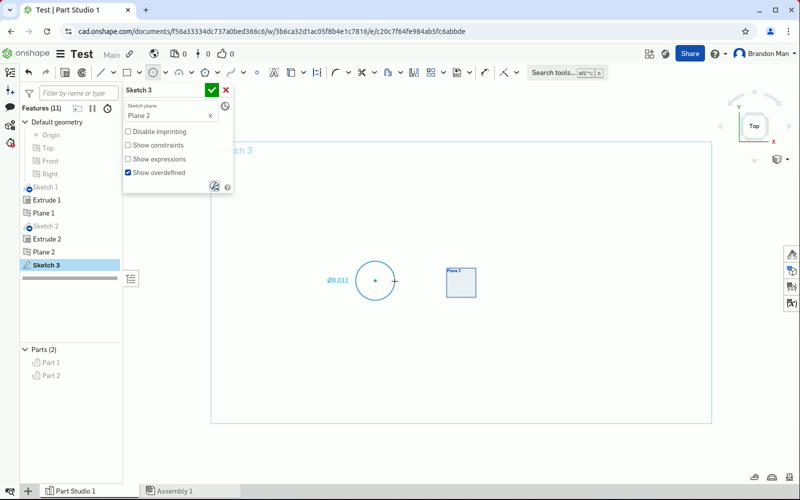
click(394, 280)
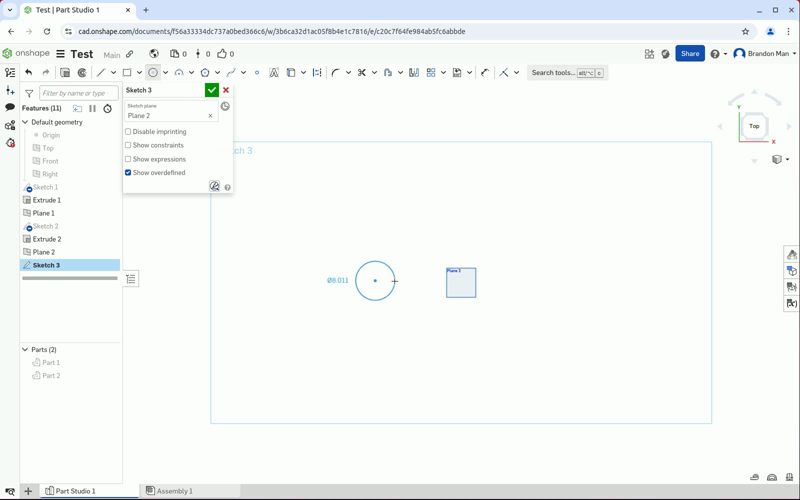
key(esc)
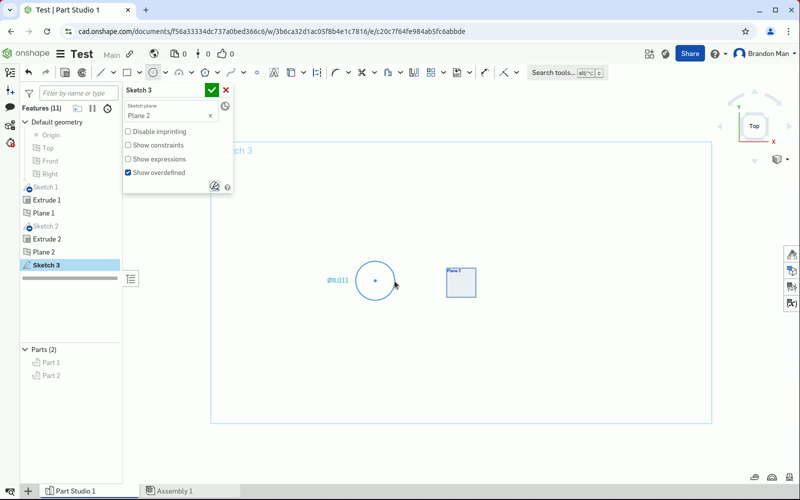
mouse_move(392, 277)
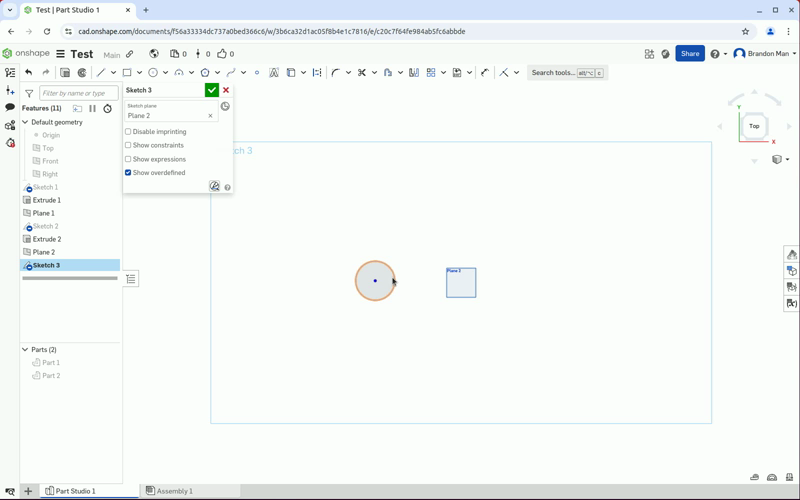
scroll(6)
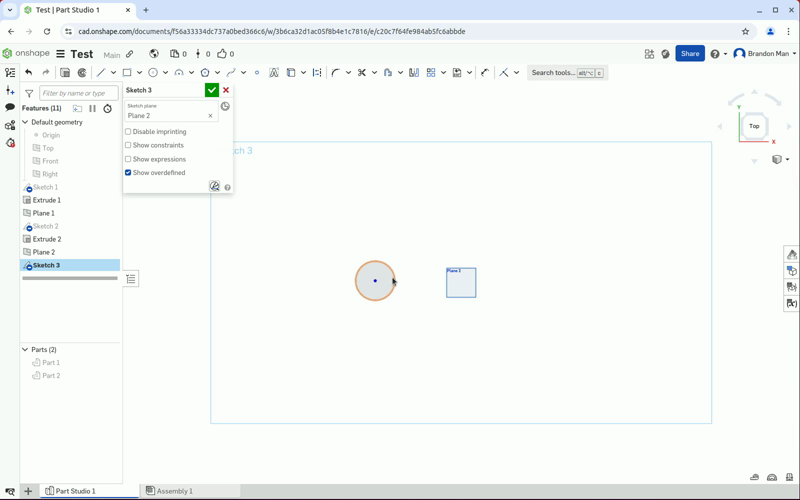
scroll(6)
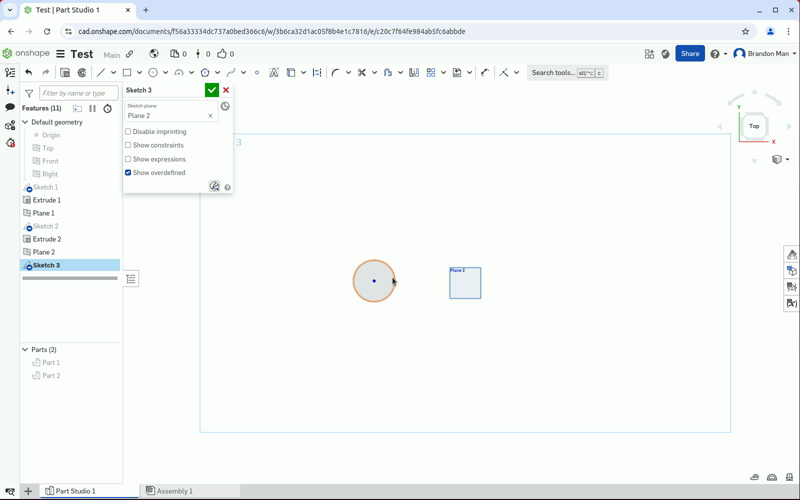
scroll(6)
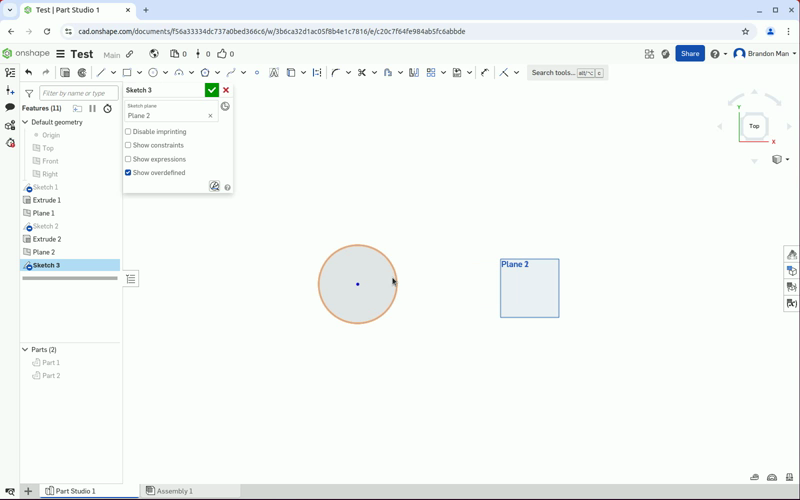
scroll(6)
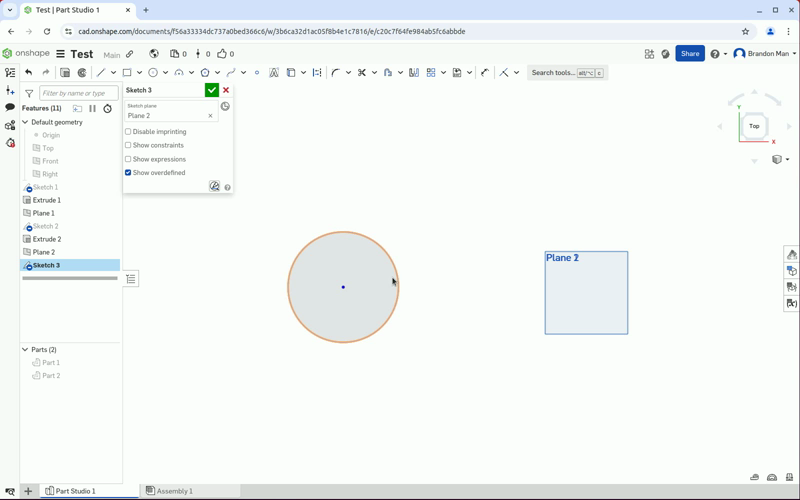
scroll(6)
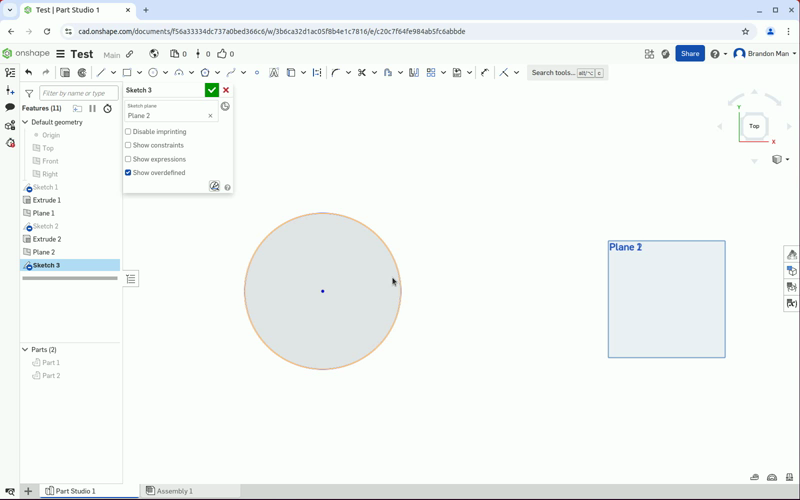
scroll(6)
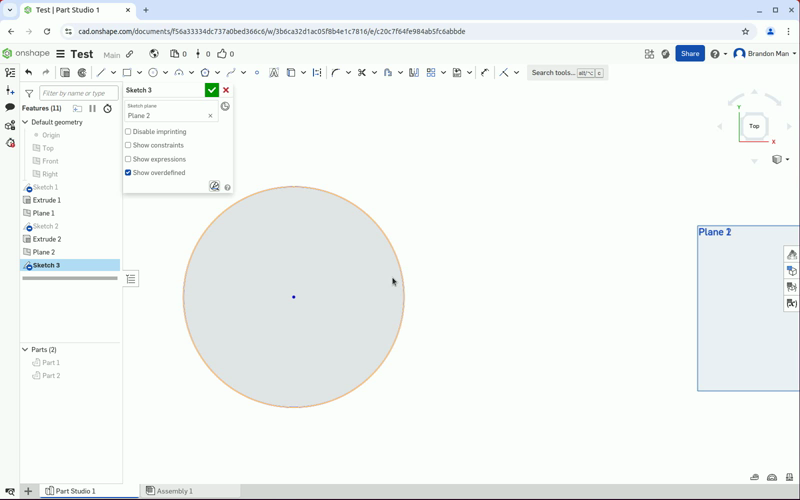
scroll(6)
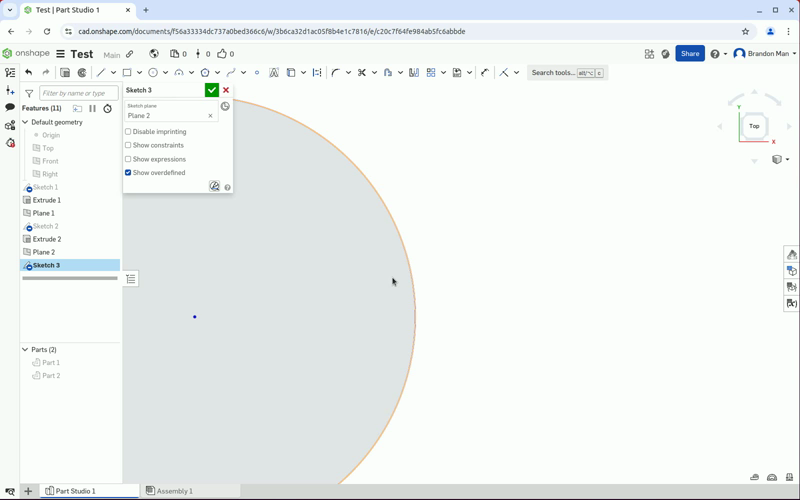
click(392, 277)
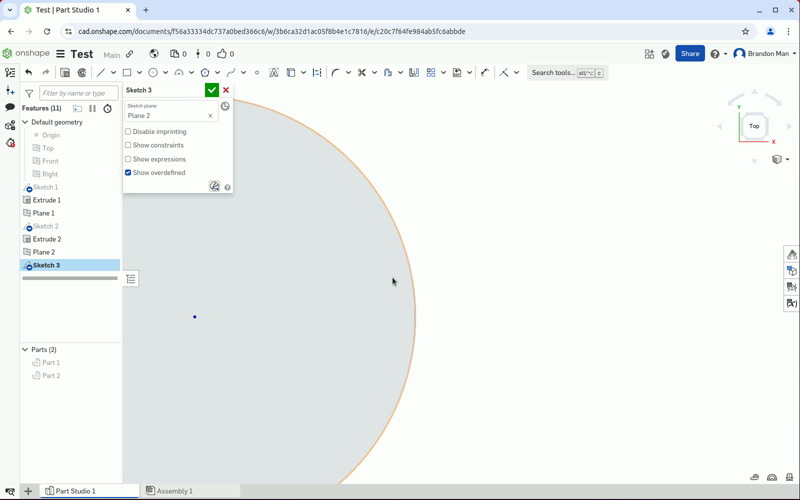
scroll(-6)
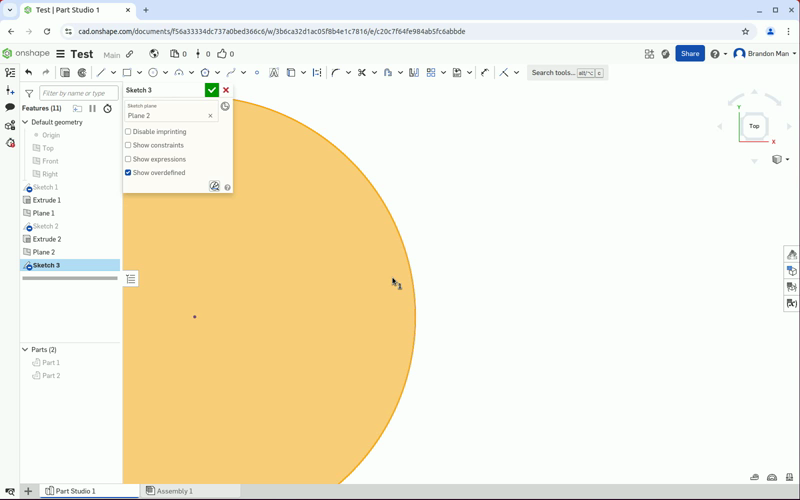
scroll(-6)
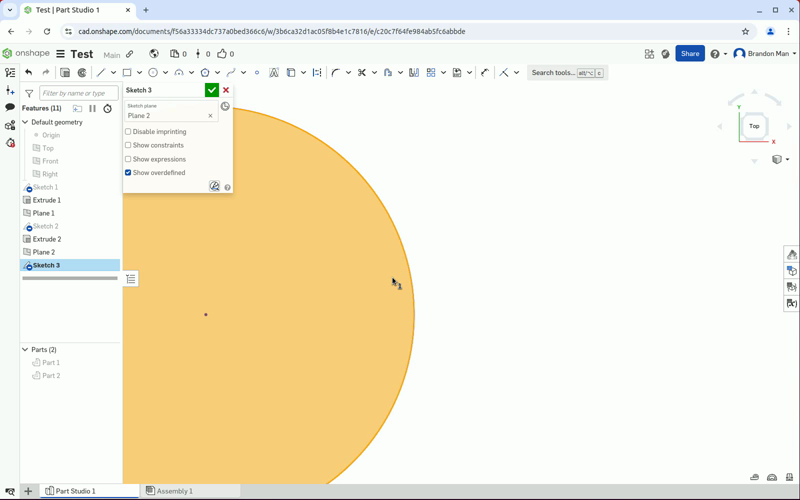
scroll(-6)
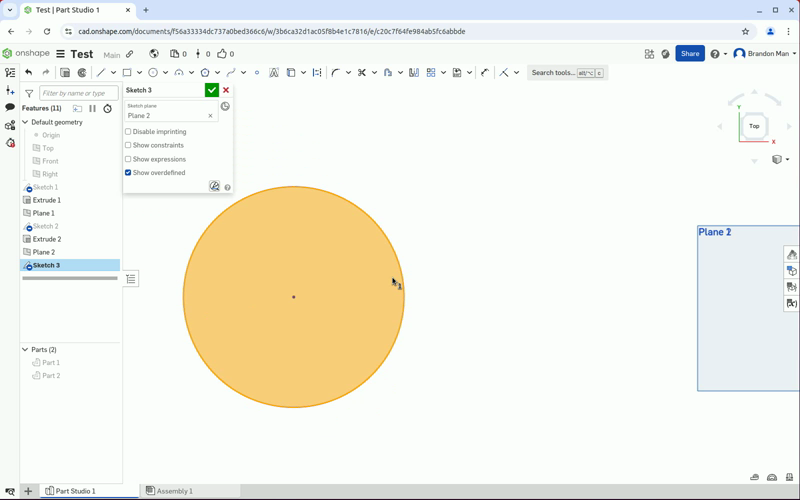
scroll(-6)
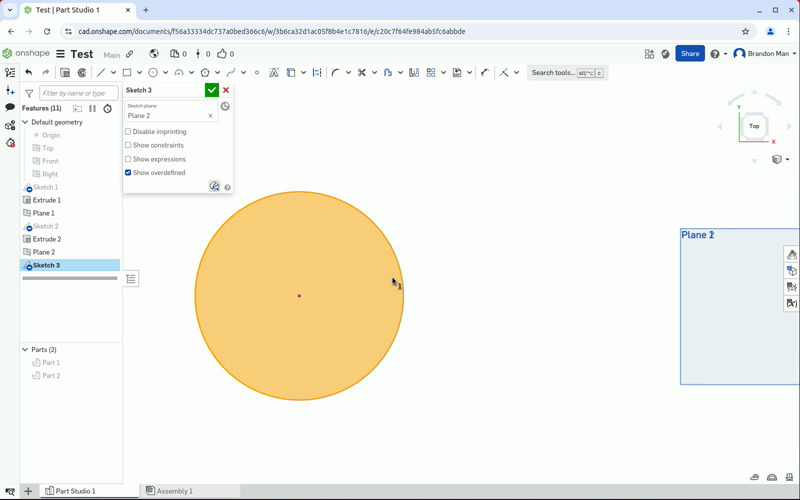
scroll(-6)
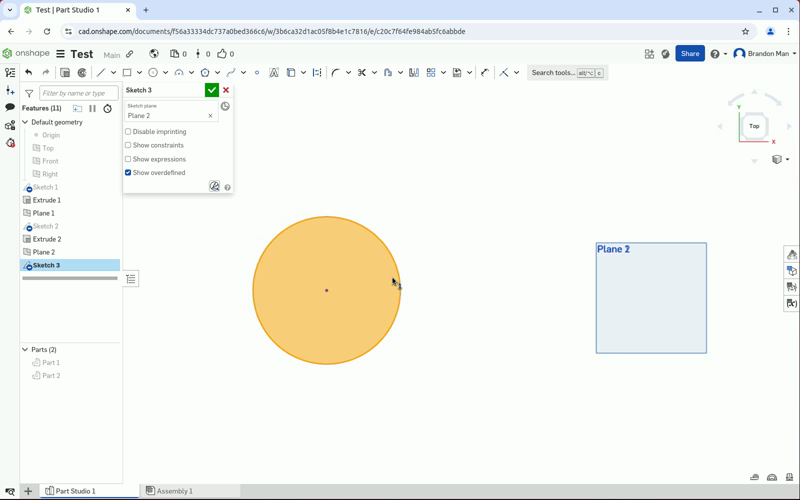
scroll(-6)
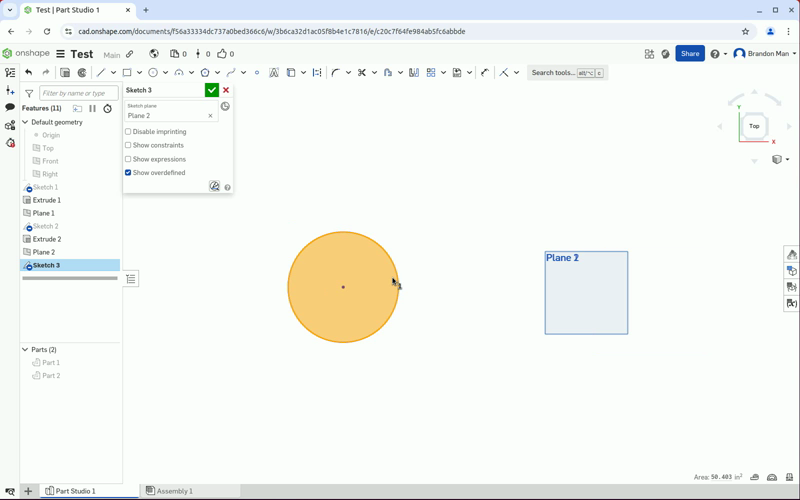
scroll(-6)
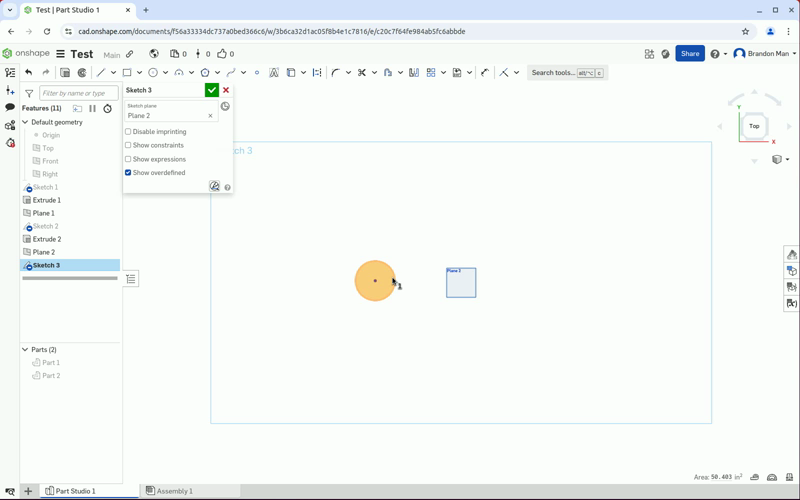
mouse_move(73, 352)
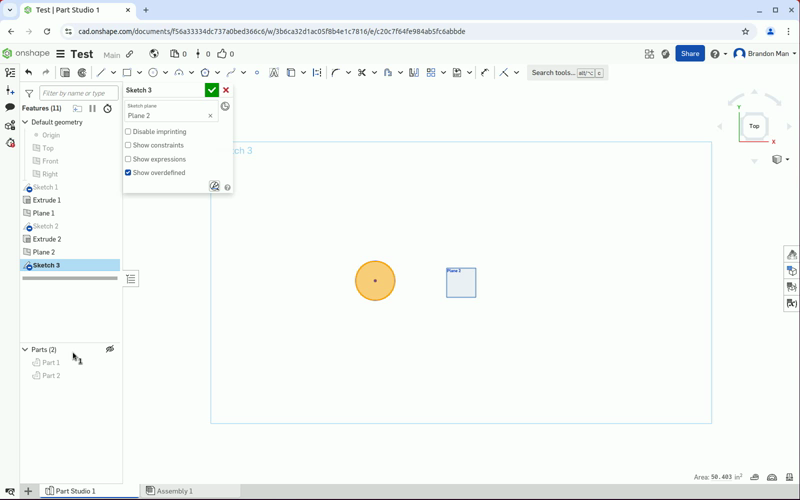
key(shift+y)
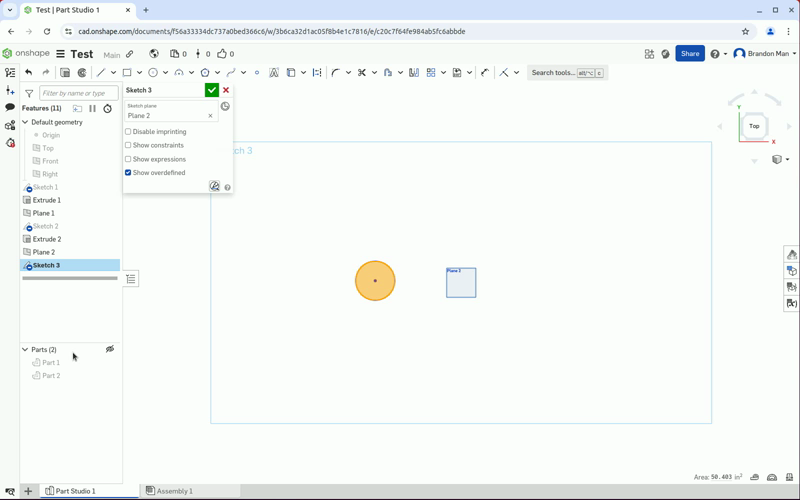
key(shift+e)
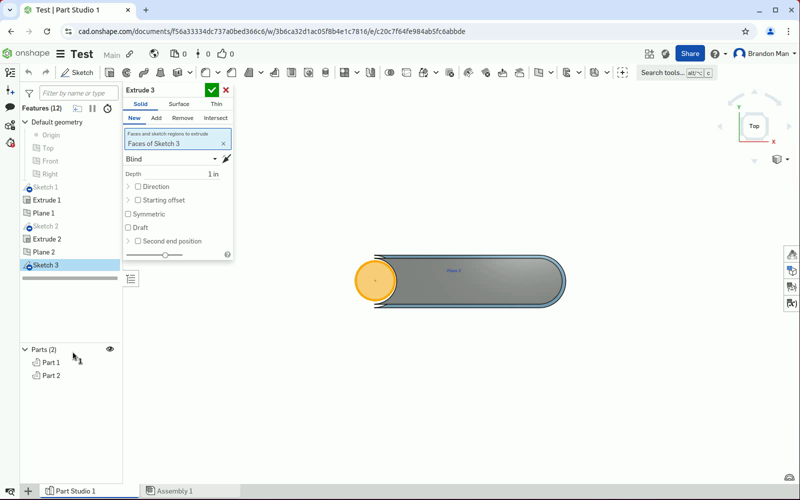
mouse_move(143, 106)
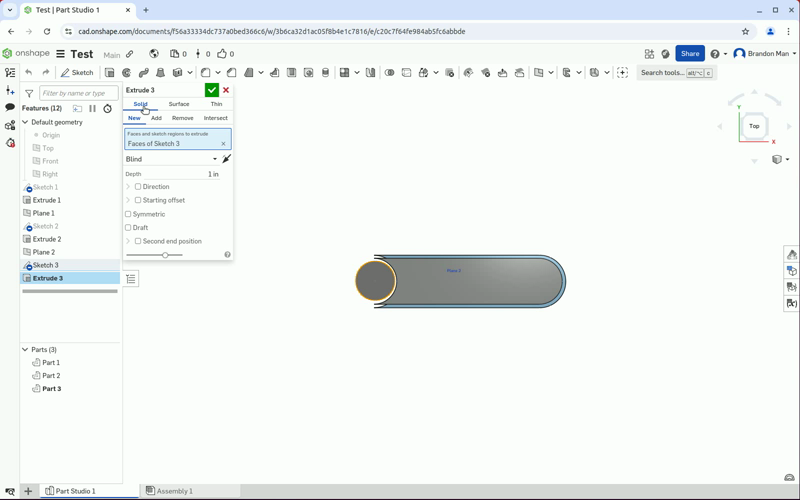
click(143, 106)
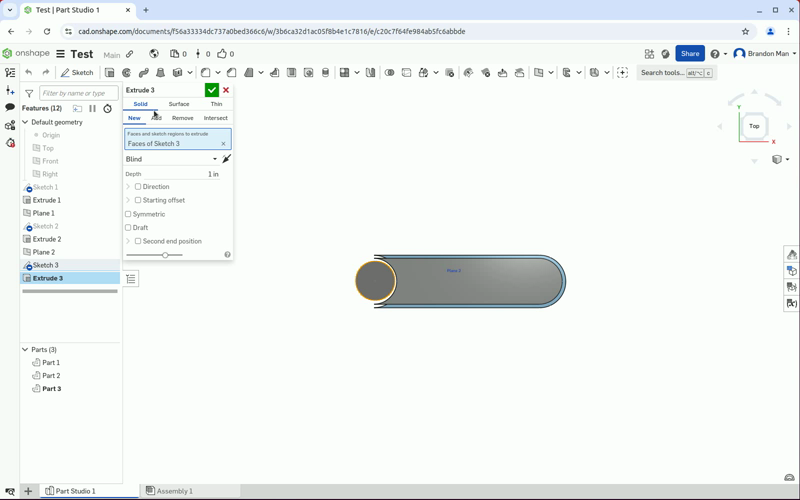
mouse_move(186, 120)
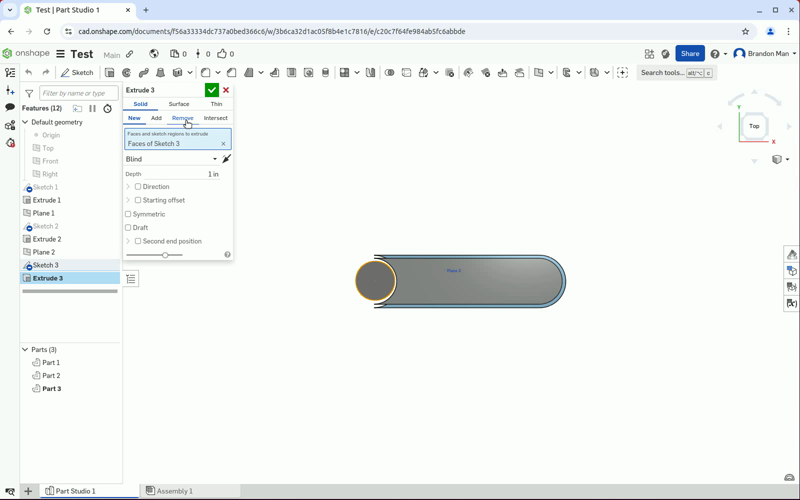
click(186, 120)
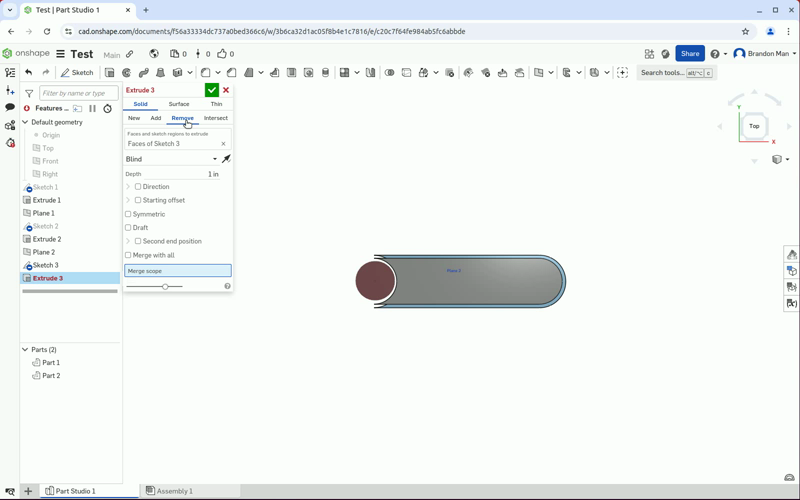
key(tab, 4)
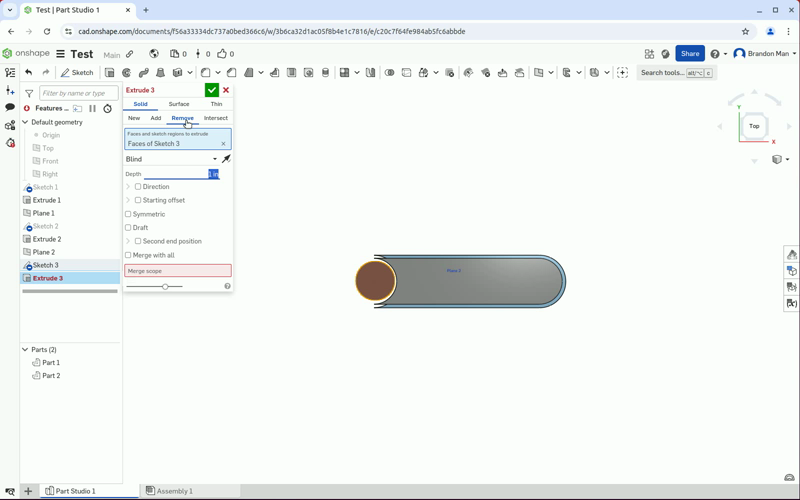
text(3.851)
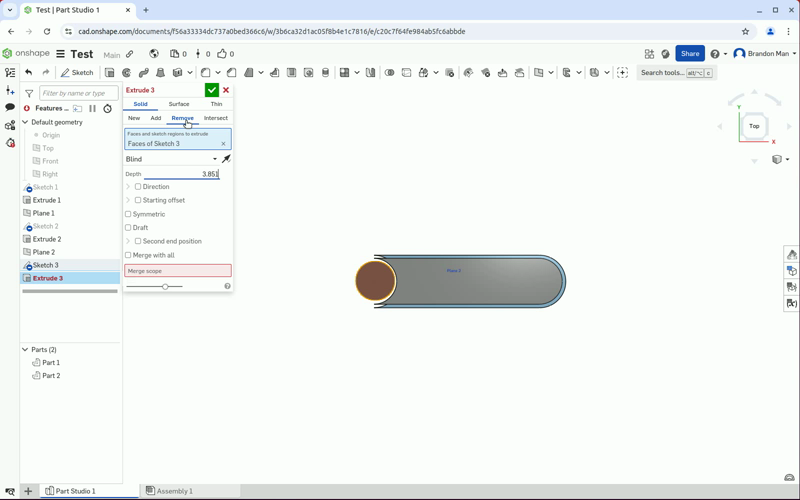
key(tab, 6)
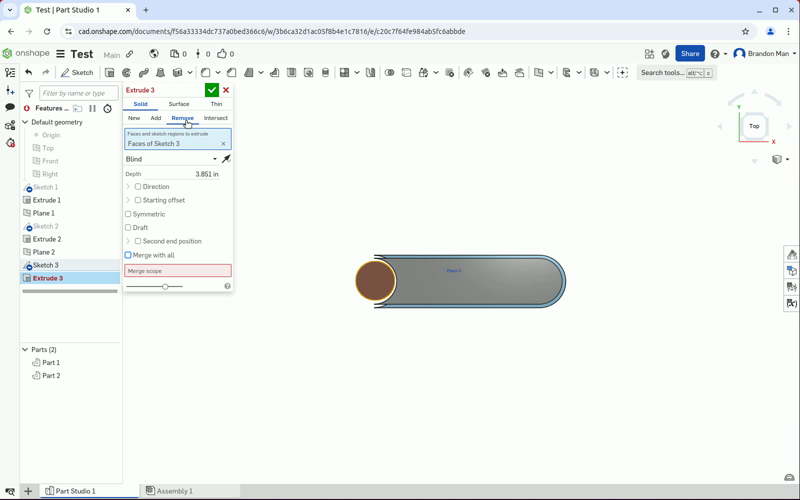
key(space)
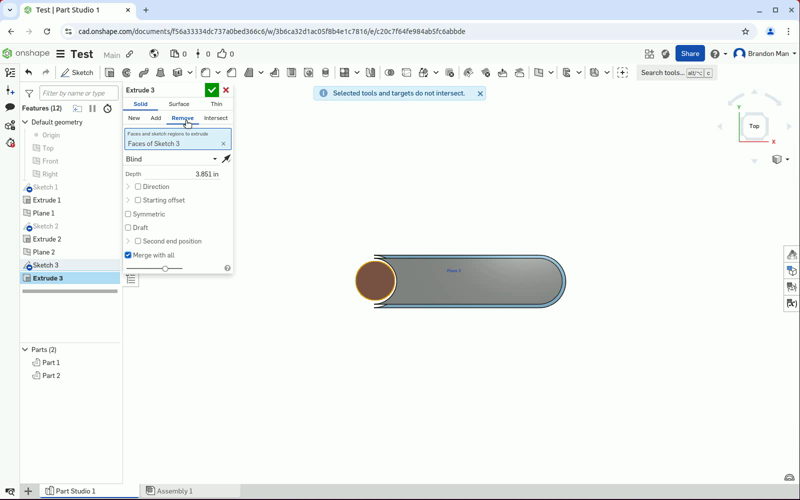
key(enter)
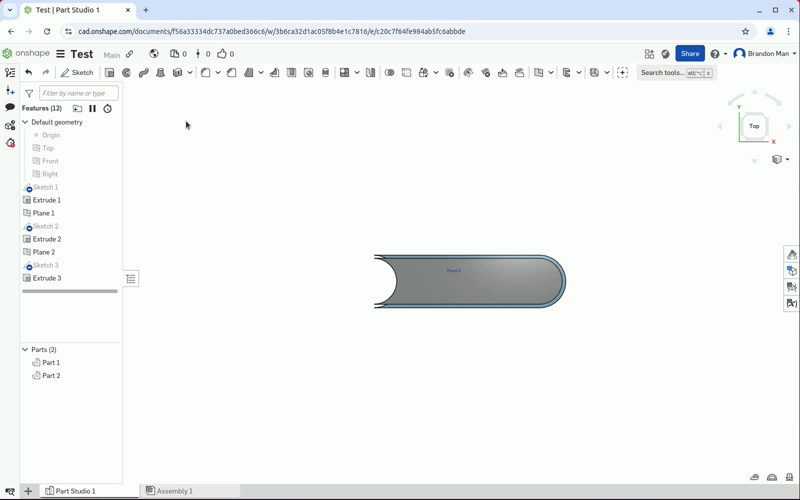
key(shift+h)
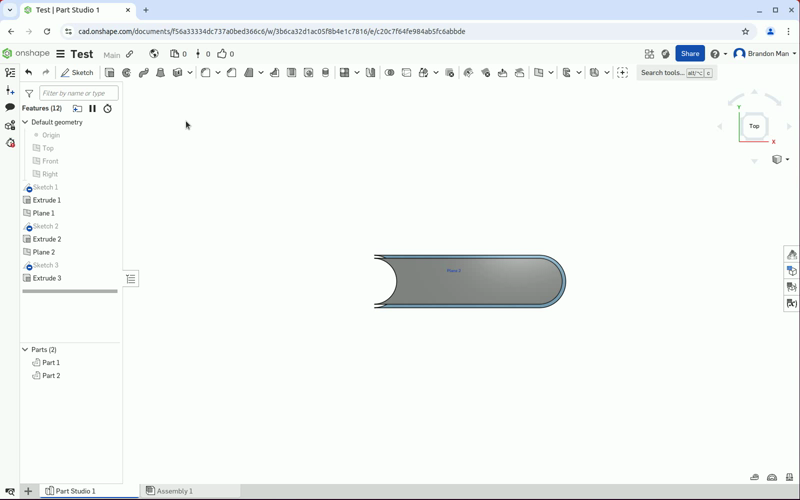
key(shift+h)
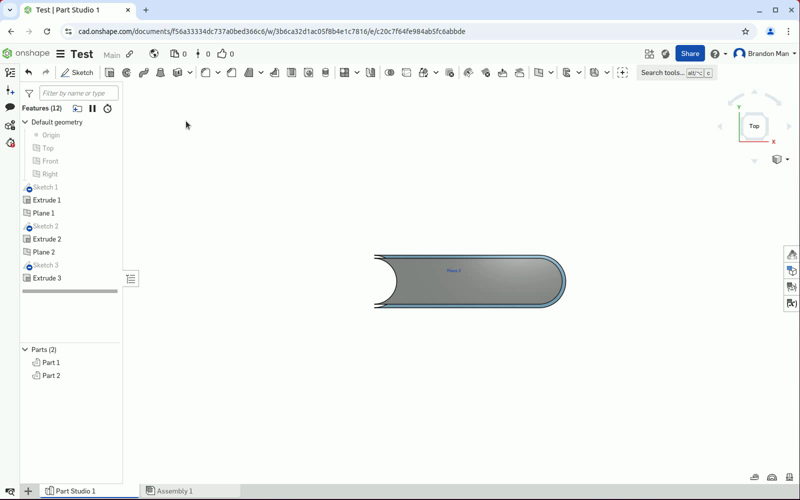
mouse_move(73, 189)
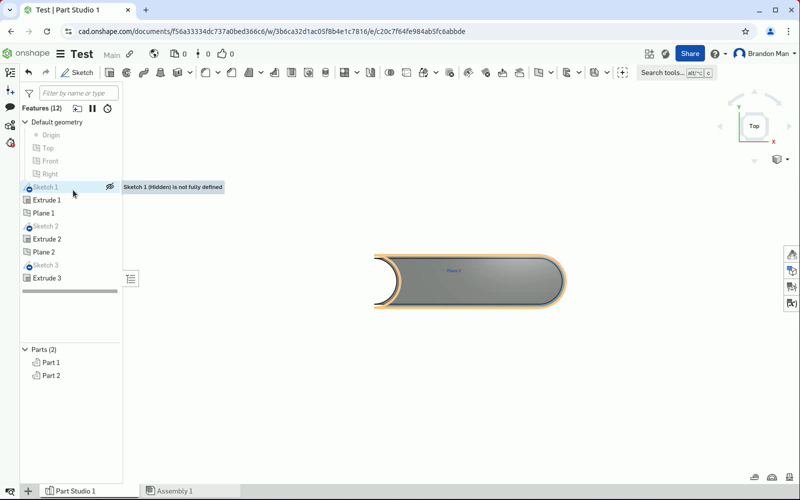
click(73, 189)
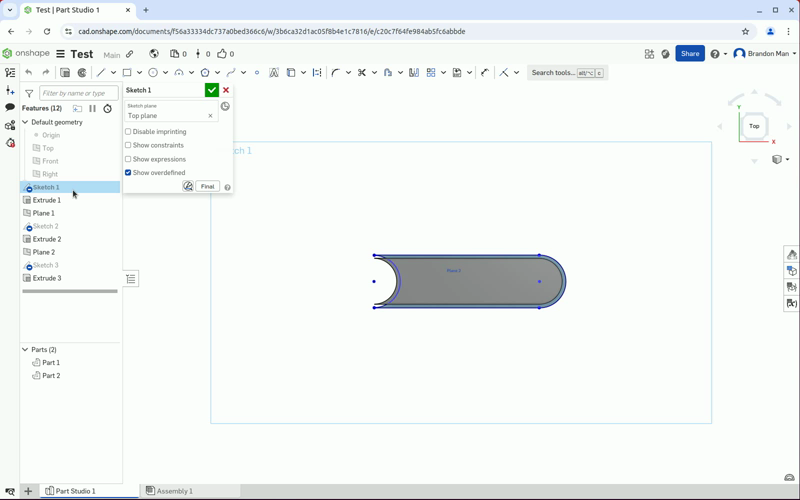
mouse_move(229, 92)
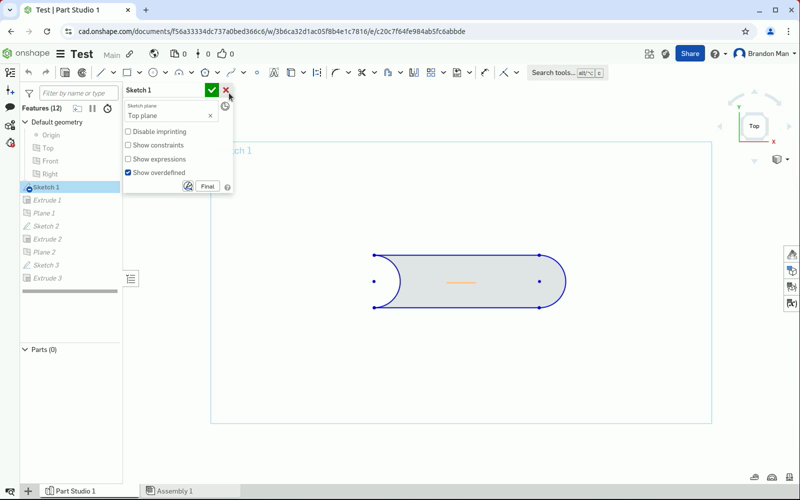
click(229, 92)
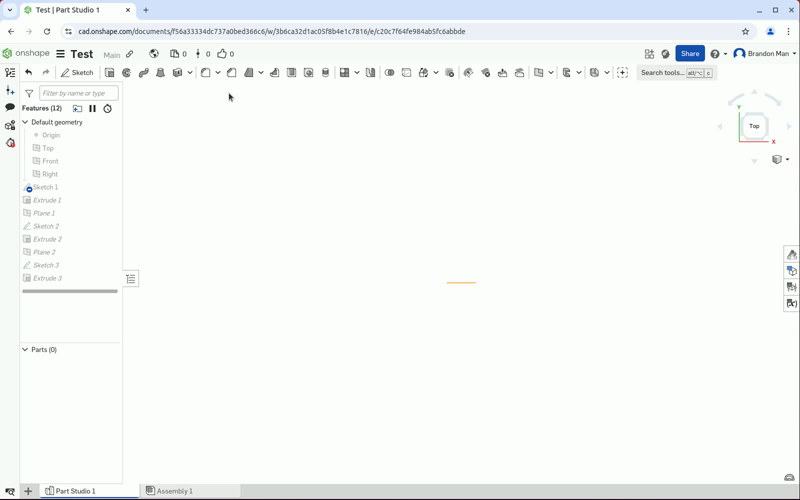
key(shift+s)
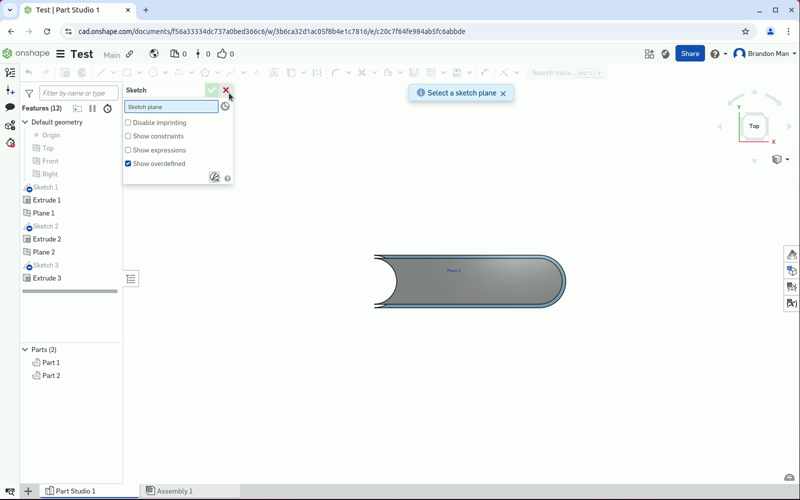
mouse_move(73, 254)
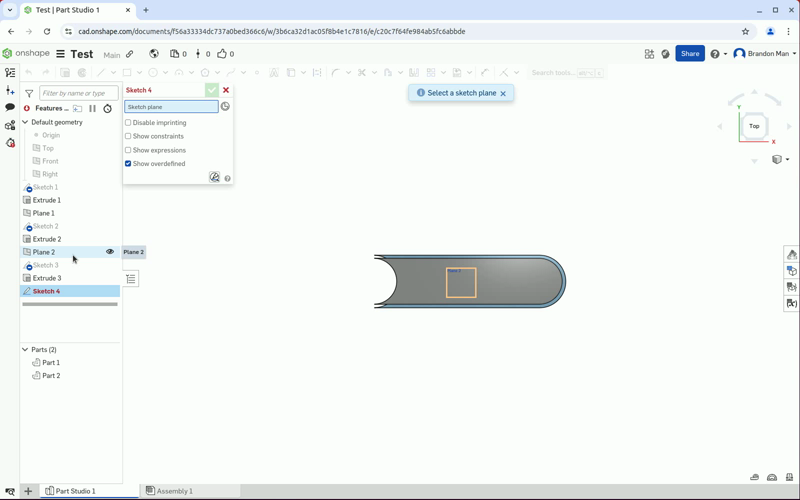
click(73, 254)
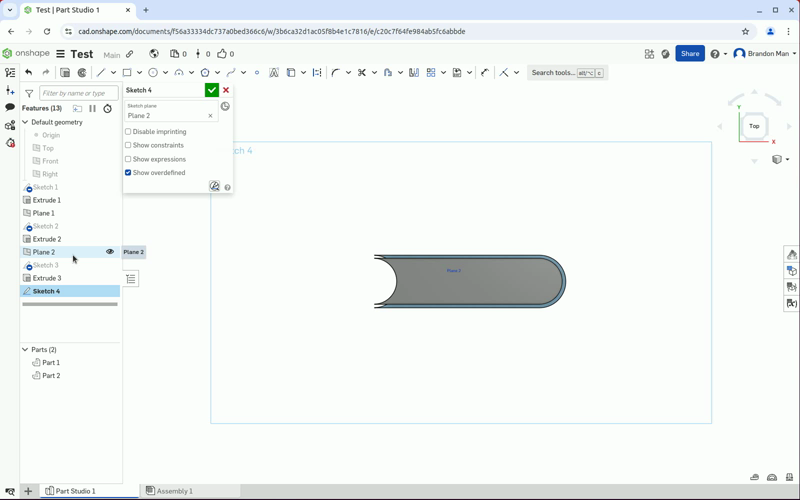
mouse_move(73, 352)
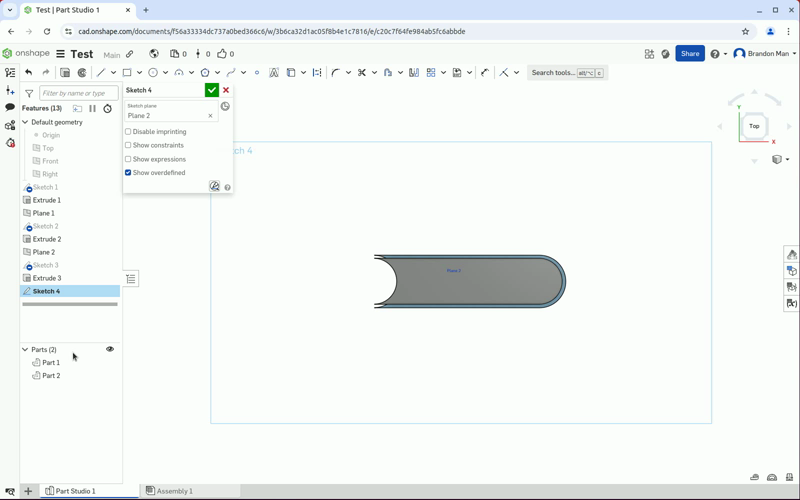
key(y)
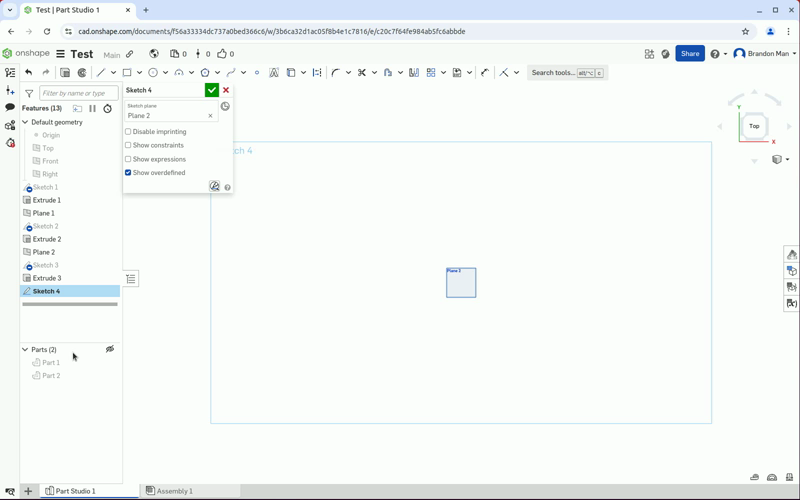
key(c)
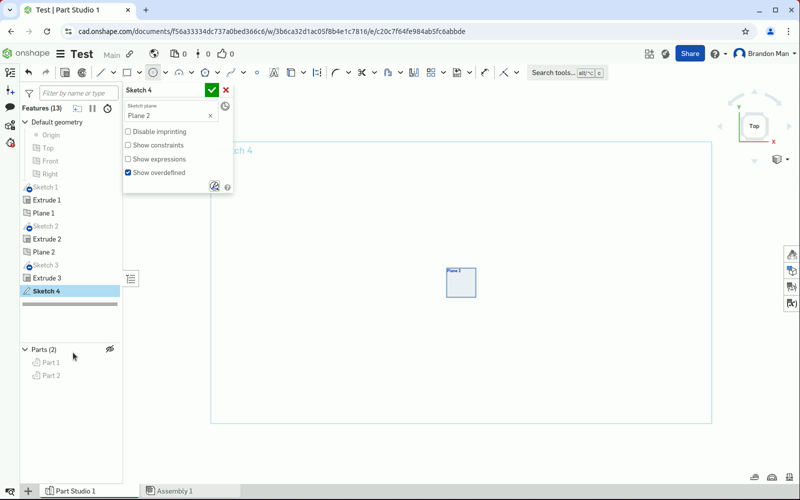
key_down(shift)
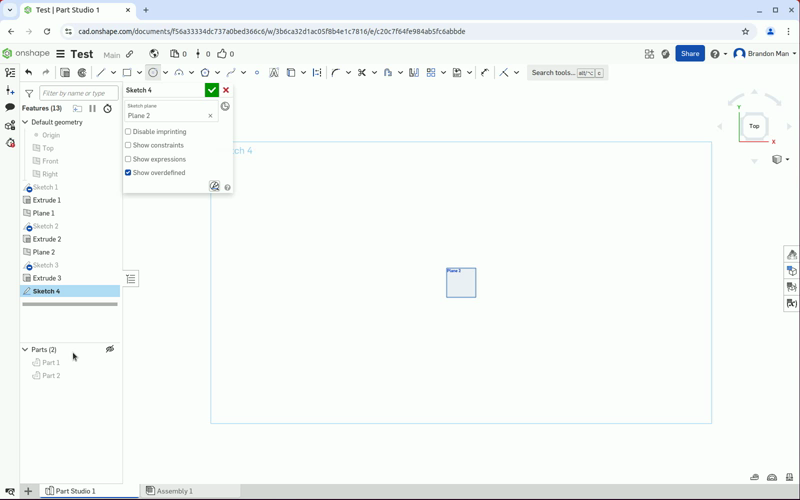
mouse_move(416, 280)
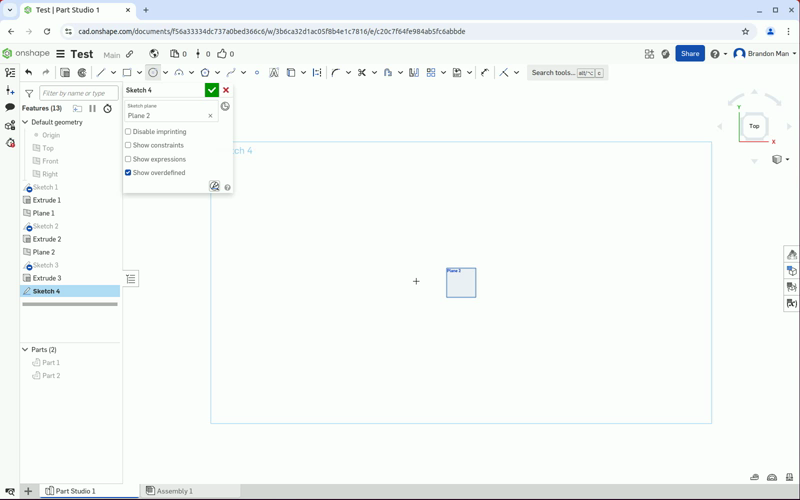
click(416, 280)
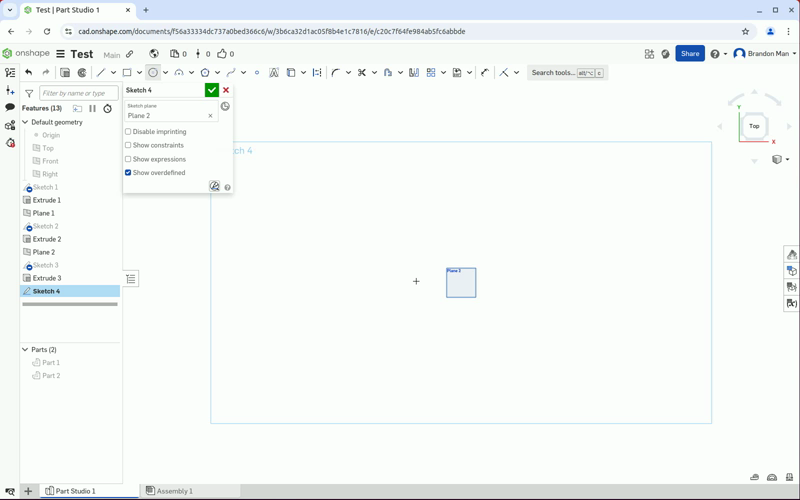
key_up(shift)
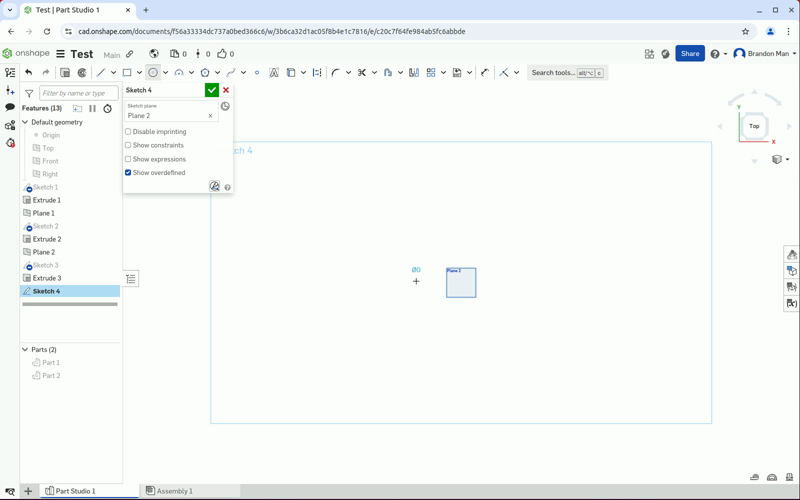
mouse_move(435, 280)
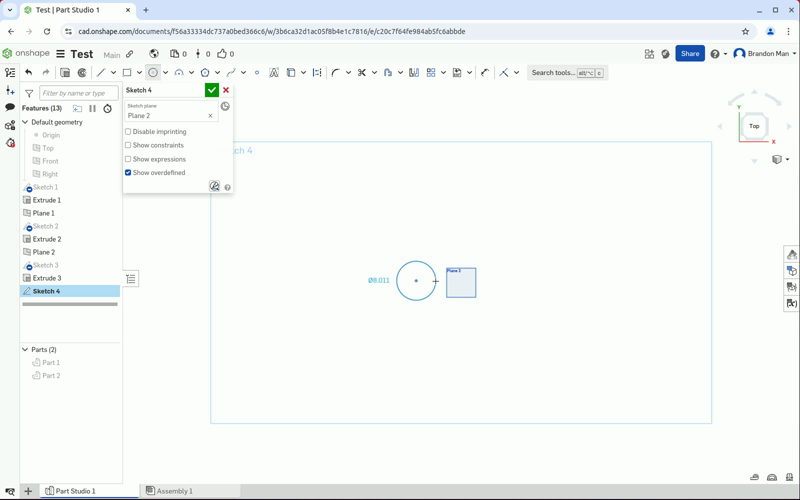
click(435, 280)
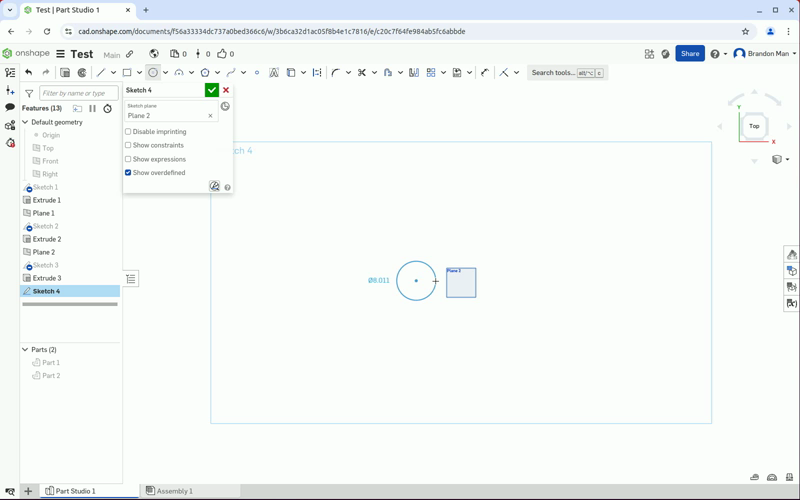
key(esc)
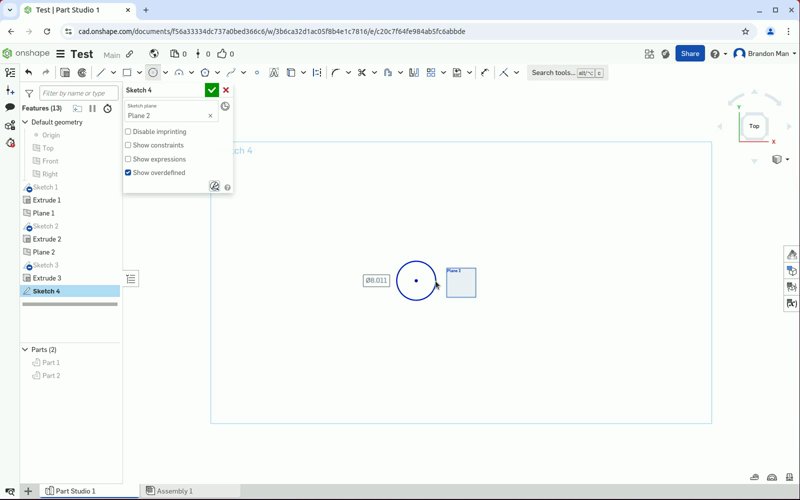
mouse_move(415, 269)
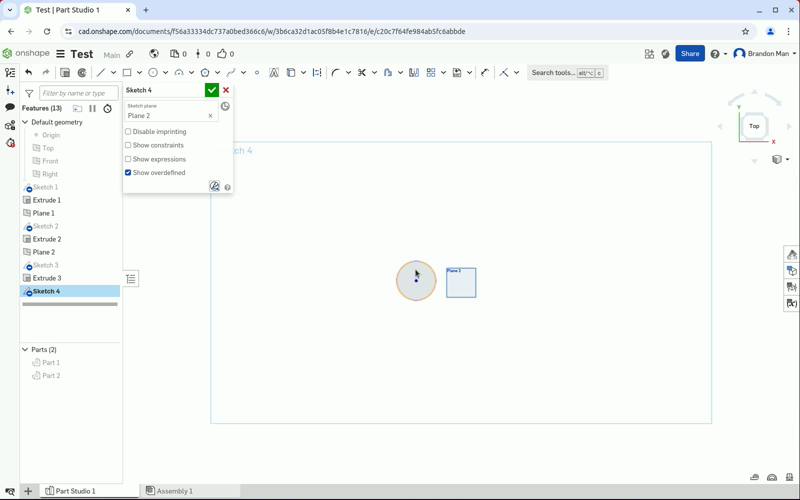
scroll(6)
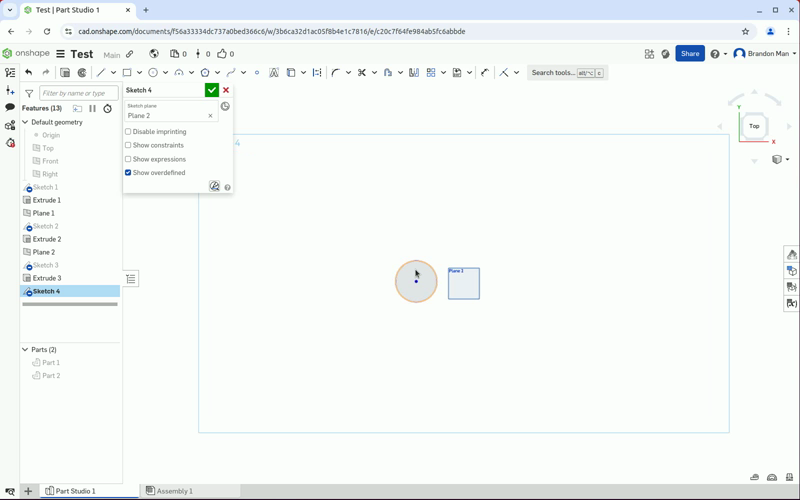
scroll(6)
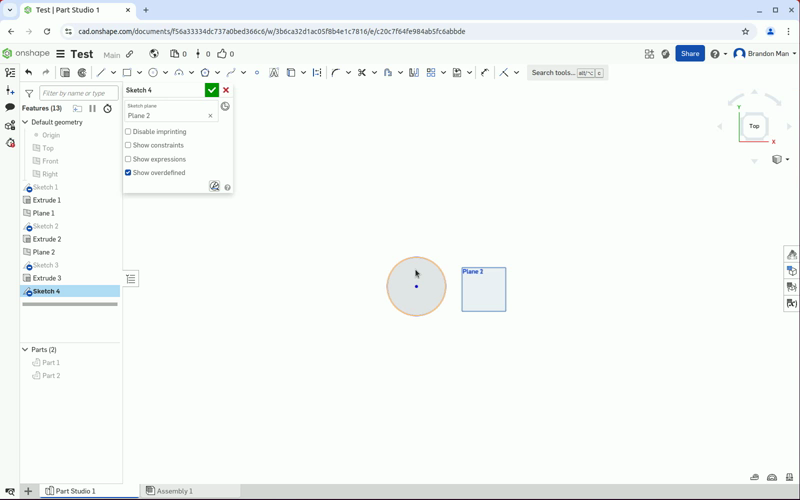
scroll(6)
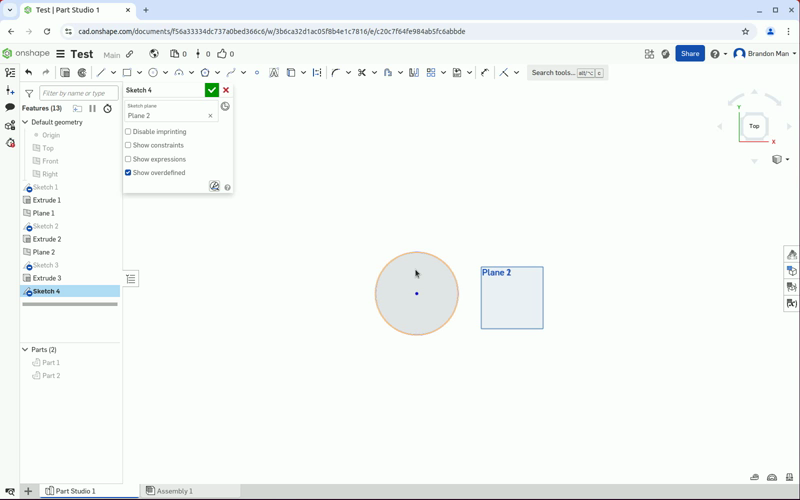
scroll(6)
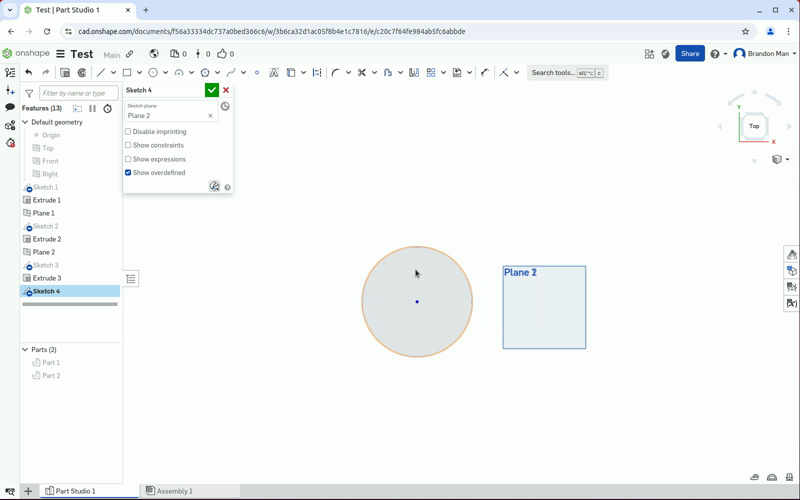
scroll(6)
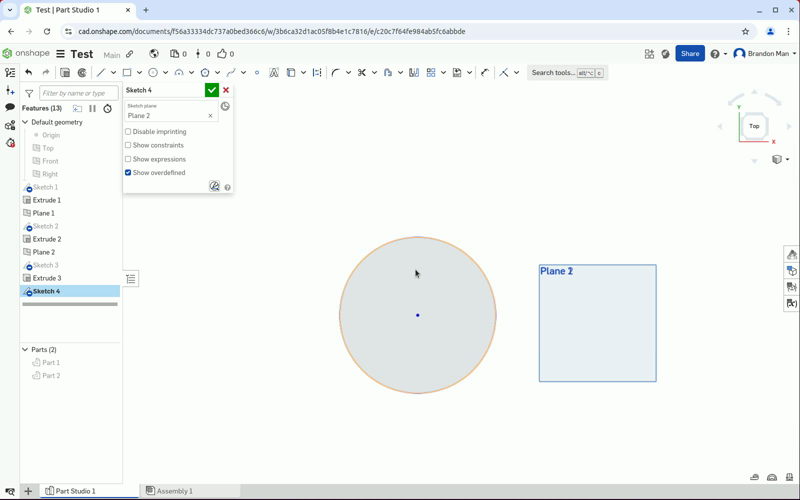
scroll(6)
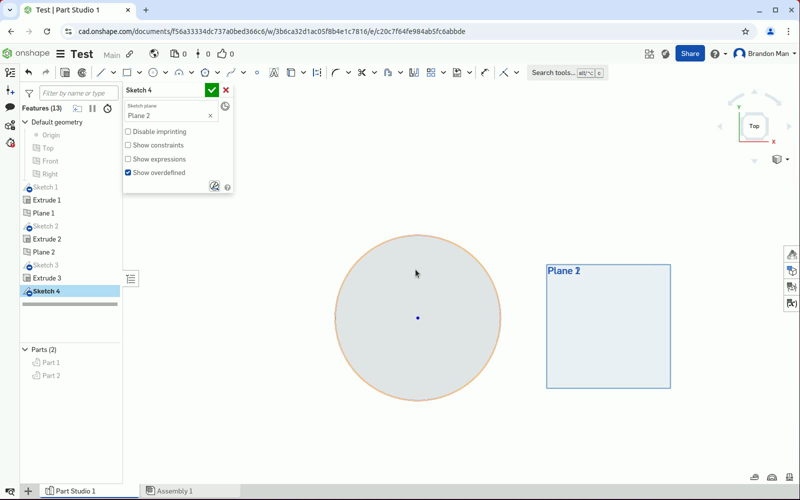
scroll(6)
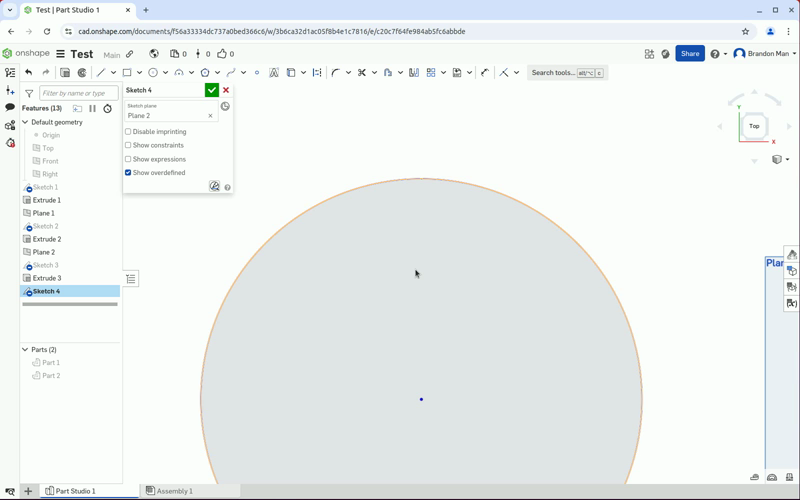
click(415, 269)
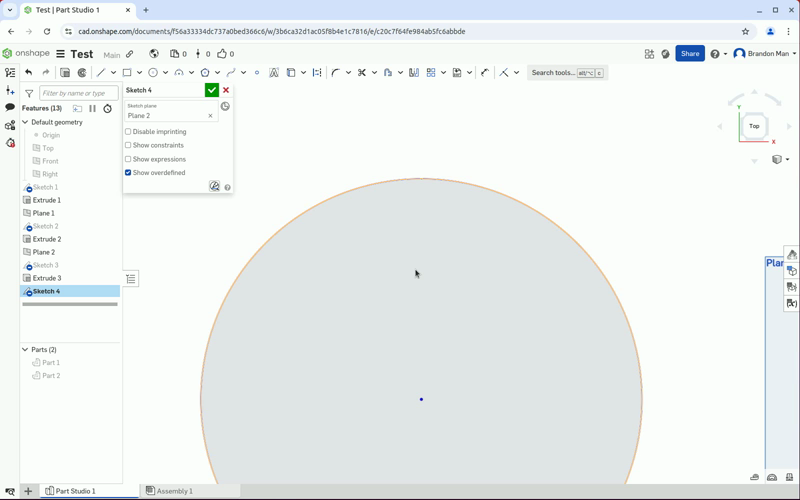
scroll(-6)
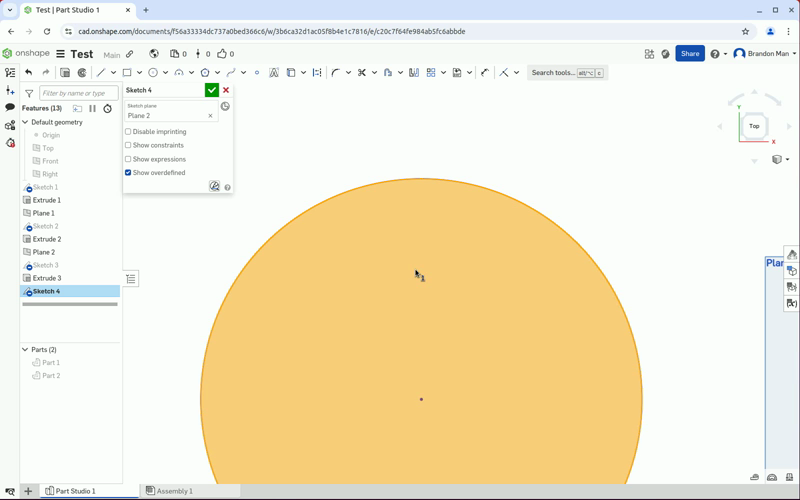
scroll(-6)
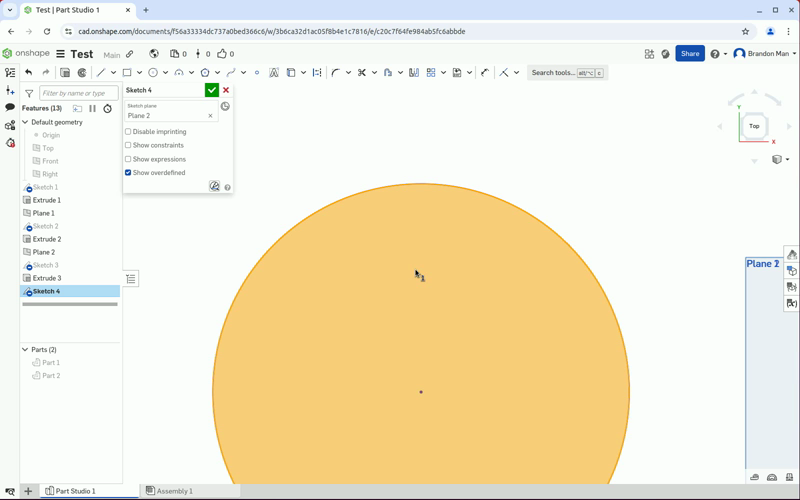
scroll(-6)
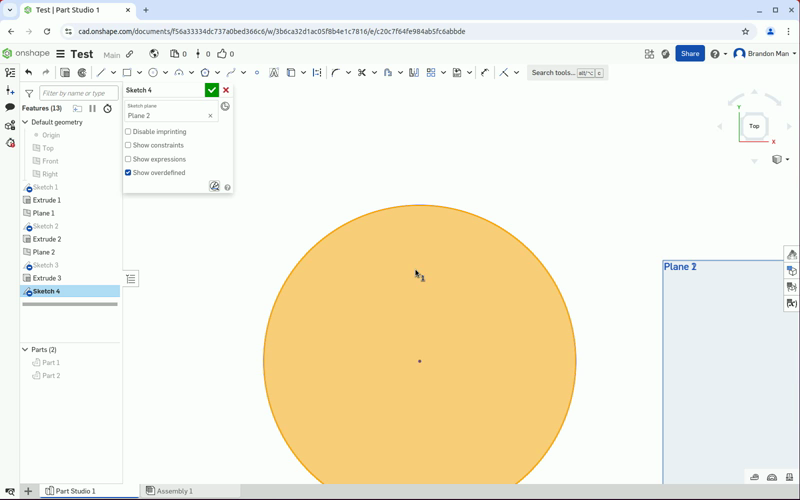
scroll(-6)
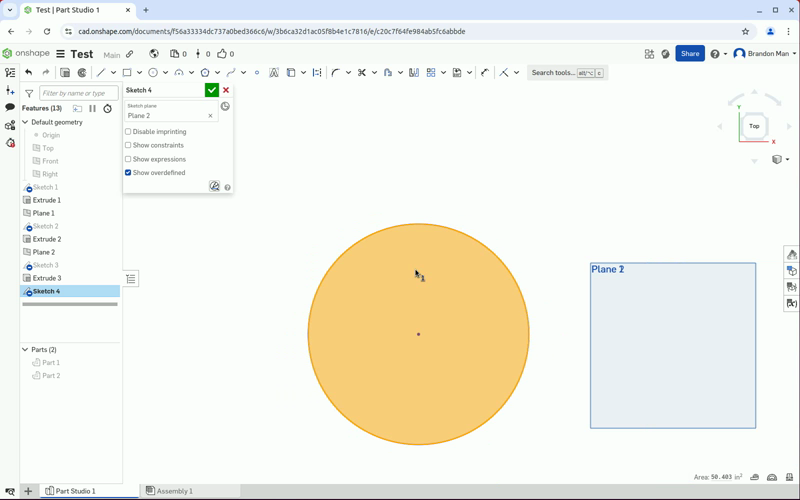
scroll(-6)
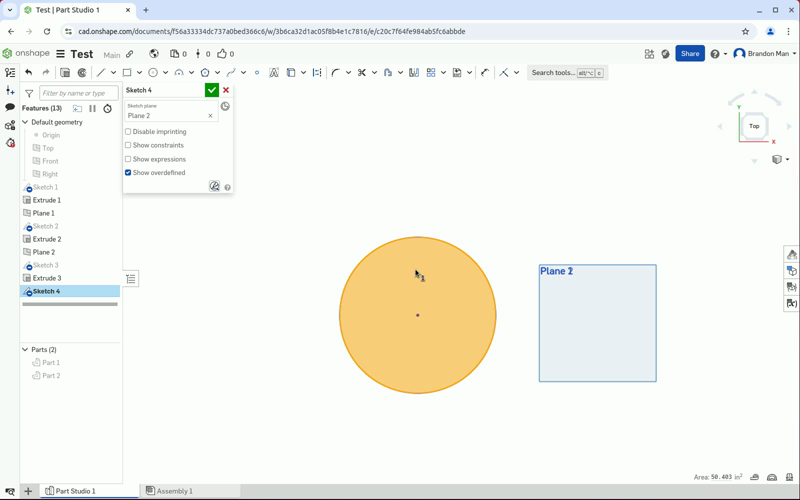
scroll(-6)
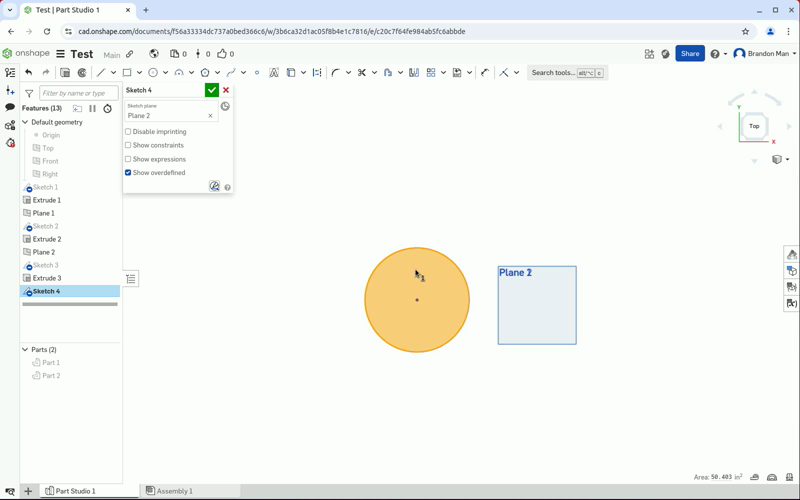
scroll(-6)
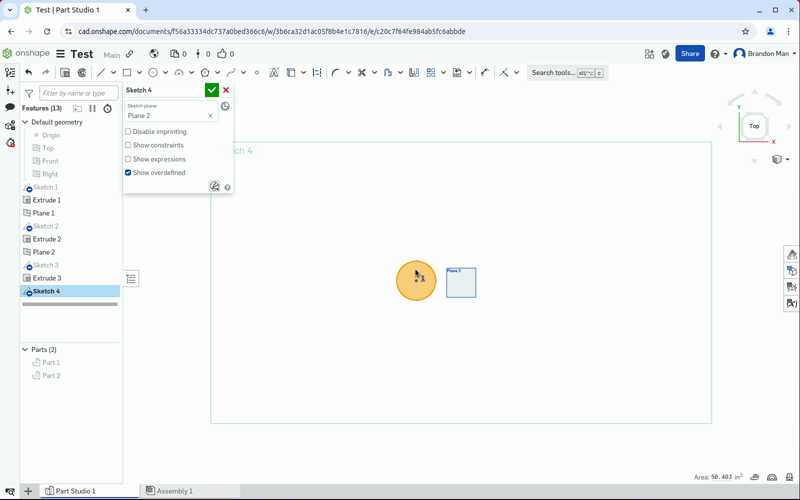
mouse_move(73, 352)
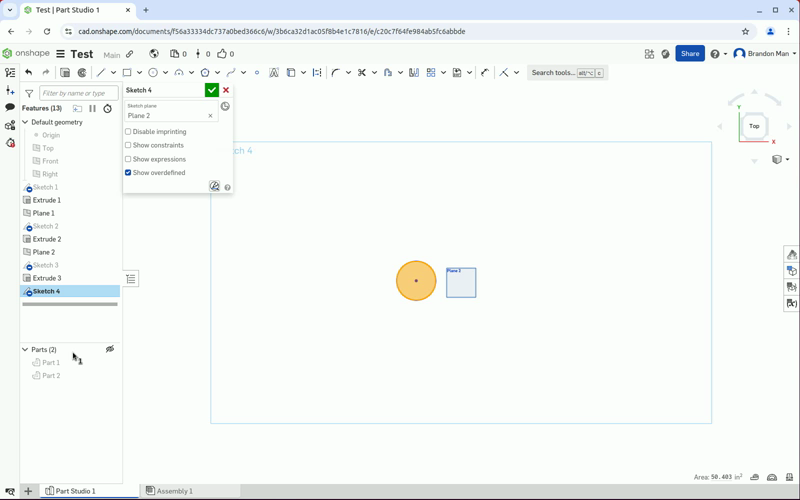
key(shift+y)
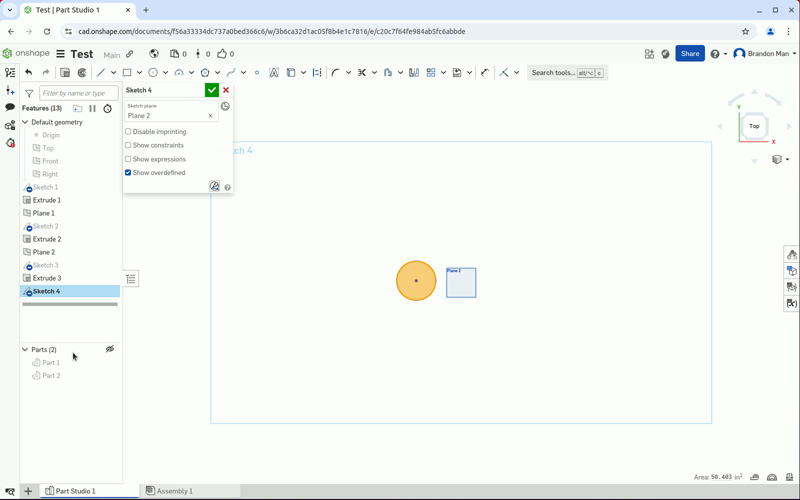
key(shift+e)
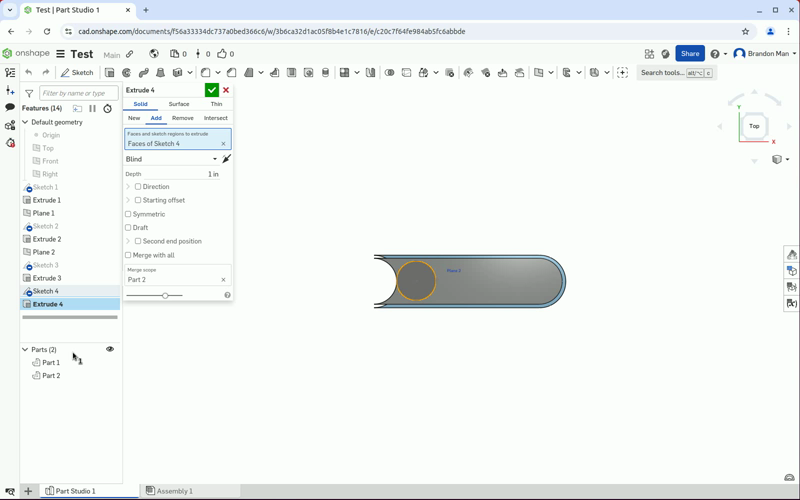
mouse_move(143, 106)
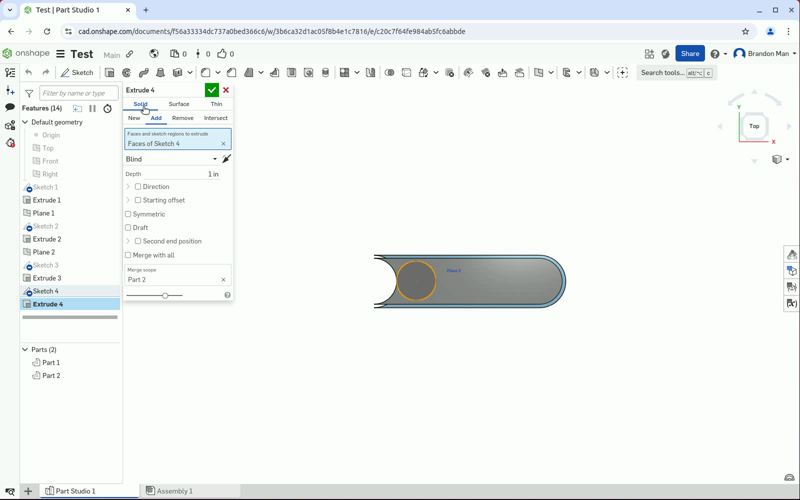
click(143, 106)
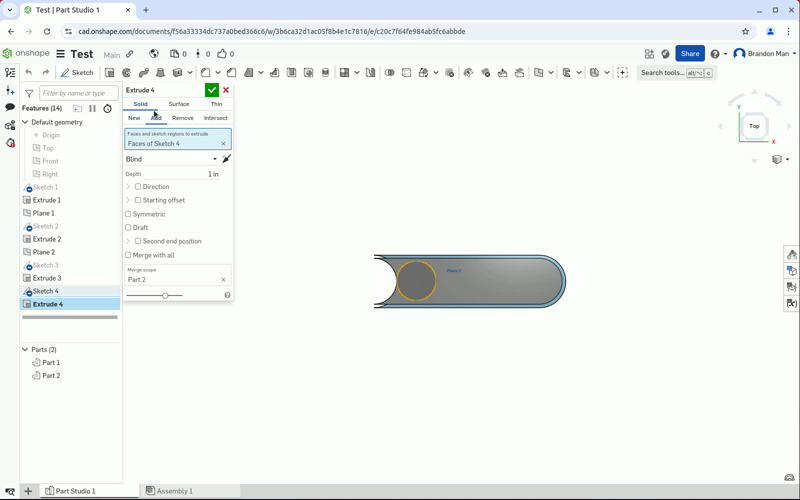
mouse_move(186, 120)
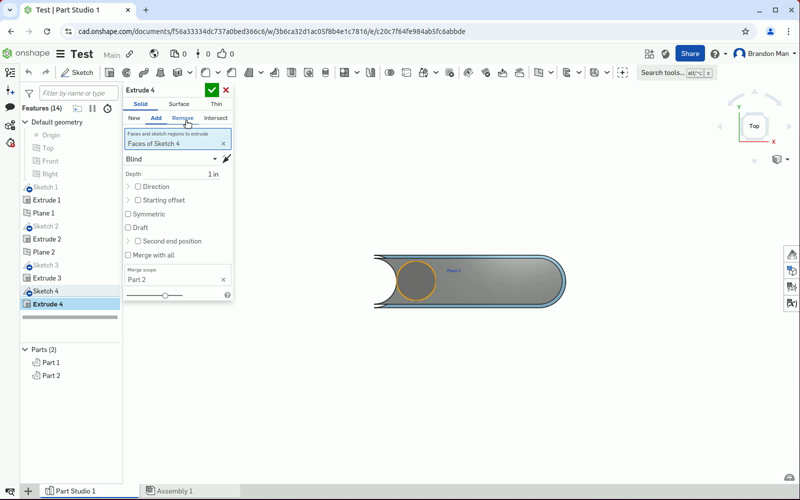
click(186, 120)
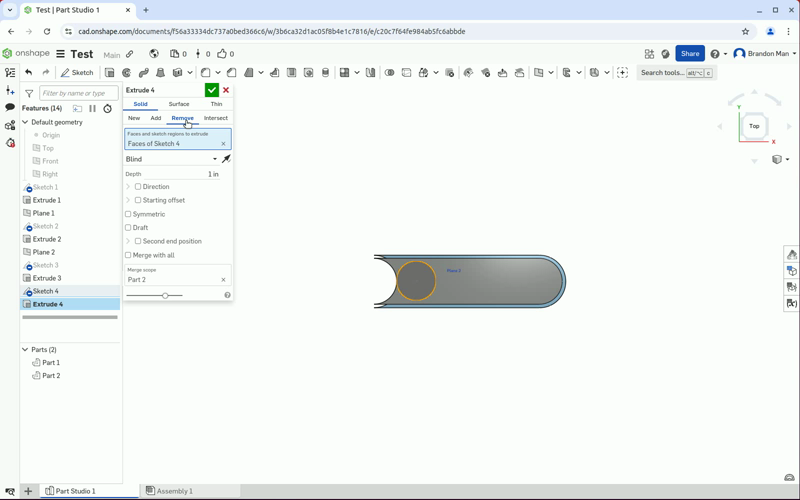
key(tab, 4)
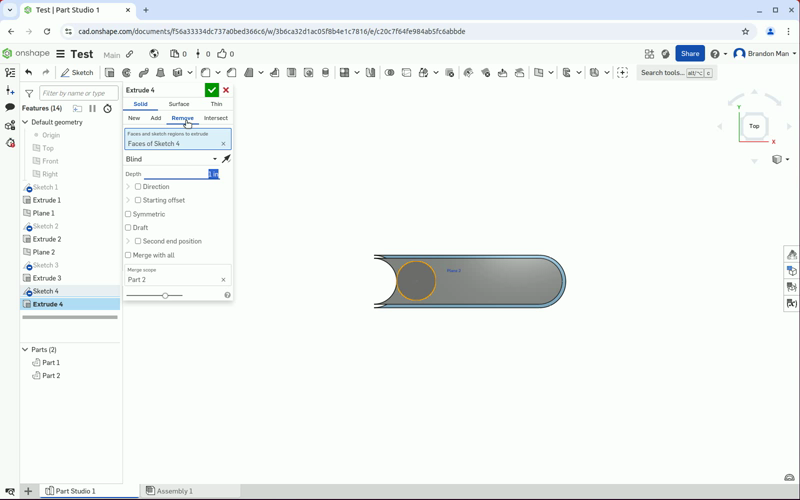
text(3.851)
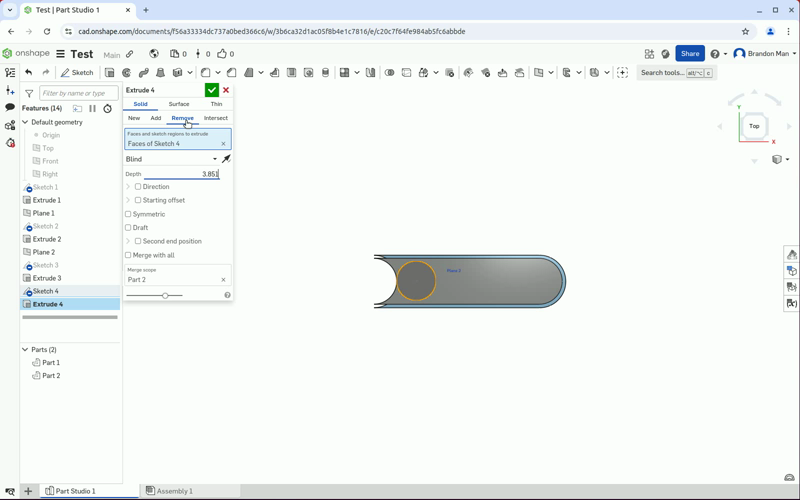
key(tab, 6)
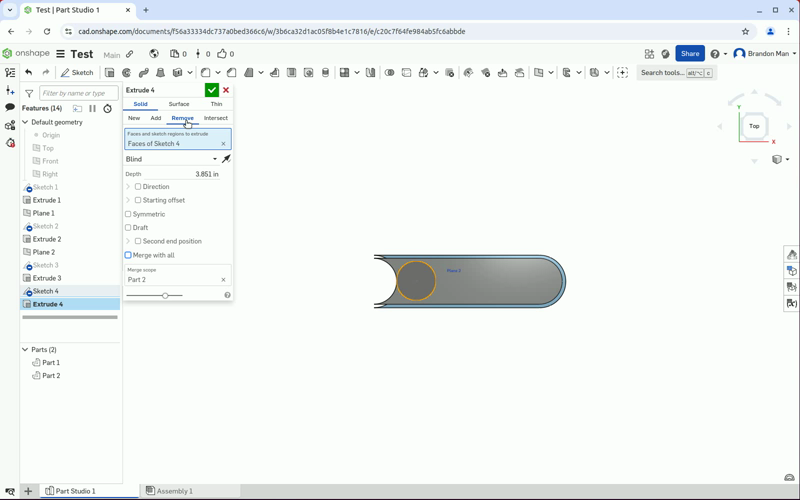
key(space)
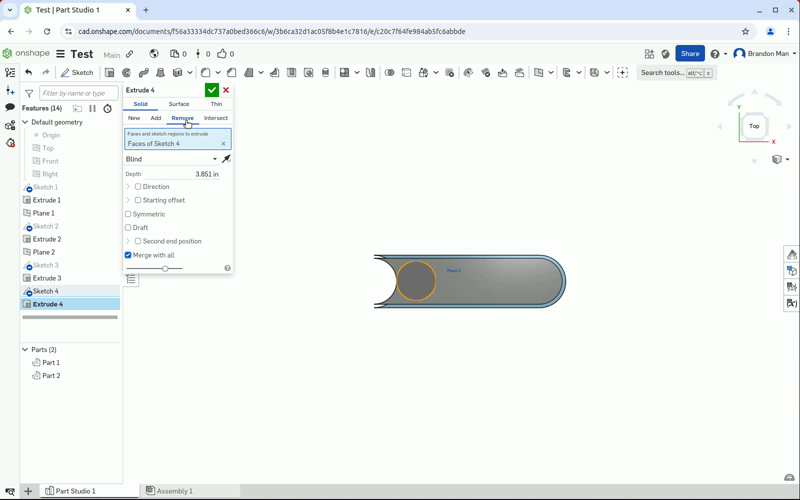
key(enter)
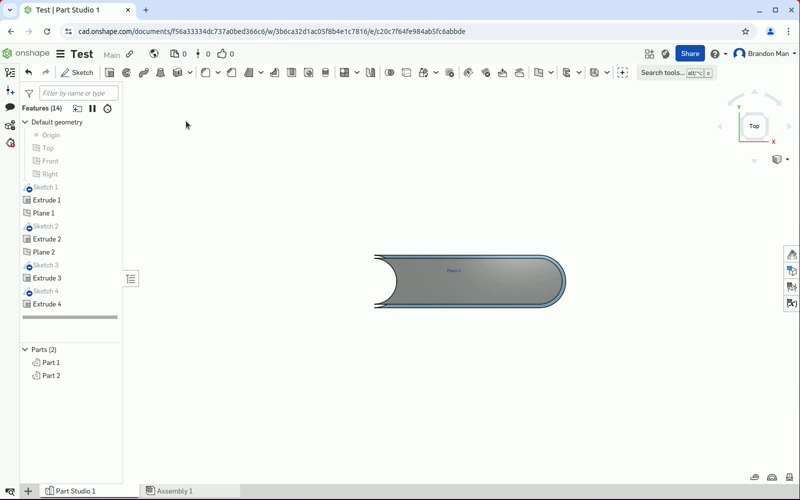
key(shift+h)
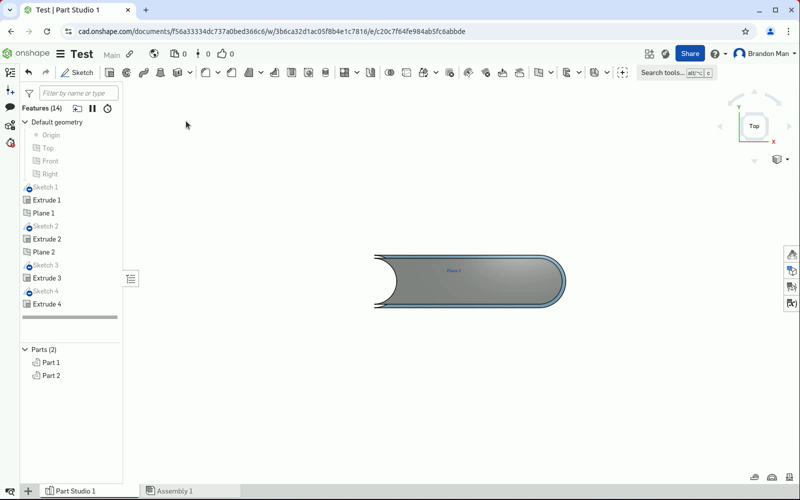
key(shift+h)
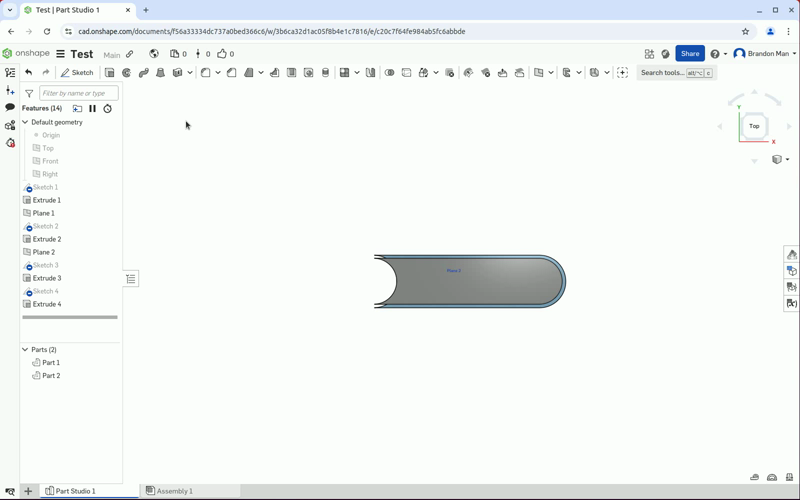
mouse_move(73, 189)
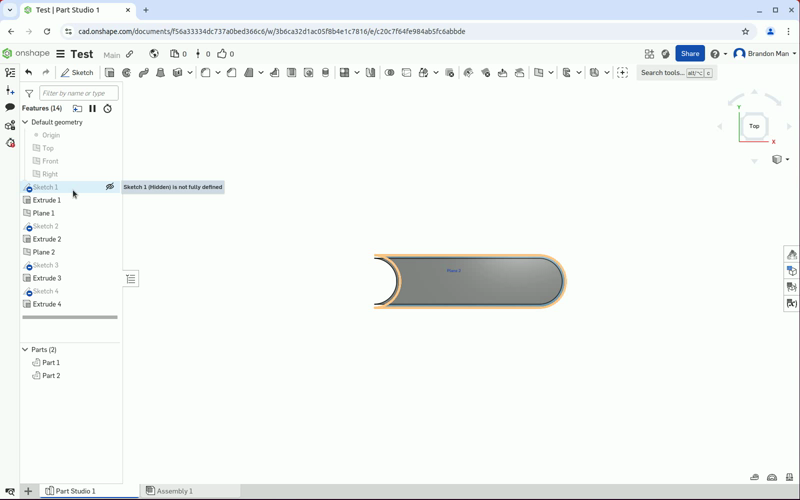
click(73, 189)
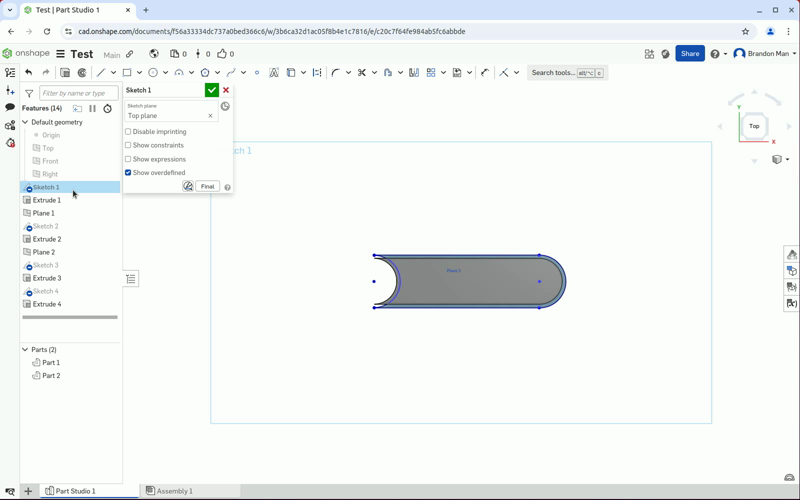
mouse_move(229, 92)
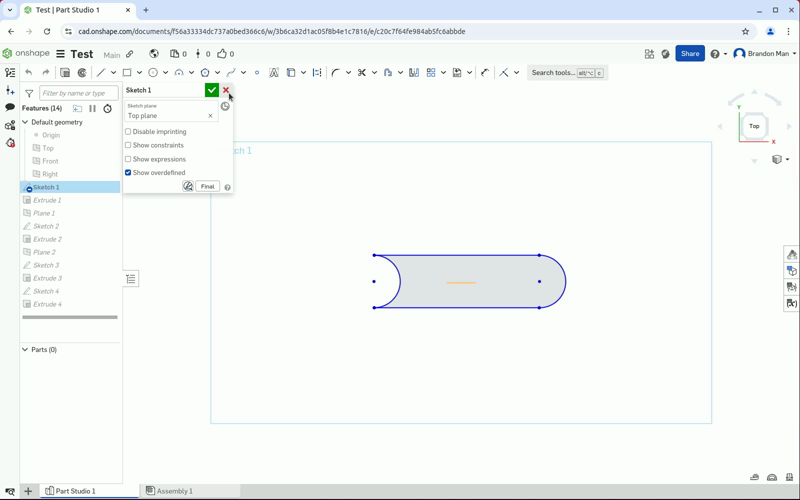
click(229, 92)
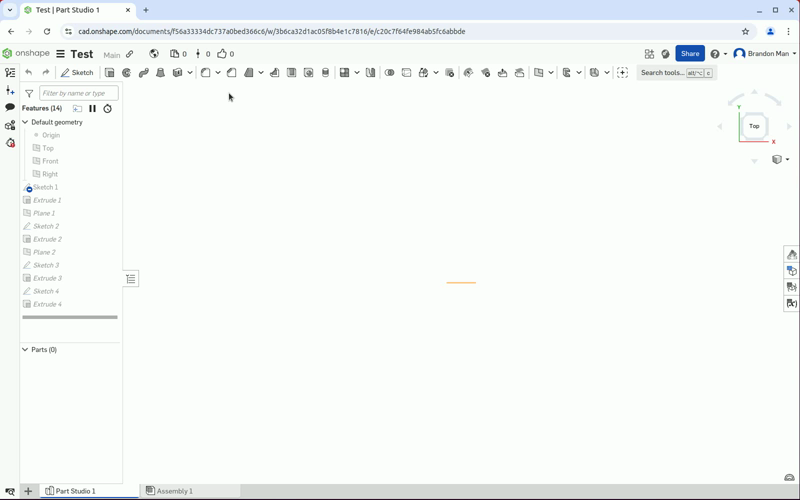
key(shift+s)
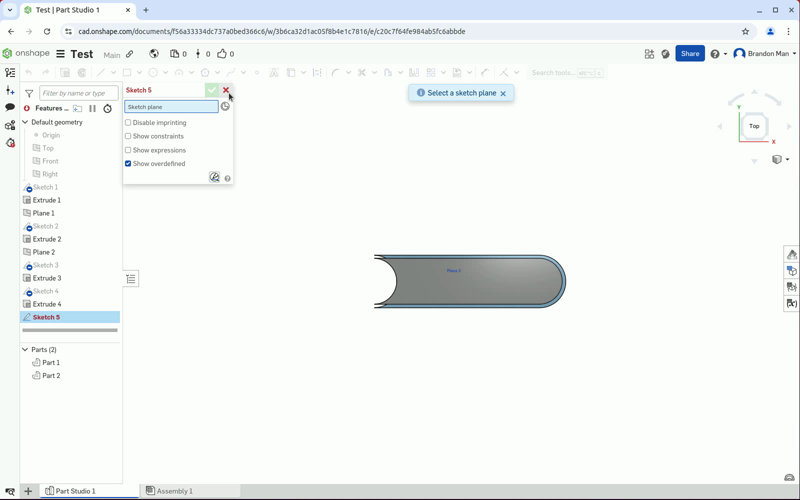
mouse_move(73, 254)
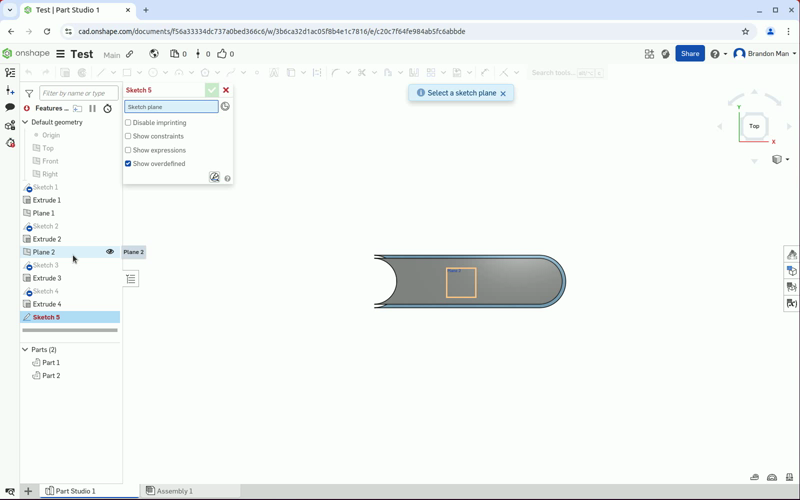
click(73, 254)
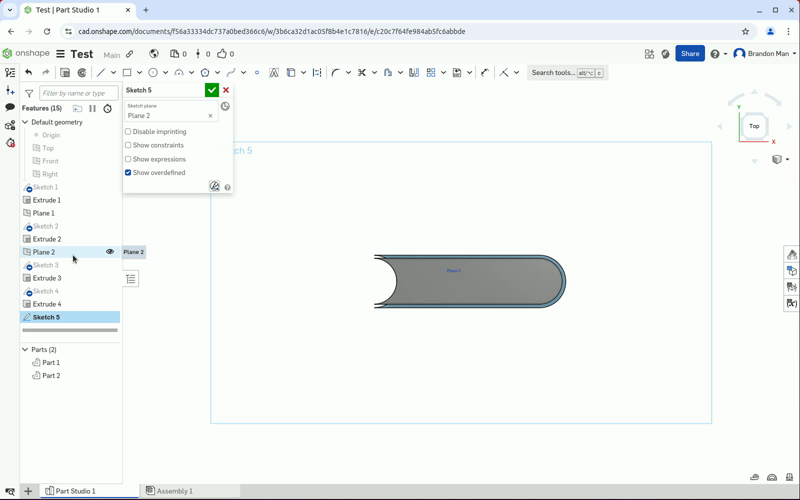
mouse_move(73, 352)
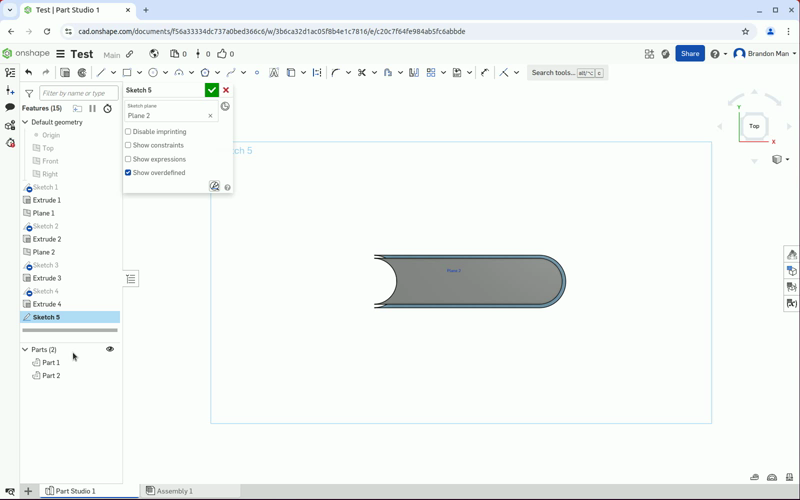
key(y)
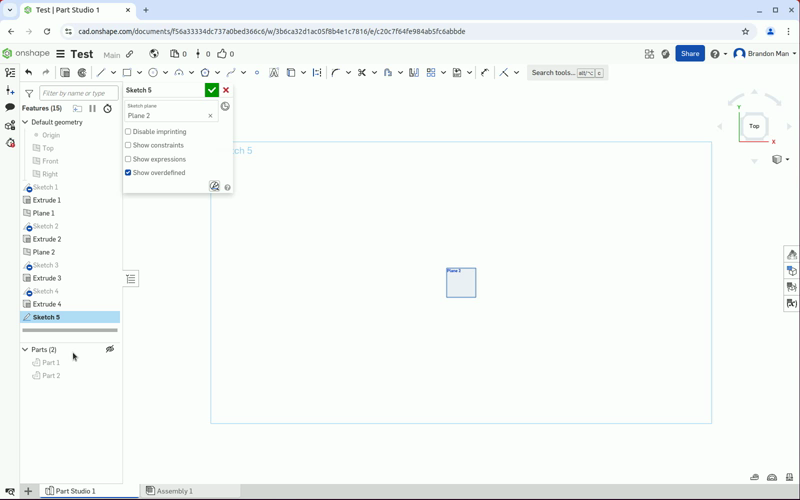
key(c)
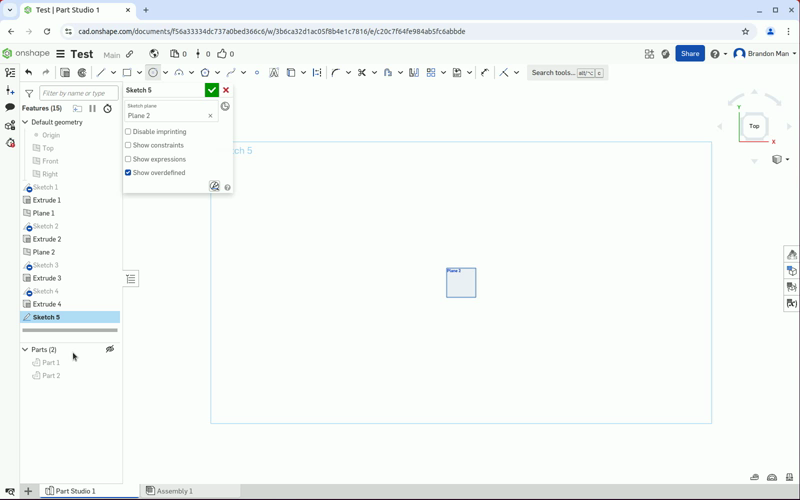
key_down(shift)
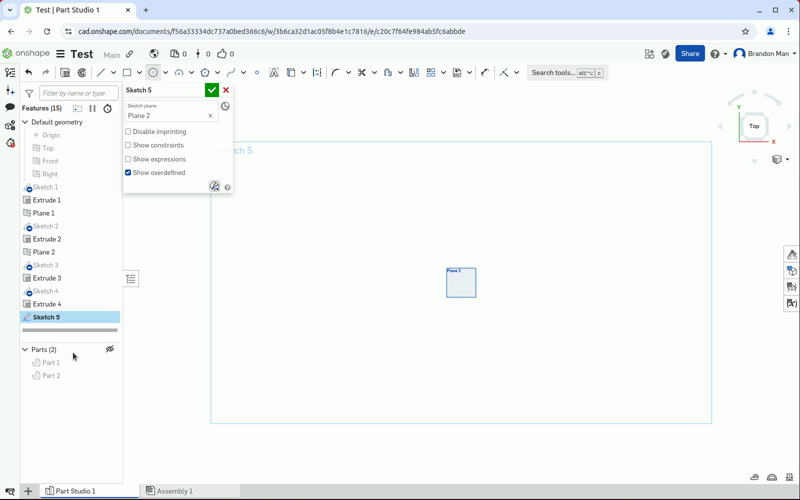
mouse_move(458, 280)
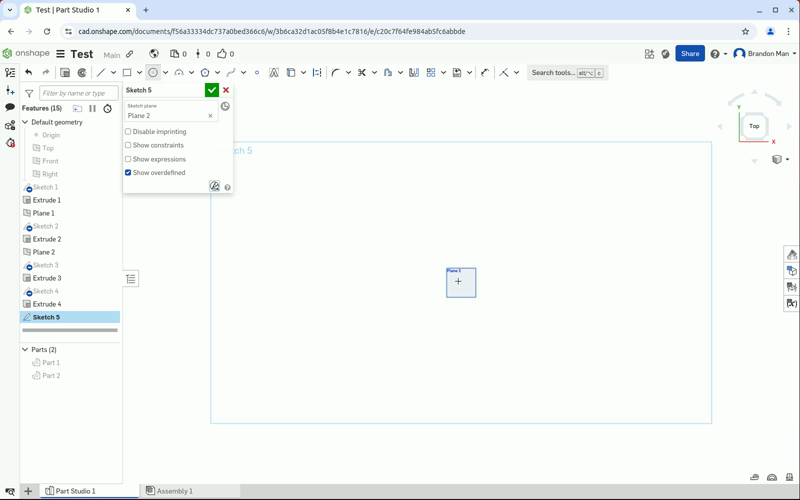
click(458, 280)
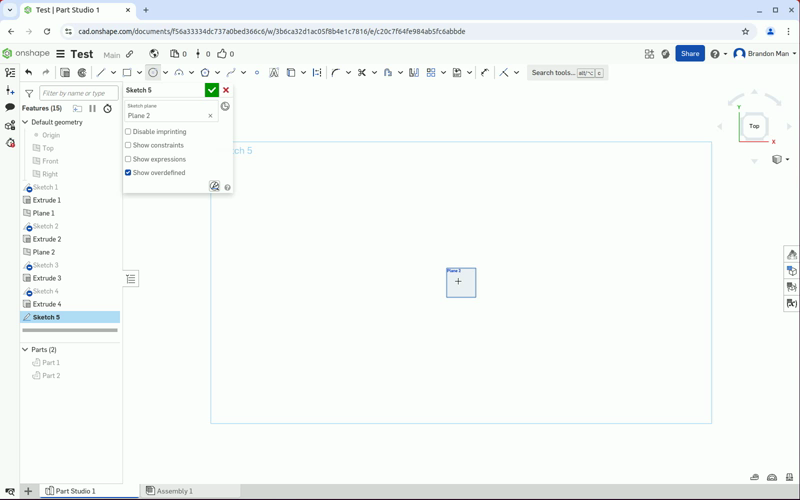
key_up(shift)
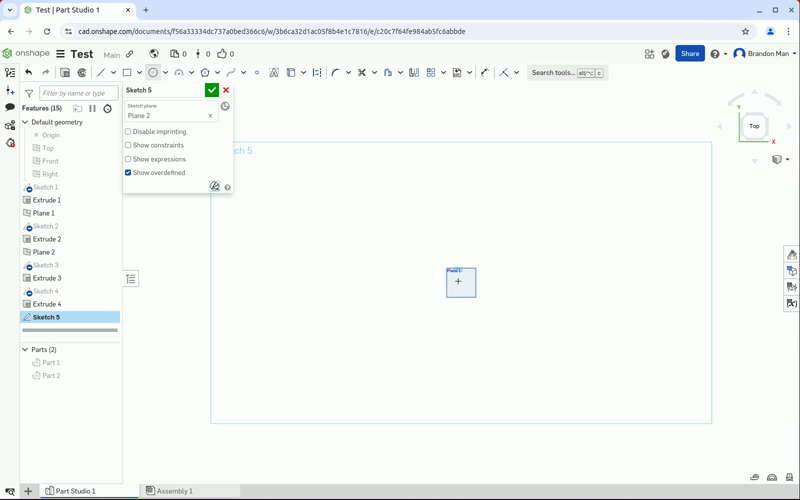
mouse_move(478, 280)
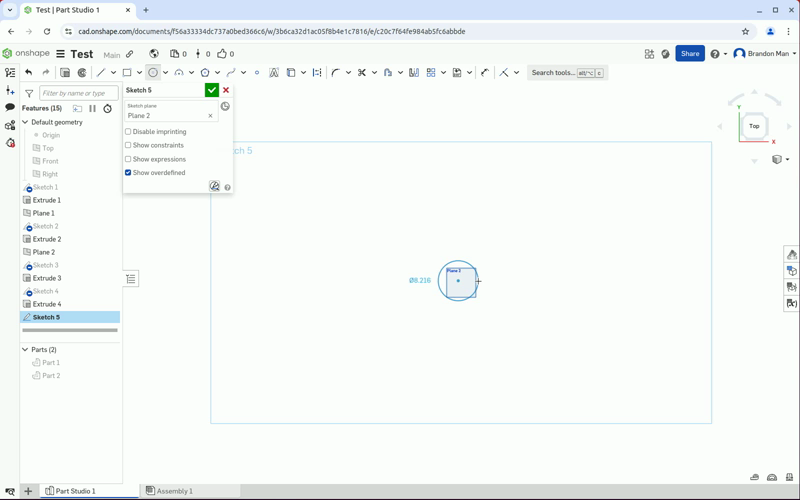
click(478, 280)
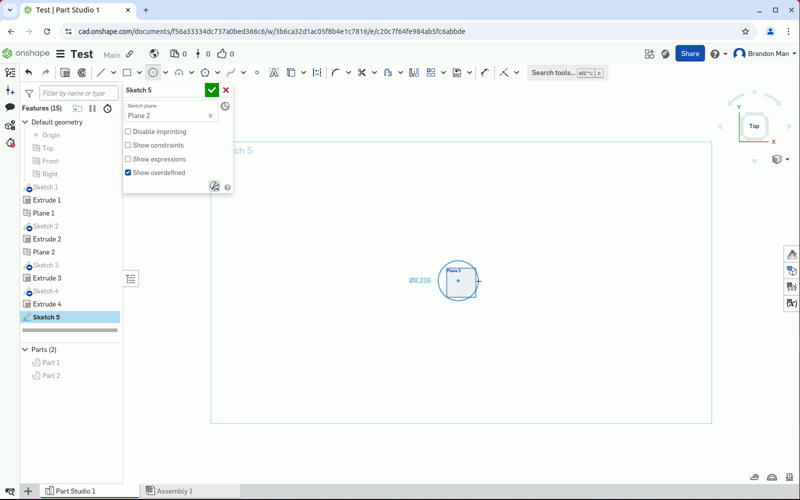
key(esc)
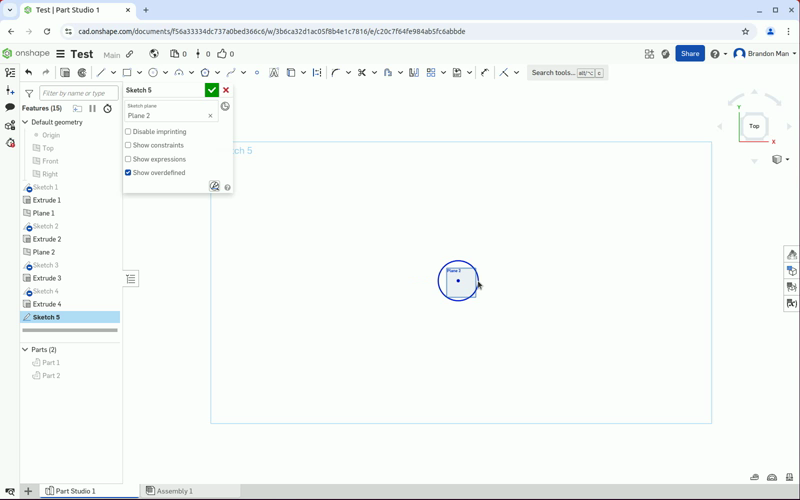
mouse_move(446, 287)
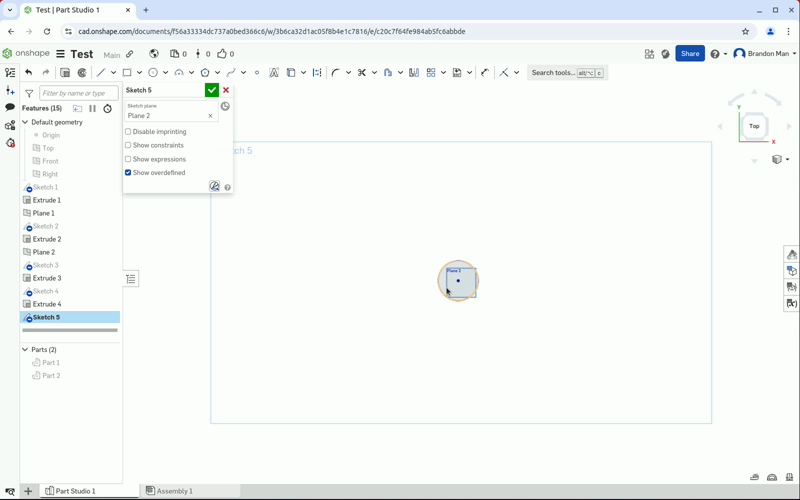
scroll(6)
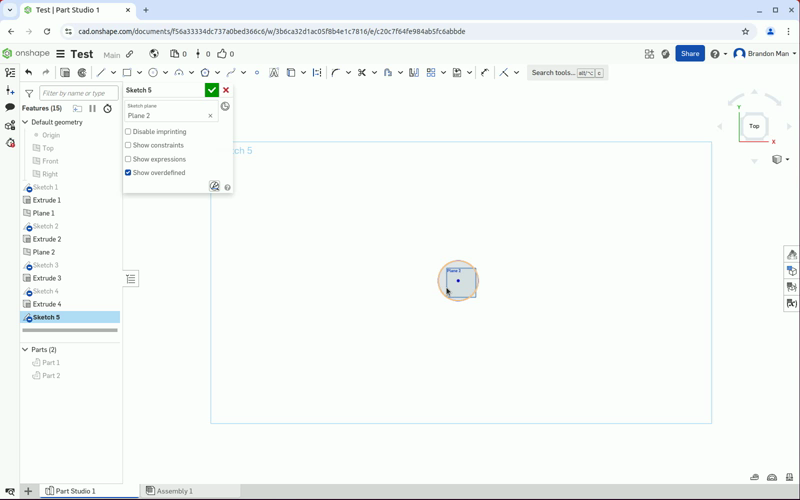
scroll(6)
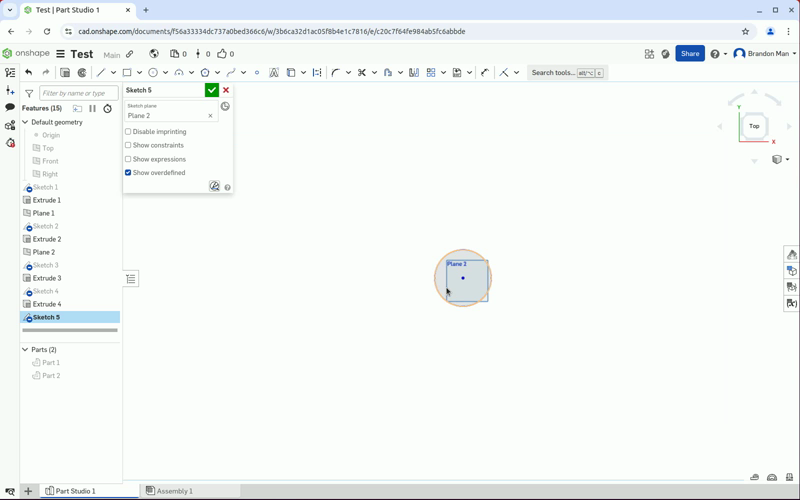
scroll(6)
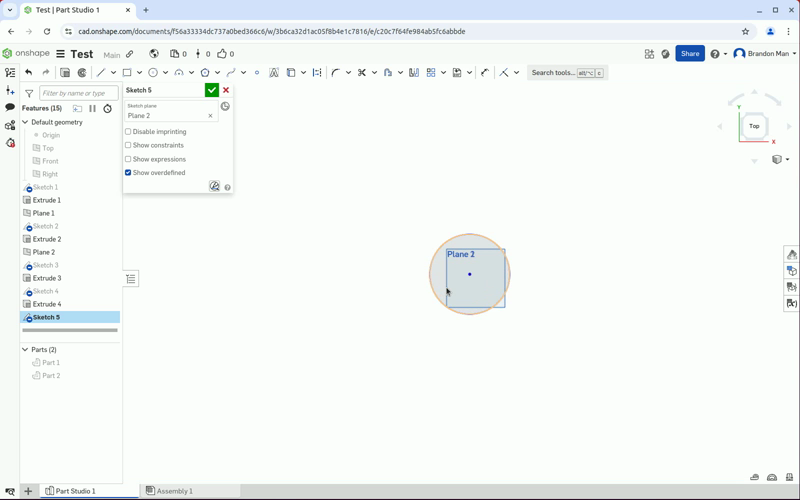
scroll(6)
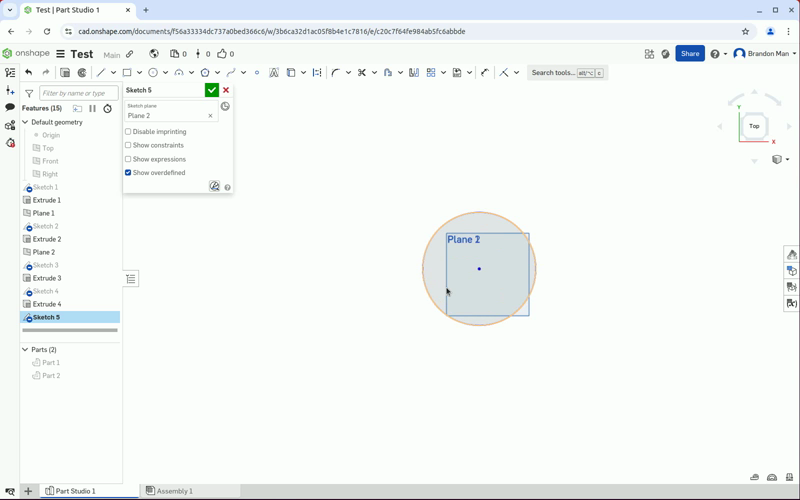
scroll(6)
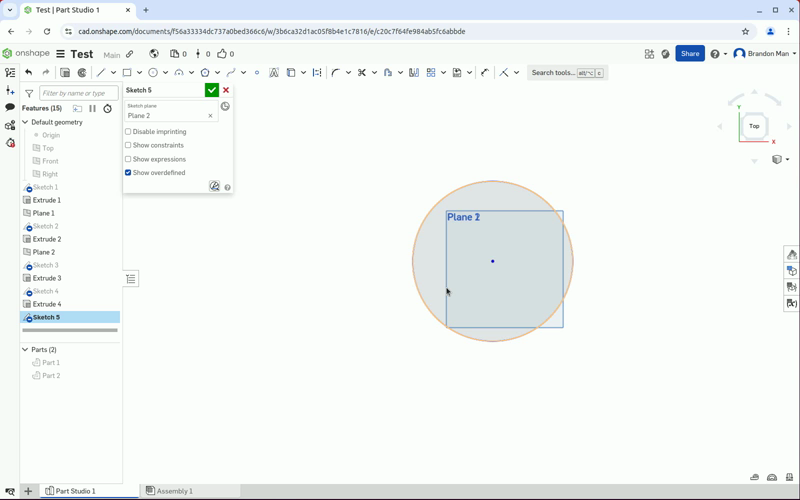
scroll(6)
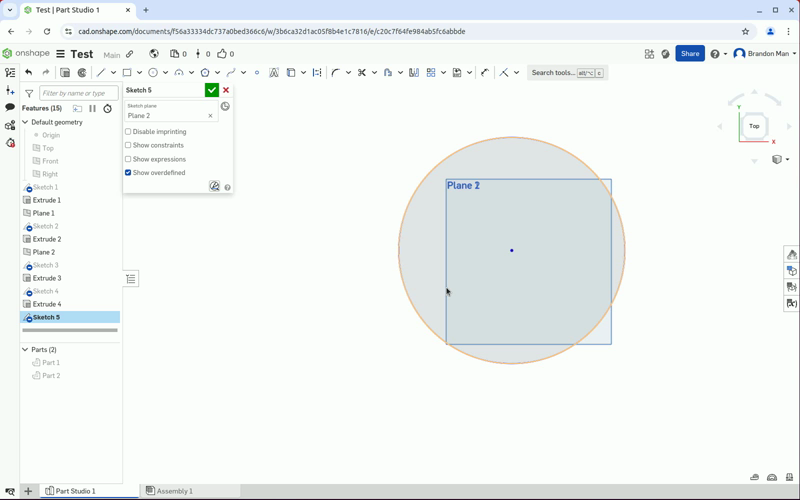
scroll(6)
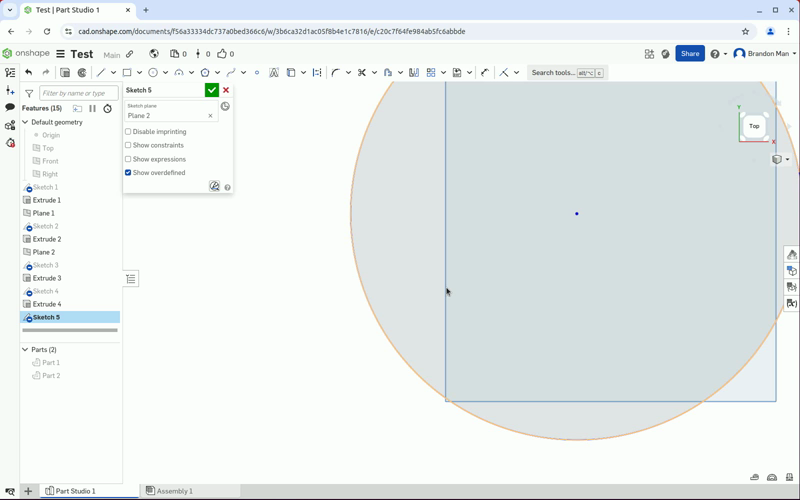
click(446, 287)
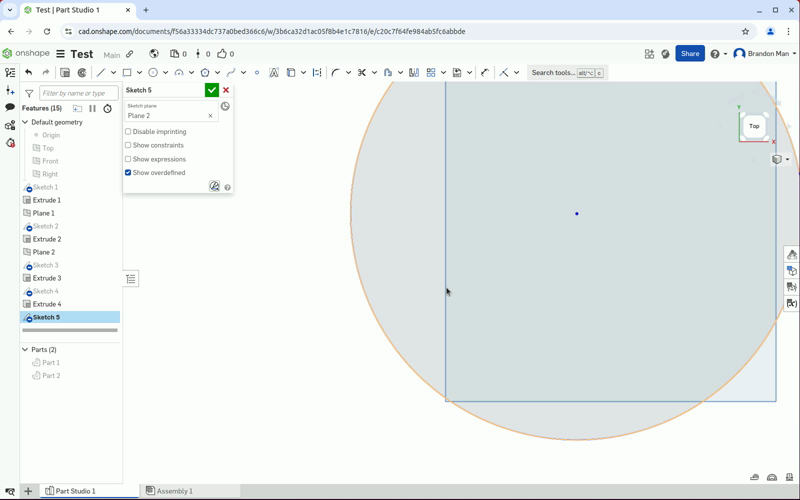
scroll(-6)
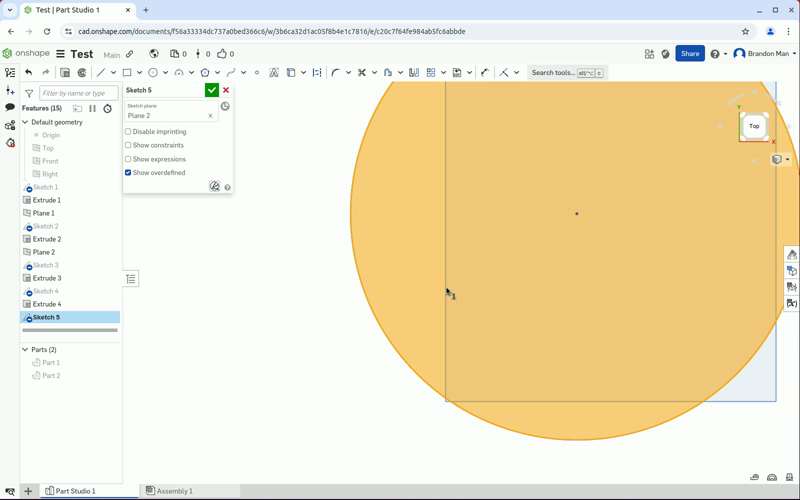
scroll(-6)
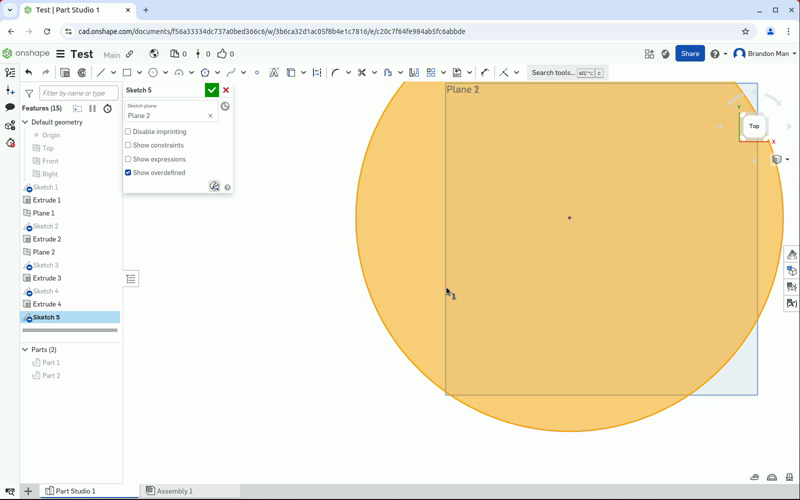
scroll(-6)
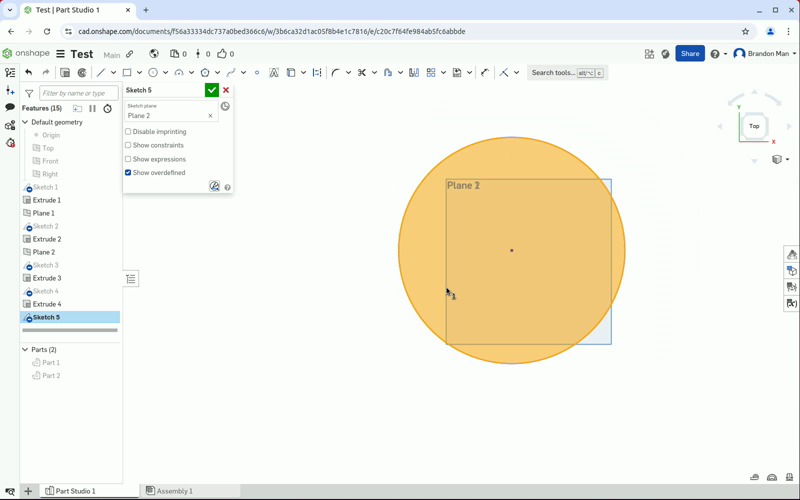
scroll(-6)
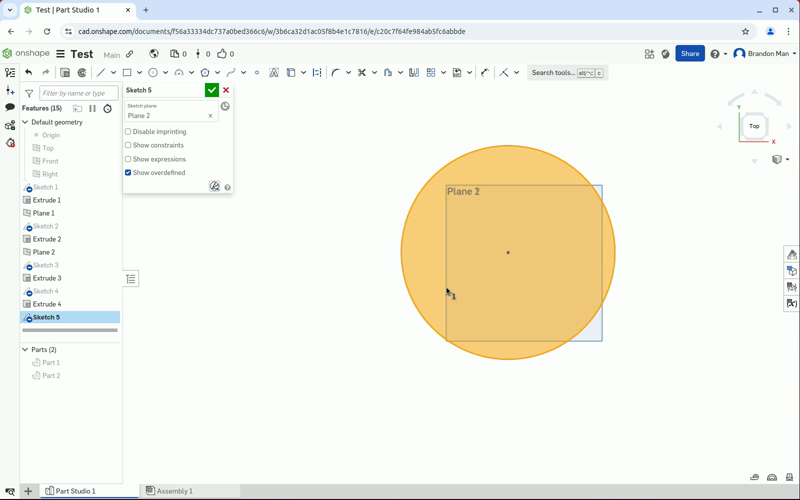
scroll(-6)
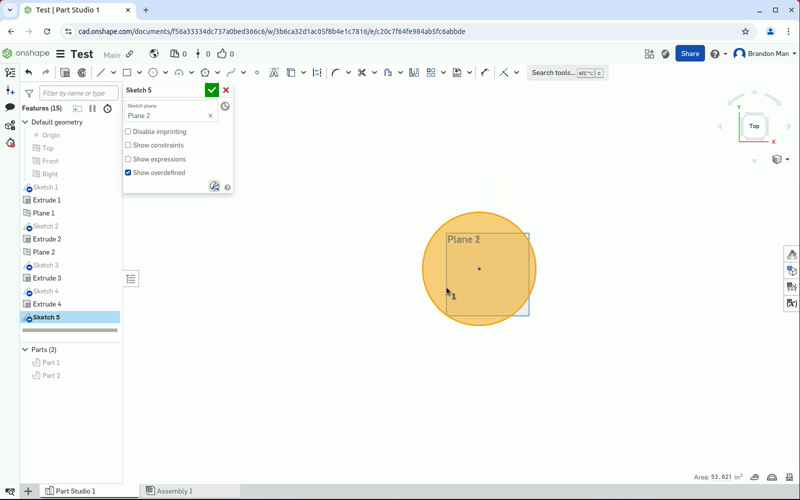
scroll(-6)
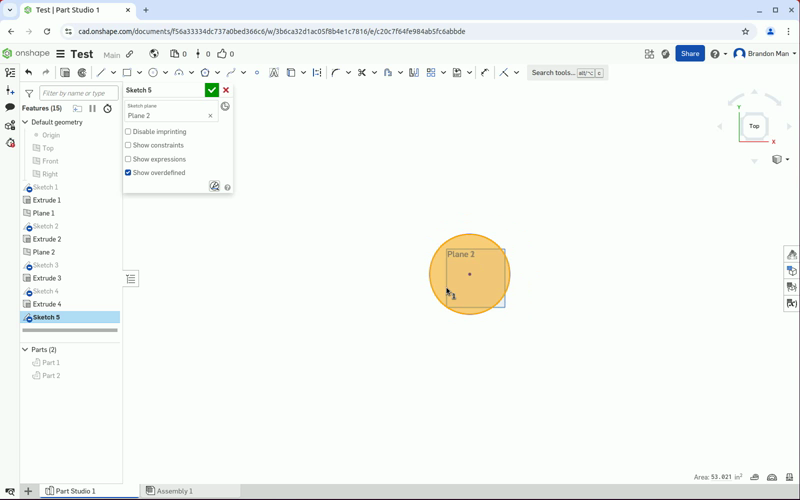
scroll(-6)
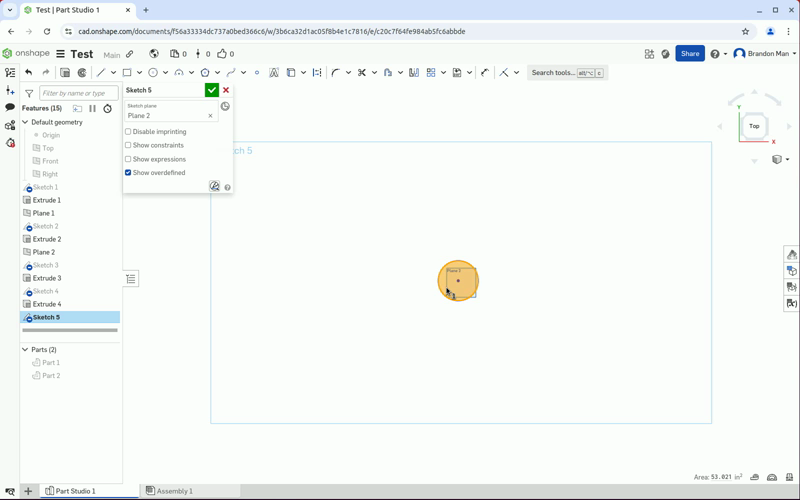
mouse_move(73, 352)
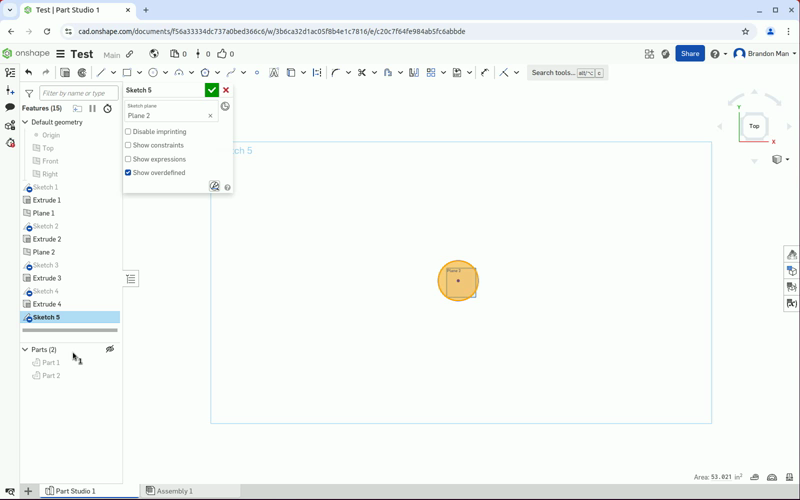
key(shift+y)
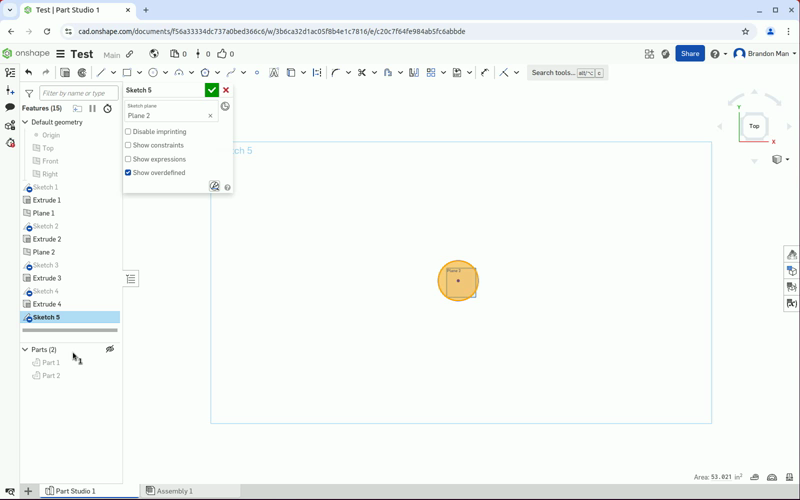
key(shift+e)
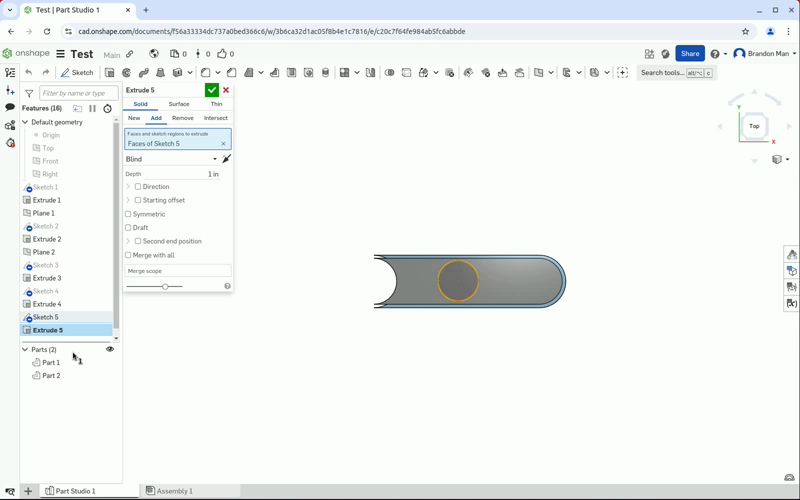
mouse_move(143, 106)
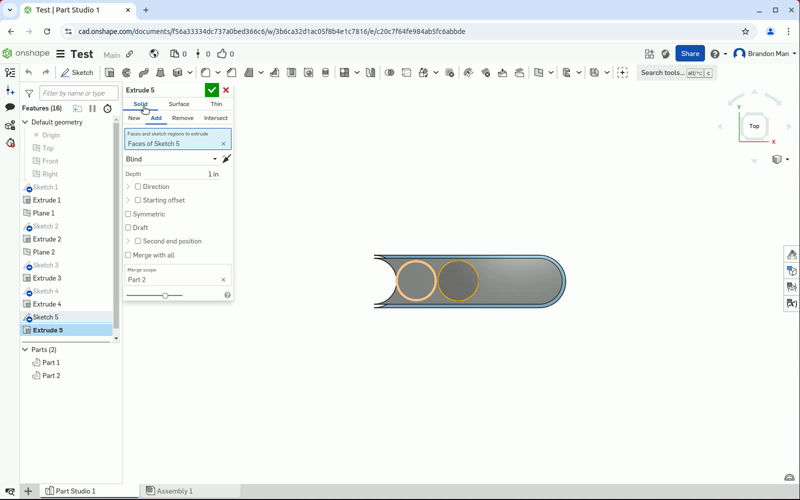
click(143, 106)
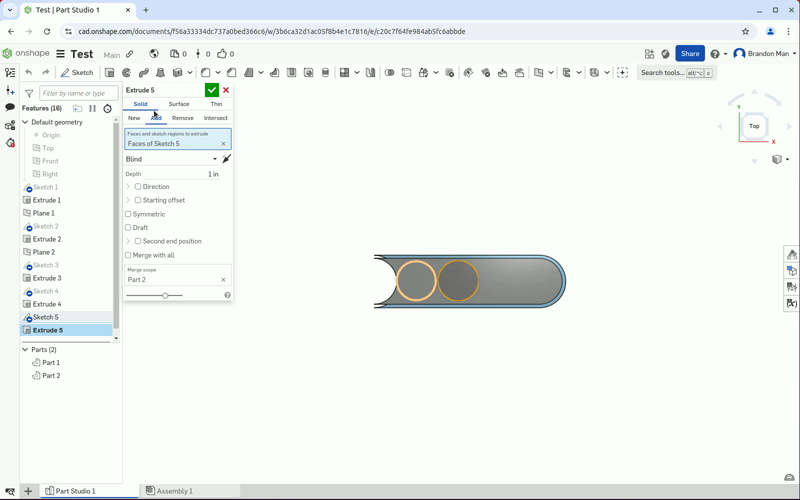
mouse_move(186, 120)
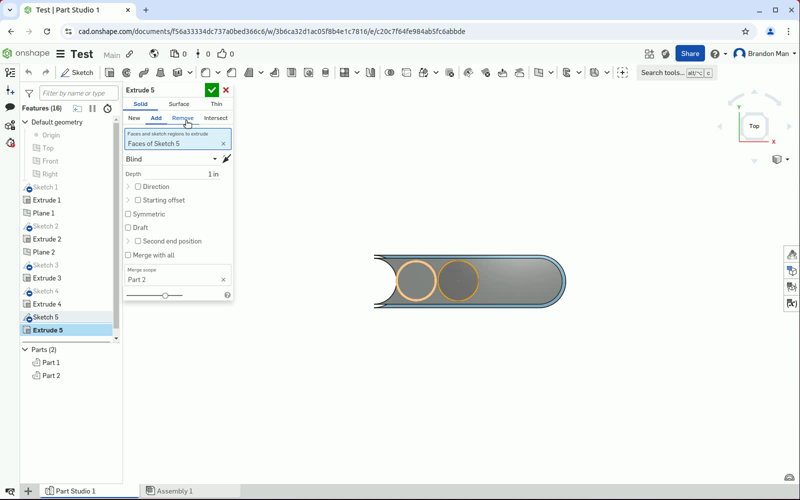
click(186, 120)
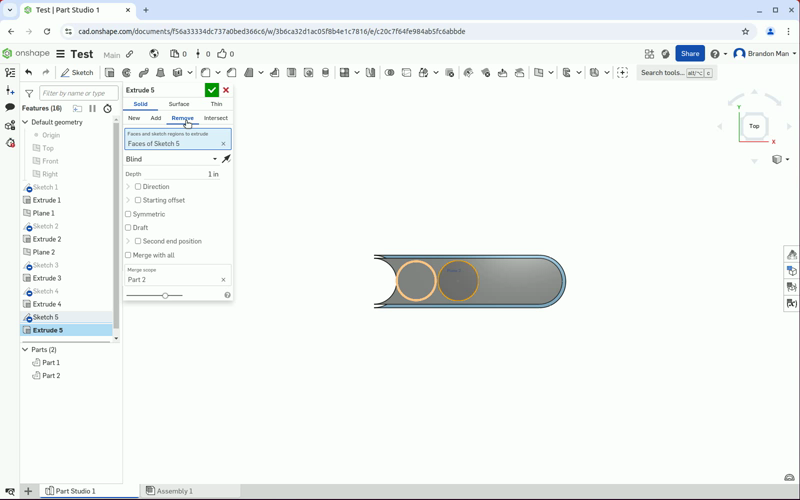
key(tab, 4)
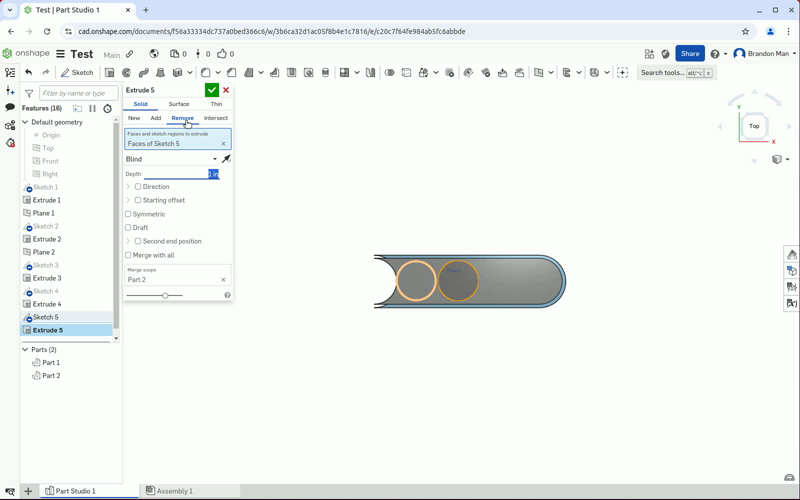
text(3.851)
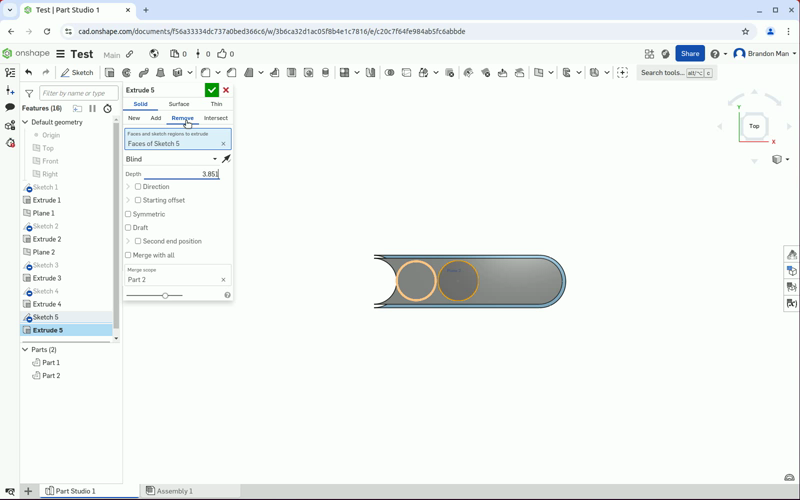
key(tab, 6)
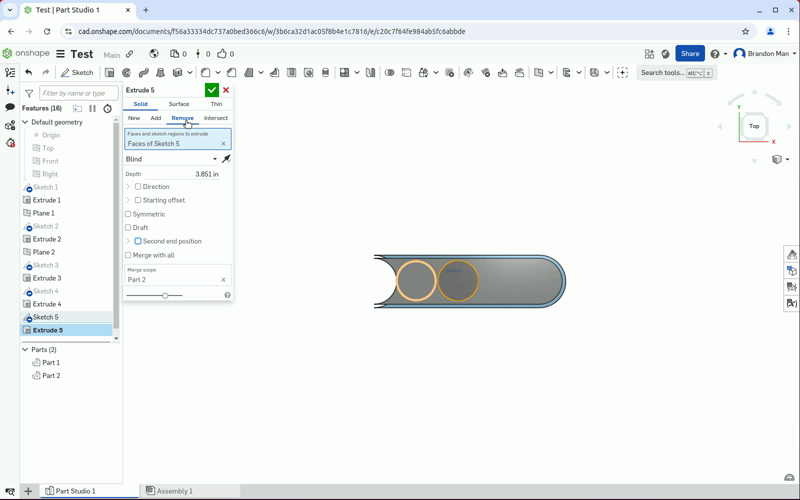
key(space)
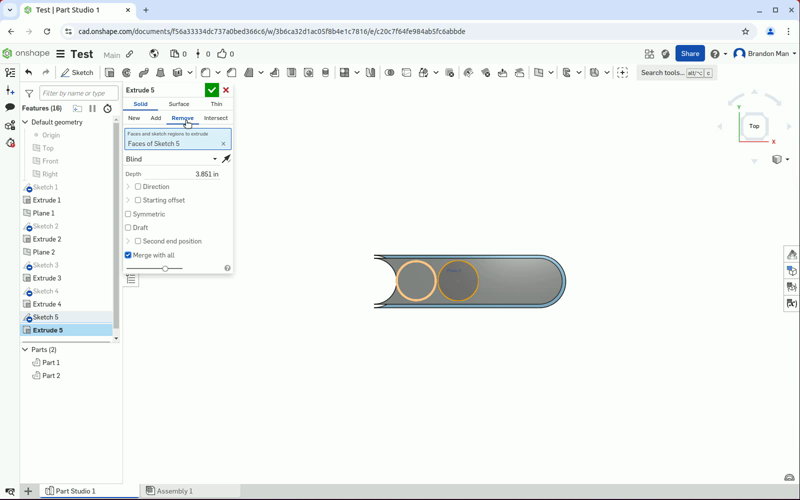
key(enter)
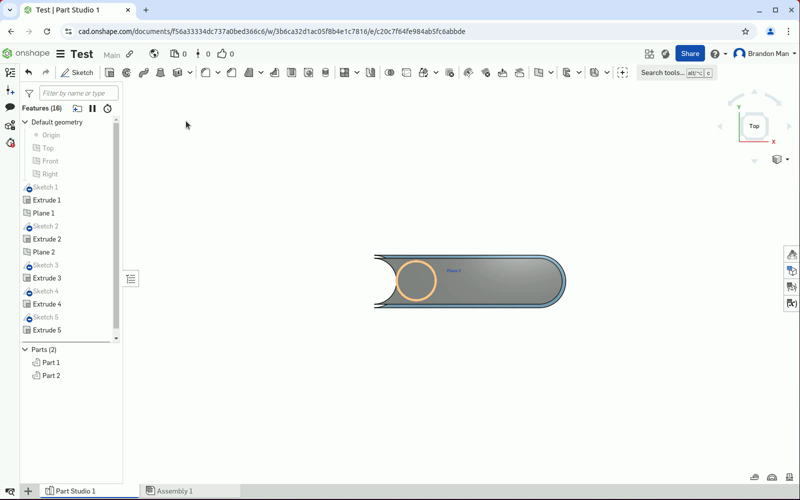
key(shift+h)
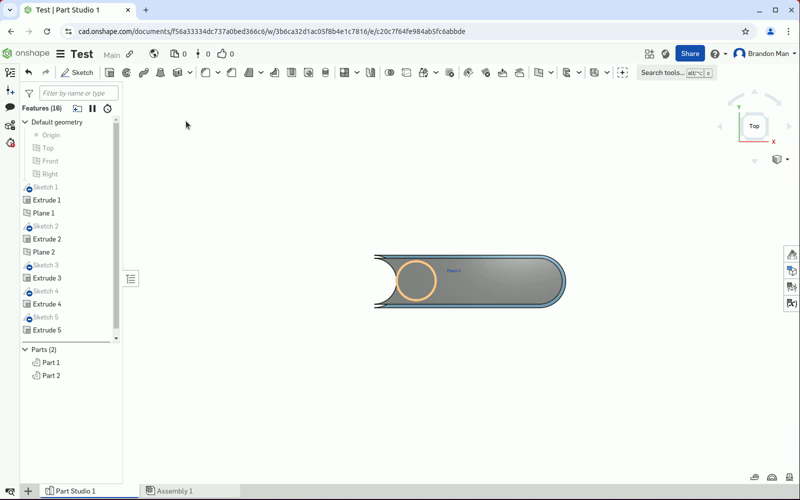
key(shift+h)
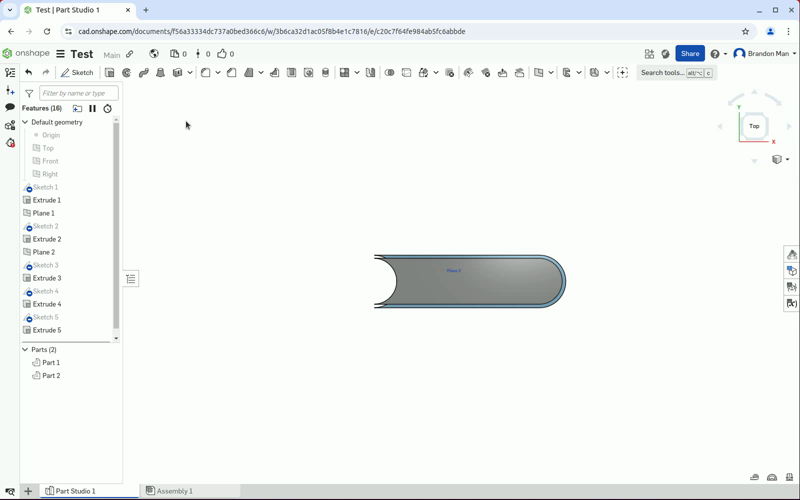
mouse_move(69, 189)
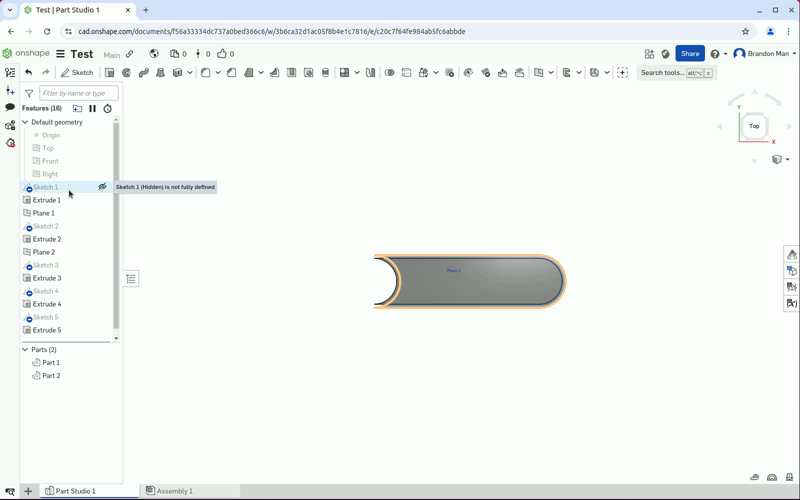
click(69, 189)
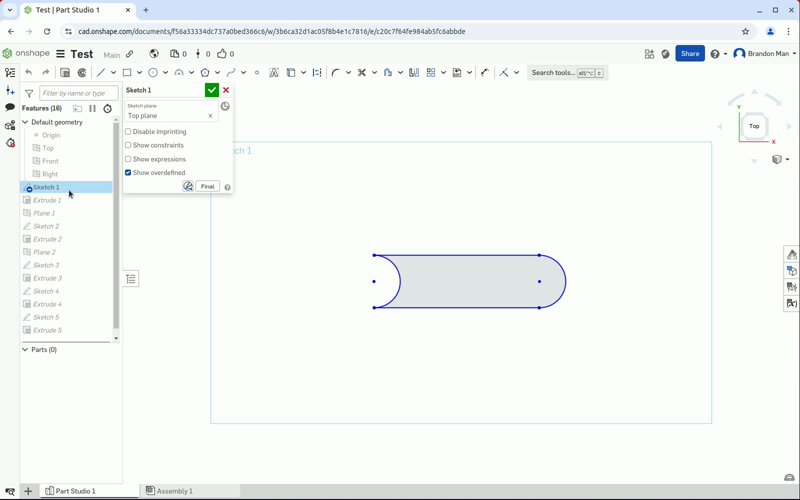
mouse_move(229, 92)
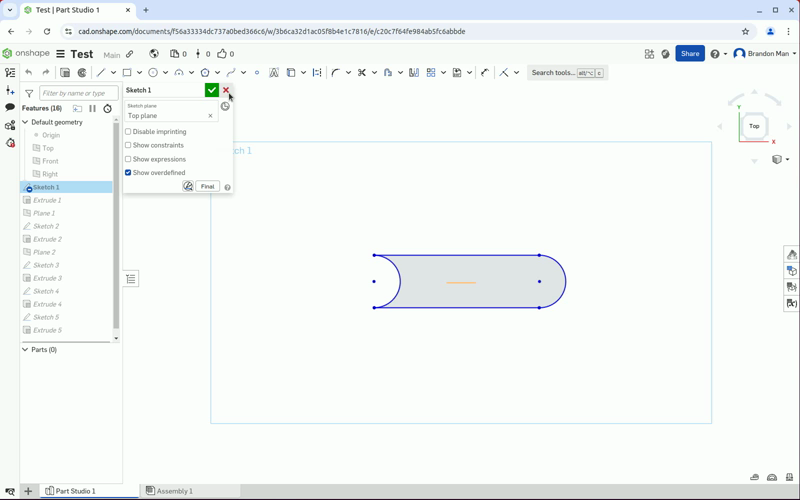
click(229, 92)
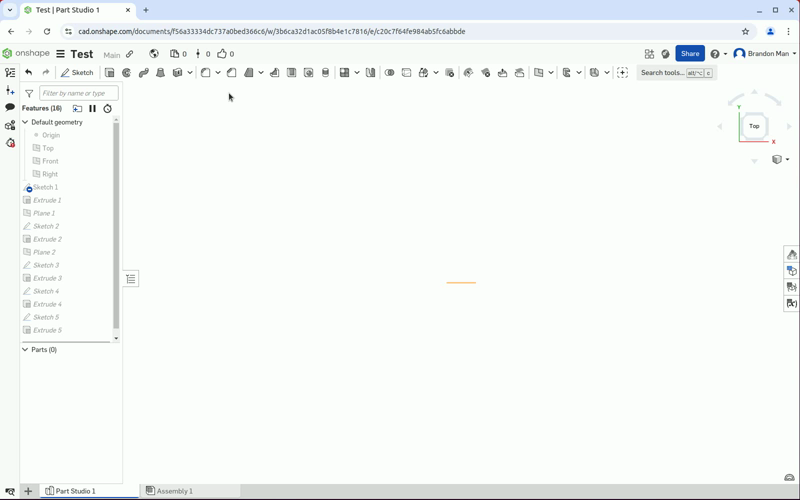
key(shift+s)
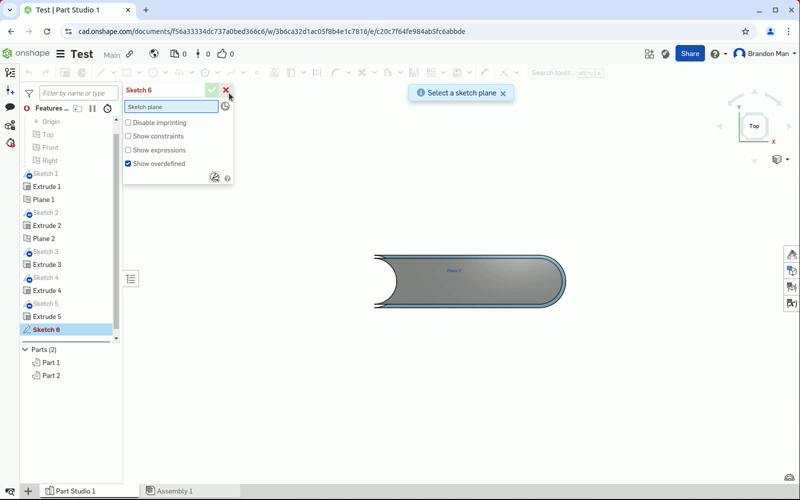
mouse_move(69, 241)
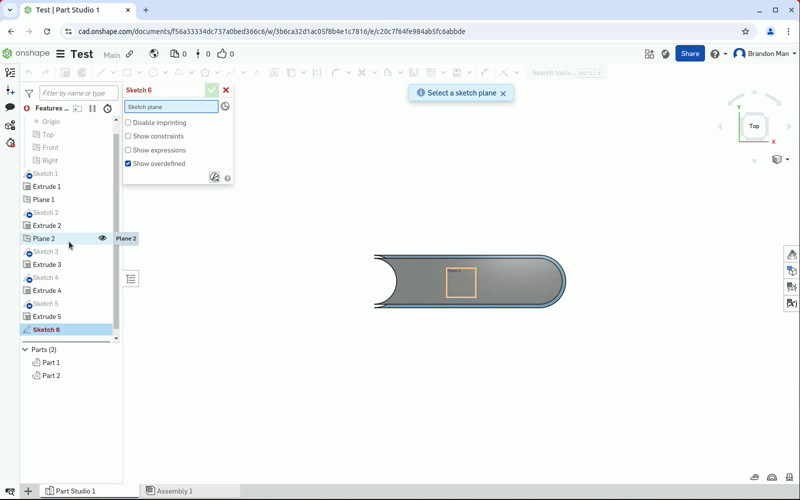
click(69, 241)
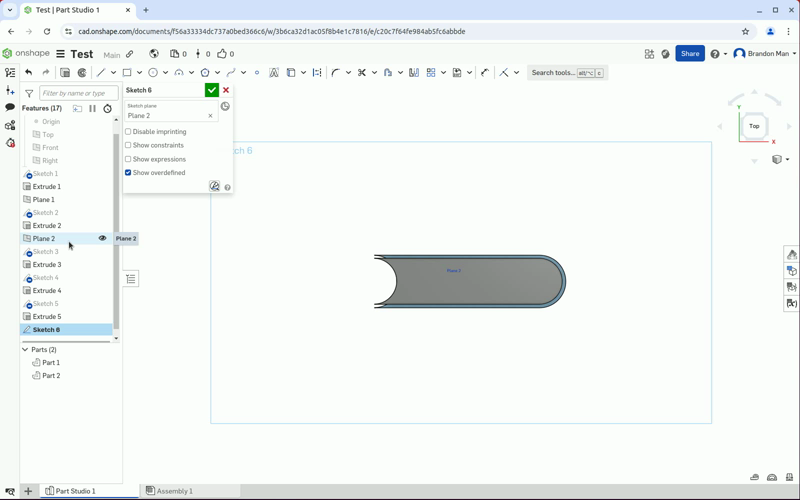
mouse_move(73, 352)
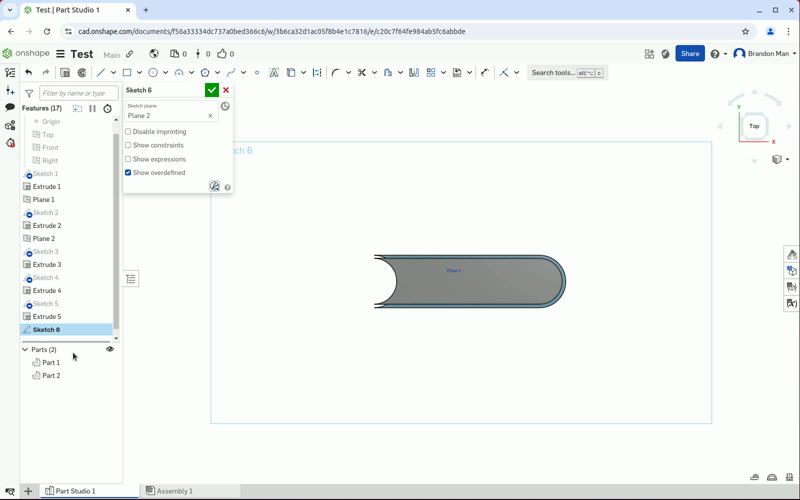
key(y)
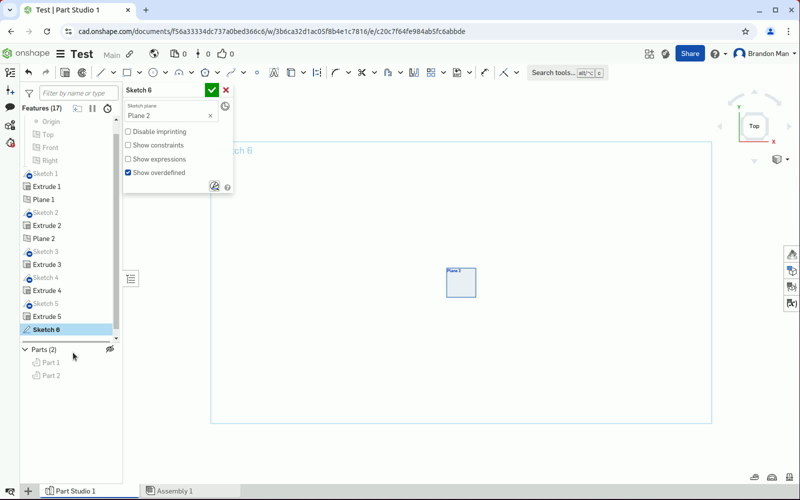
key(c)
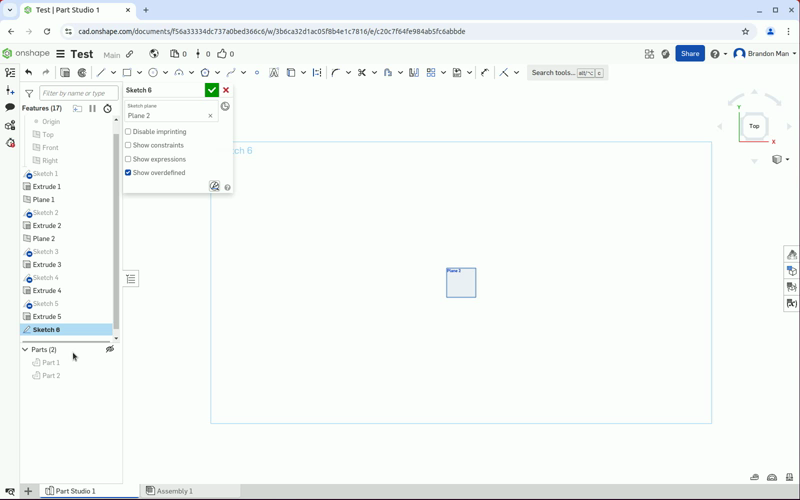
key_down(shift)
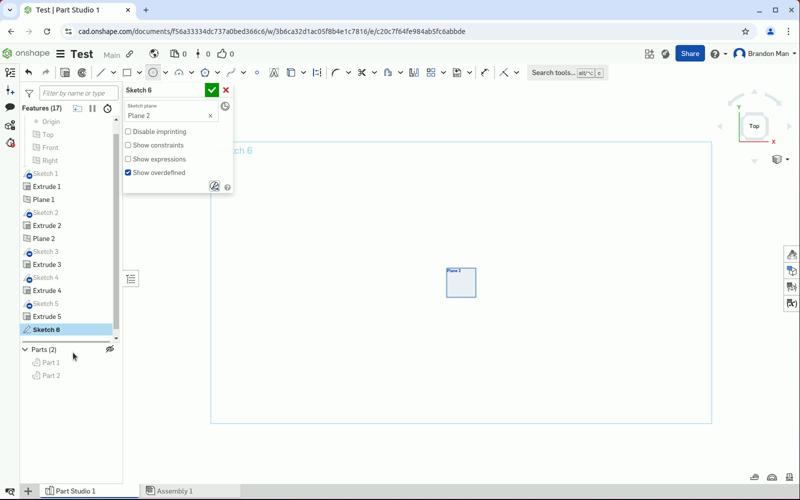
mouse_move(499, 280)
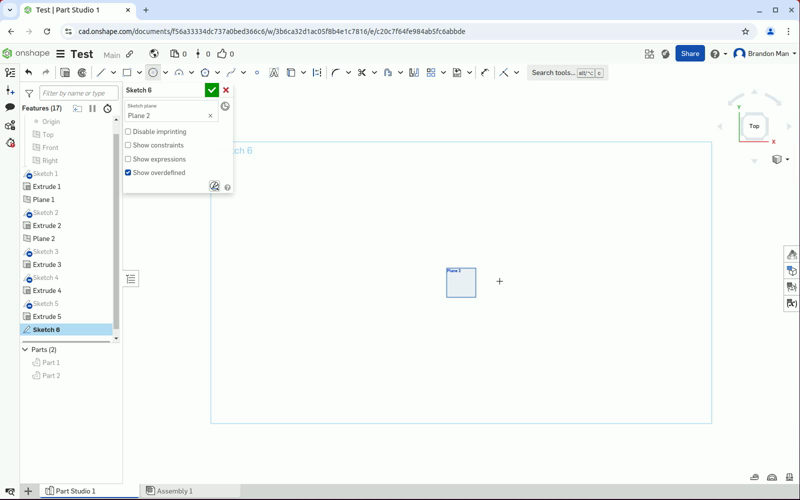
click(499, 280)
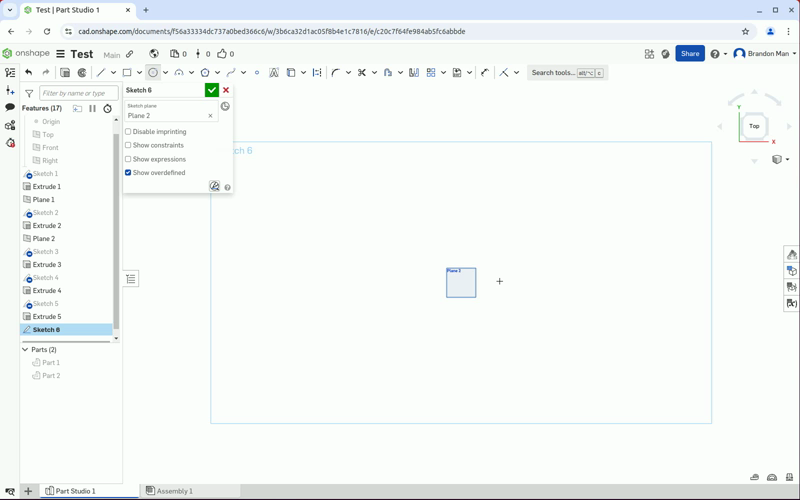
key_up(shift)
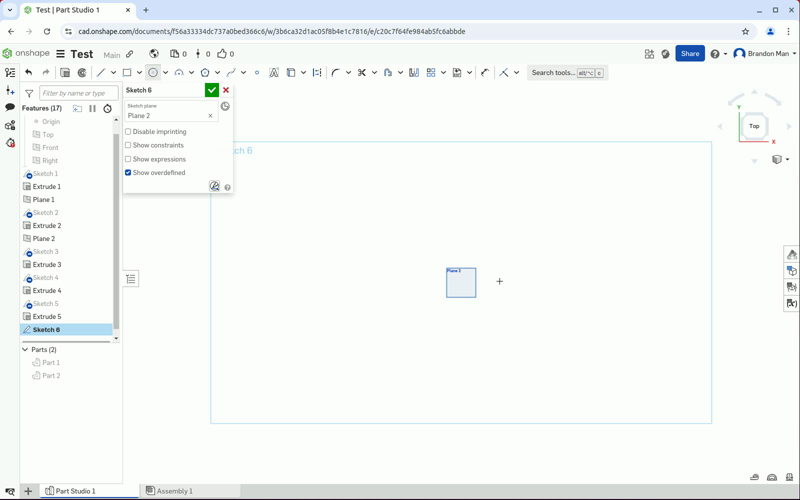
mouse_move(519, 280)
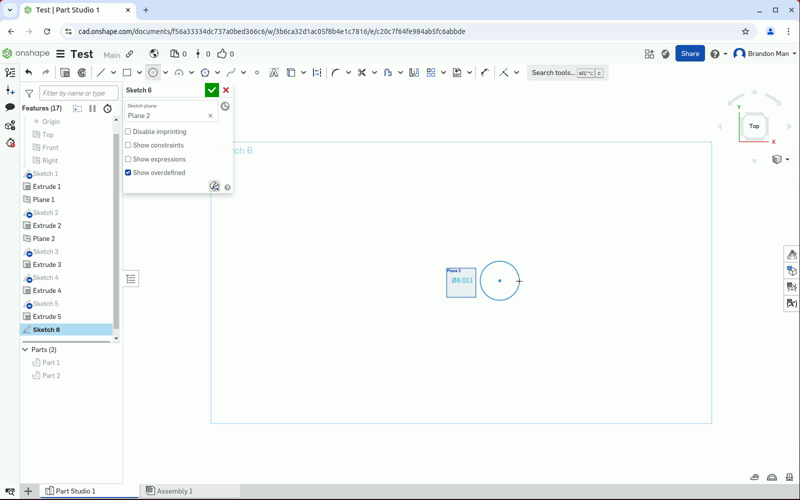
click(519, 280)
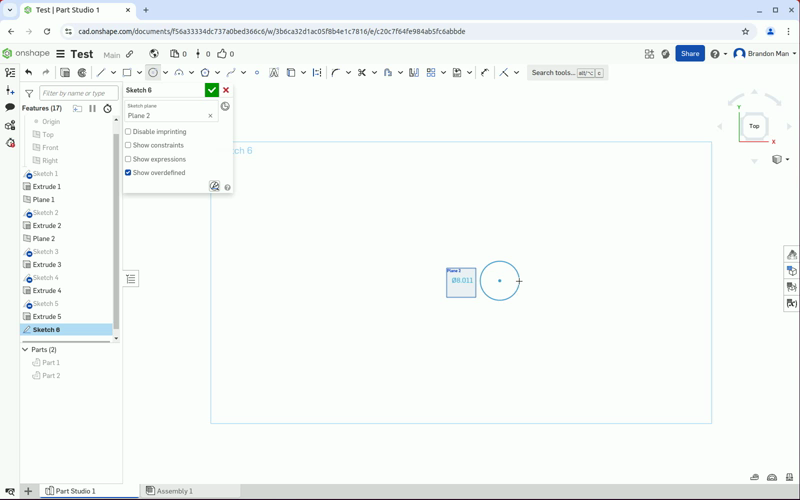
key(esc)
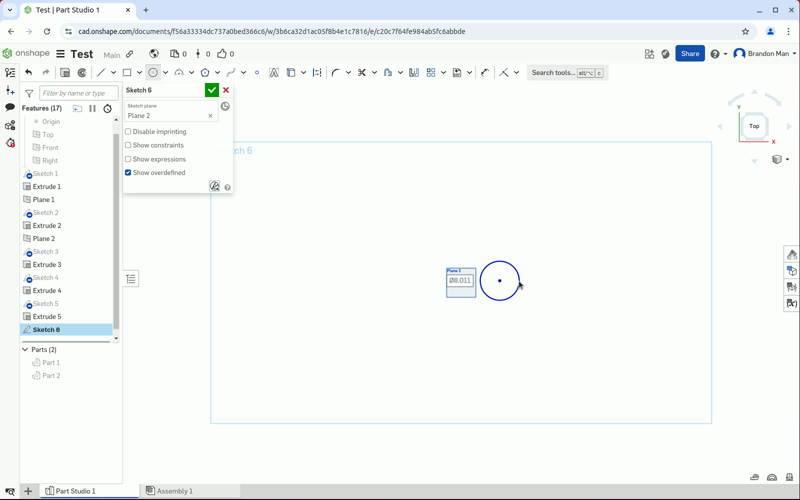
mouse_move(508, 273)
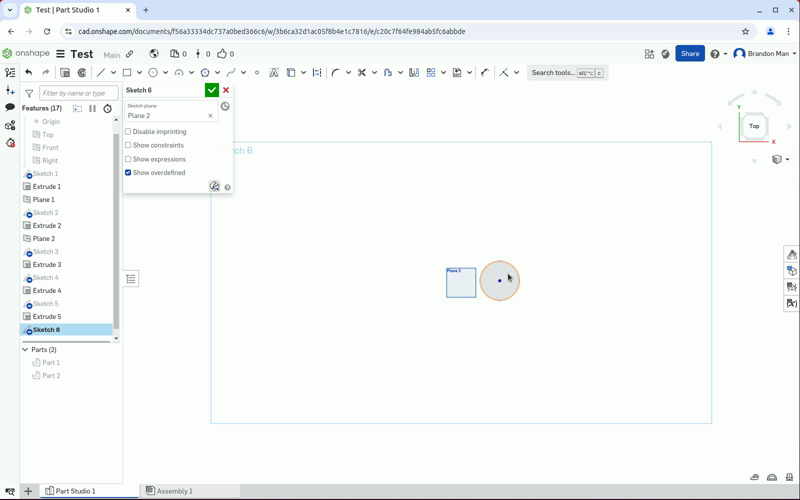
scroll(6)
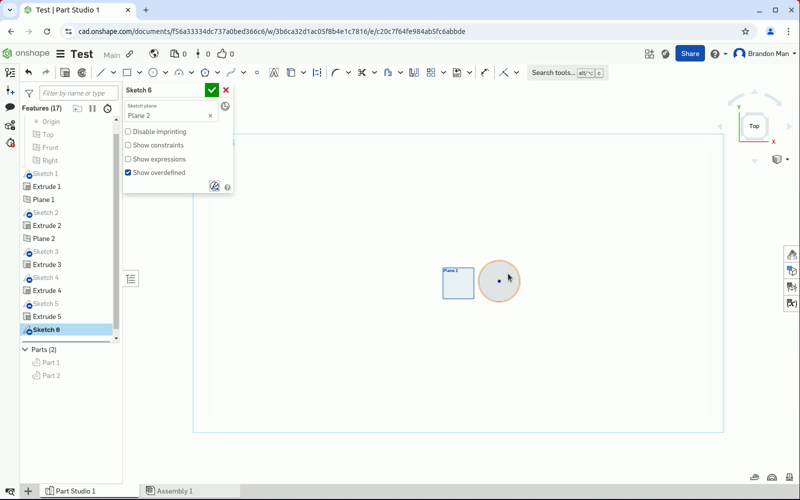
scroll(6)
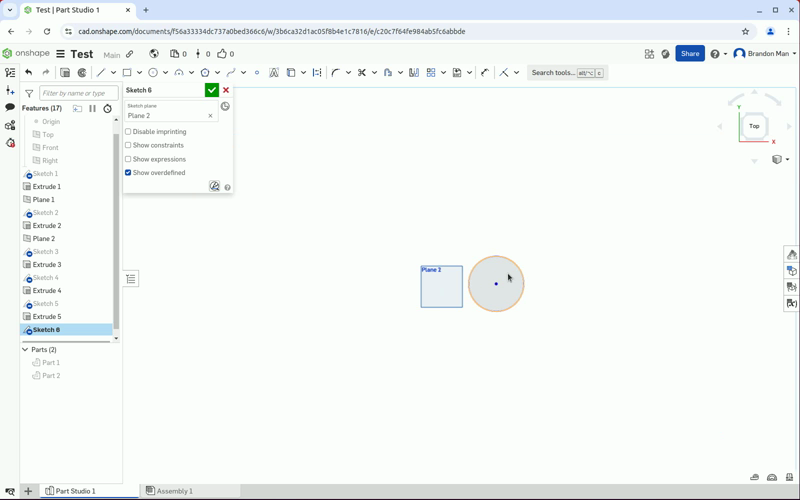
scroll(6)
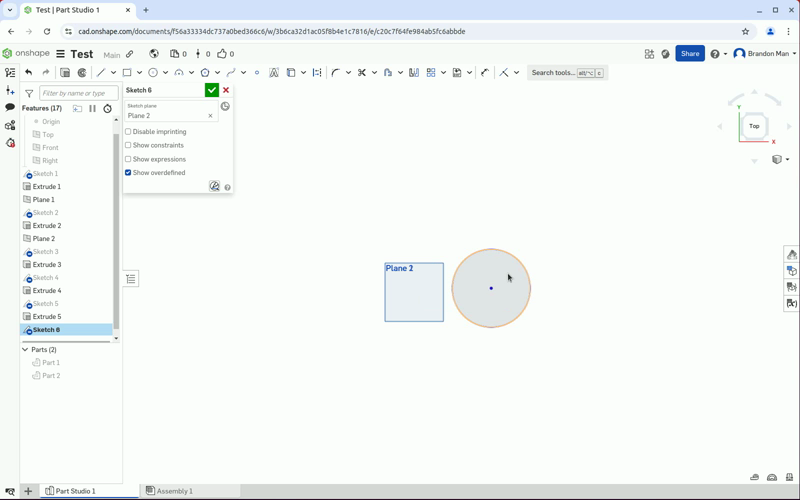
scroll(6)
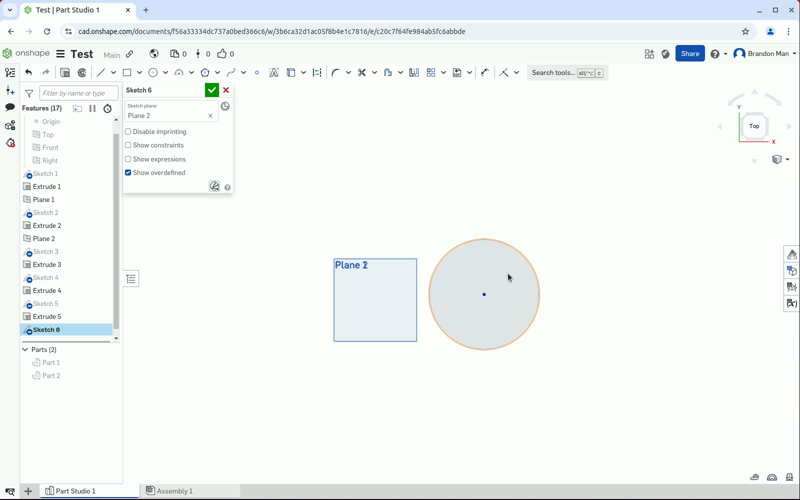
scroll(6)
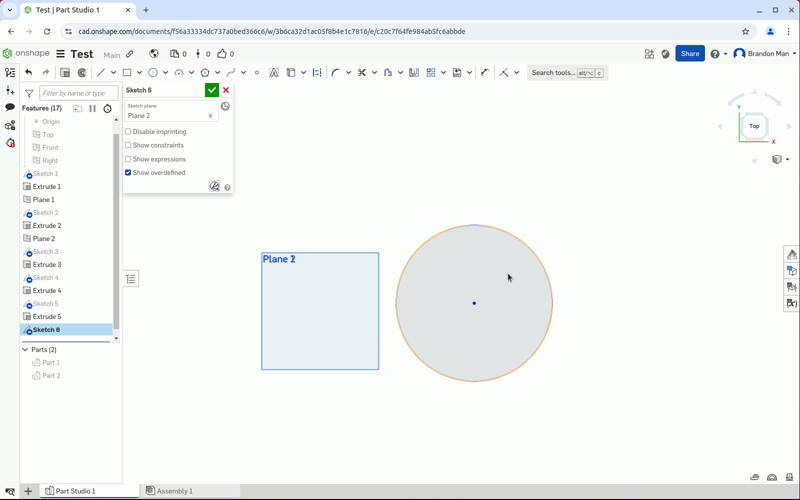
scroll(6)
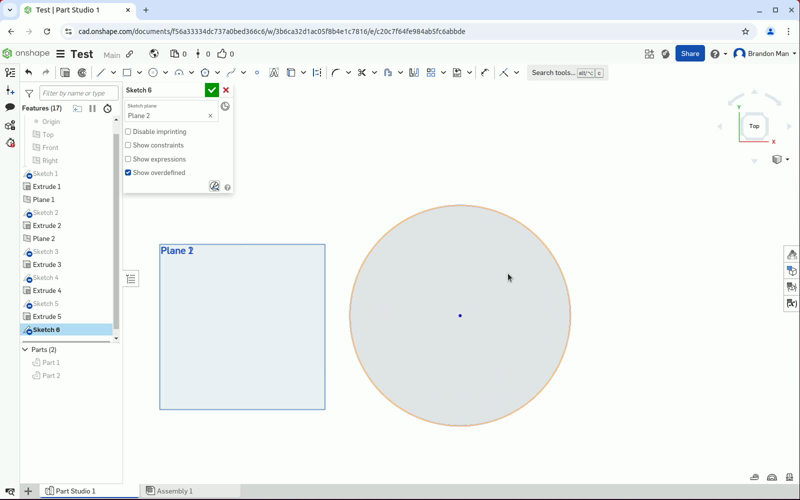
scroll(6)
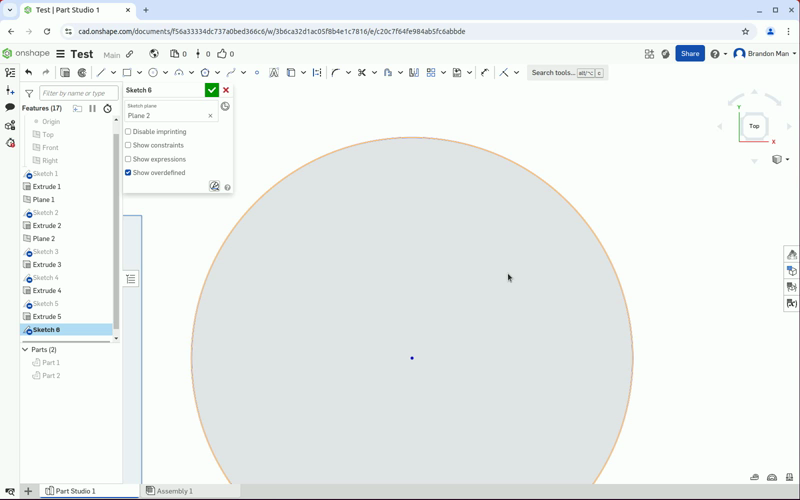
click(508, 273)
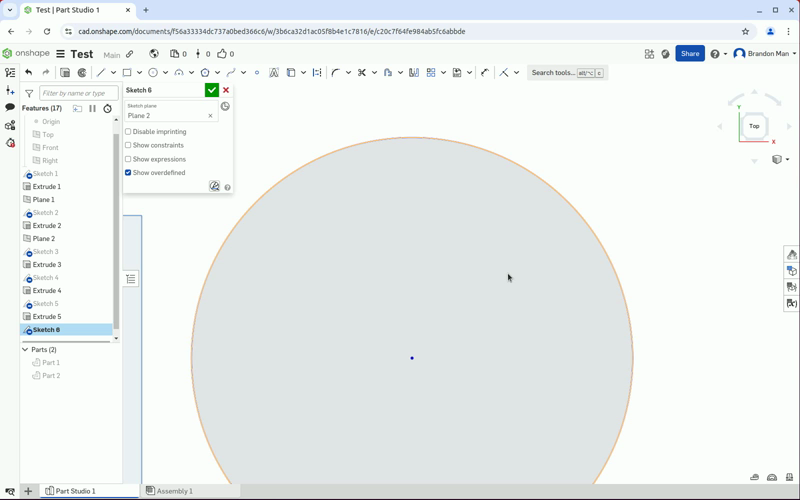
scroll(-6)
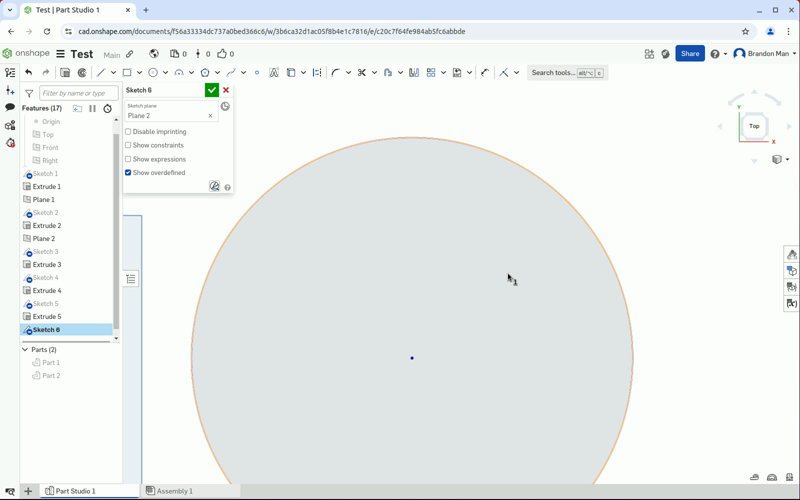
scroll(-6)
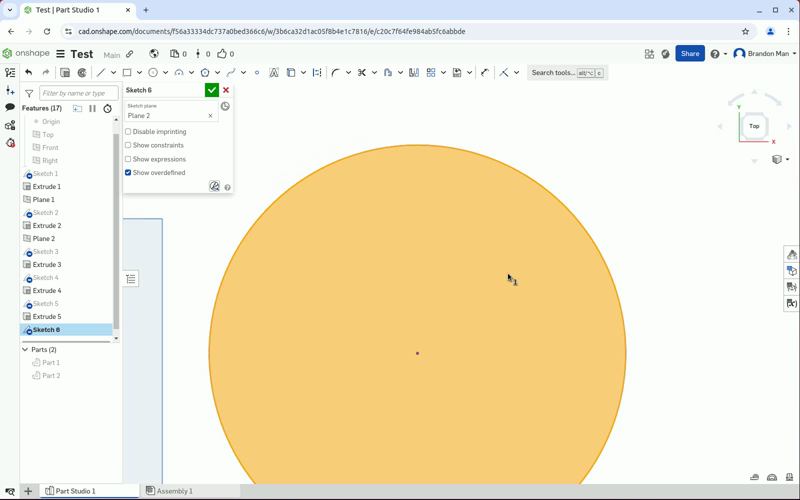
scroll(-6)
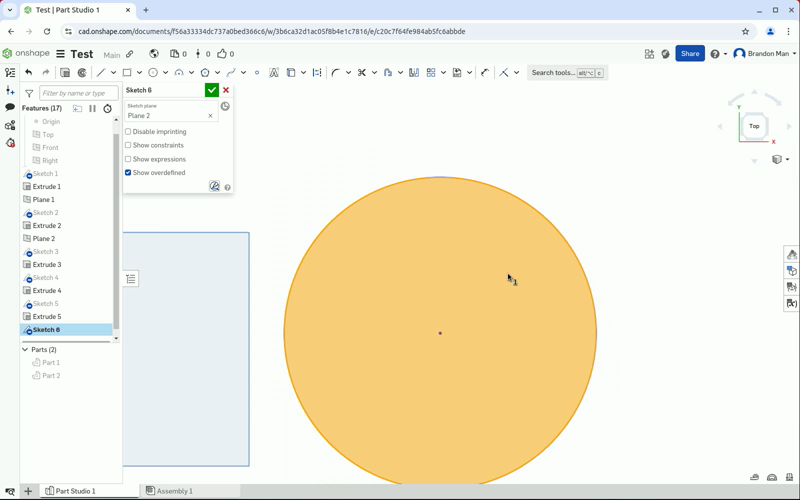
scroll(-6)
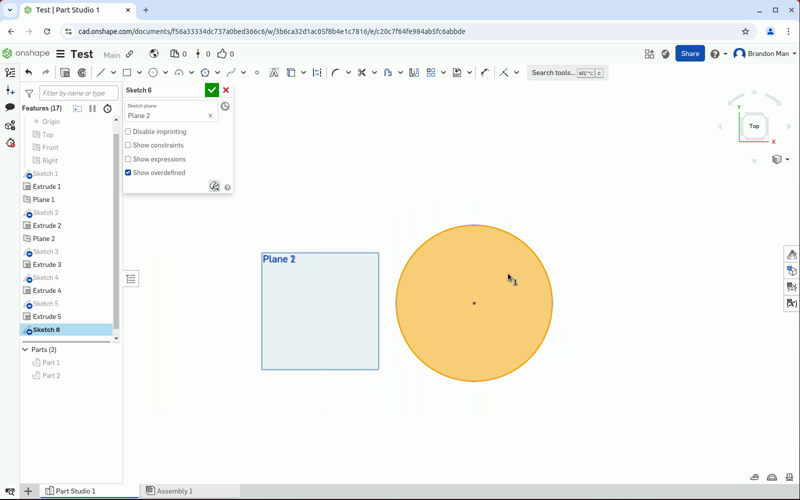
scroll(-6)
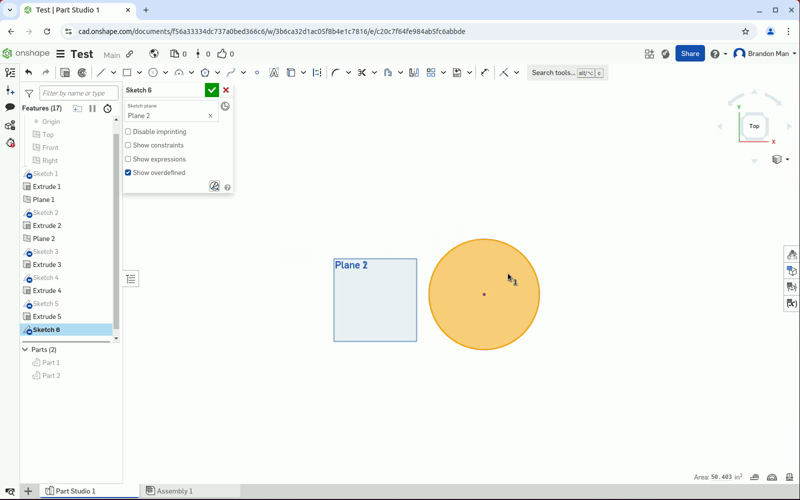
scroll(-6)
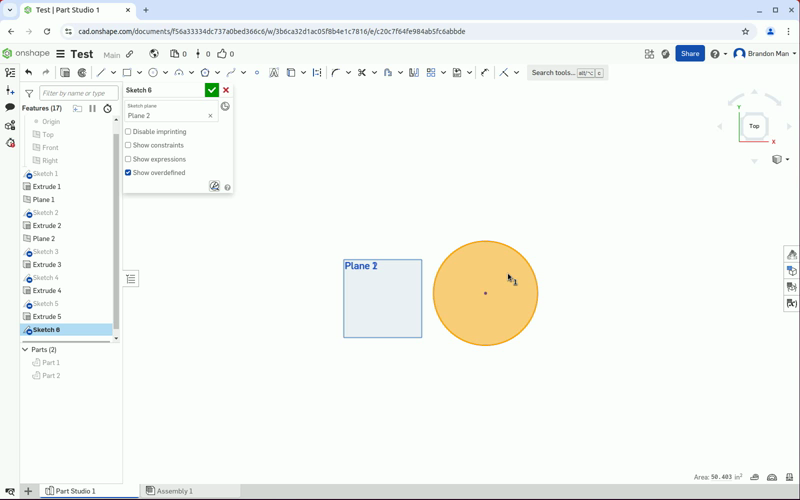
scroll(-6)
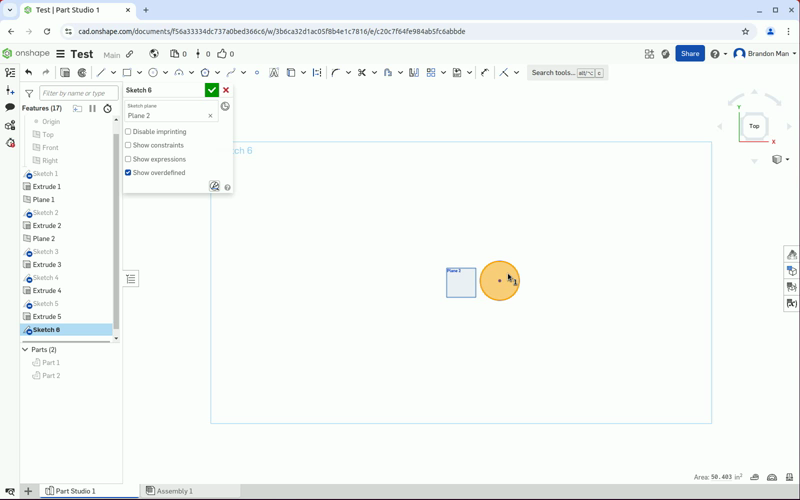
mouse_move(73, 352)
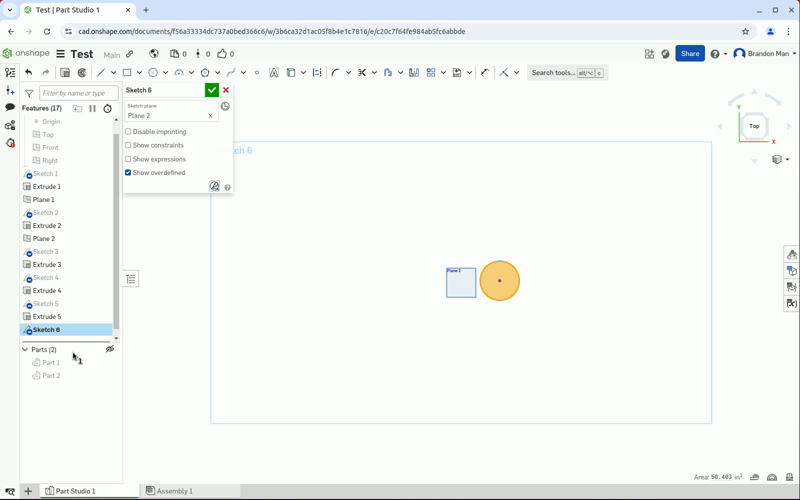
key(shift+y)
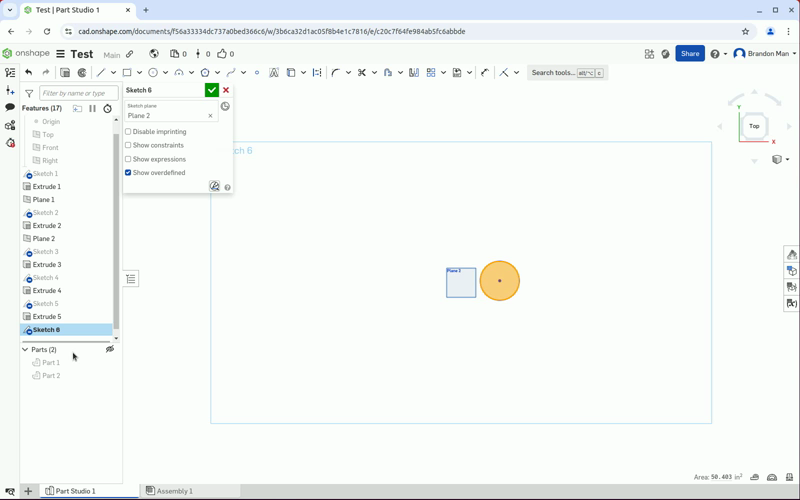
key(shift+e)
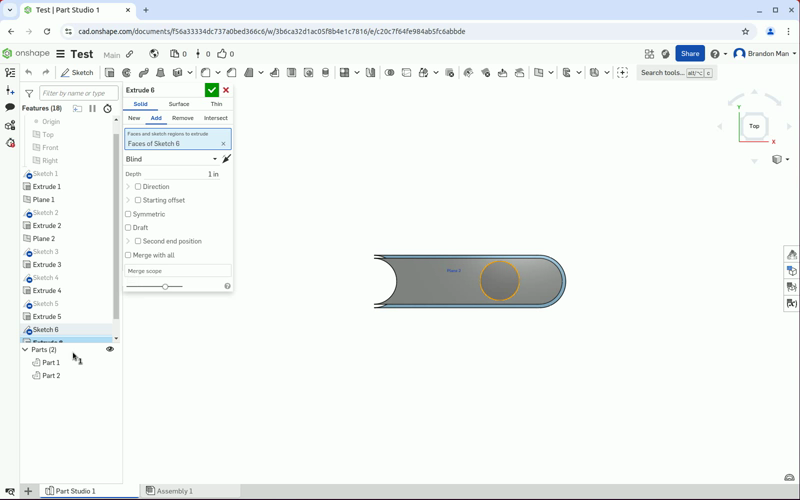
mouse_move(143, 106)
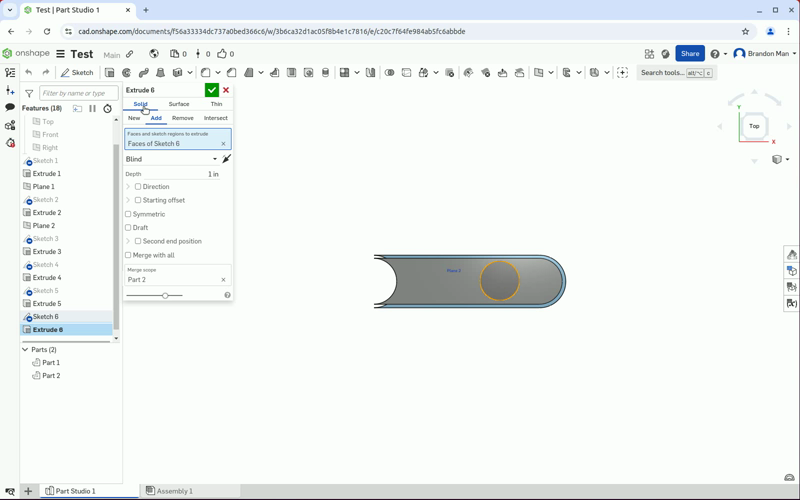
click(143, 106)
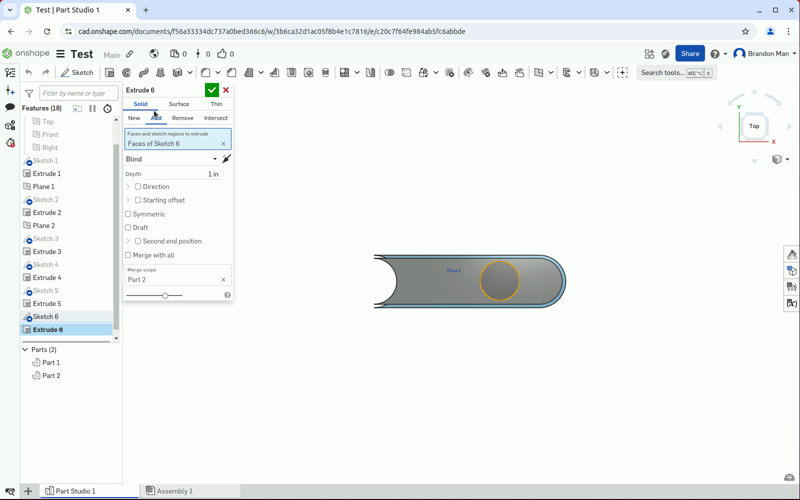
mouse_move(186, 120)
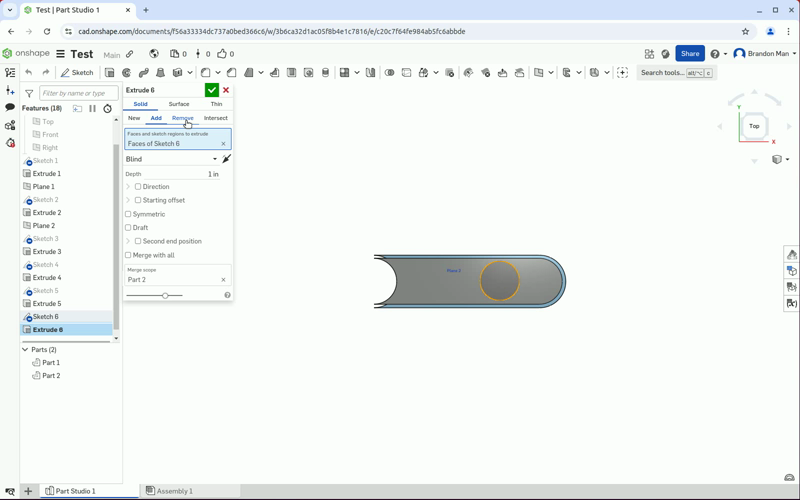
click(186, 120)
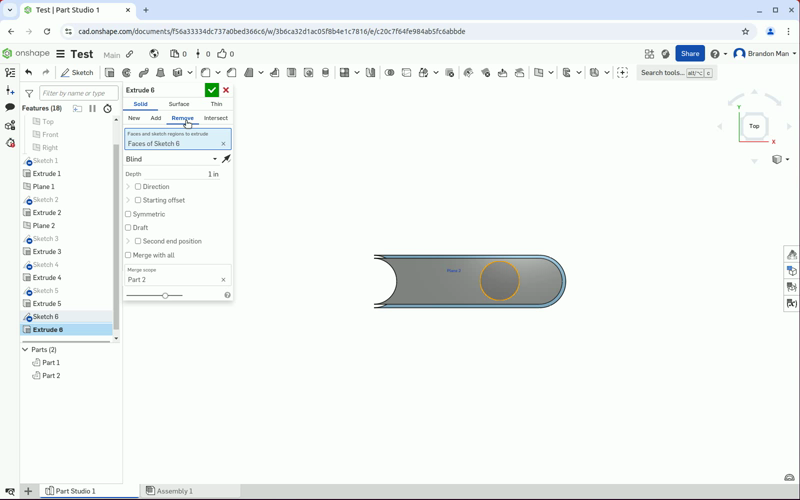
key(tab, 4)
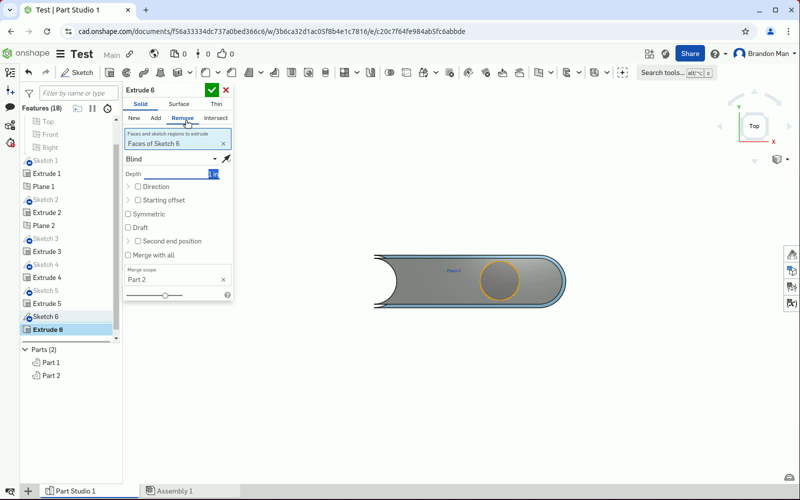
text(3.851)
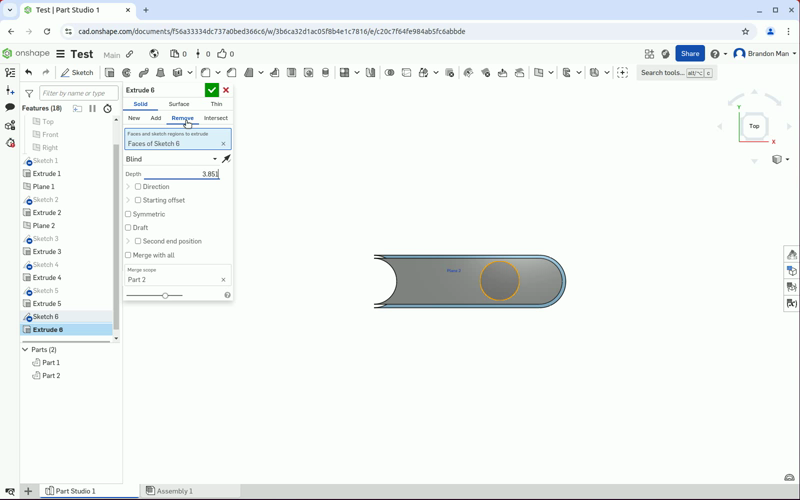
key(tab, 6)
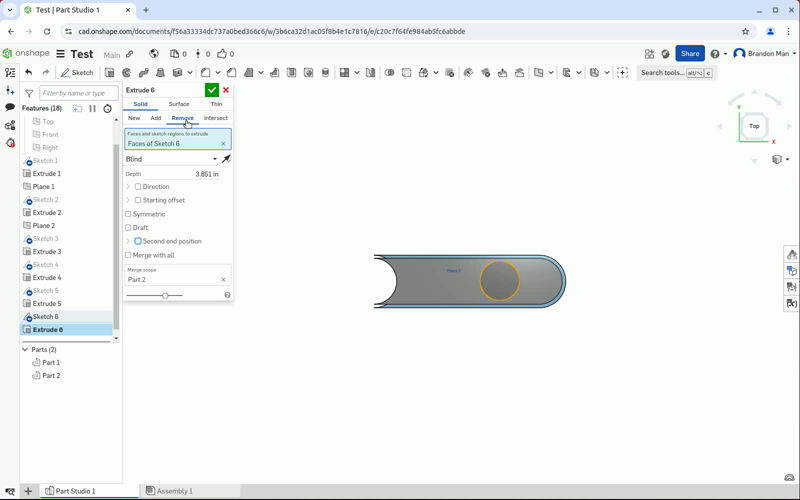
key(space)
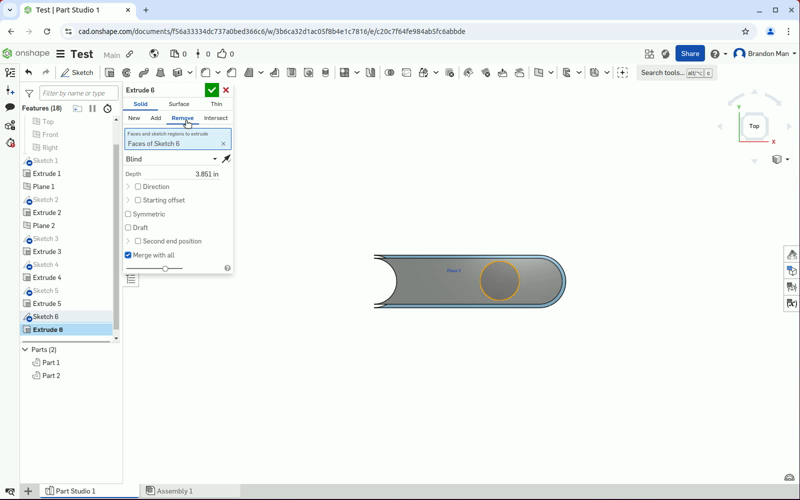
key(enter)
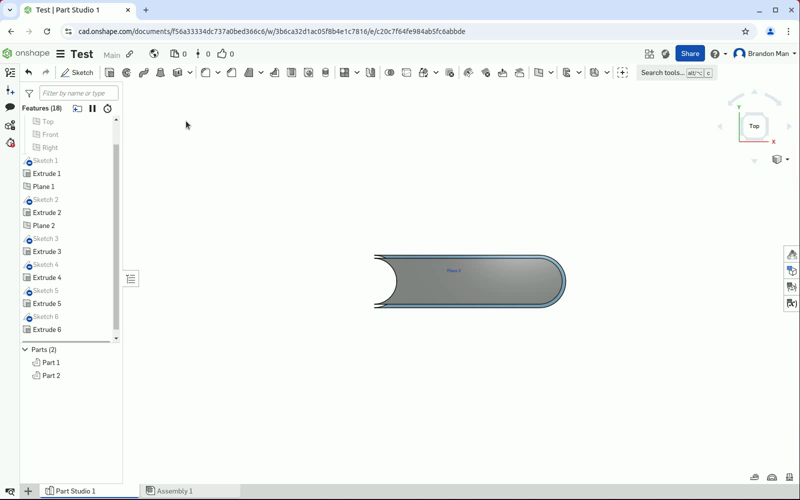
key(shift+h)
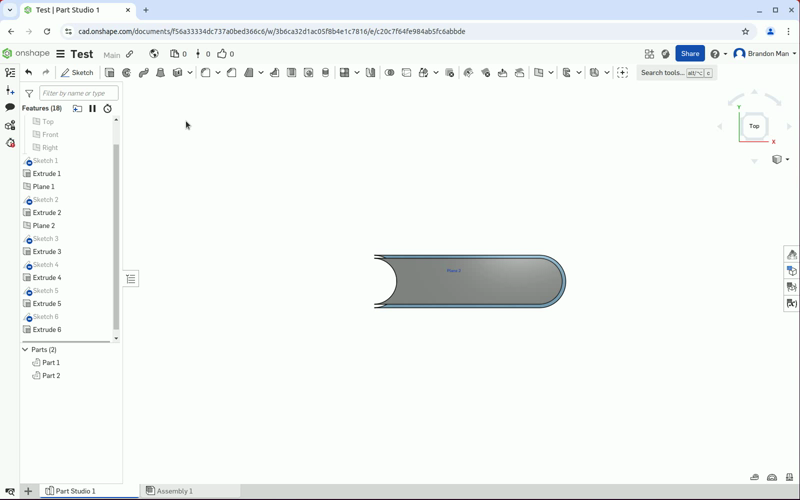
key(shift+h)
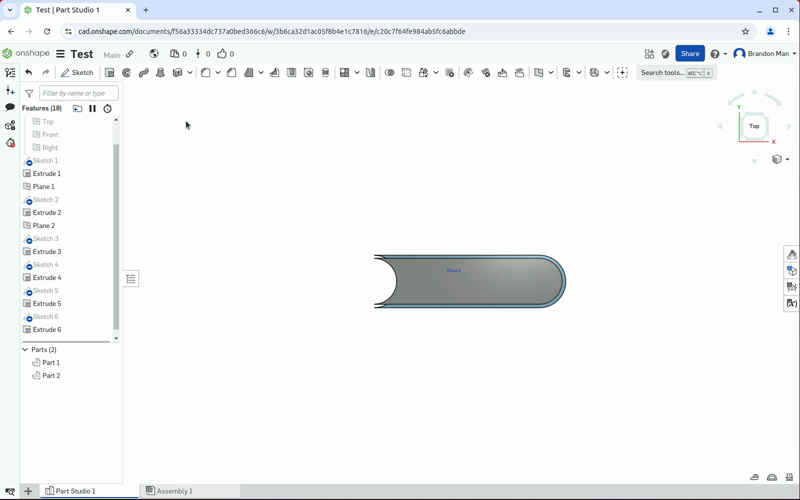
mouse_move(69, 163)
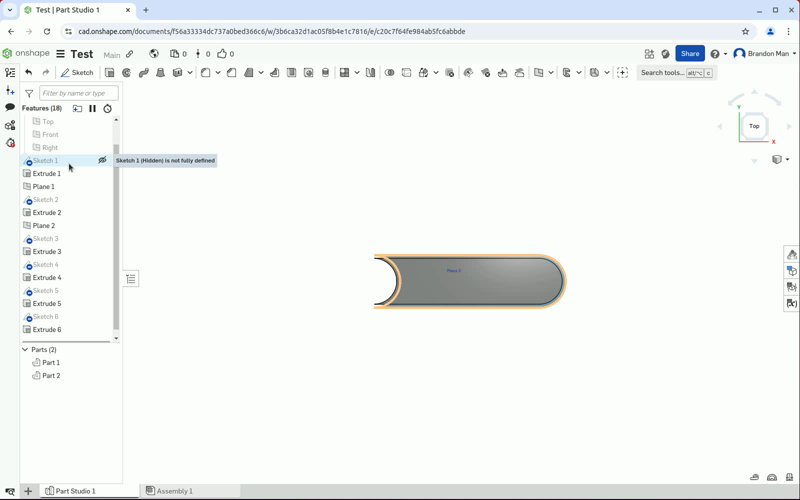
click(69, 163)
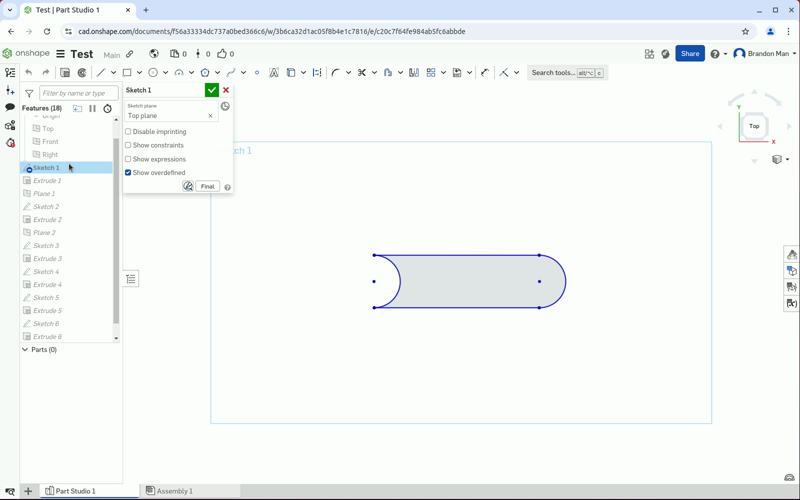
mouse_move(229, 92)
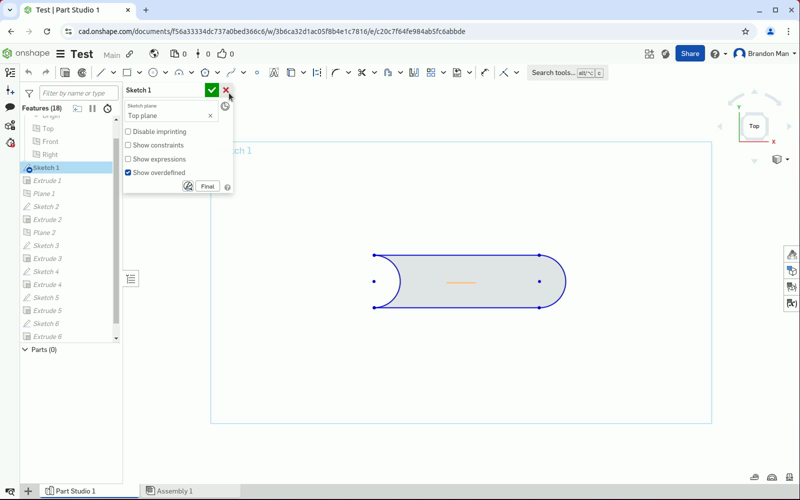
click(229, 92)
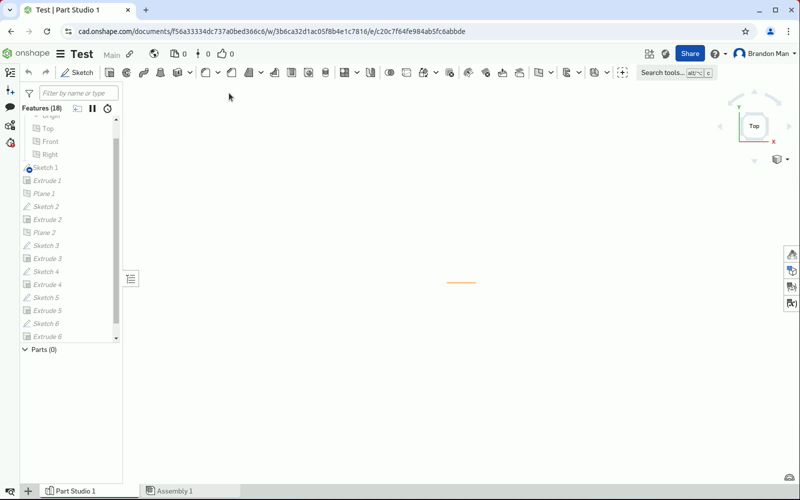
key(shift+s)
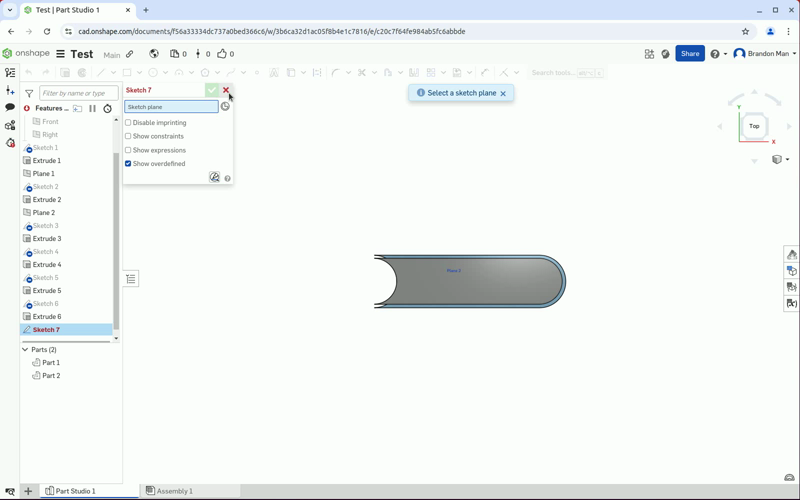
mouse_move(69, 215)
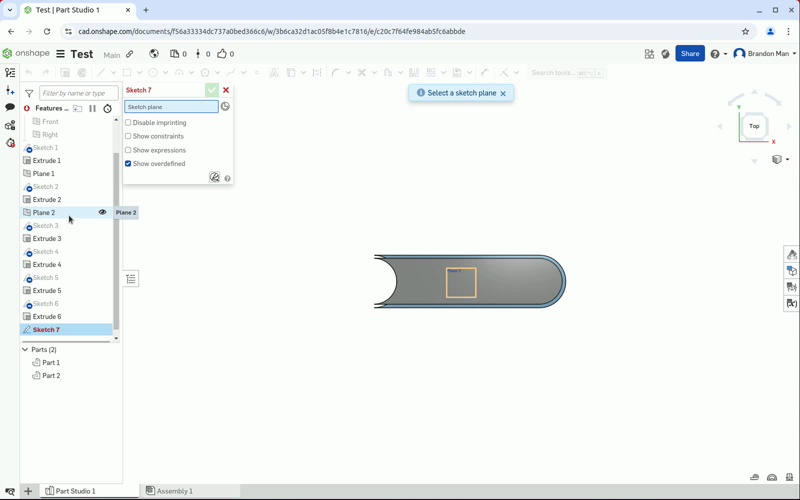
click(69, 215)
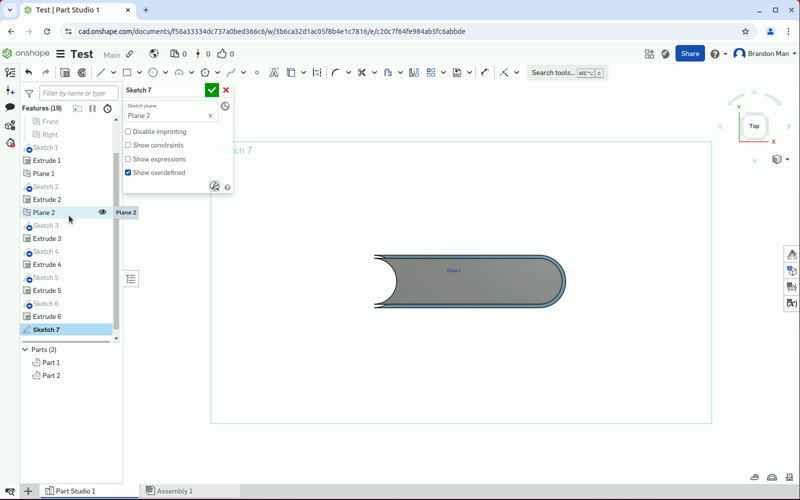
mouse_move(73, 352)
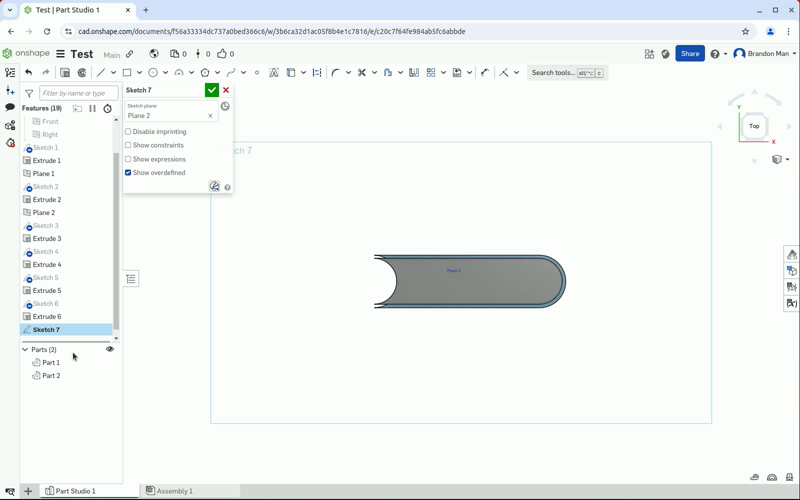
key(y)
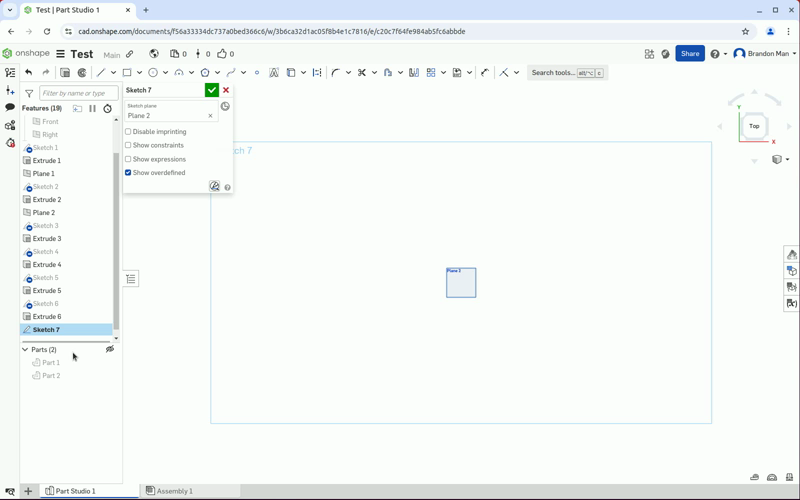
key(c)
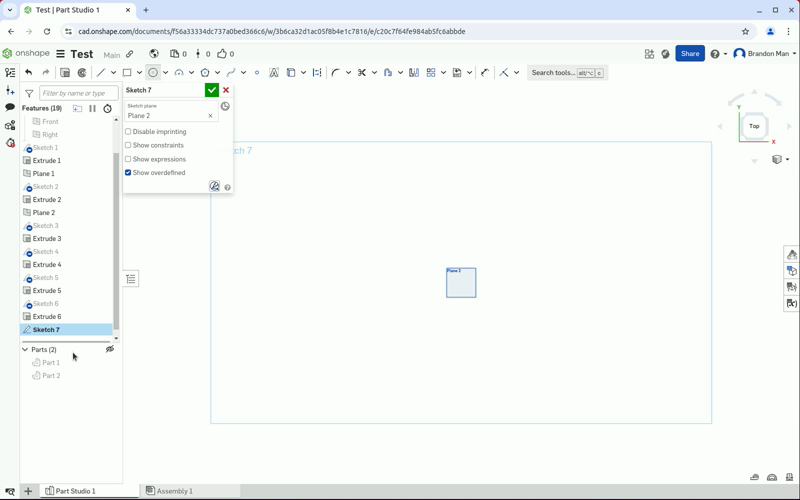
key_down(shift)
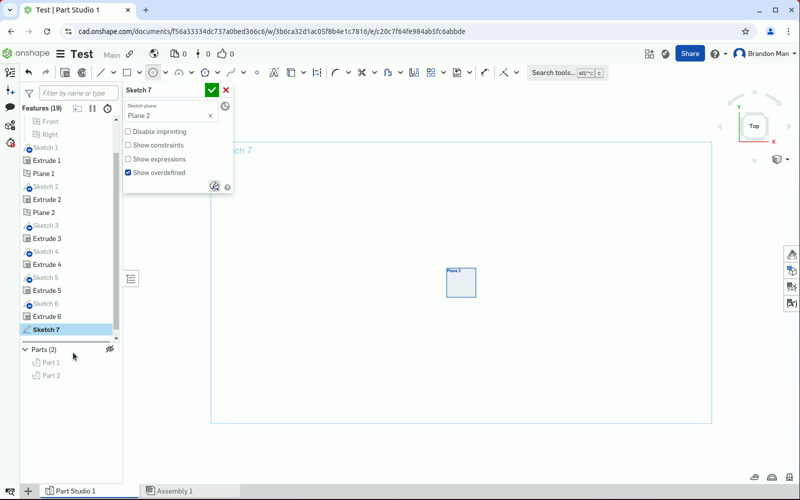
mouse_move(541, 280)
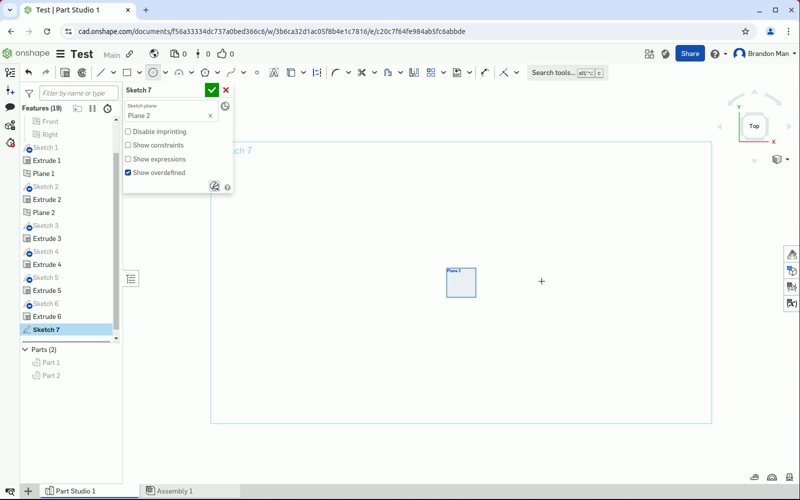
click(541, 280)
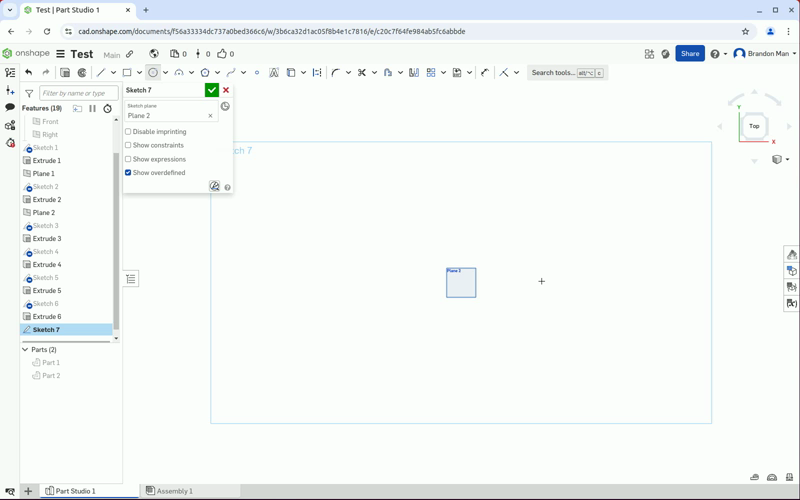
key_up(shift)
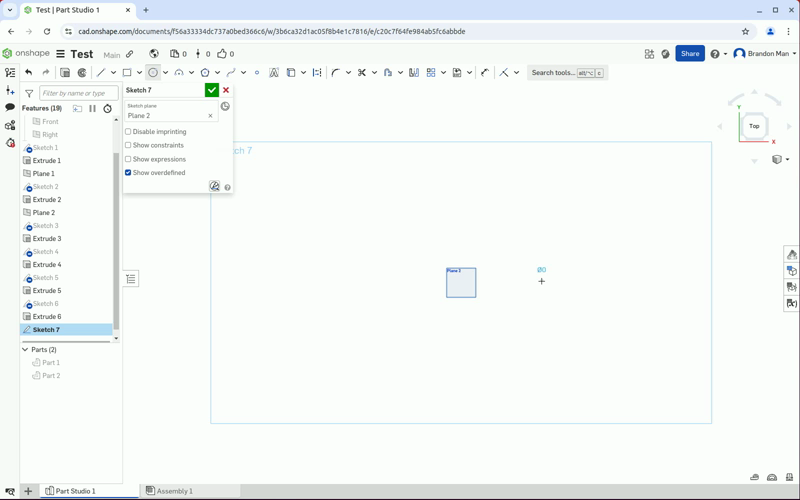
mouse_move(561, 280)
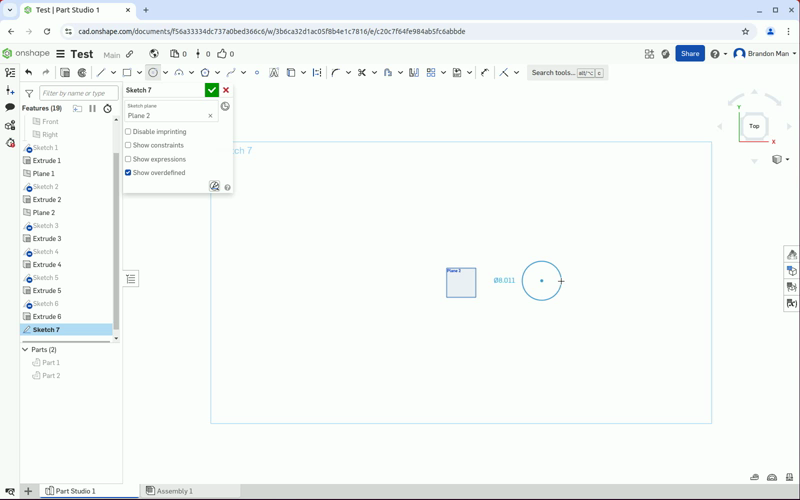
click(561, 280)
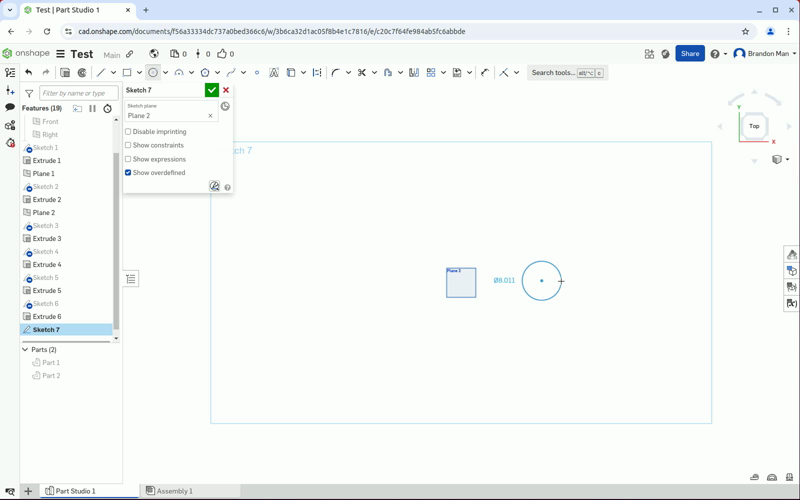
key(esc)
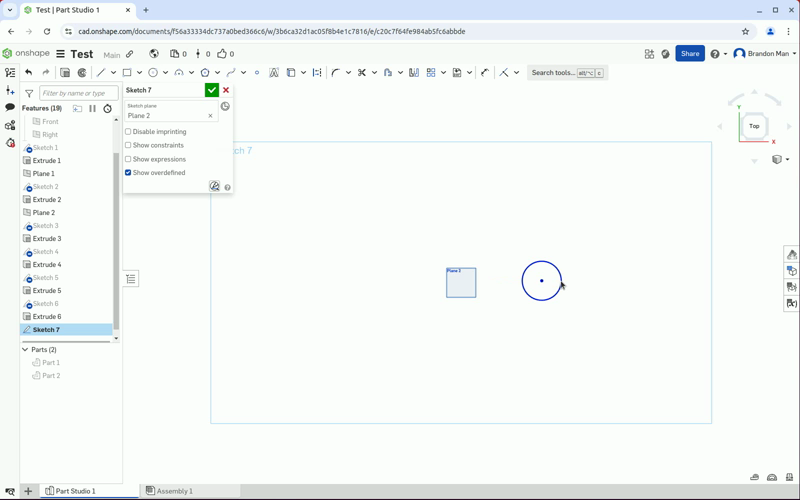
mouse_move(552, 289)
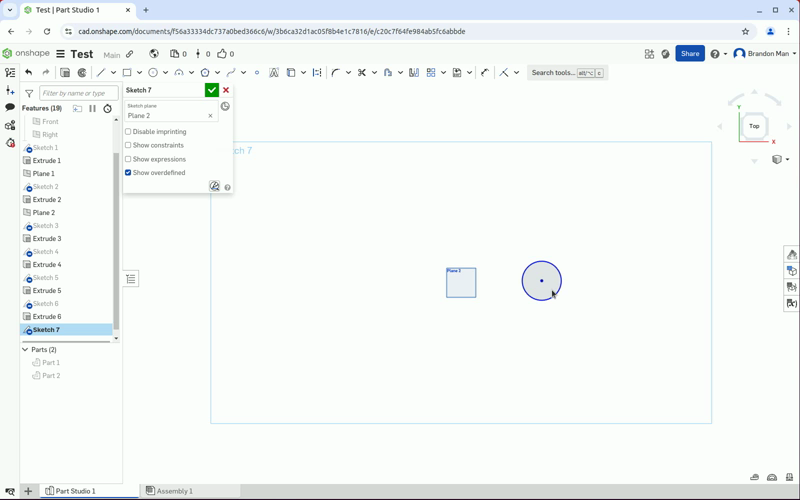
scroll(6)
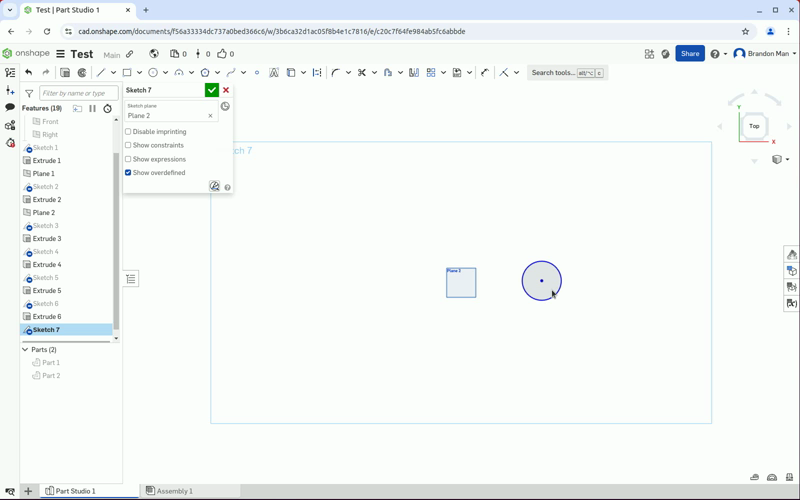
scroll(6)
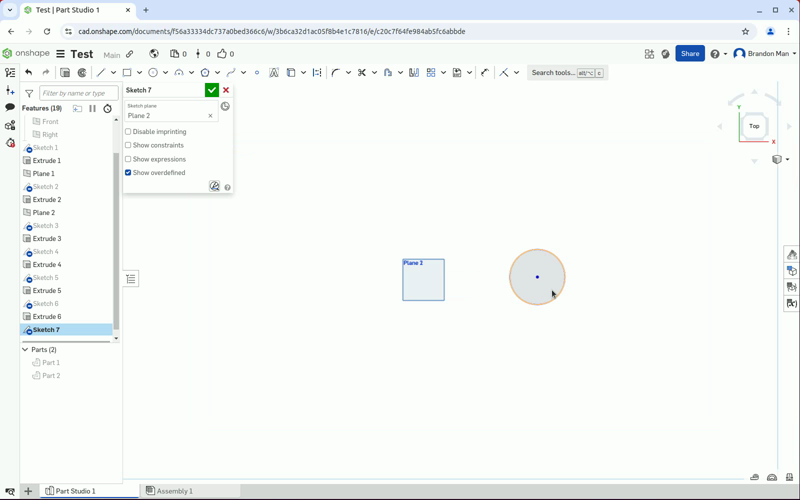
scroll(6)
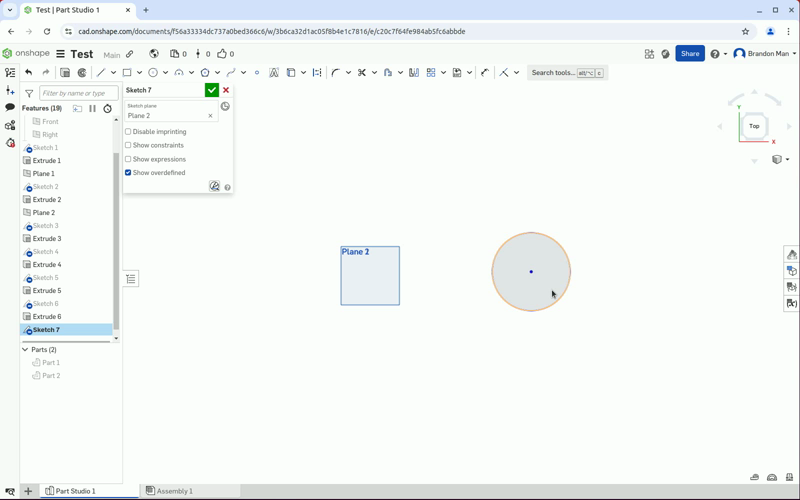
scroll(6)
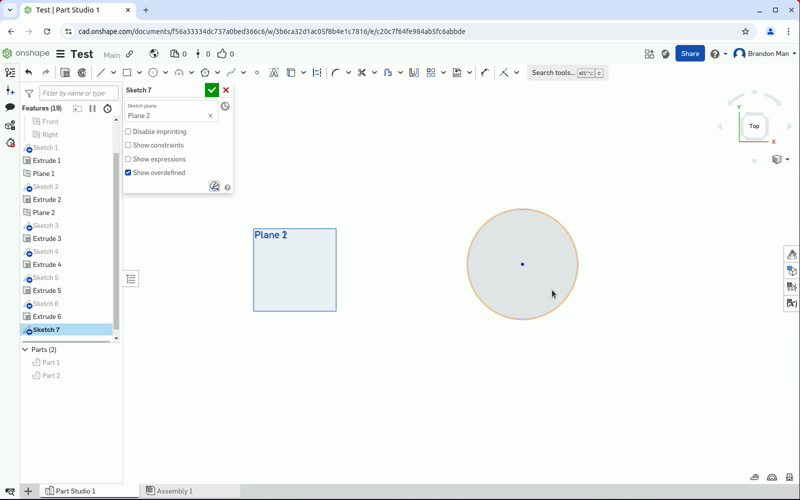
scroll(6)
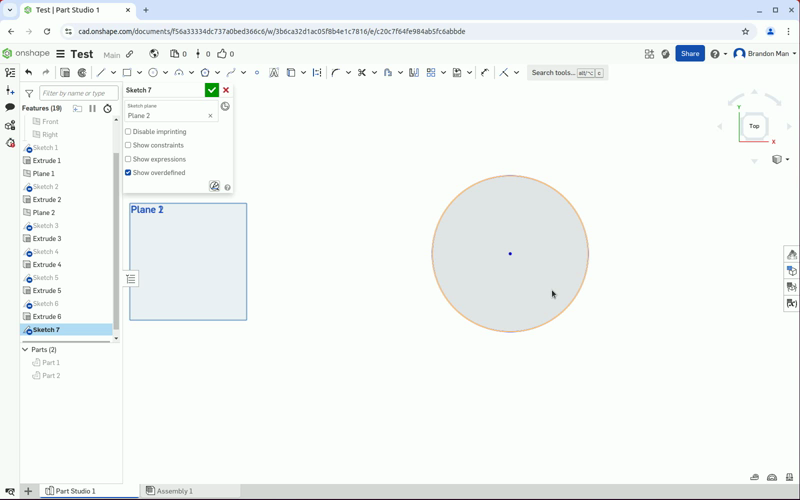
scroll(6)
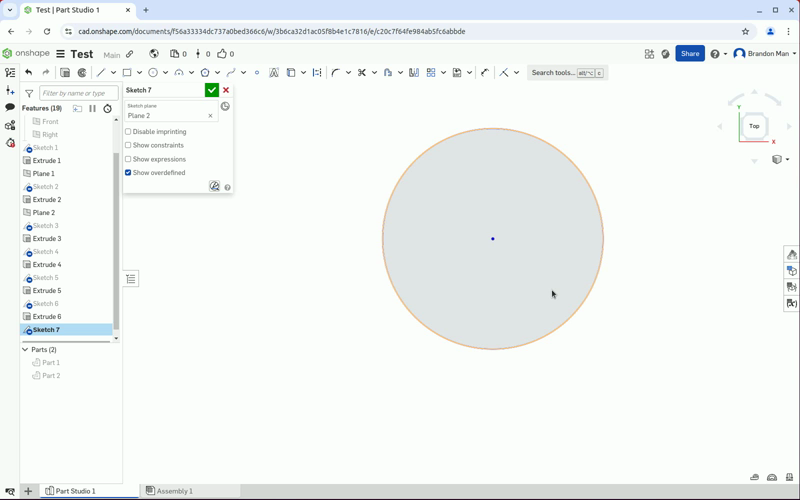
scroll(6)
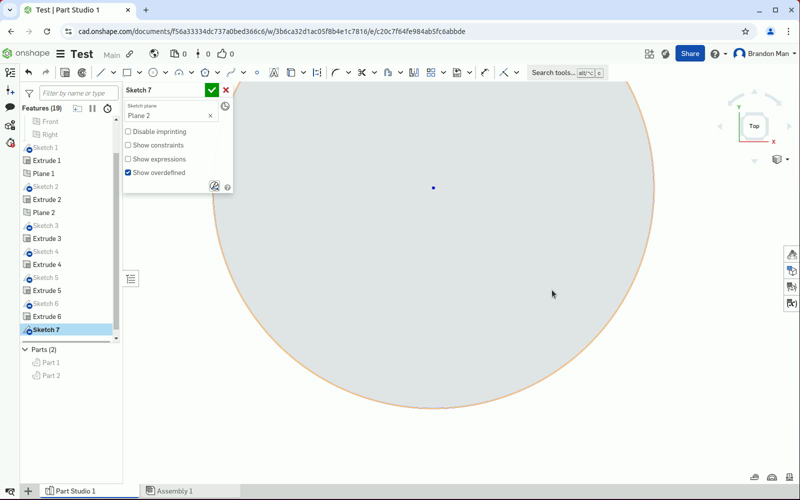
click(552, 289)
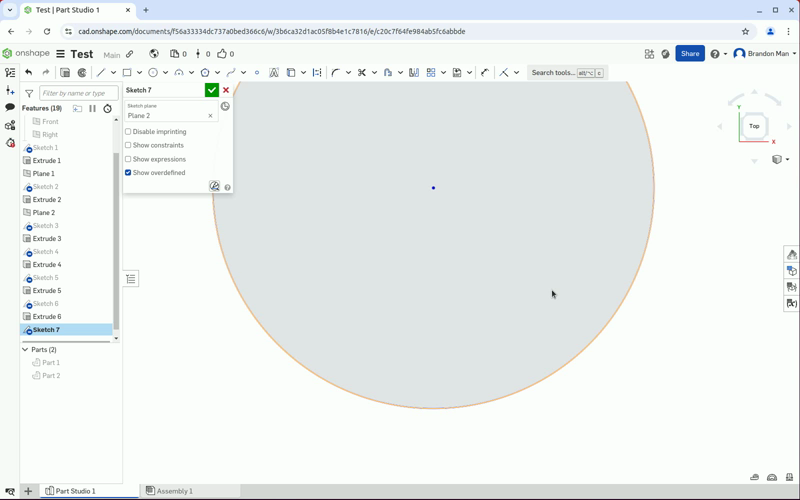
scroll(-6)
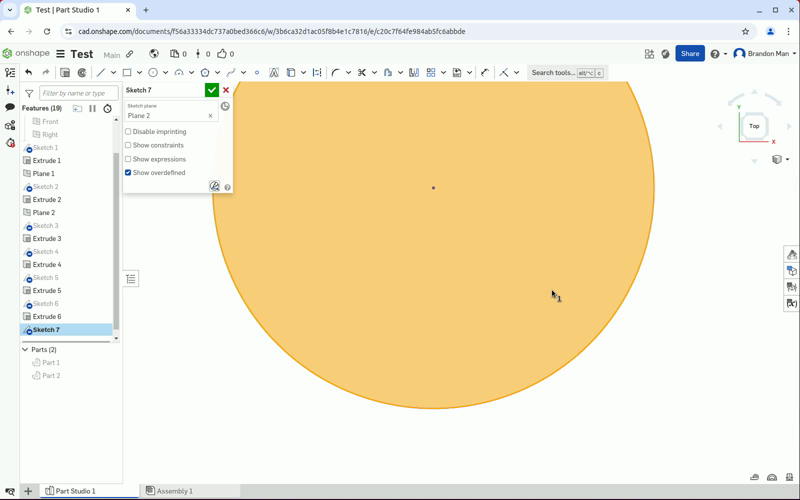
scroll(-6)
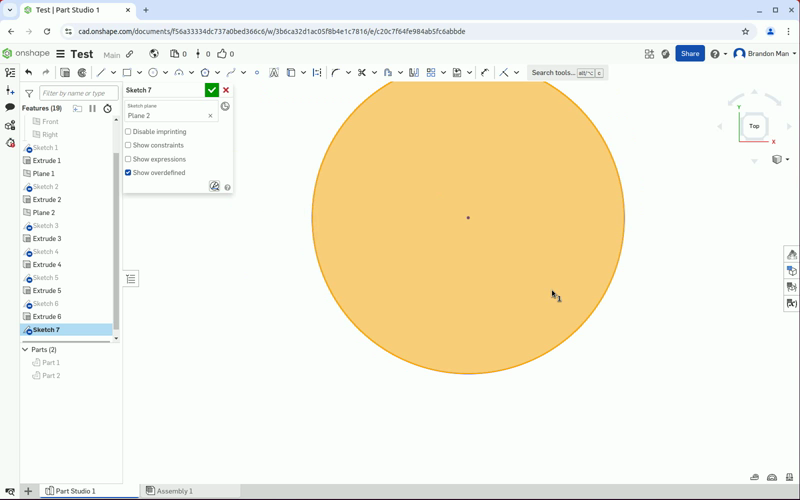
scroll(-6)
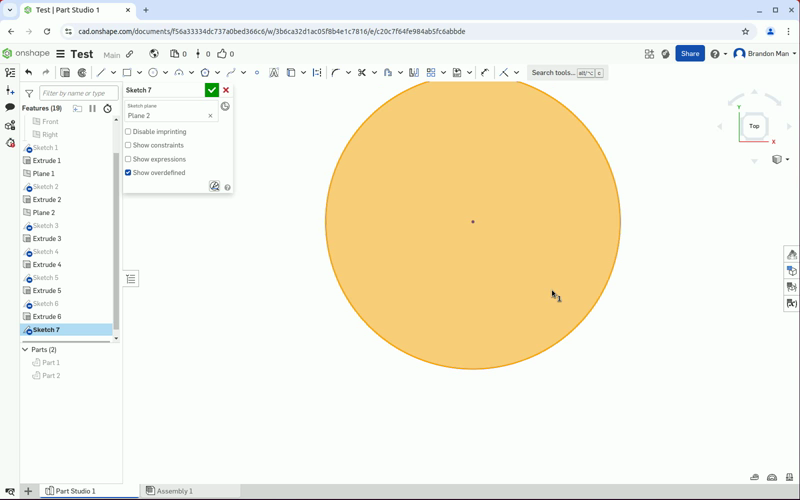
scroll(-6)
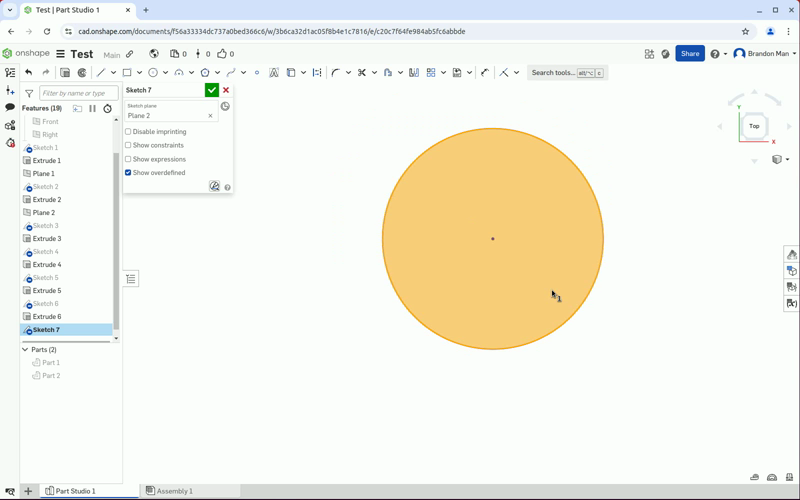
scroll(-6)
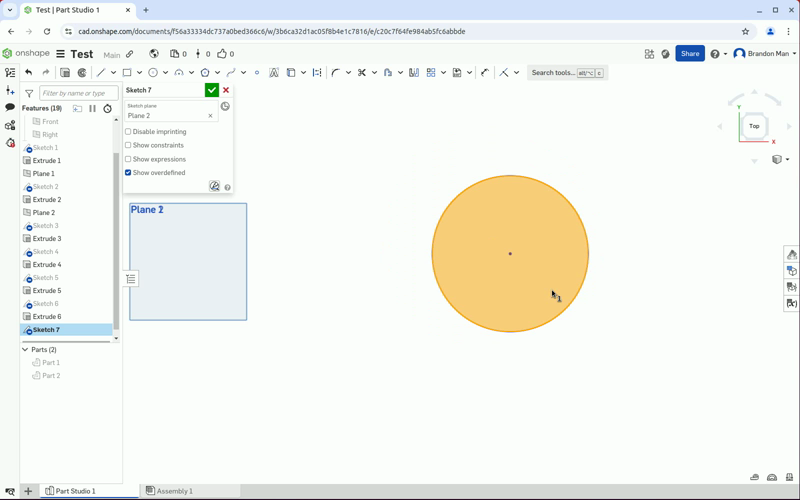
scroll(-6)
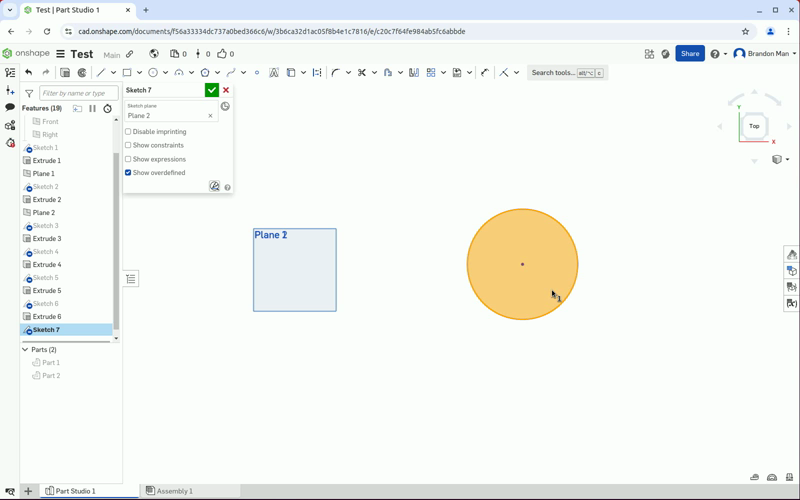
scroll(-6)
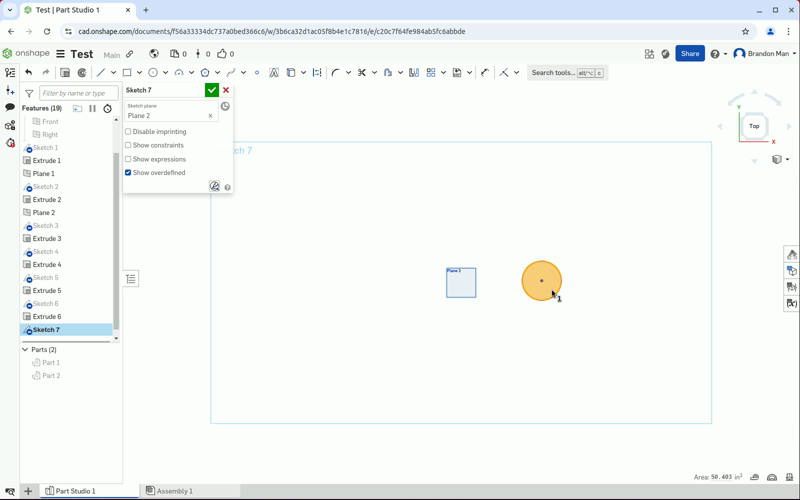
mouse_move(73, 352)
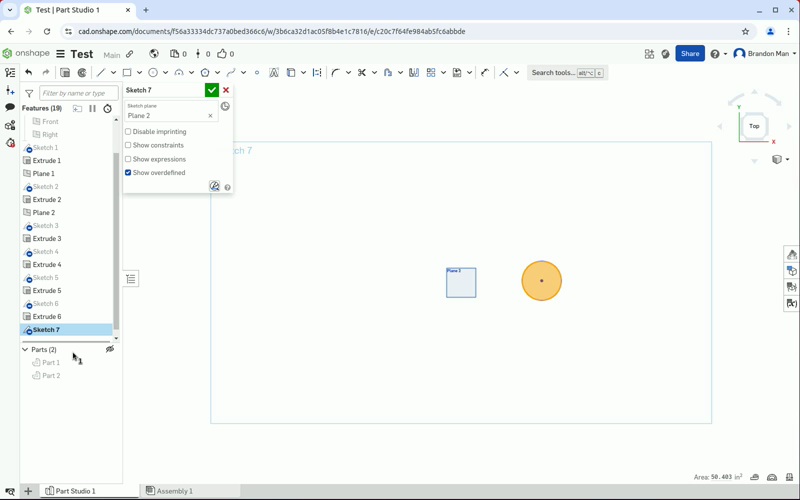
key(shift+y)
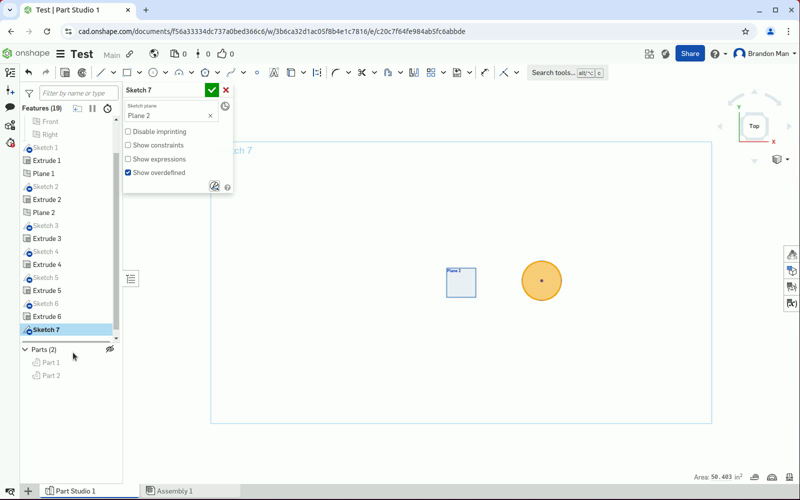
key(shift+e)
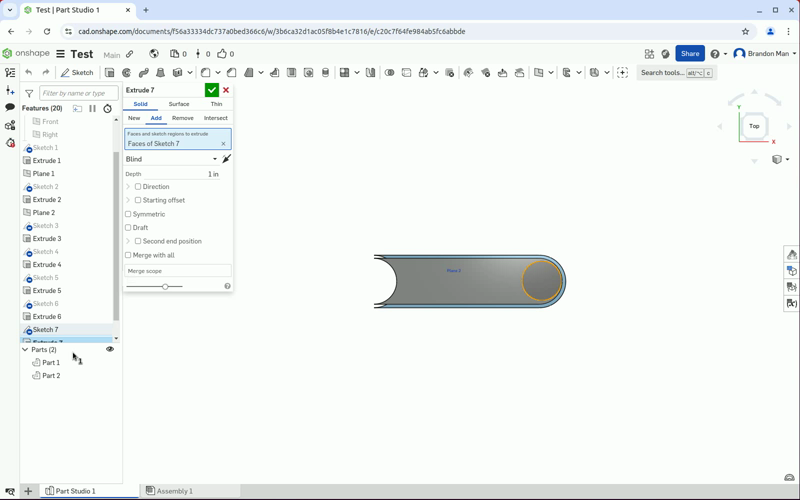
mouse_move(143, 106)
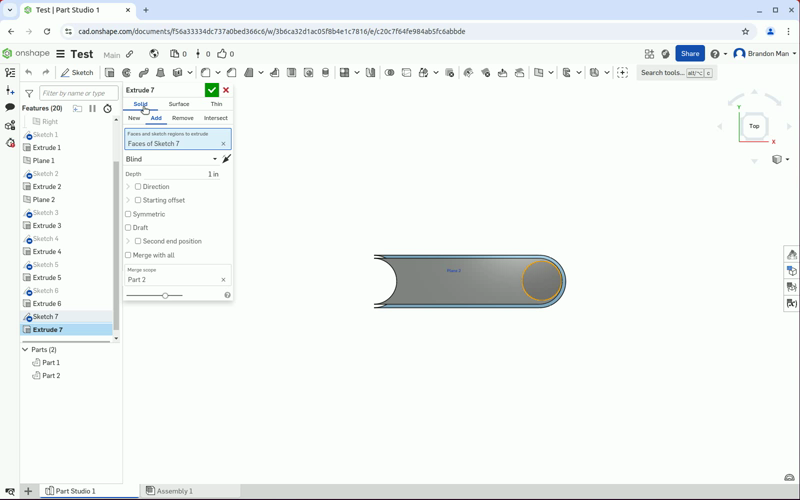
click(143, 106)
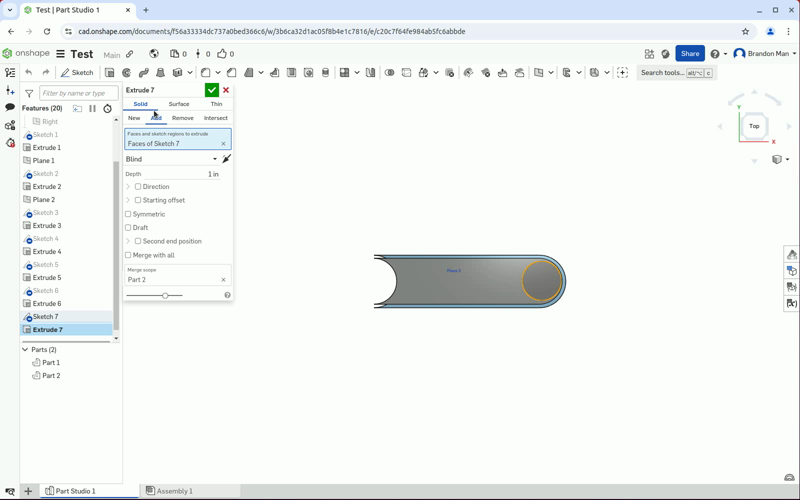
mouse_move(186, 120)
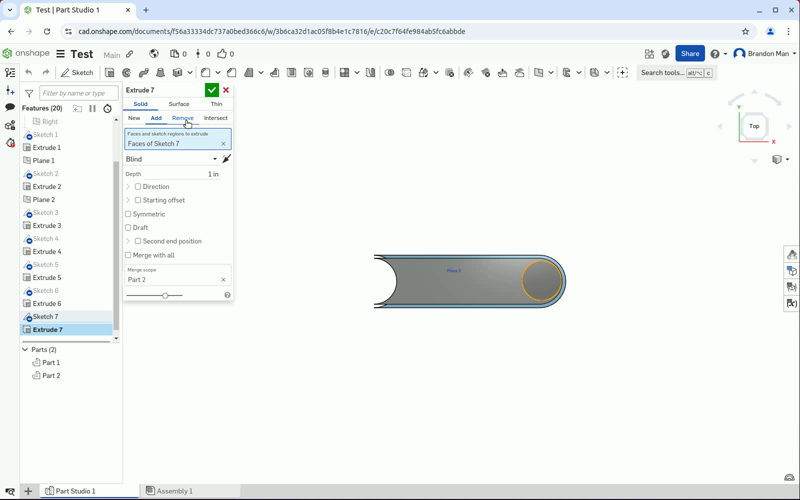
click(186, 120)
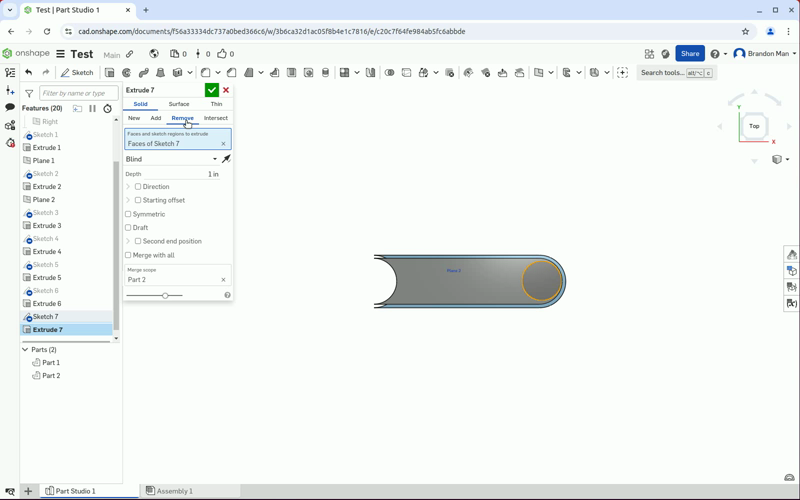
key(tab, 4)
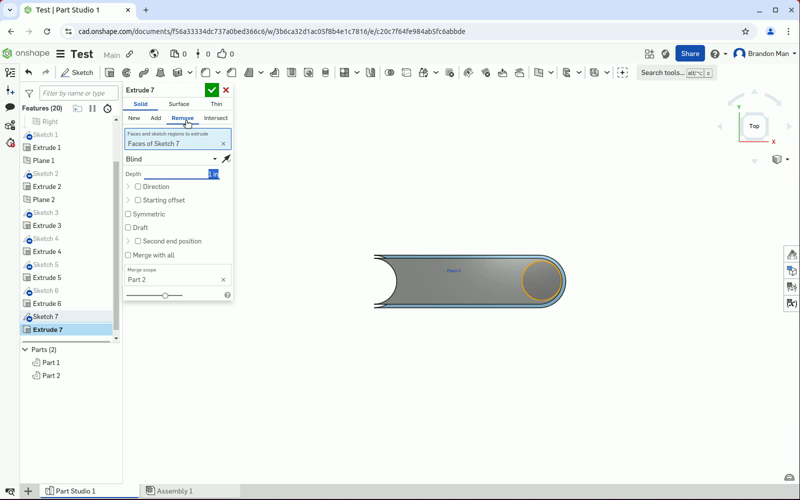
text(3.851)
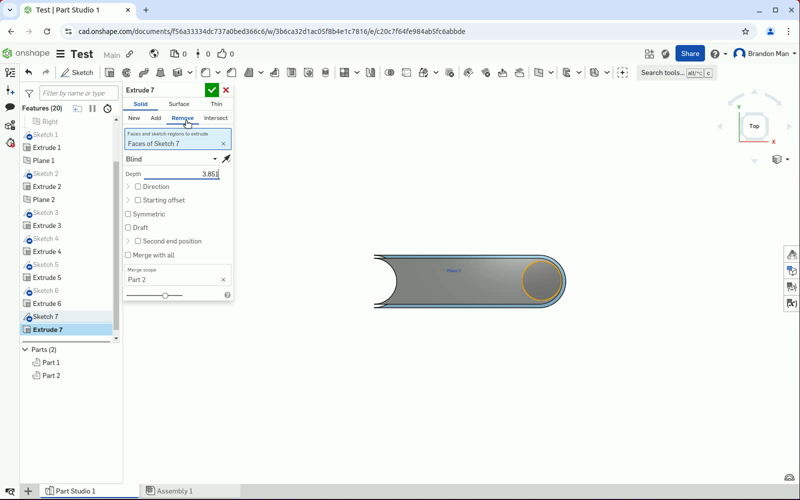
key(tab, 6)
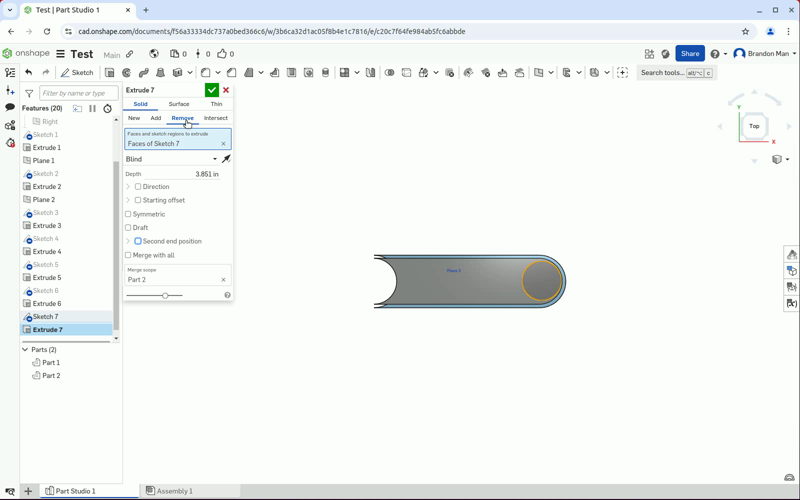
key(space)
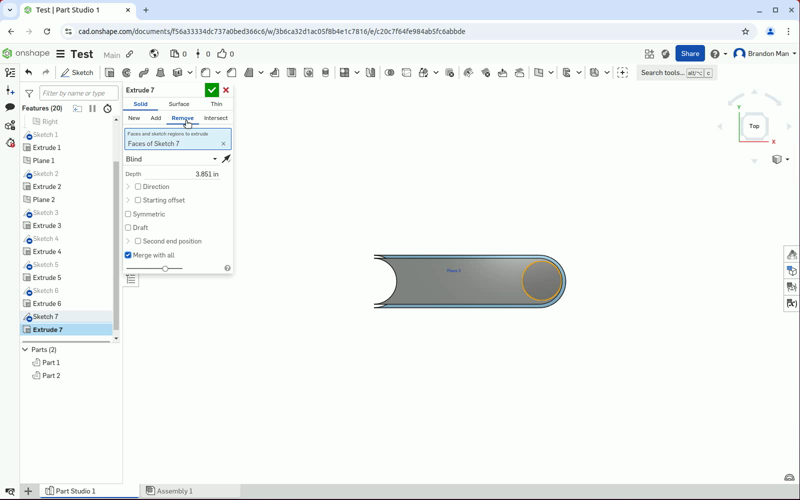
key(enter)
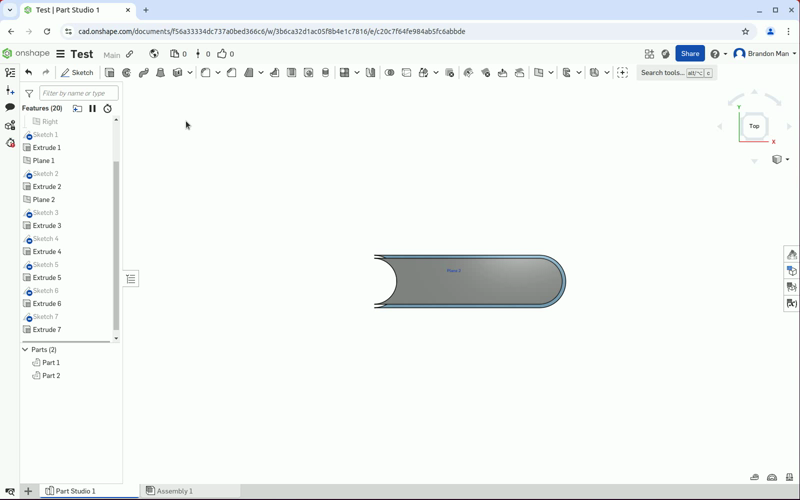
key(shift+h)
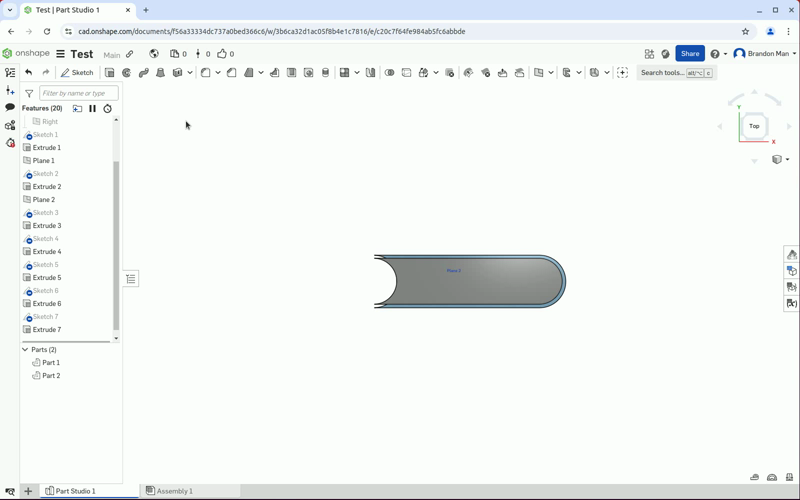
key(shift+h)
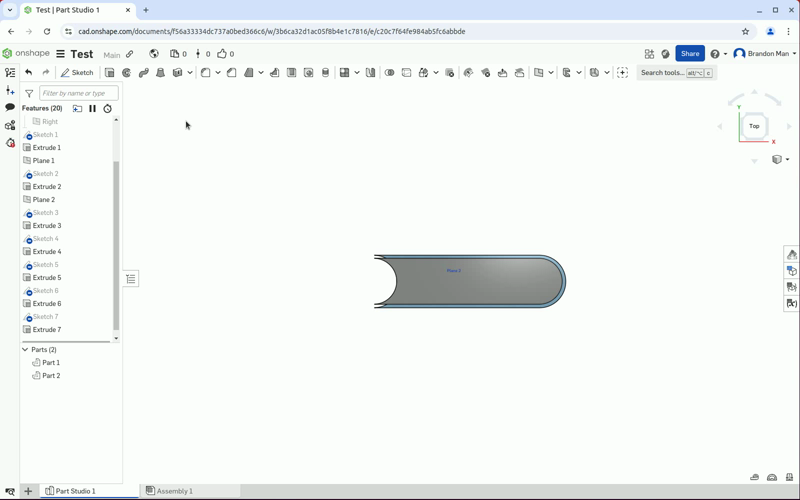
key(shift+7)
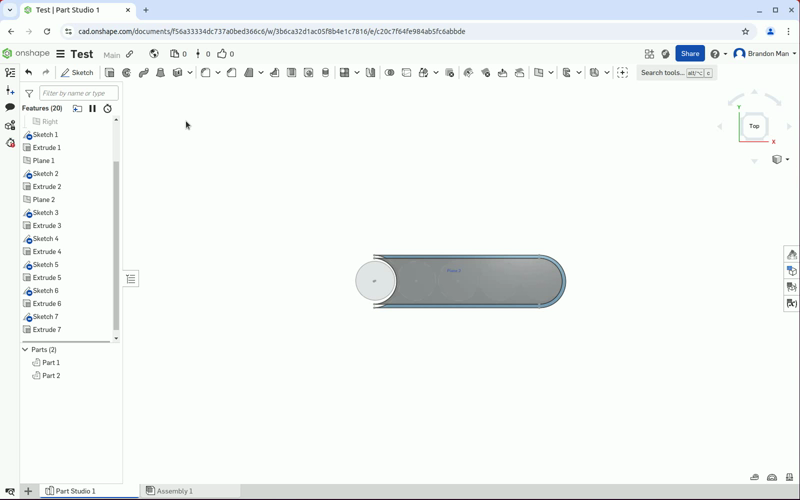
key(up, 3)
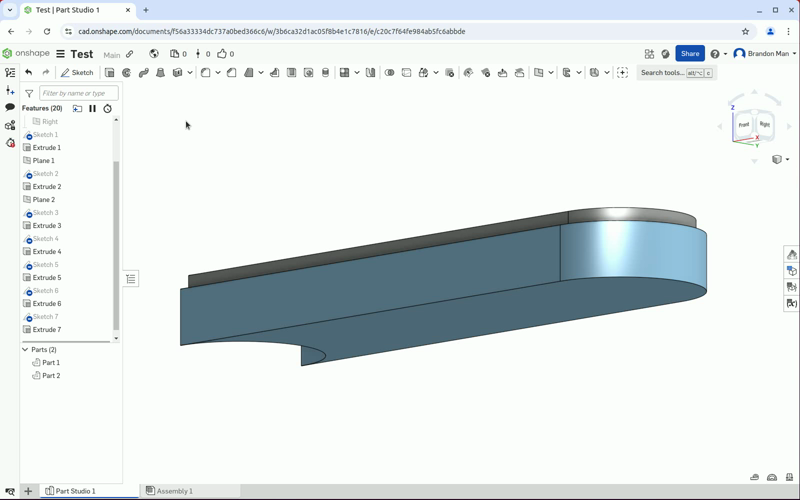
key(left, 3)
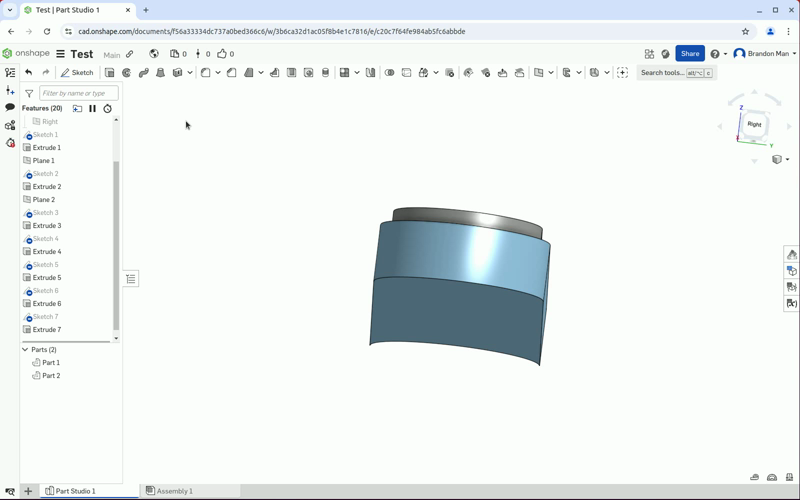
key(right, 3)
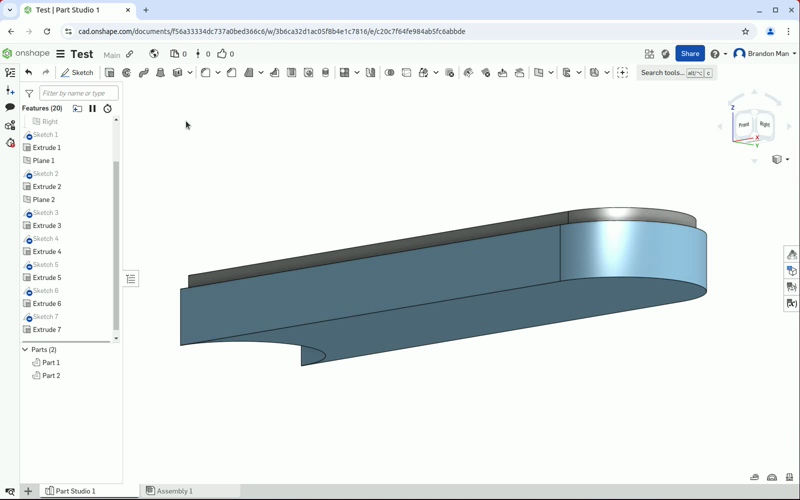
key(down, 3)
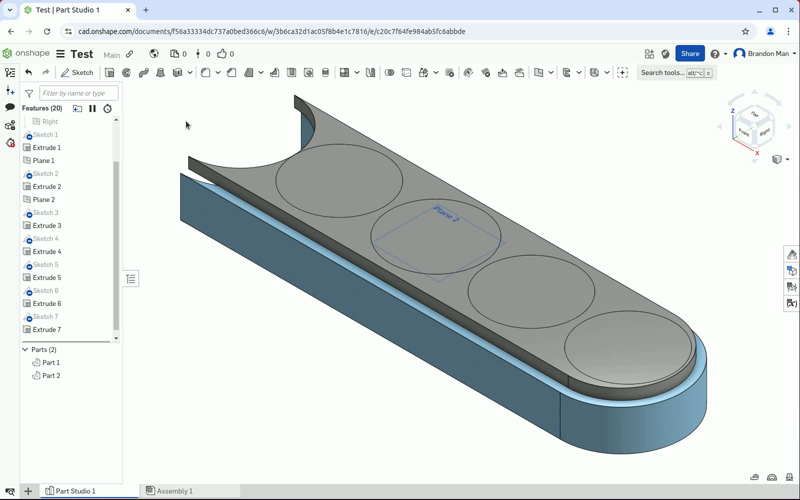
mouse_move(69, 137)
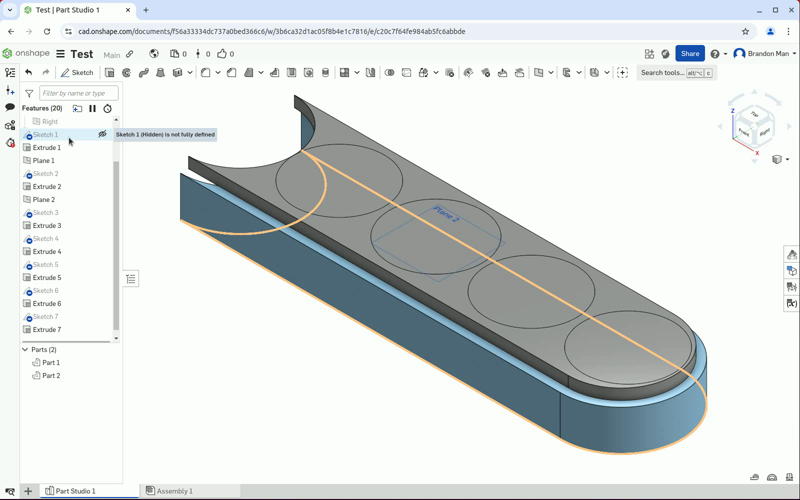
click(69, 137)